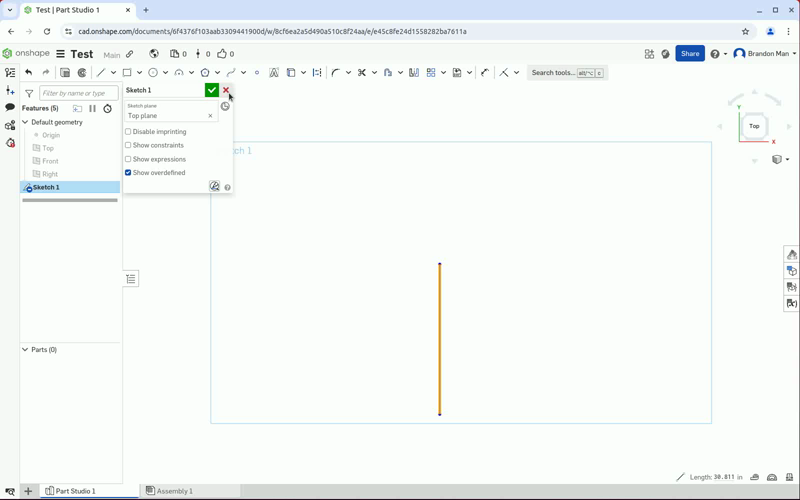
key(shift+h)
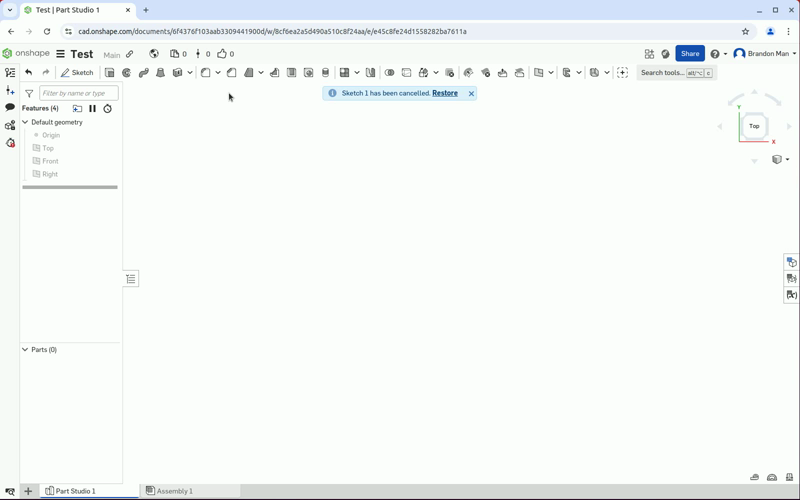
mouse_move(73, 352)
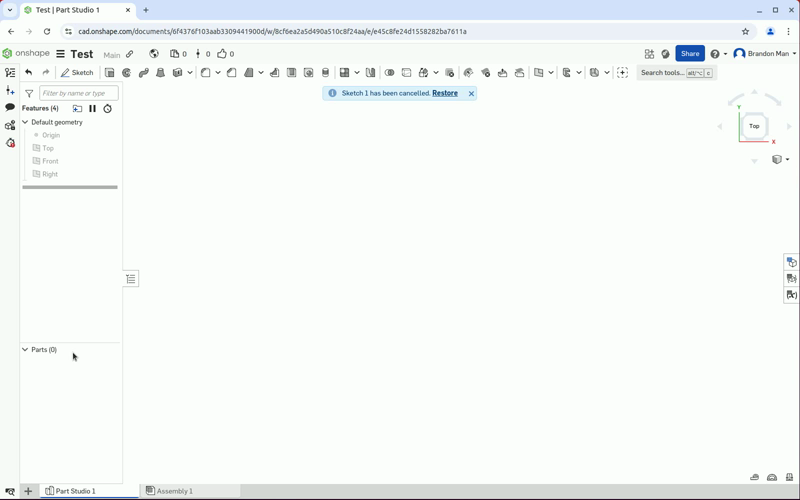
key(y)
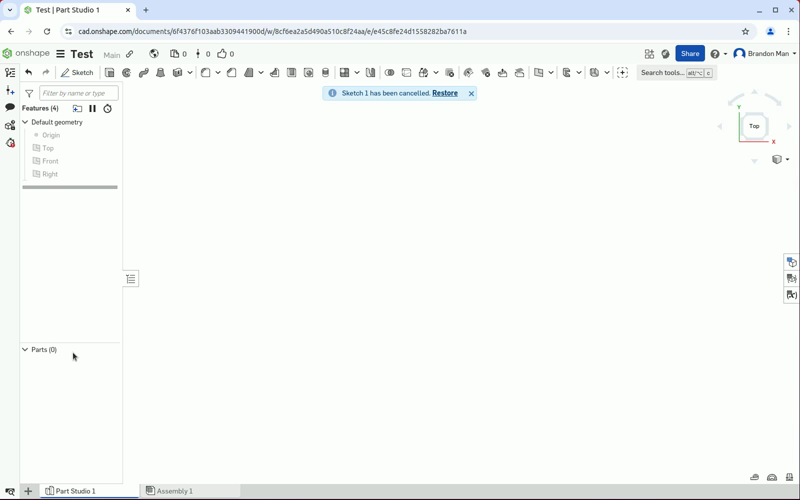
key(shift+p)
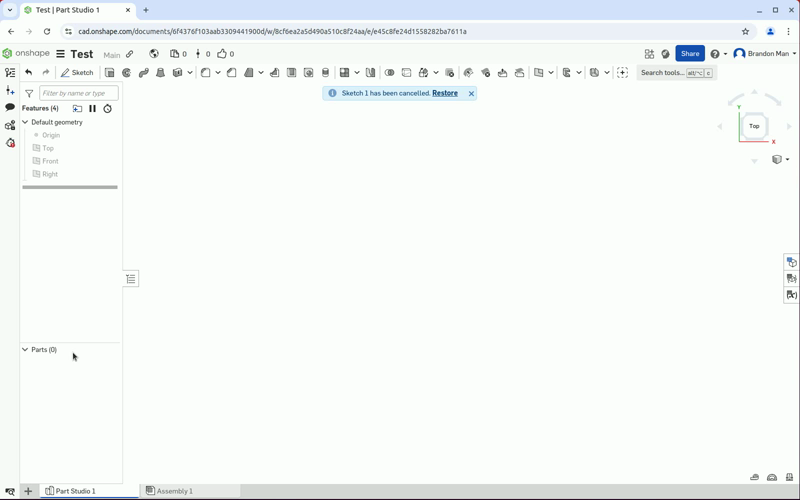
key(space)
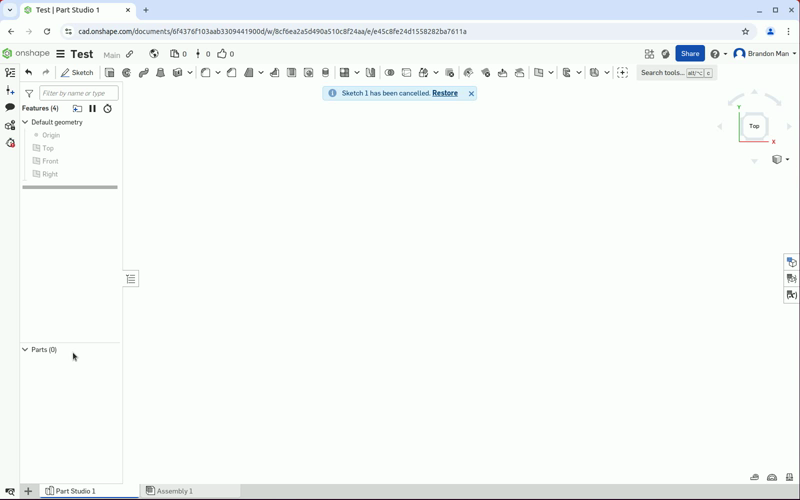
key_down(shift)
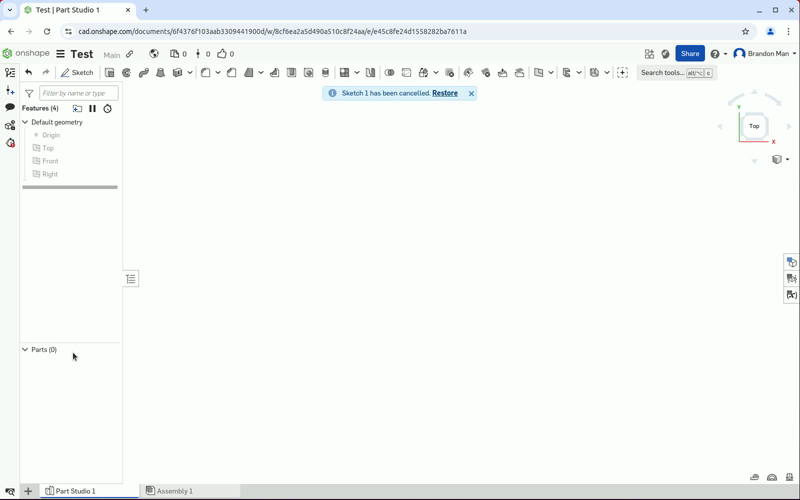
key(up)
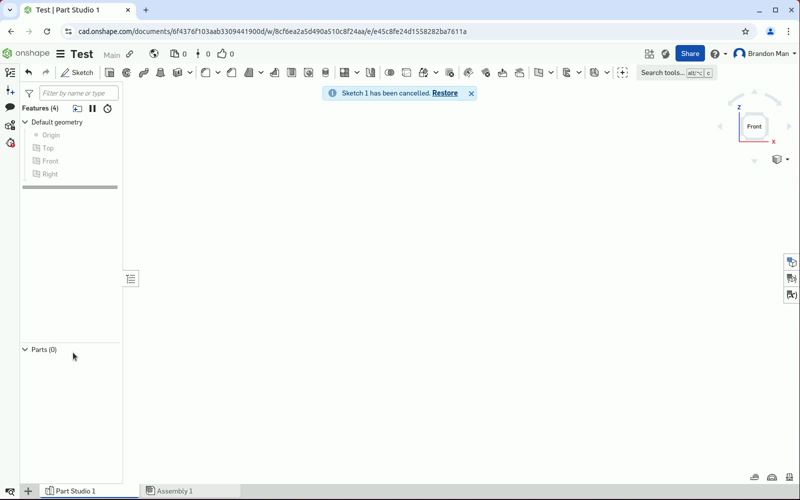
key_up(shift)
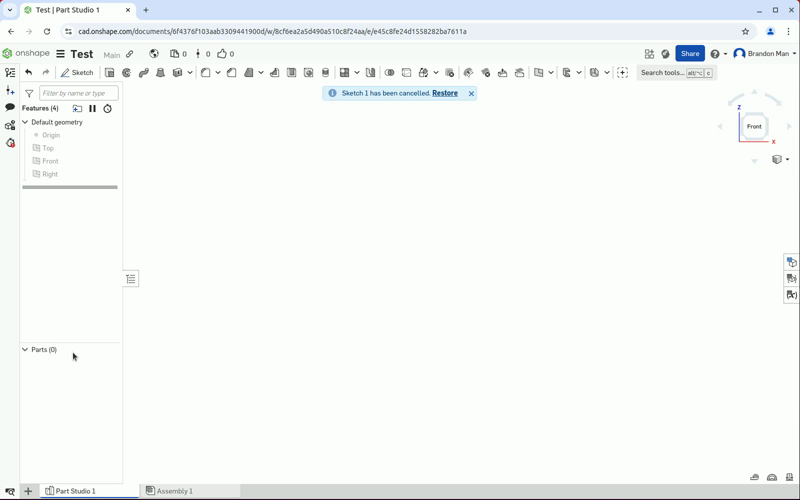
mouse_move(73, 352)
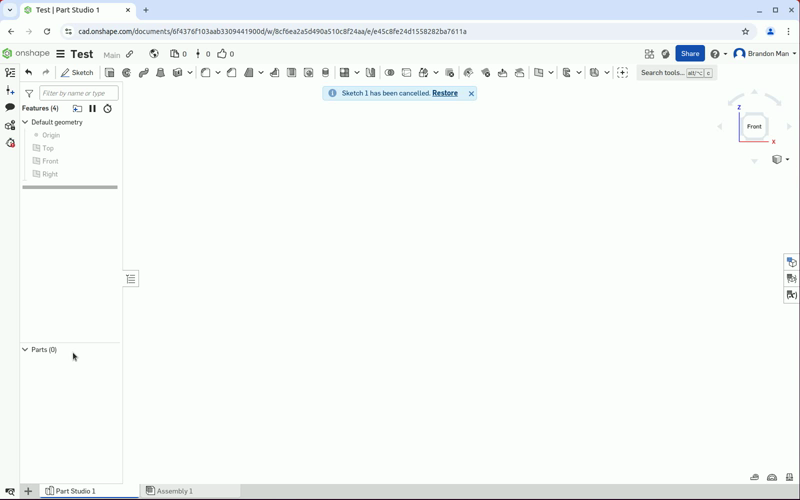
key(shift+y)
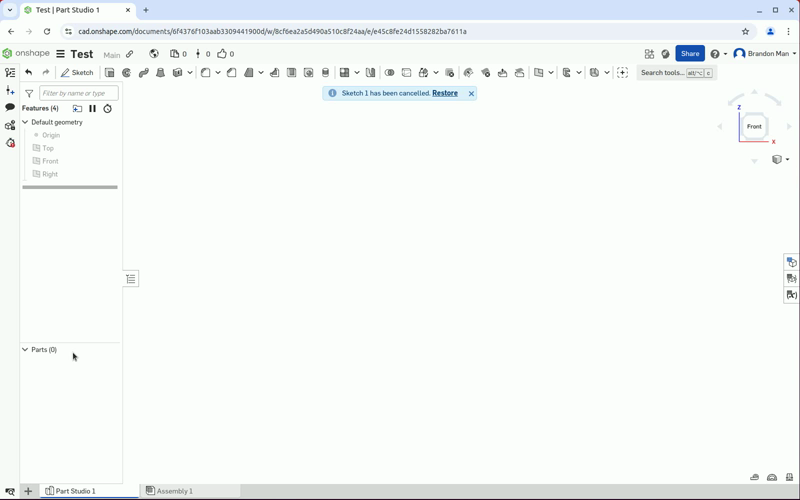
key(shift+s)
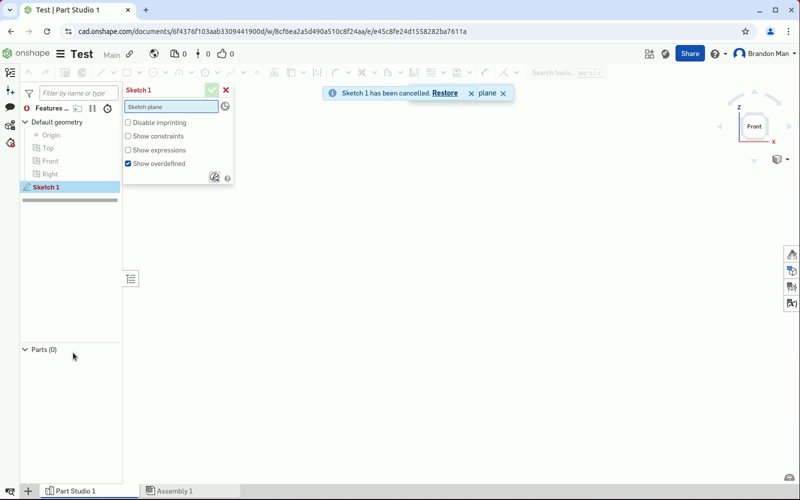
mouse_move(73, 163)
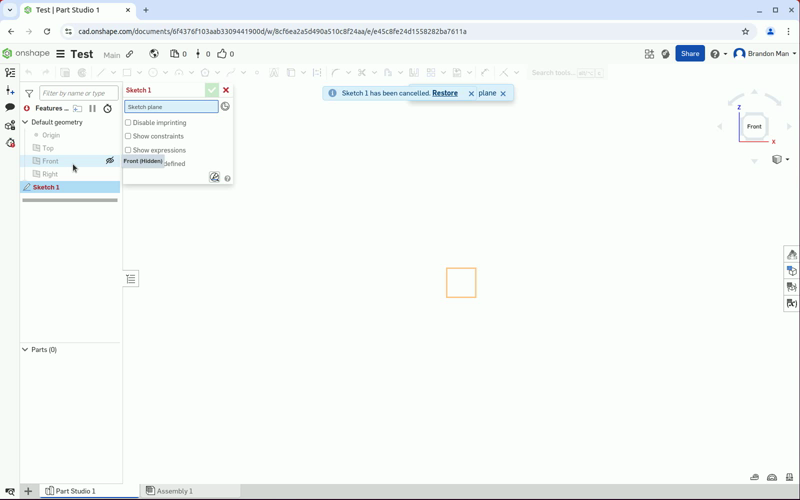
click(73, 163)
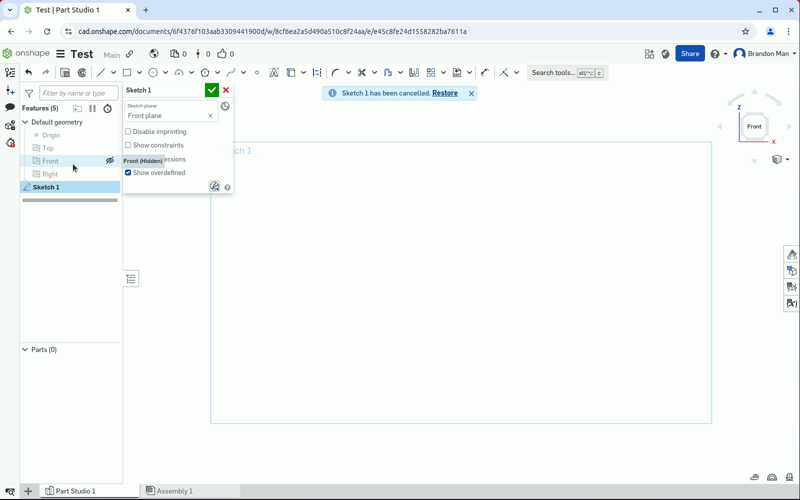
mouse_move(73, 352)
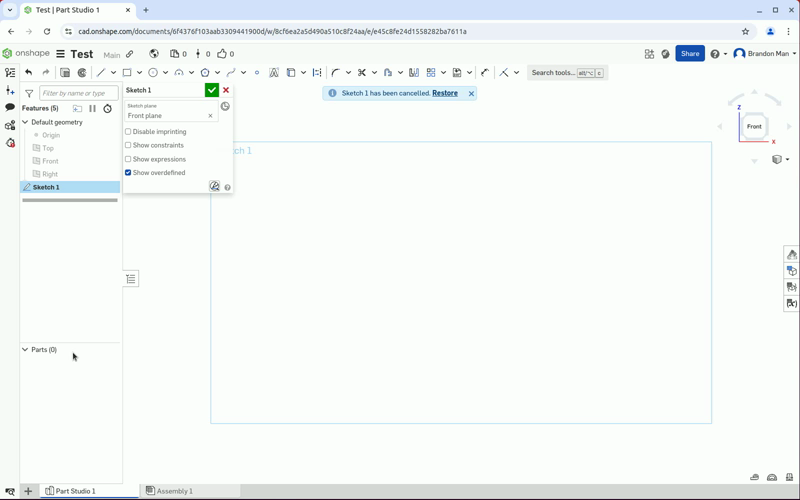
key(y)
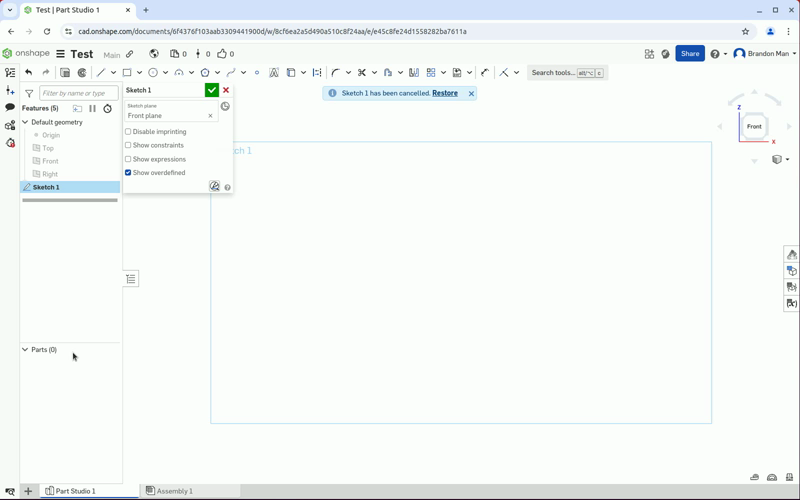
key(l)
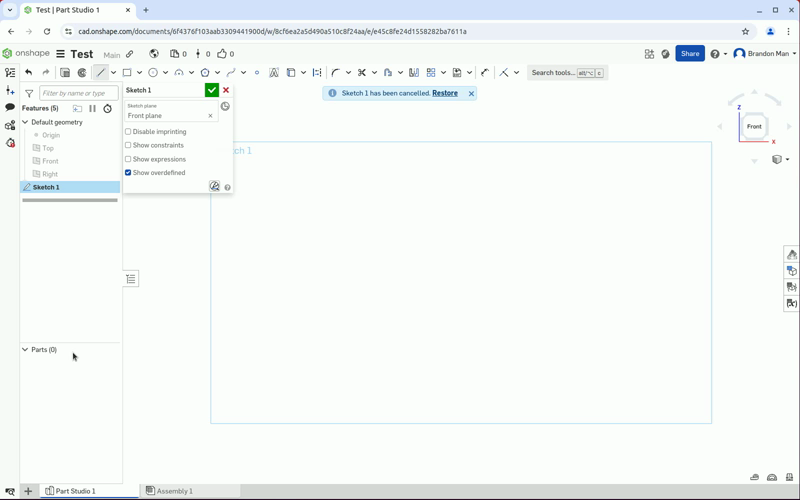
key_down(shift)
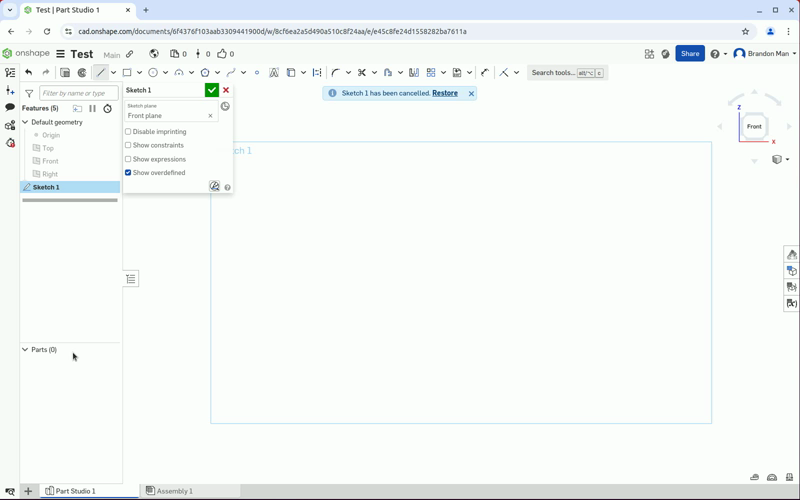
mouse_move(396, 395)
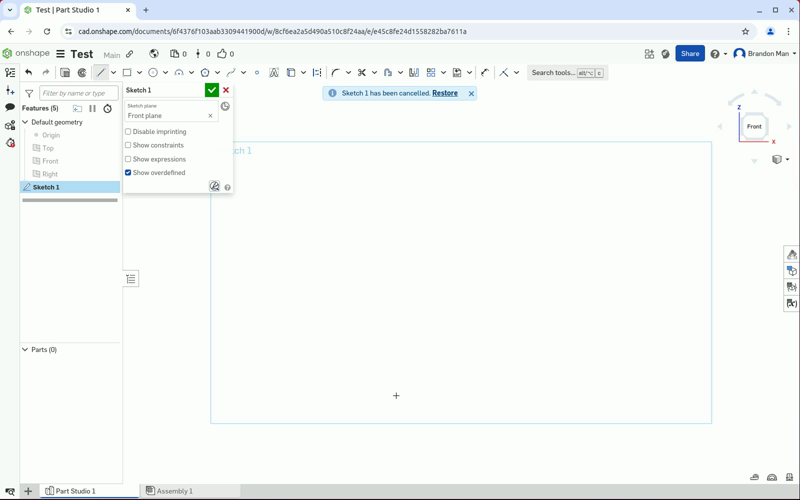
click(396, 395)
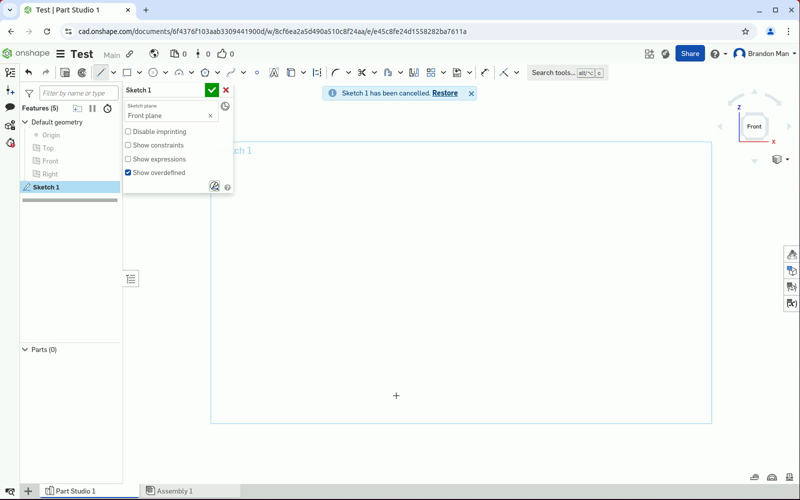
key_up(shift)
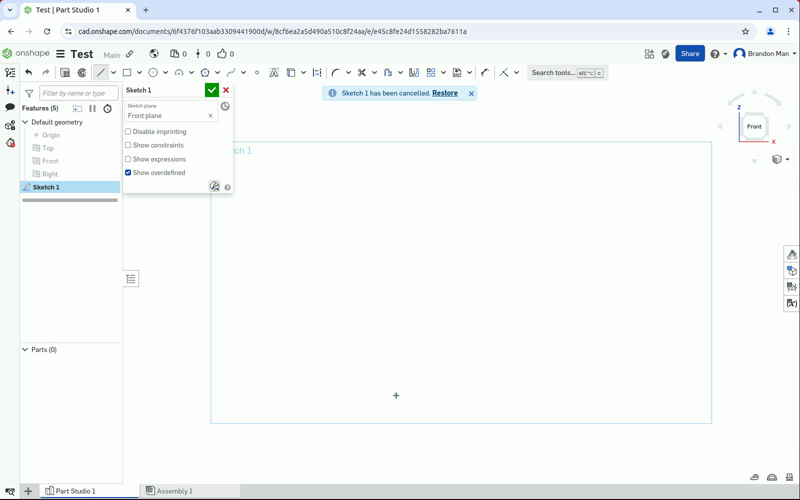
key_down(shift)
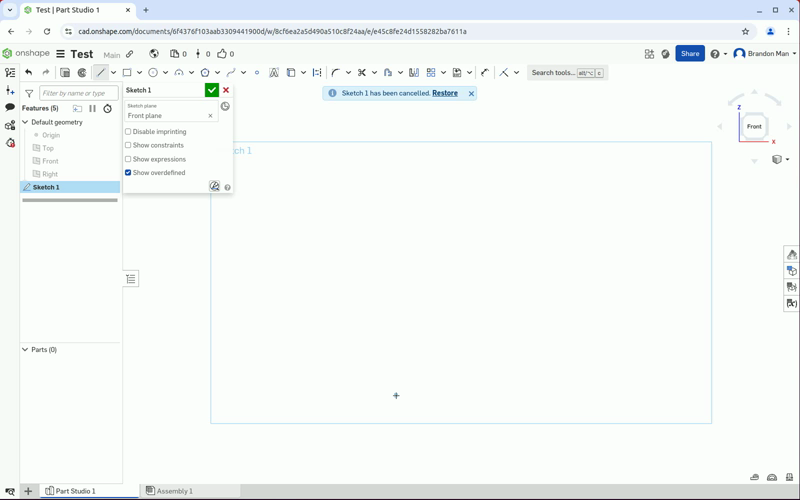
mouse_move(426, 395)
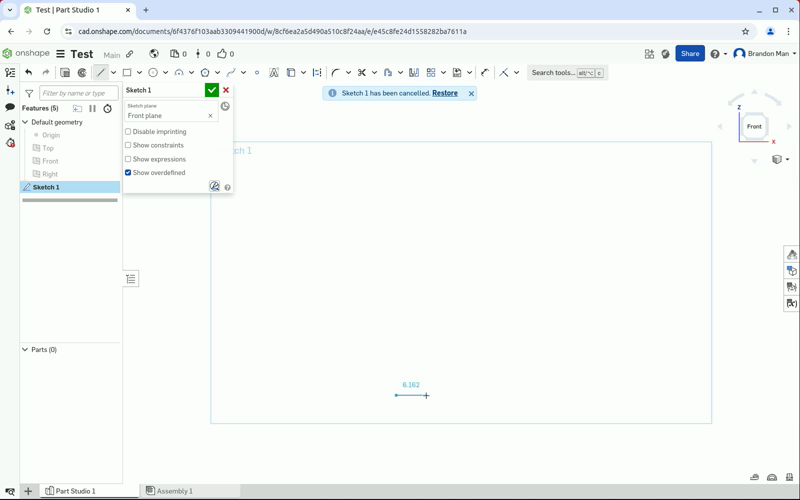
mouse_move(404, 395)
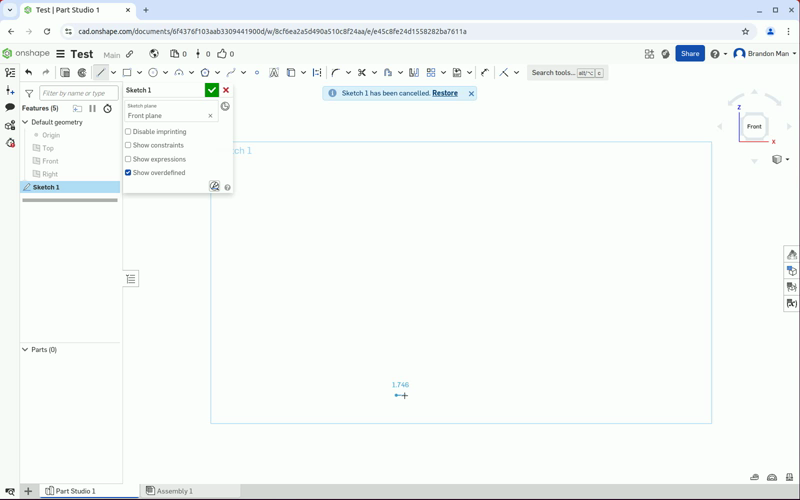
click(404, 395)
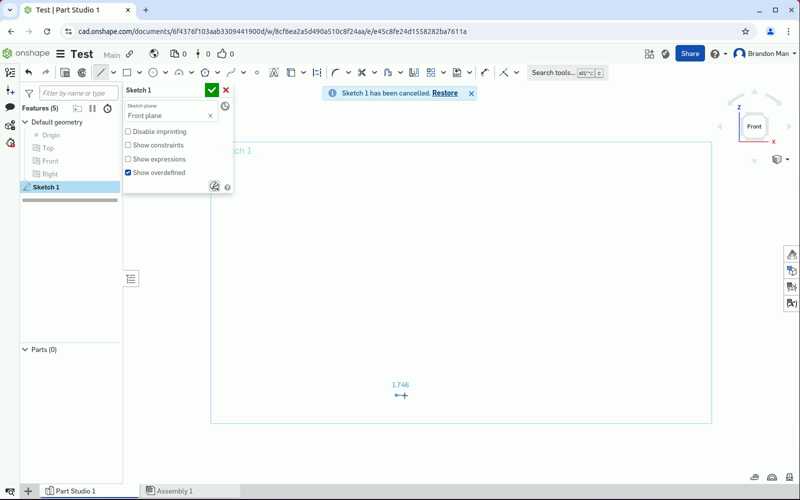
key_up(shift)
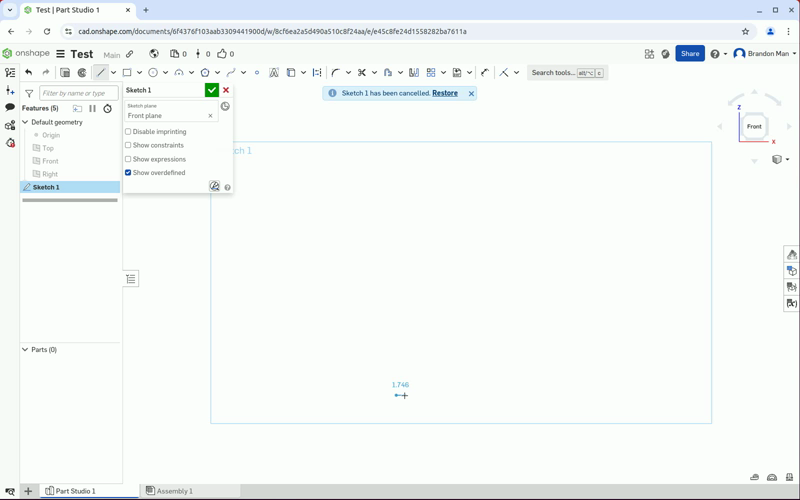
key_down(shift)
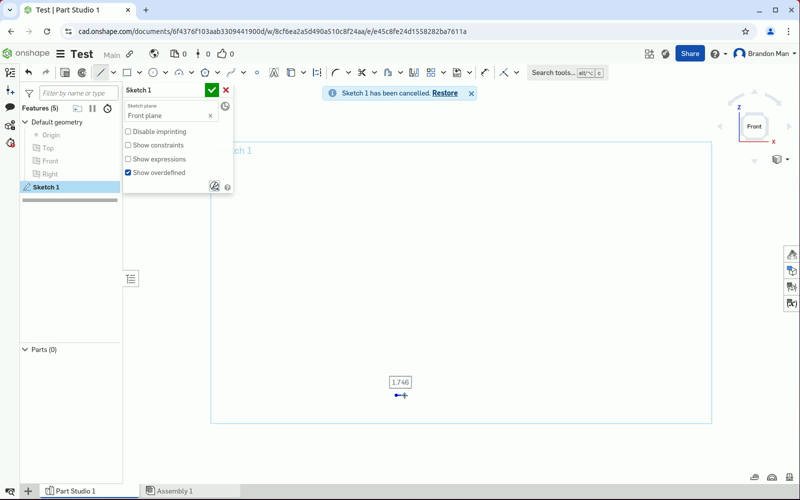
mouse_move(404, 282)
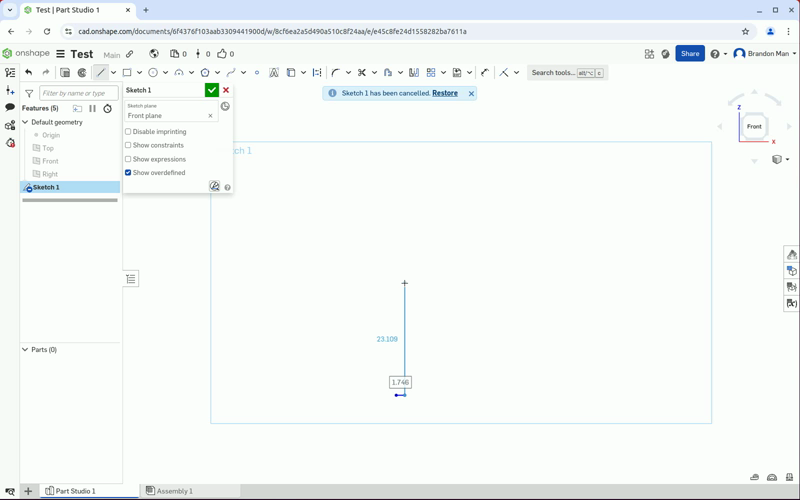
click(404, 282)
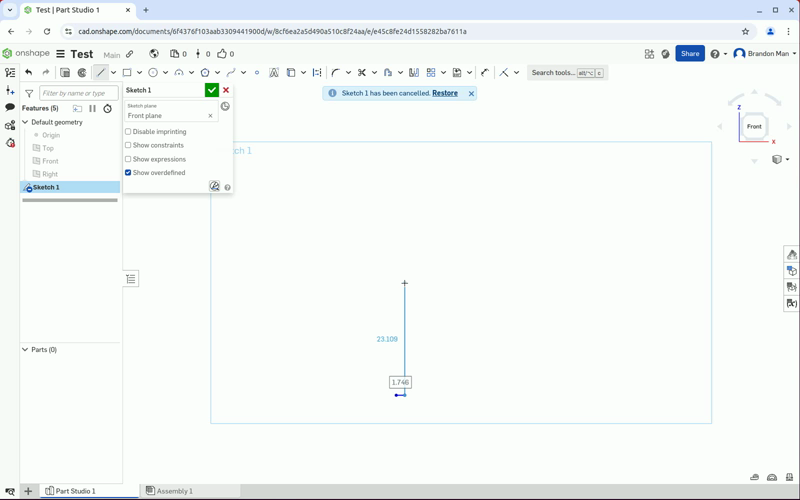
key_up(shift)
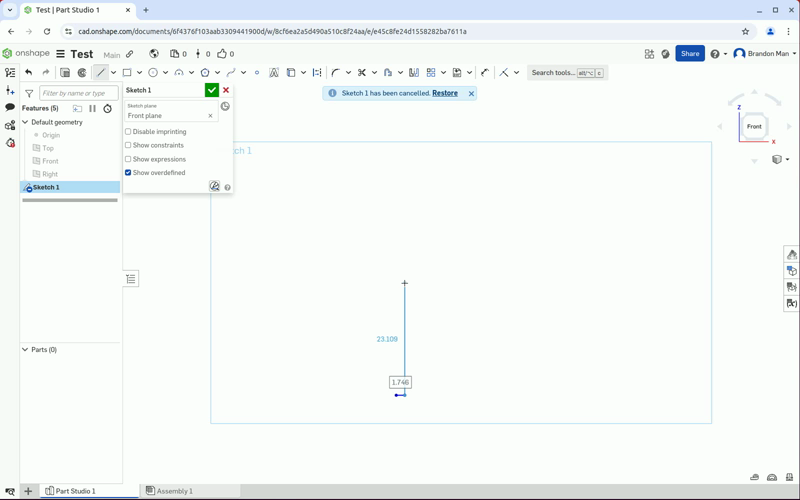
key_down(shift)
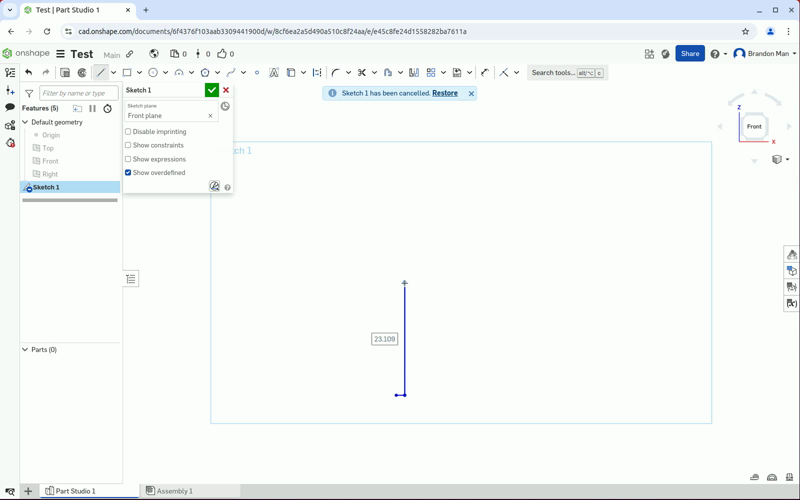
mouse_move(434, 282)
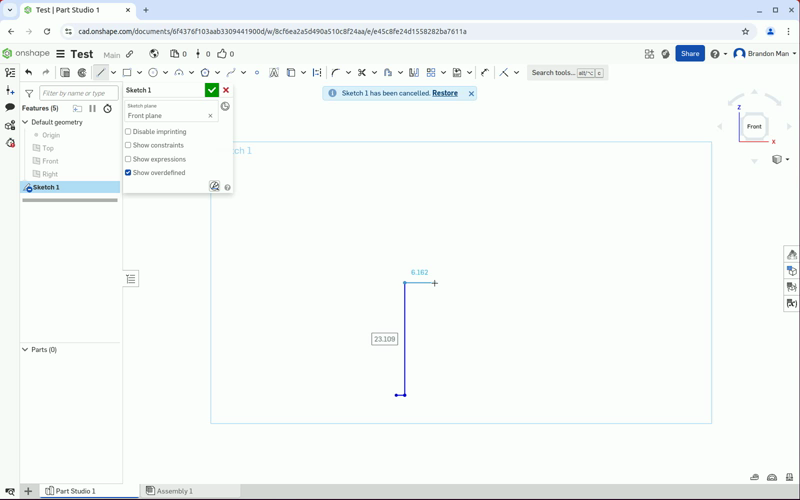
mouse_move(396, 282)
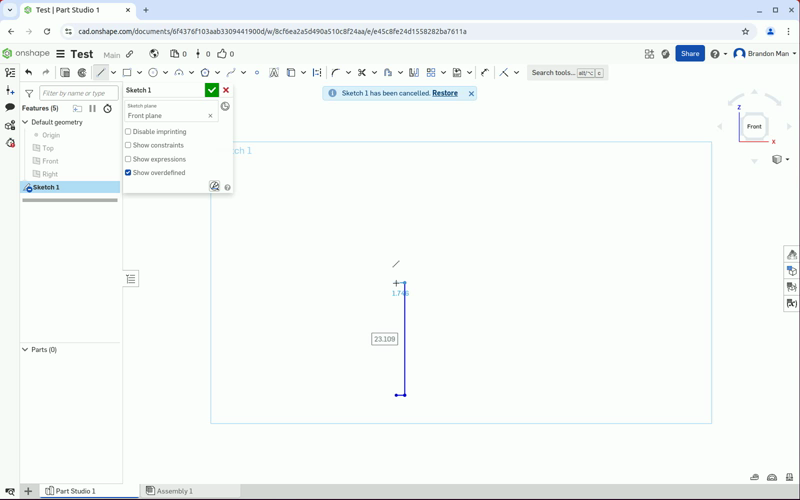
click(396, 282)
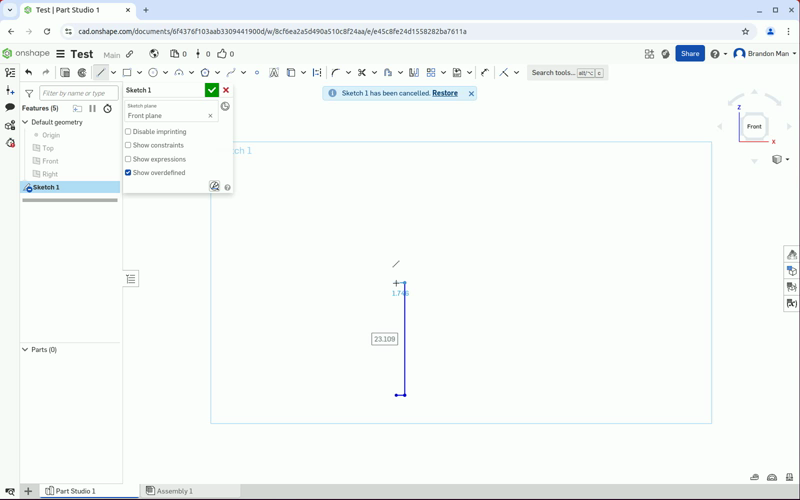
key_up(shift)
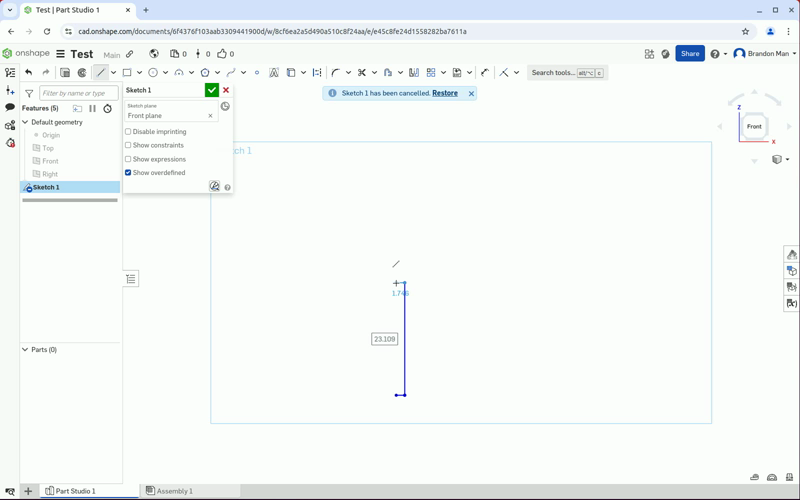
key_down(shift)
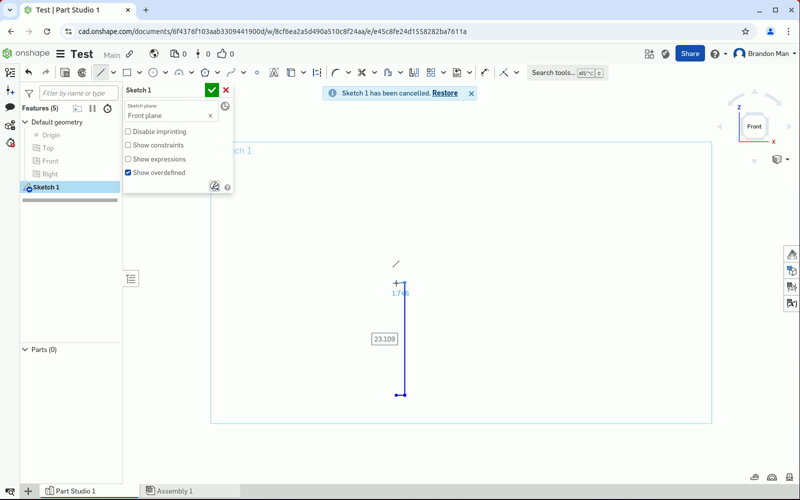
mouse_move(396, 395)
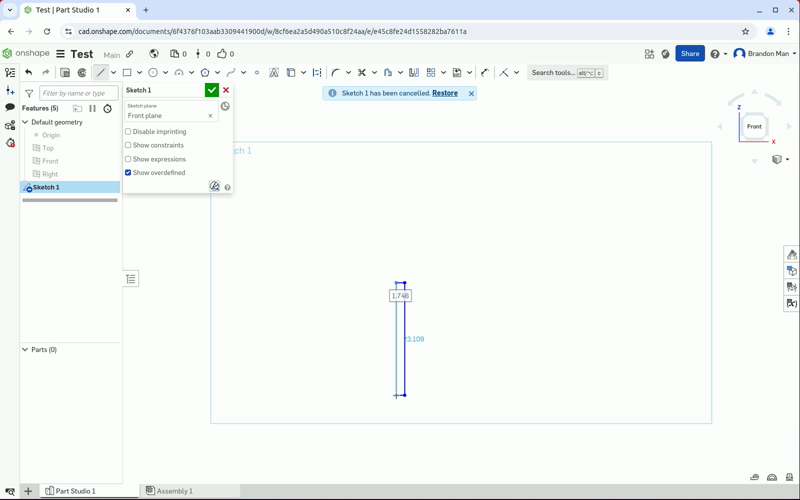
key_up(shift)
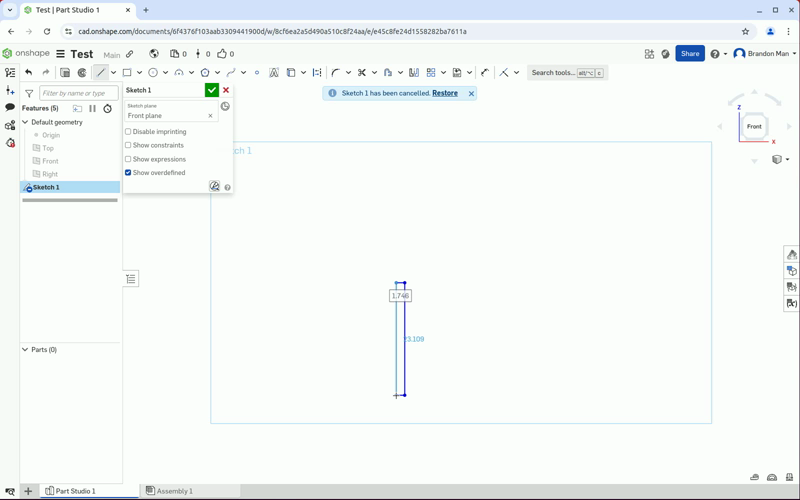
click(396, 395)
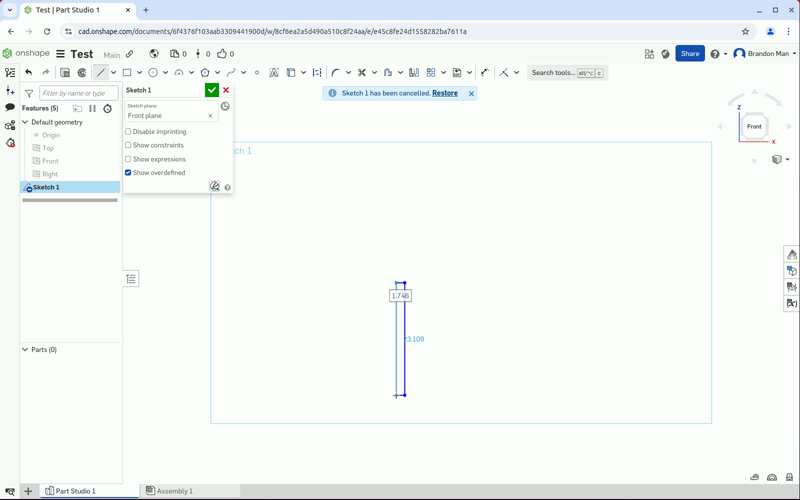
key(esc)
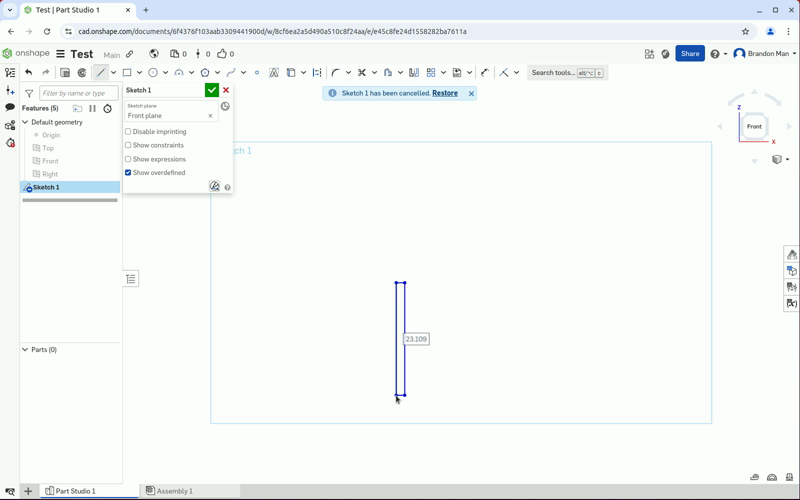
mouse_move(401, 356)
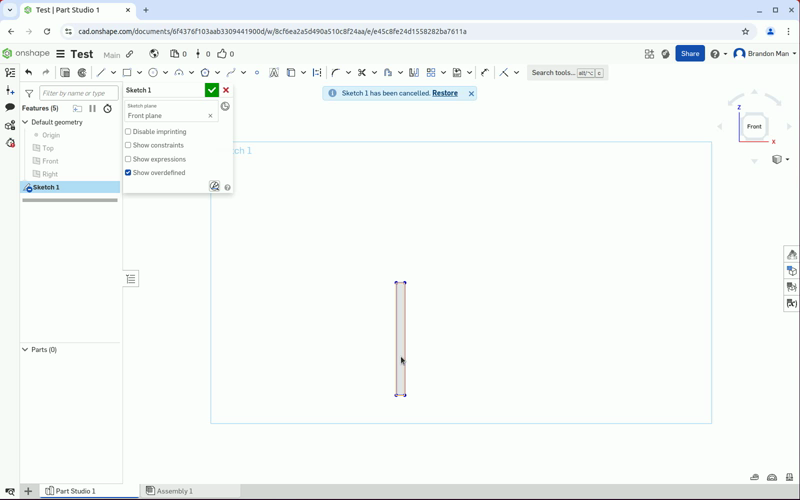
scroll(6)
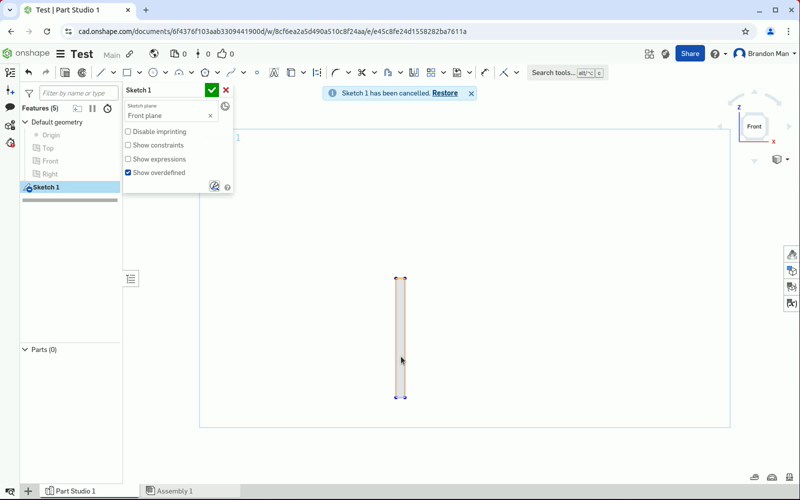
scroll(6)
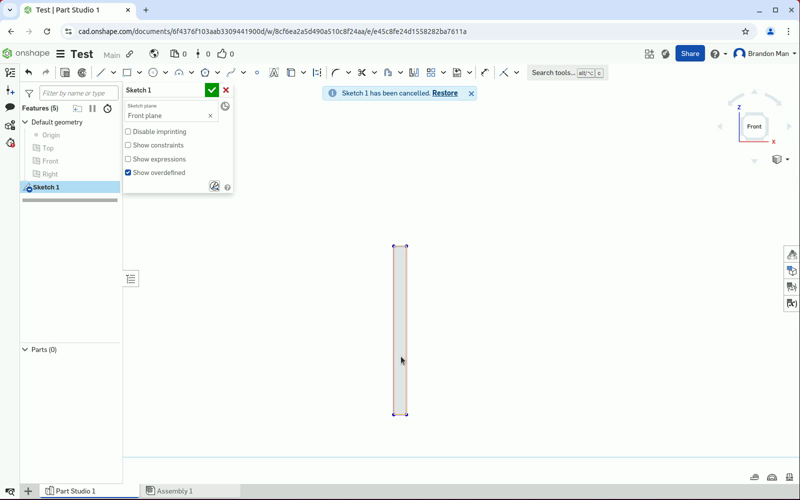
scroll(6)
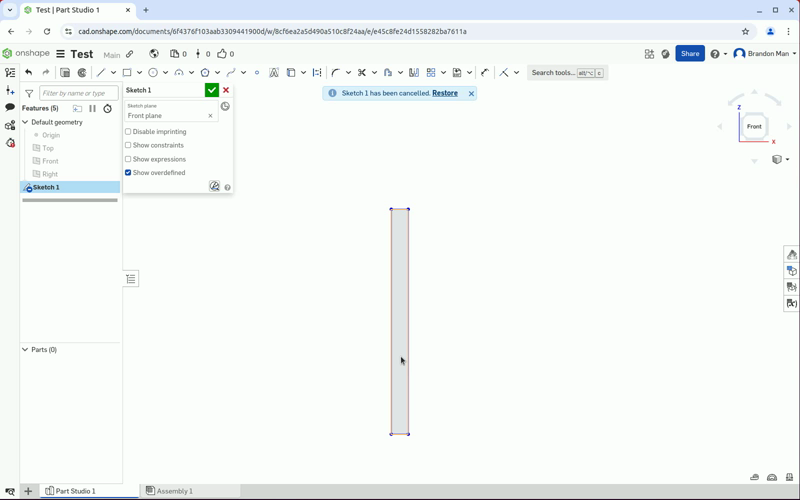
scroll(6)
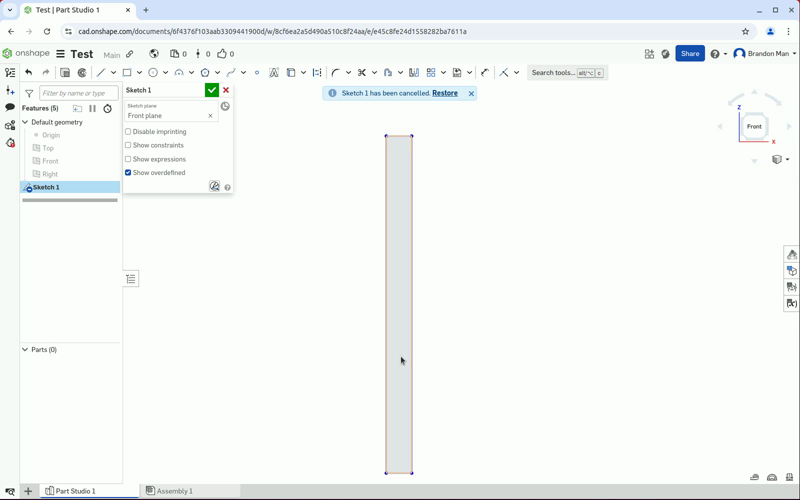
scroll(6)
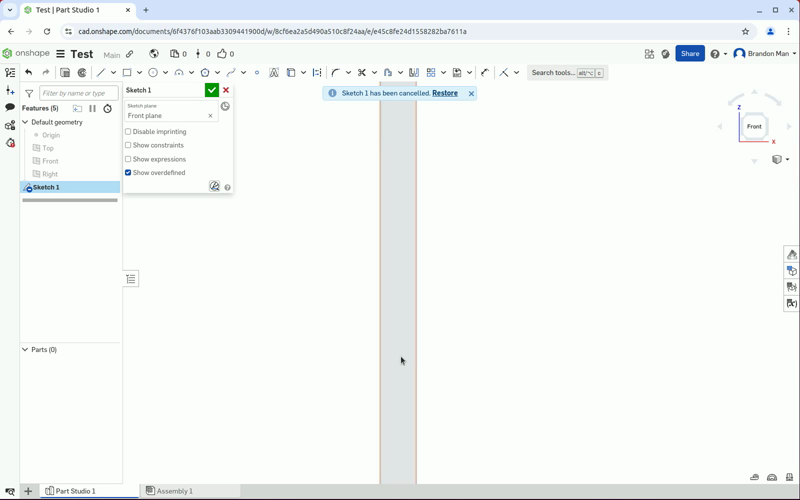
scroll(6)
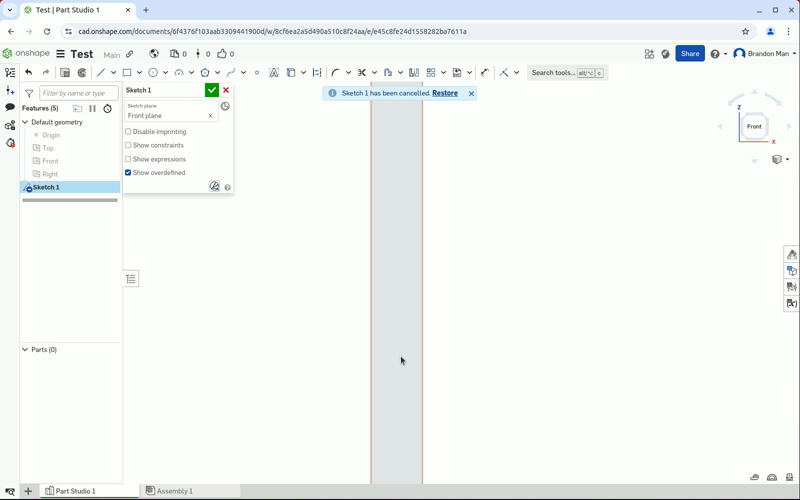
scroll(6)
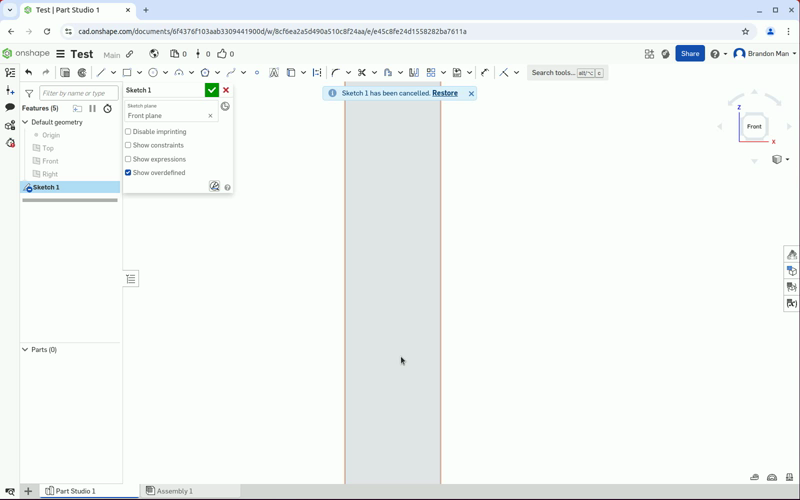
click(401, 356)
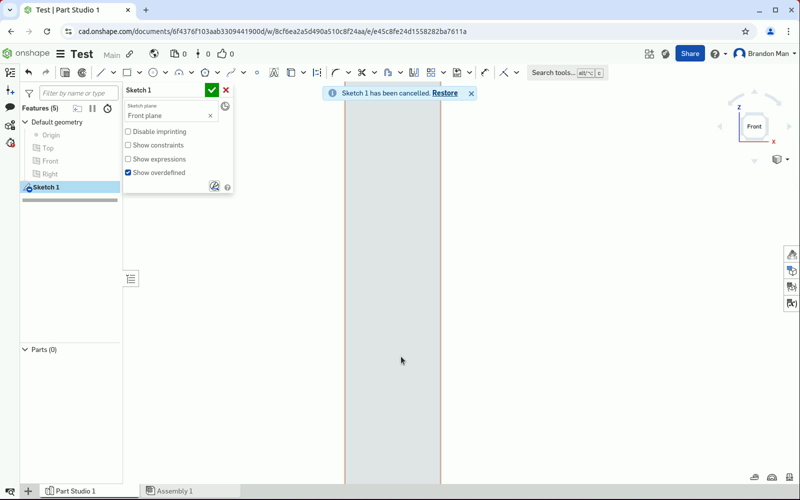
scroll(-6)
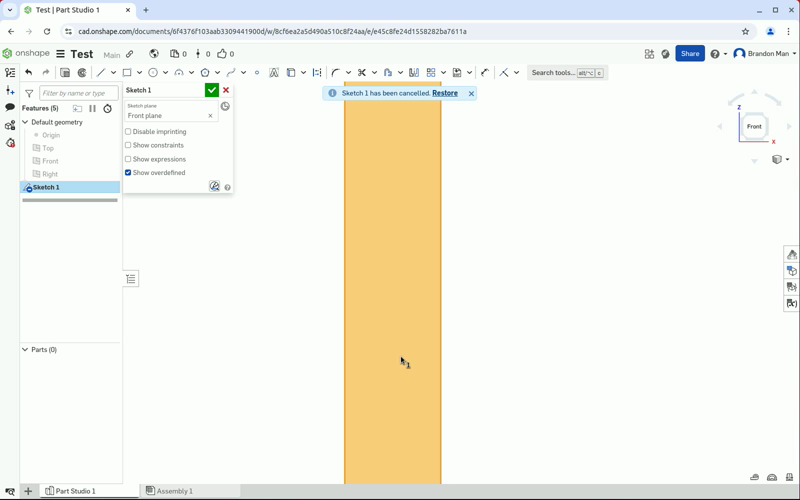
scroll(-6)
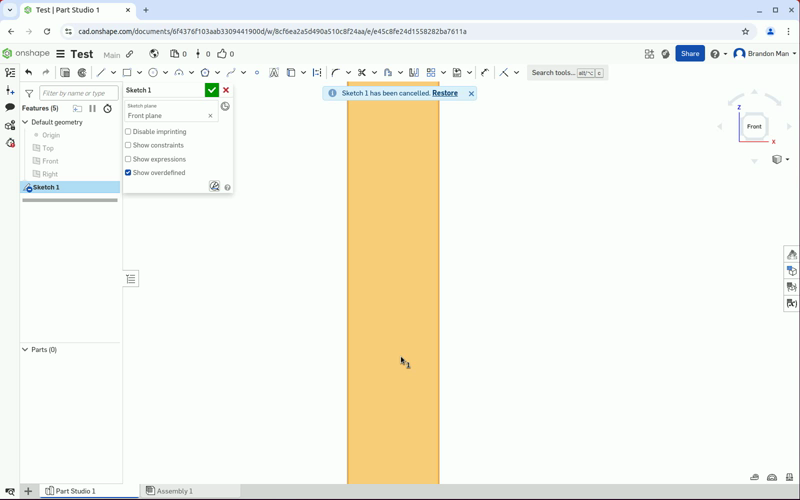
scroll(-6)
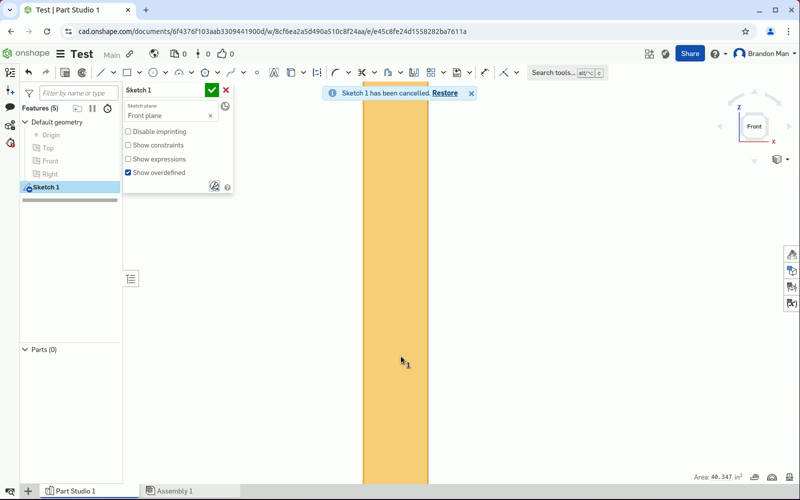
scroll(-6)
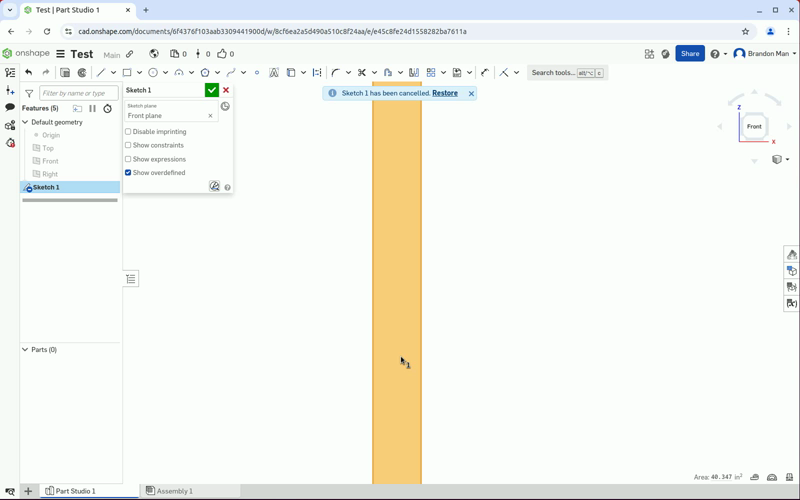
scroll(-6)
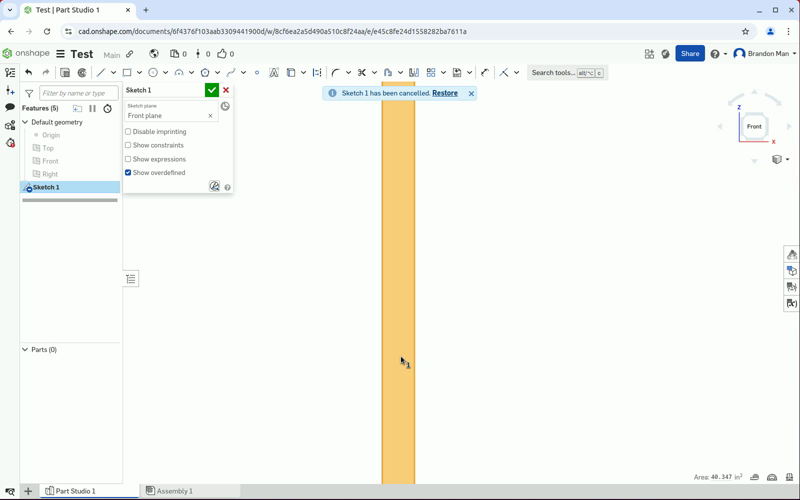
scroll(-6)
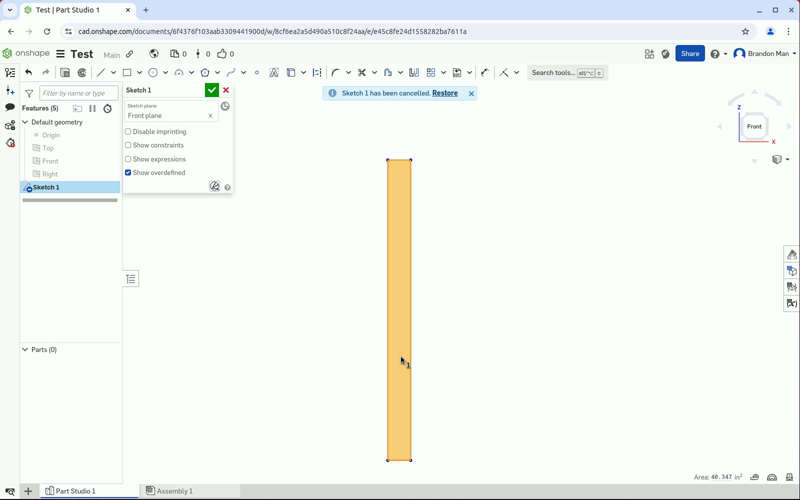
scroll(-6)
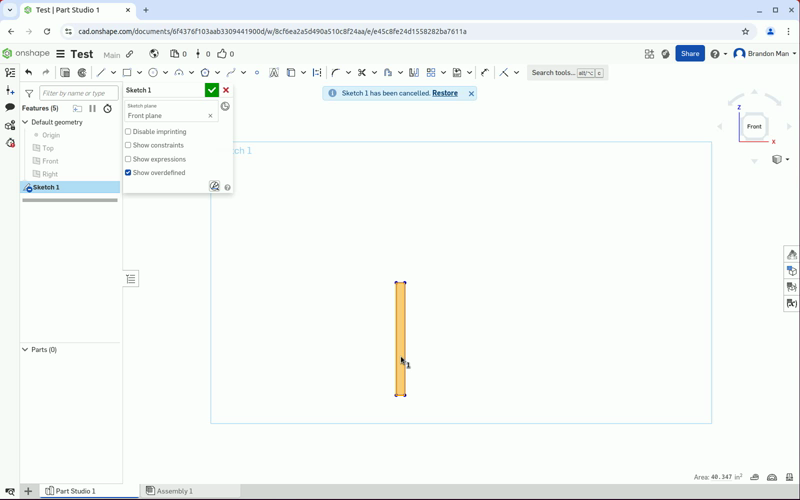
mouse_move(73, 352)
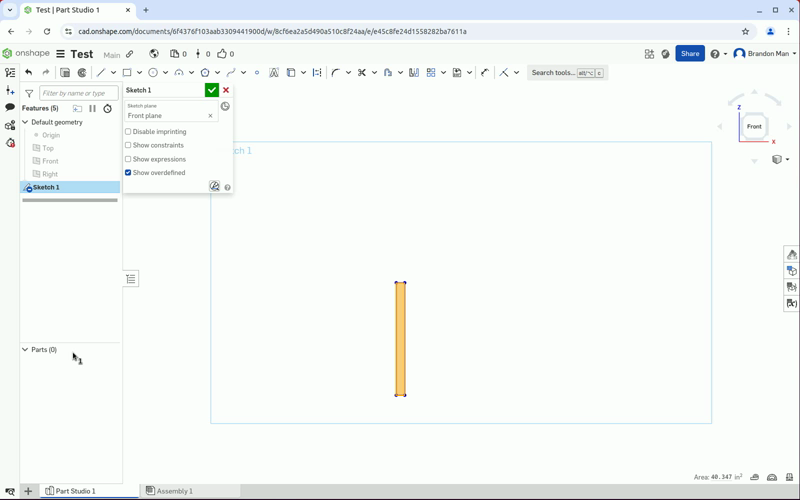
key(shift+y)
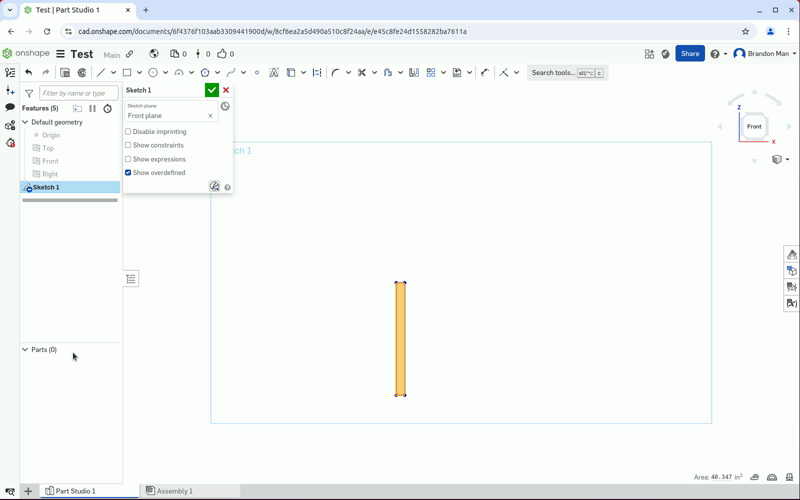
key(shift+e)
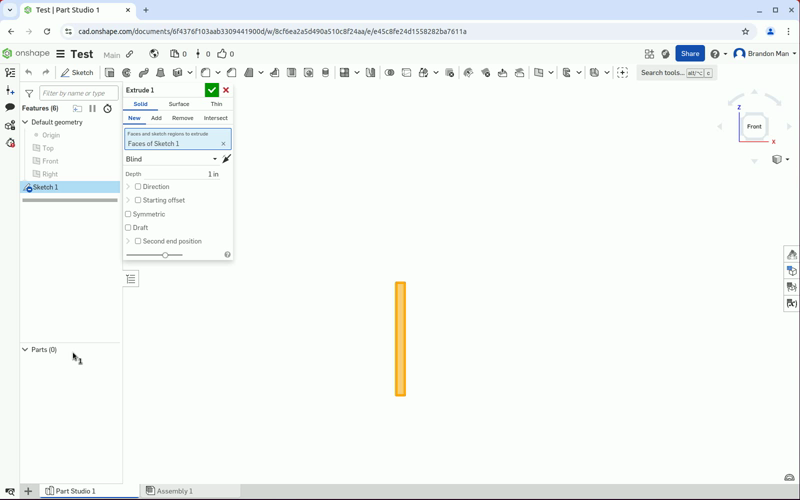
mouse_move(143, 106)
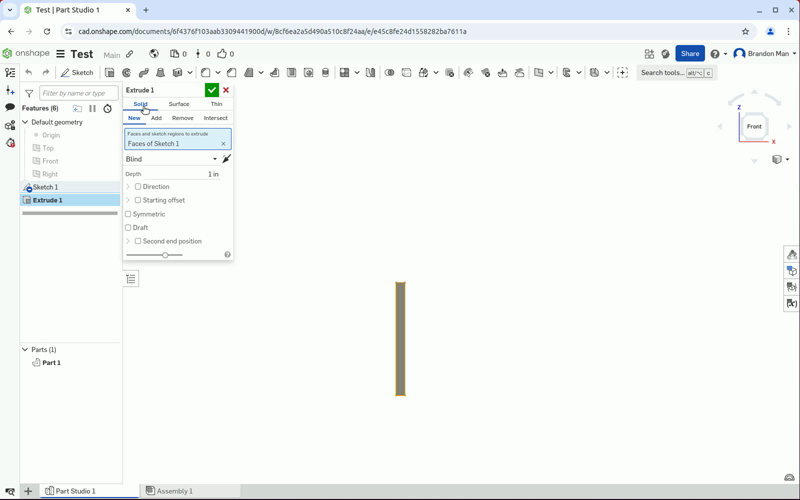
click(143, 106)
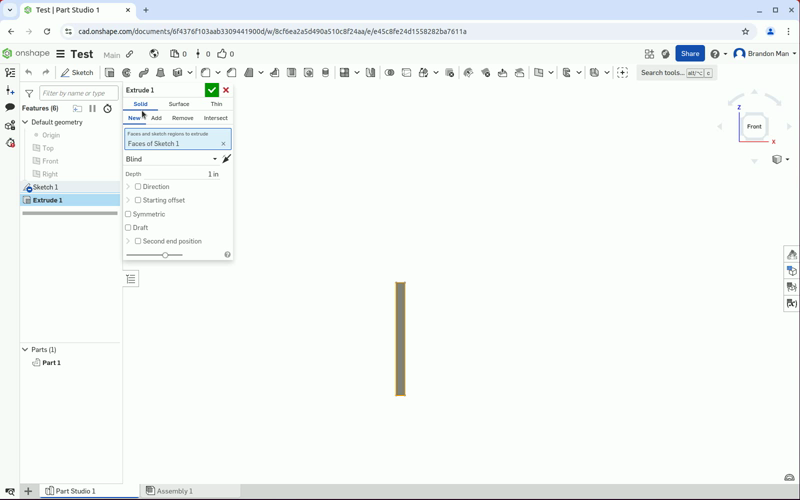
mouse_move(137, 120)
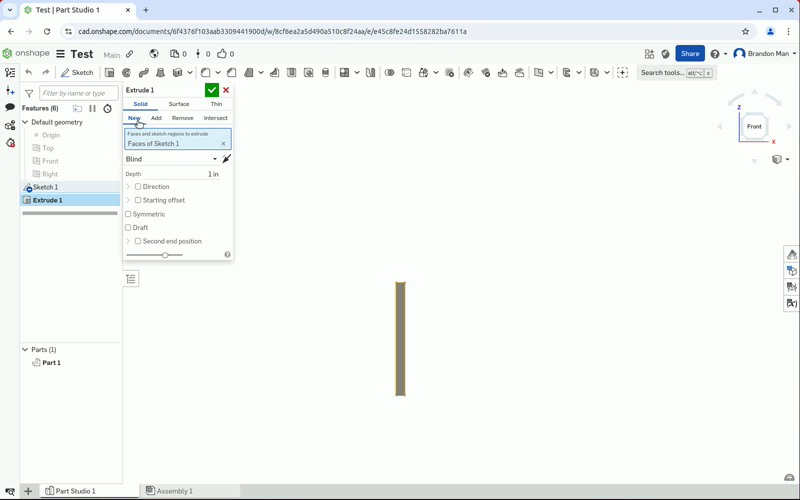
click(137, 120)
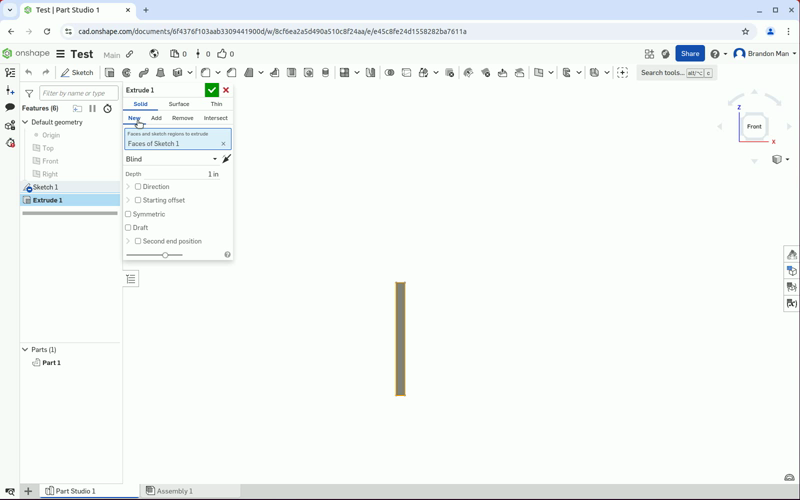
key(tab, 4)
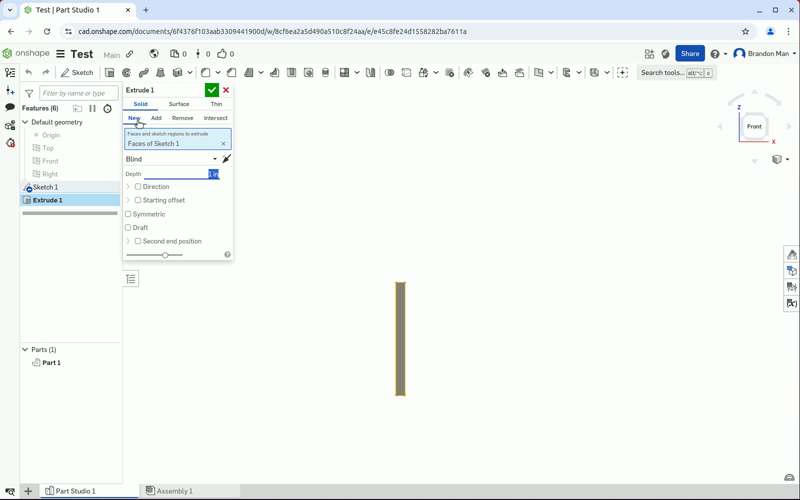
text(7.462)
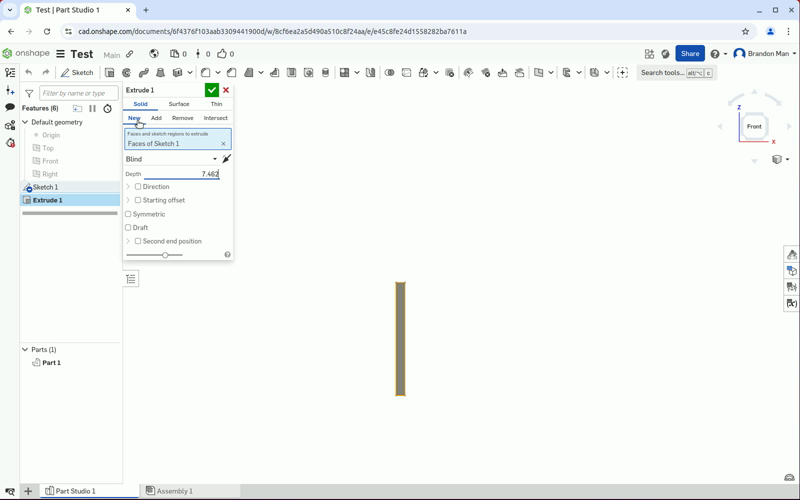
key(enter)
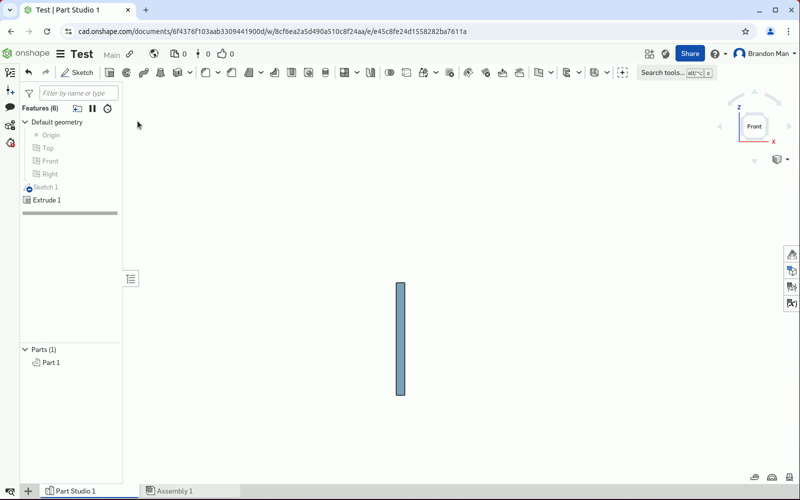
key(shift+h)
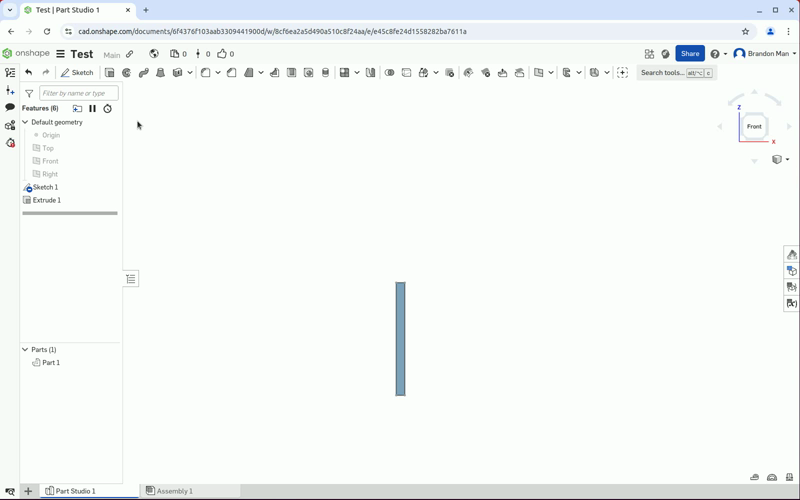
key(shift+h)
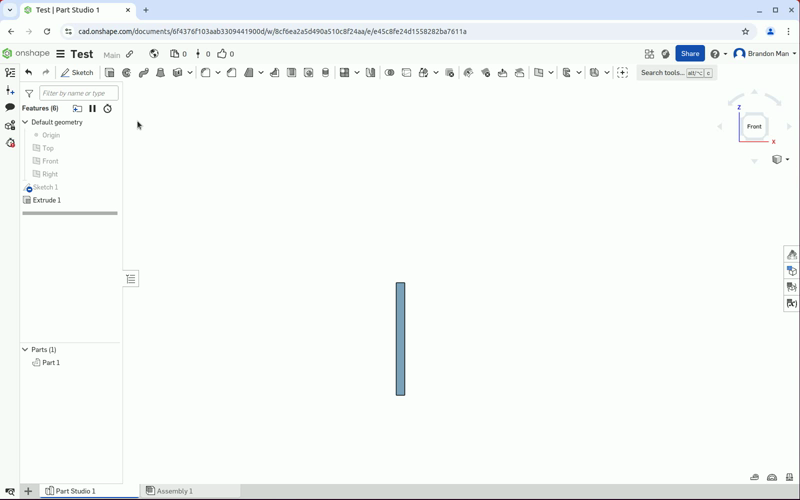
mouse_move(73, 189)
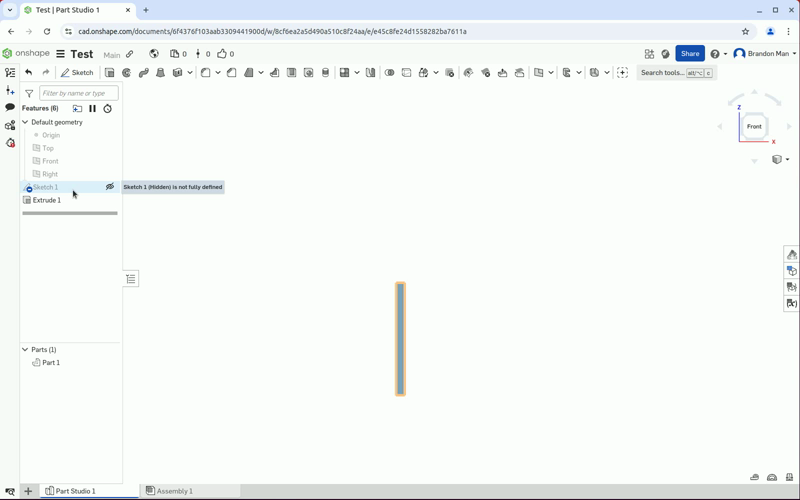
click(73, 189)
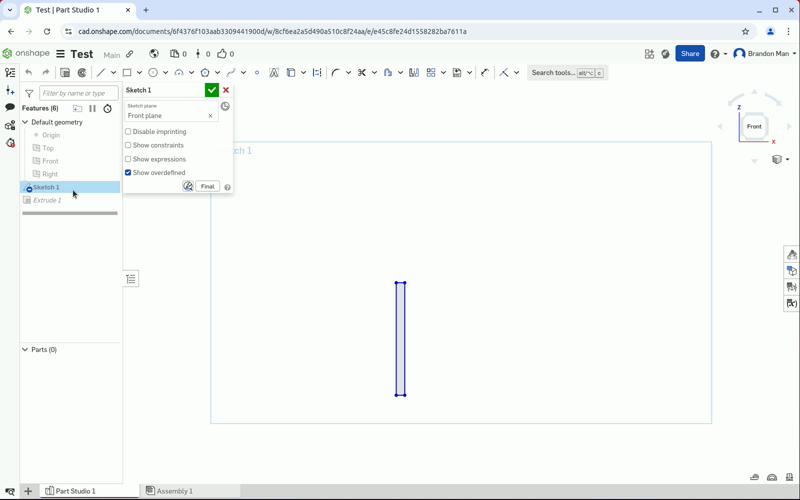
mouse_move(229, 92)
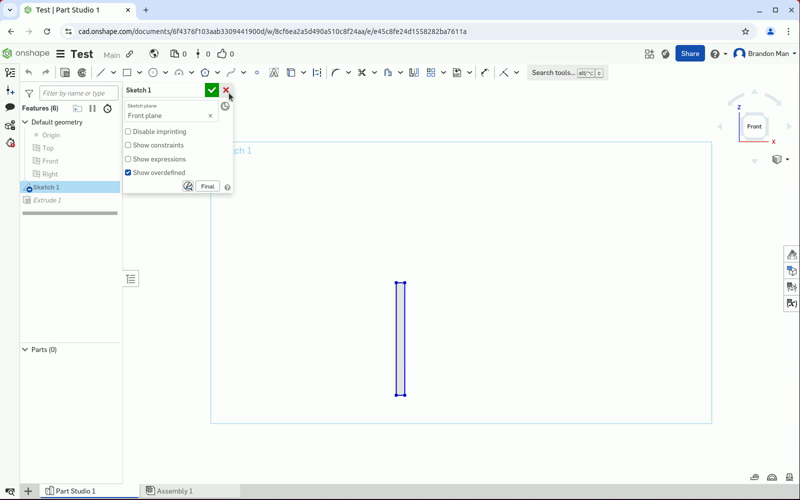
click(229, 92)
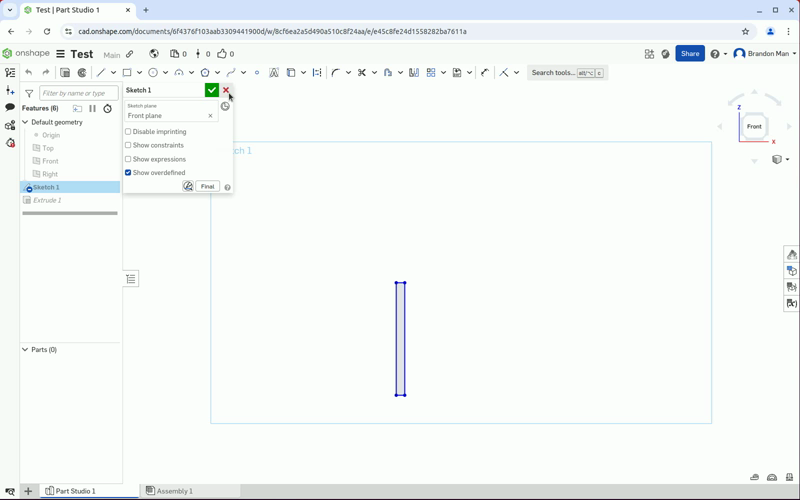
key(shift+s)
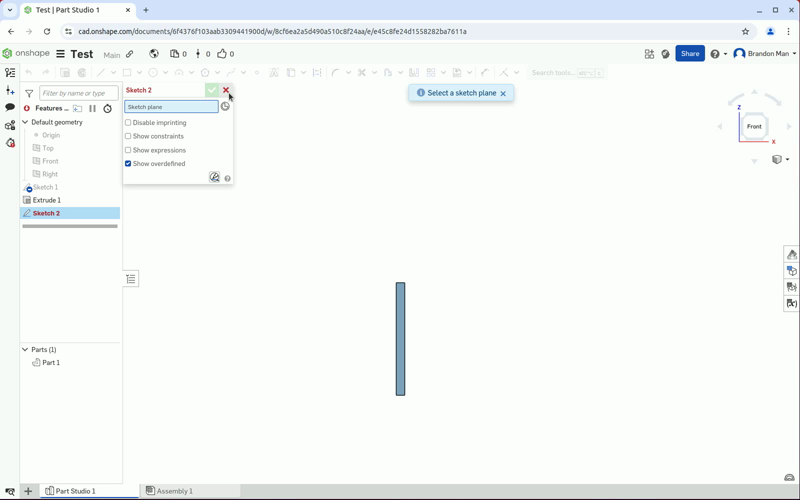
mouse_move(73, 163)
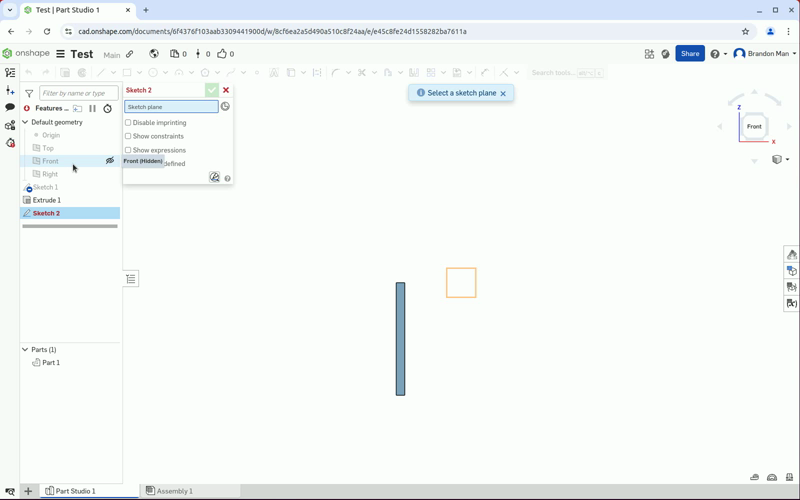
click(73, 163)
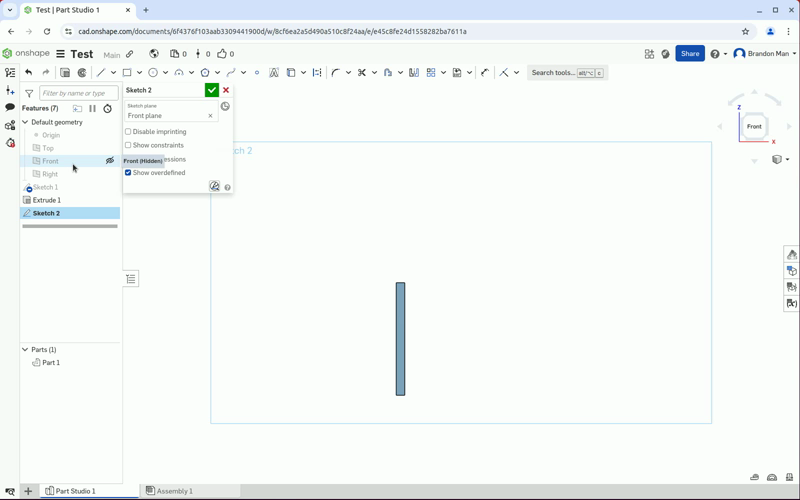
mouse_move(73, 352)
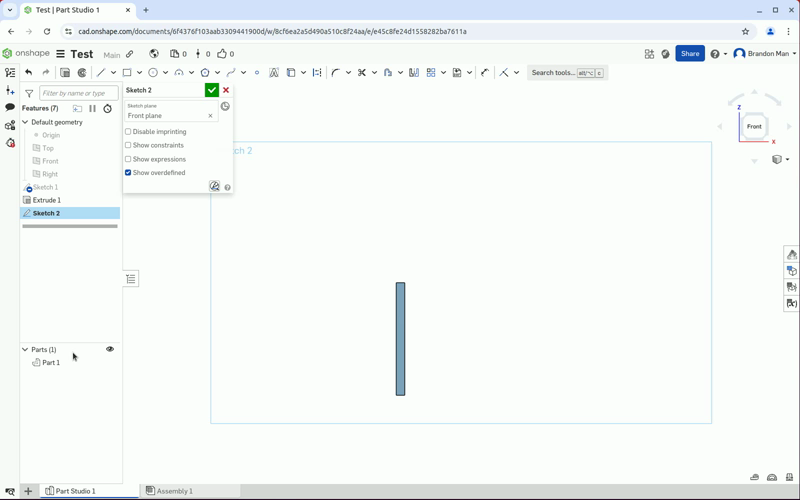
key(y)
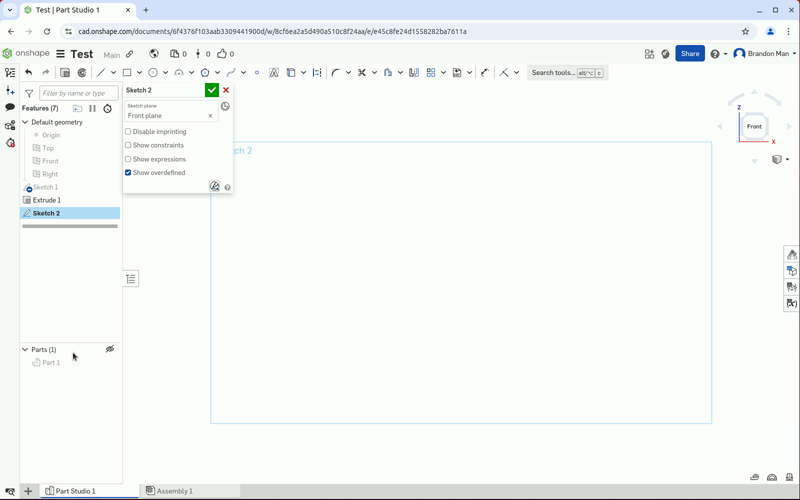
key(l)
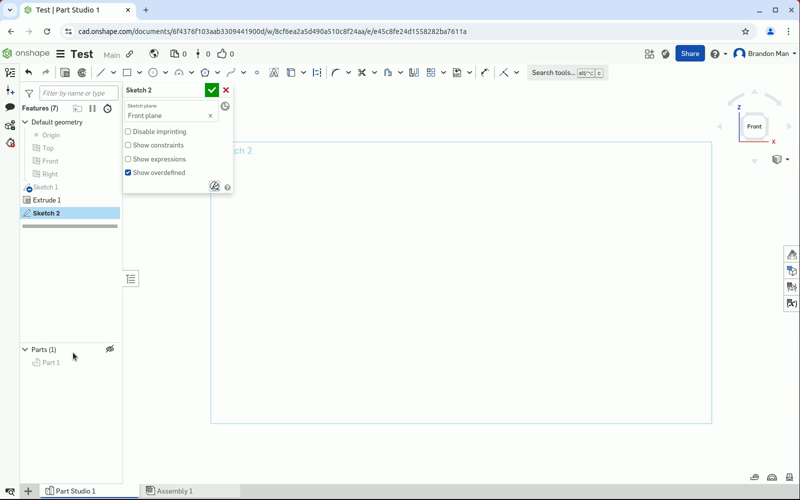
key_down(shift)
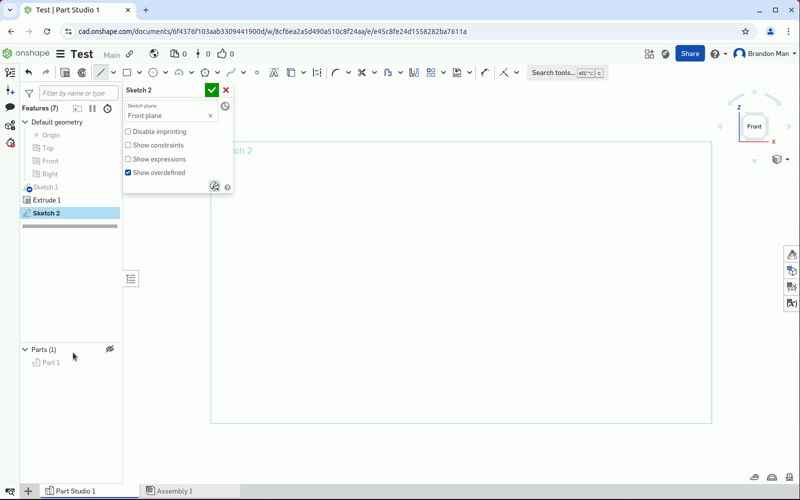
mouse_move(368, 395)
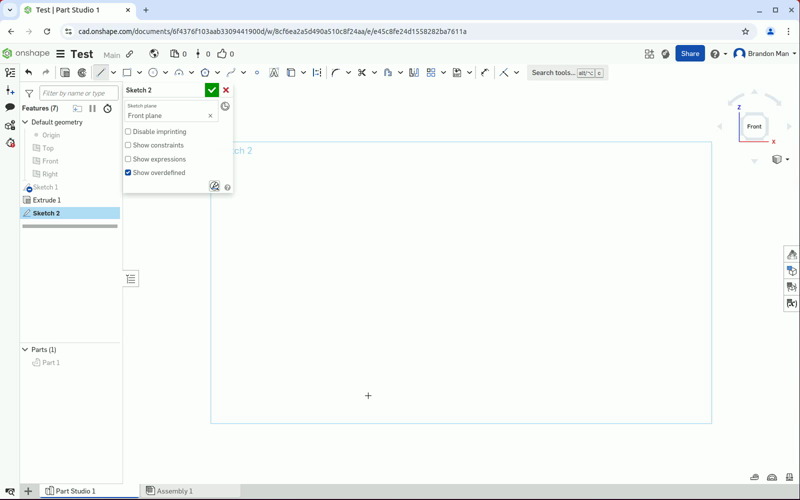
click(368, 395)
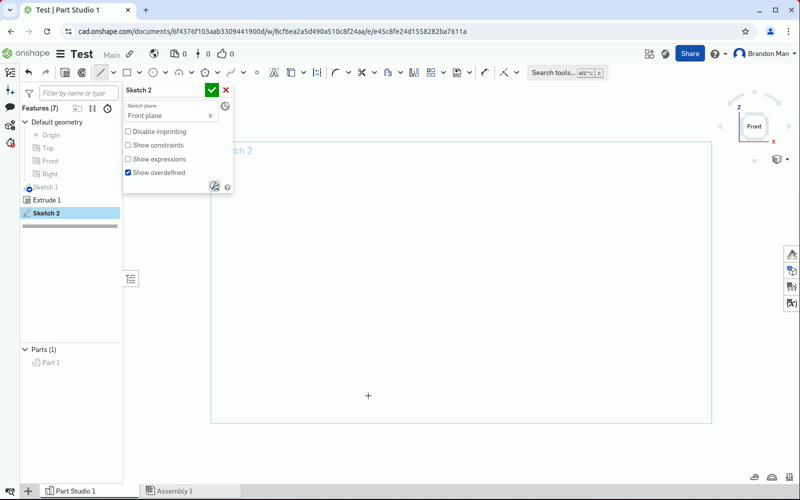
key_up(shift)
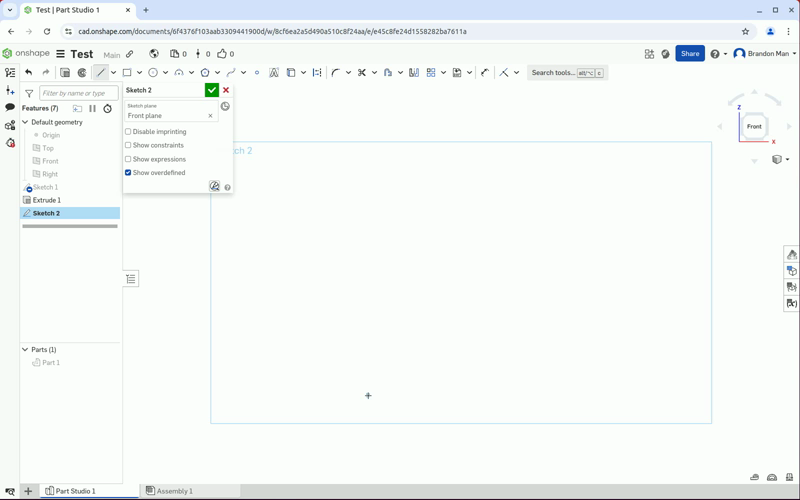
key_down(shift)
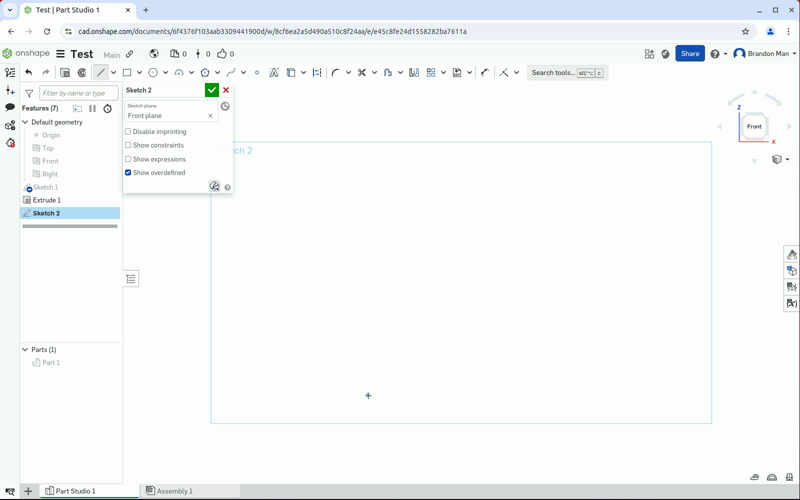
mouse_move(398, 395)
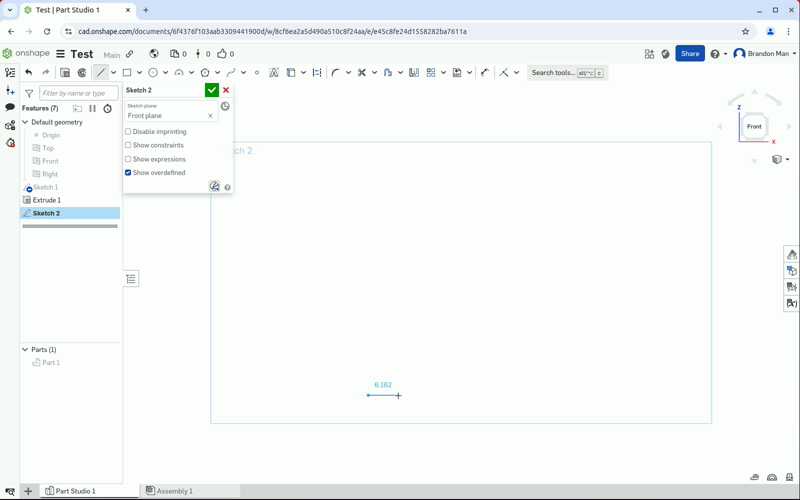
mouse_move(396, 395)
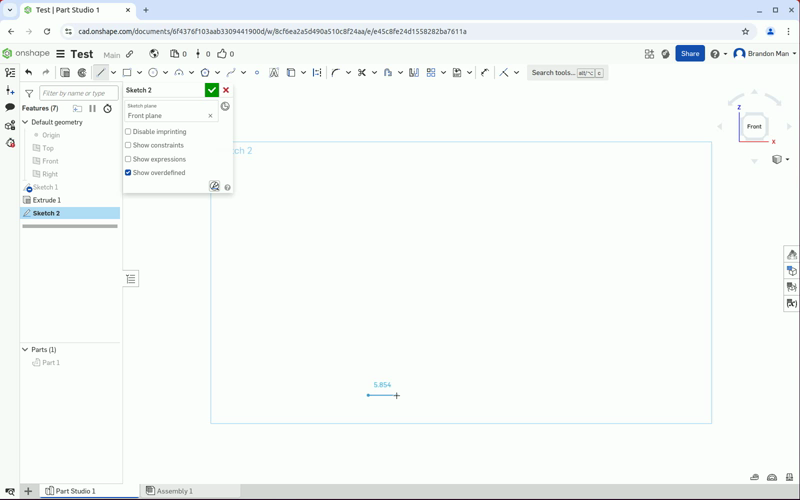
click(396, 395)
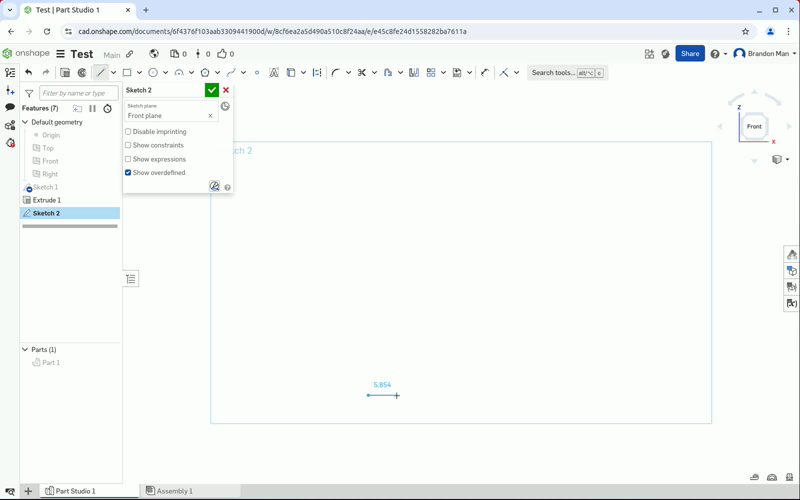
key_up(shift)
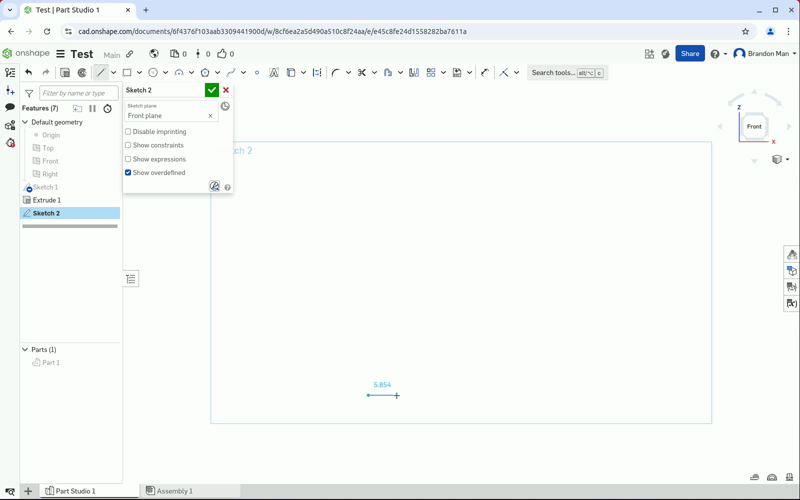
key_down(shift)
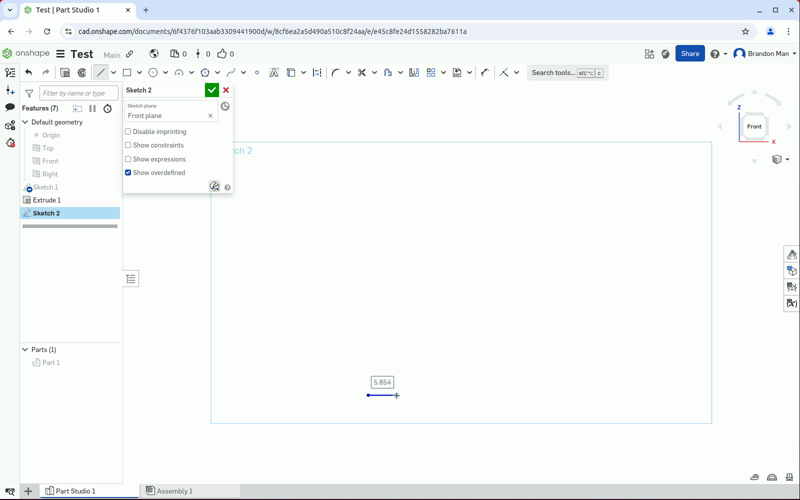
mouse_move(396, 282)
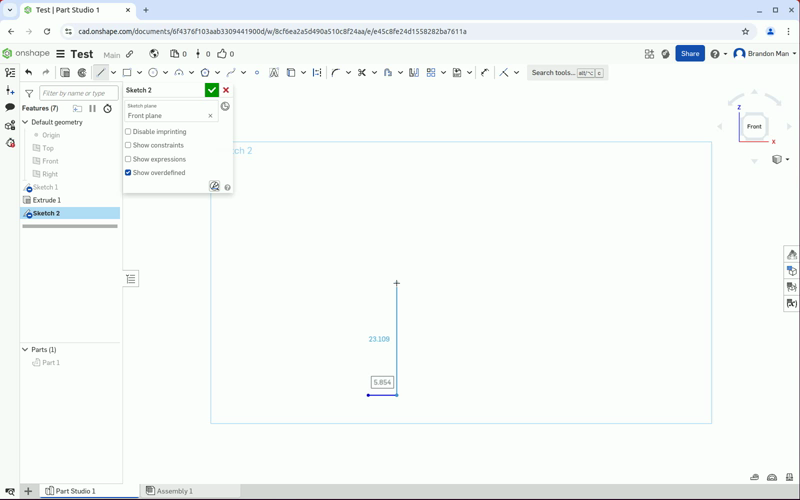
click(396, 282)
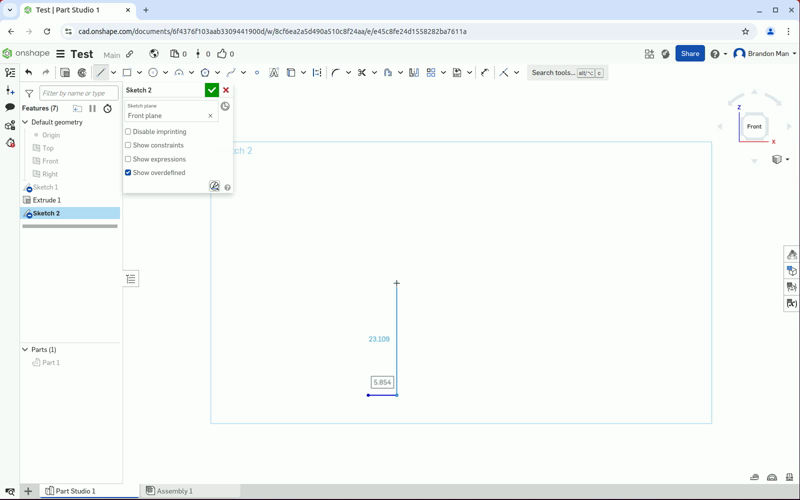
key_up(shift)
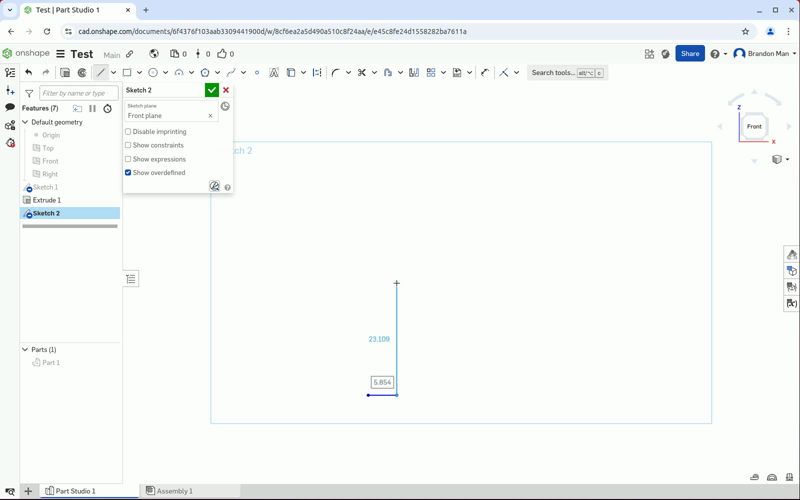
key_down(shift)
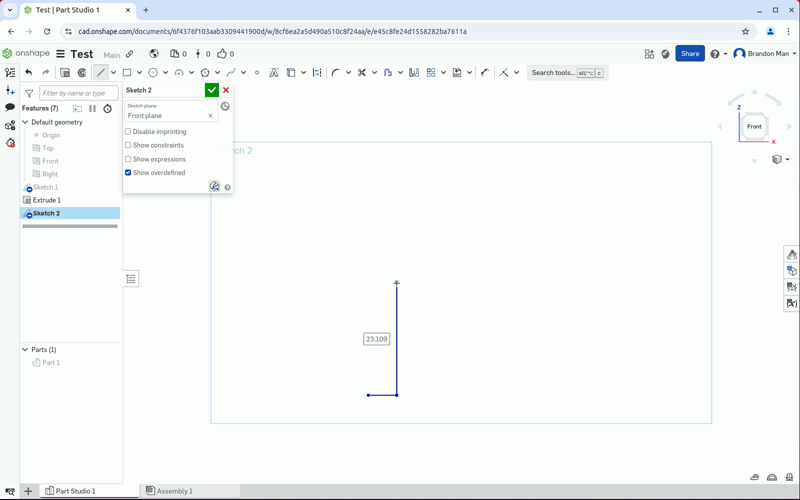
mouse_move(426, 282)
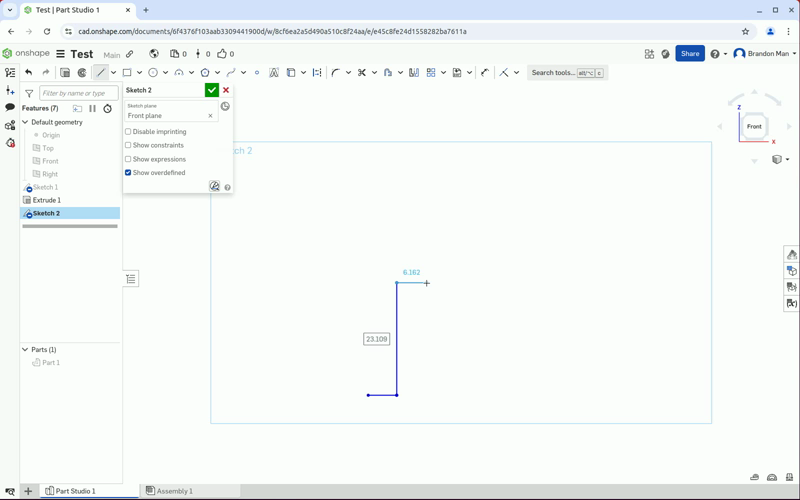
mouse_move(368, 282)
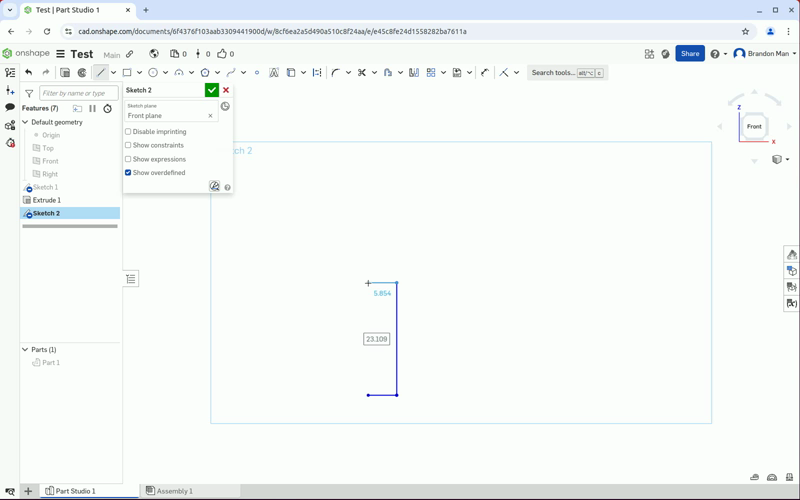
click(368, 282)
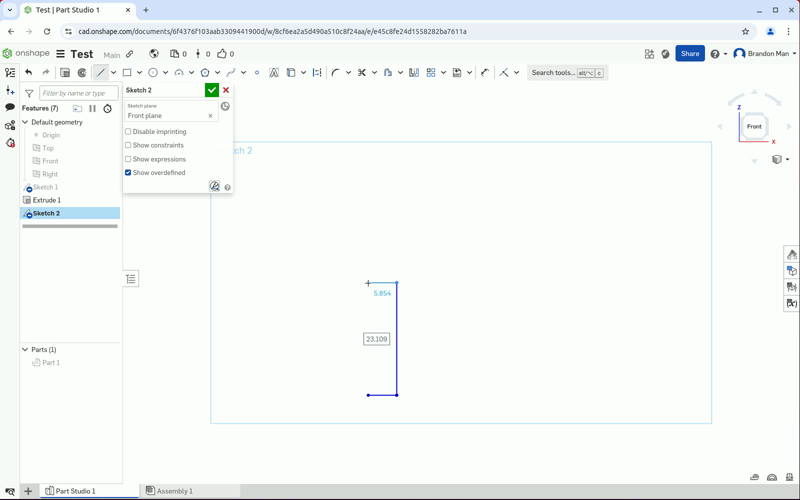
key_up(shift)
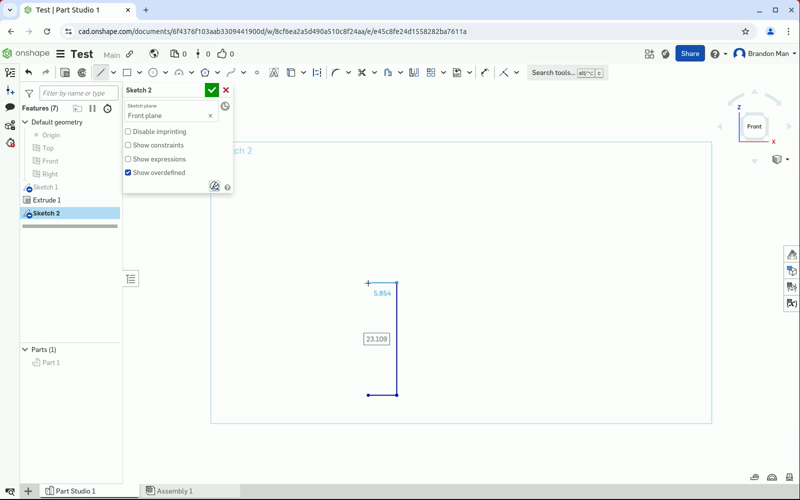
key_down(shift)
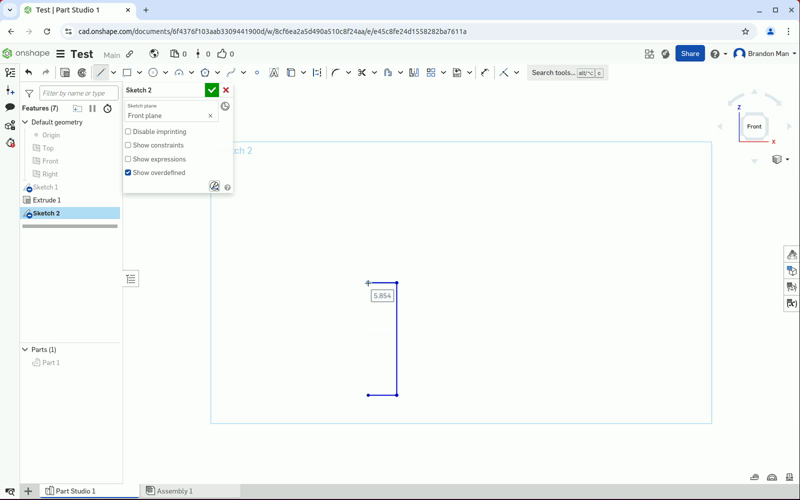
mouse_move(368, 395)
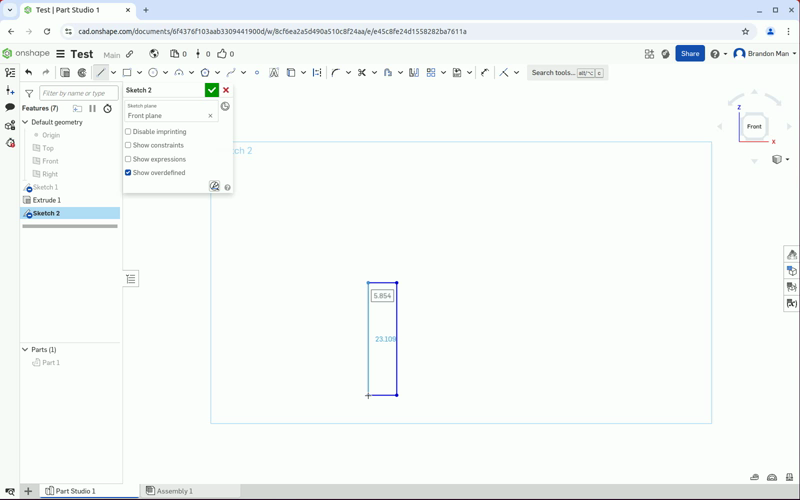
key_up(shift)
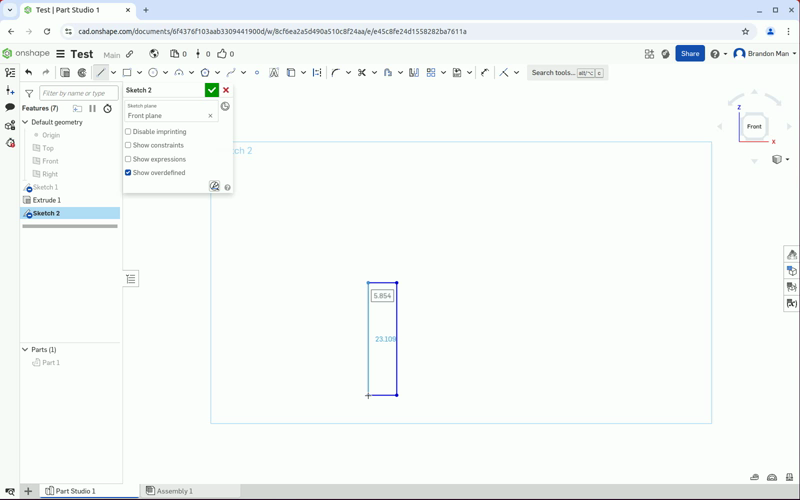
click(368, 395)
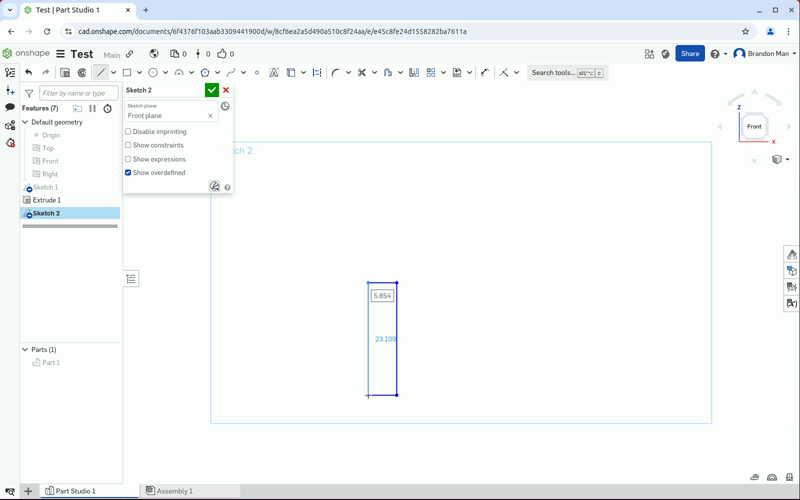
key(esc)
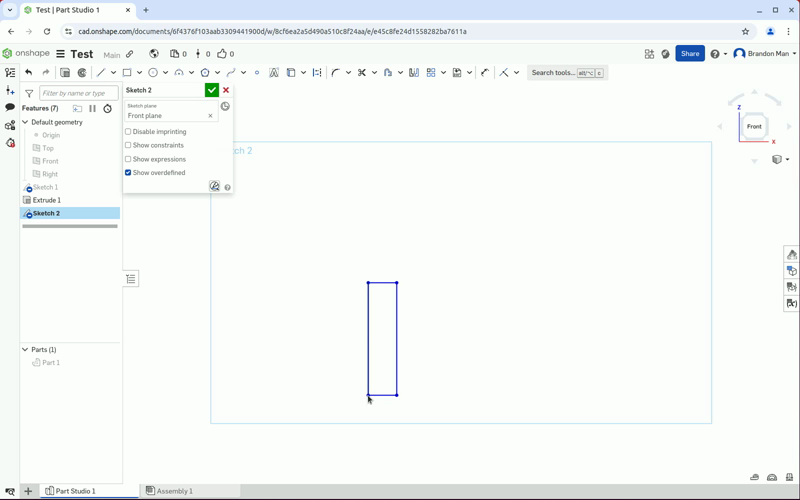
mouse_move(393, 338)
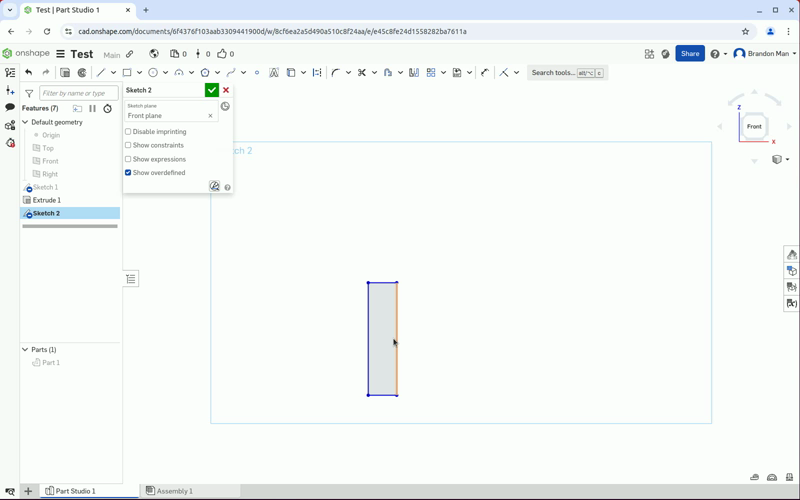
click(393, 338)
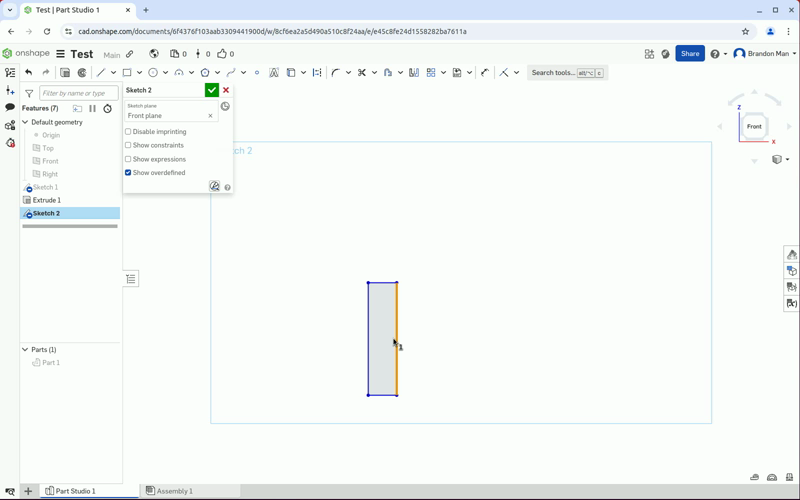
mouse_move(73, 352)
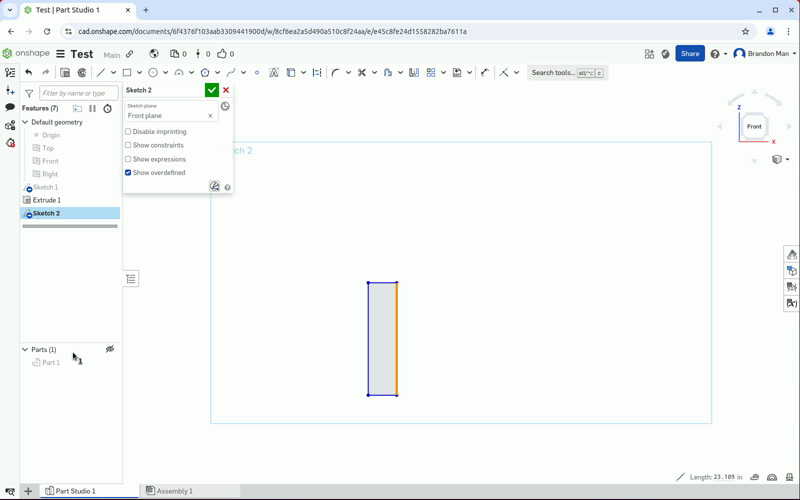
key(shift+y)
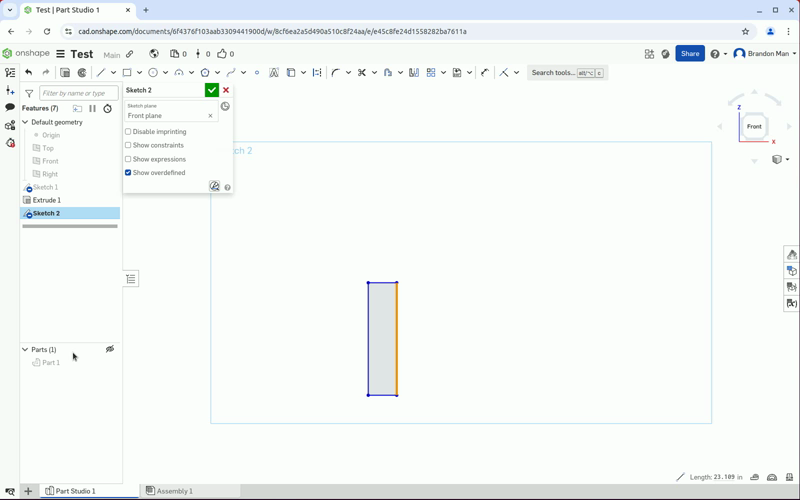
key(shift+e)
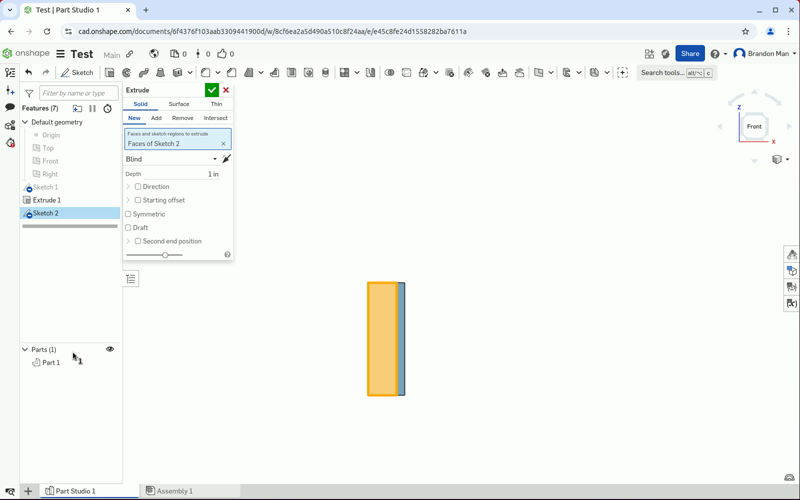
mouse_move(143, 106)
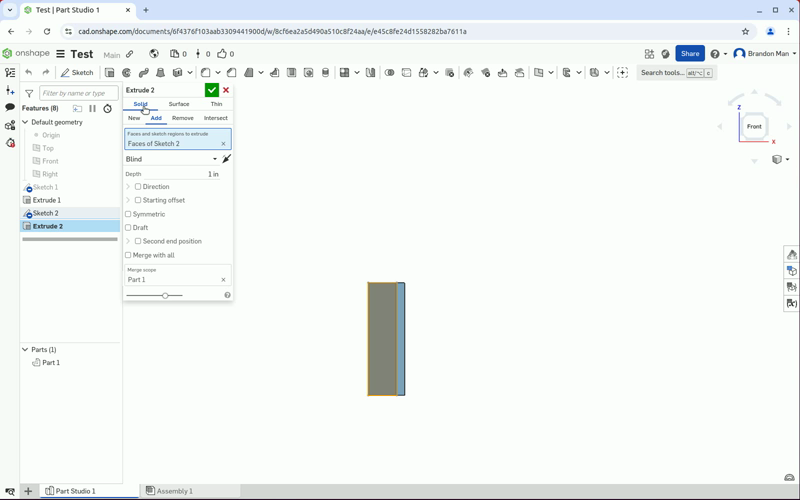
click(143, 106)
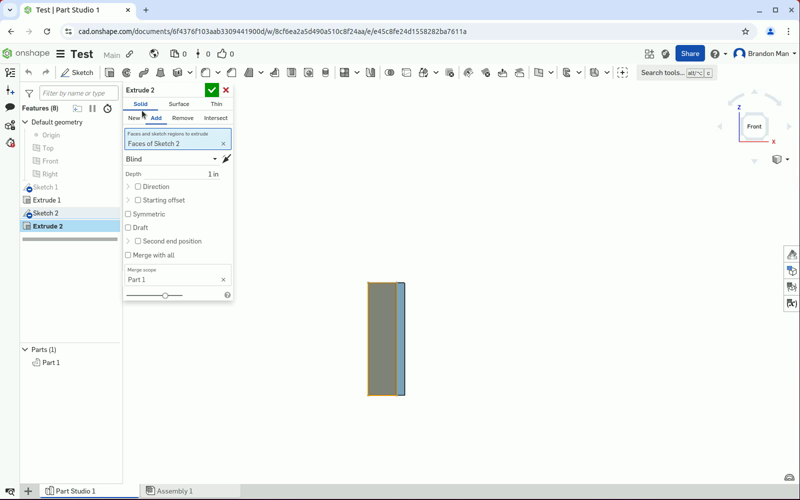
mouse_move(137, 120)
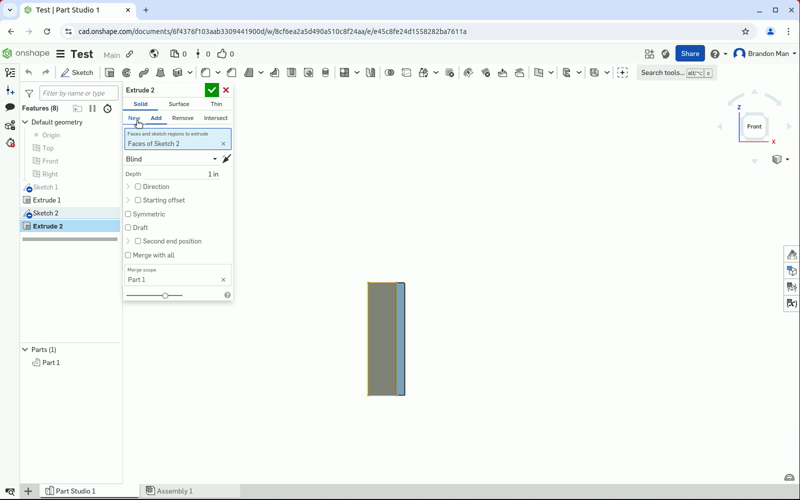
click(137, 120)
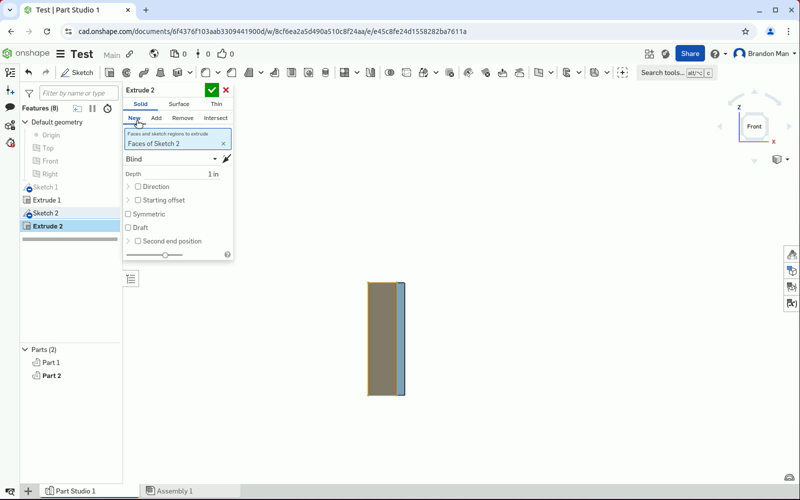
key(tab, 4)
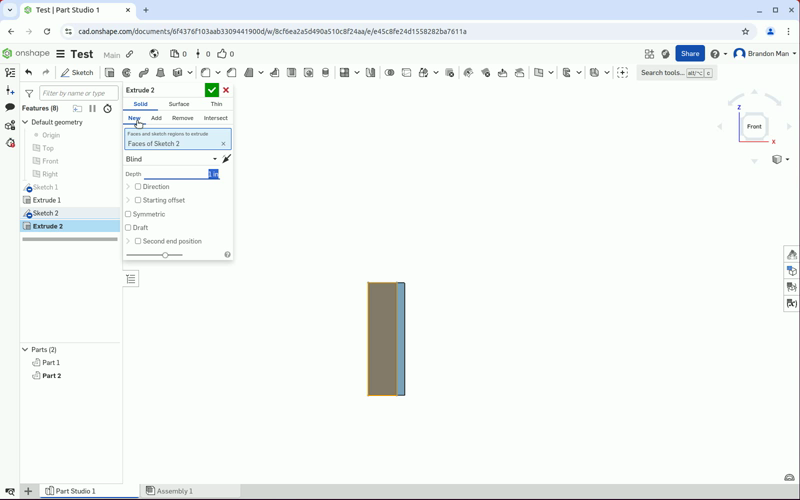
text(7.462)
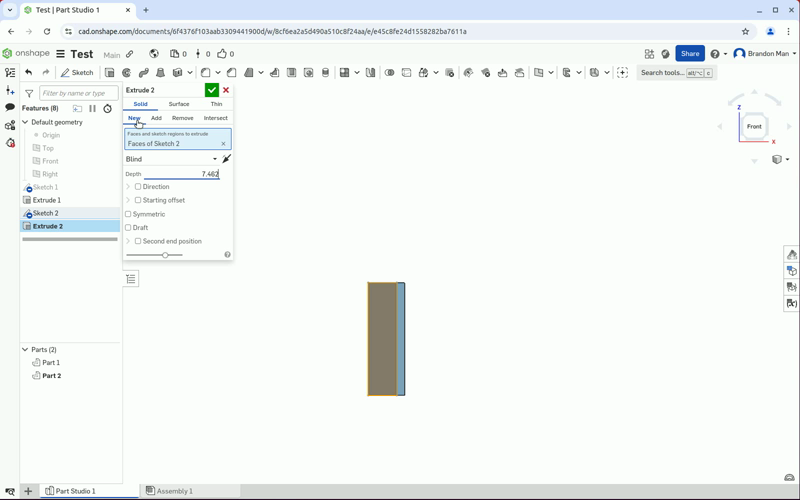
key(enter)
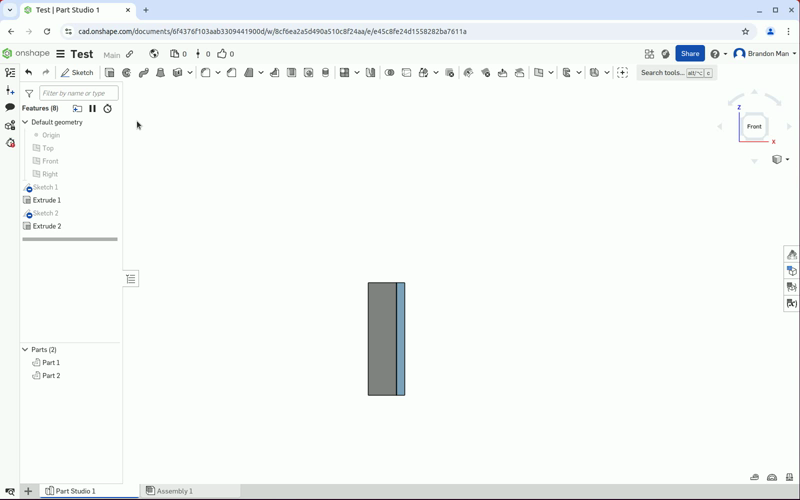
key(shift+h)
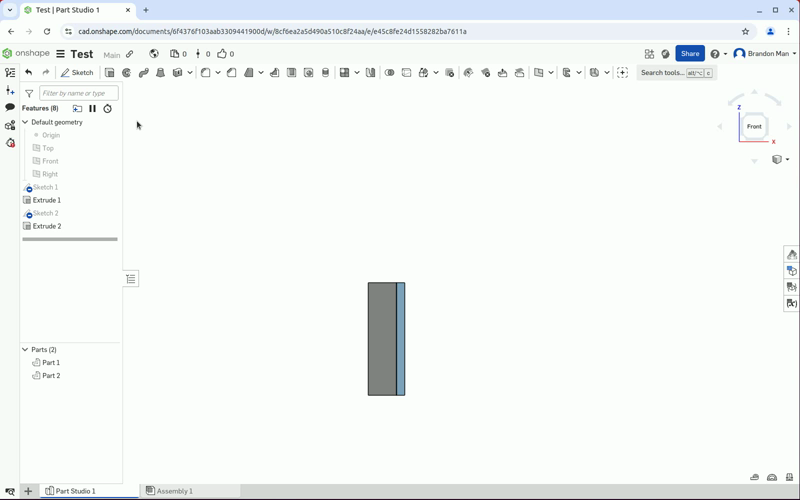
key(shift+h)
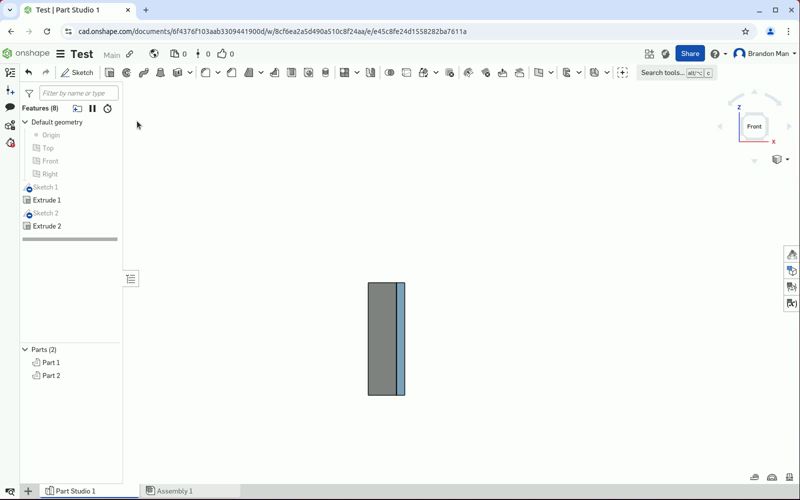
mouse_move(73, 189)
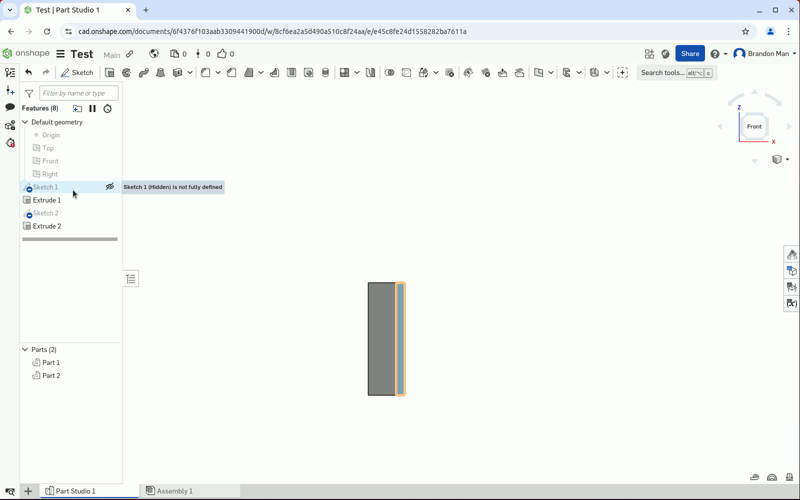
click(73, 189)
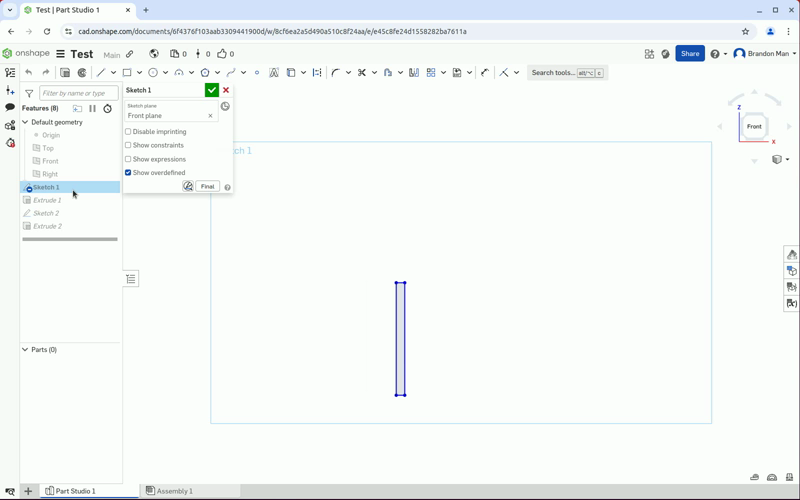
mouse_move(229, 92)
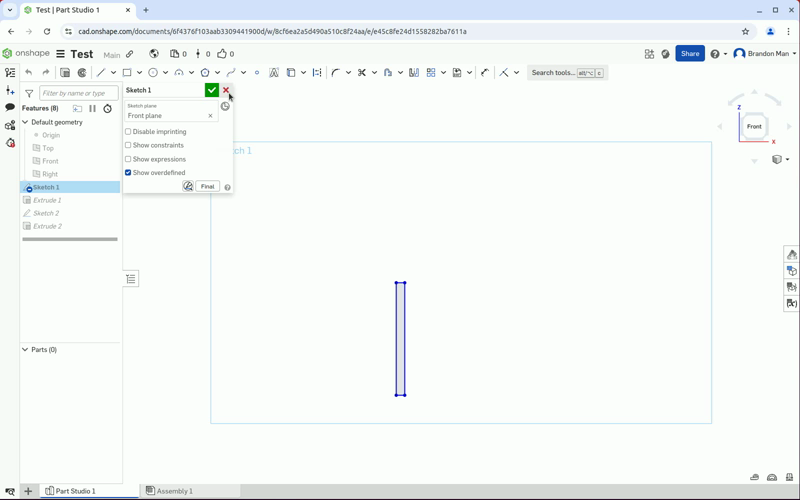
click(229, 92)
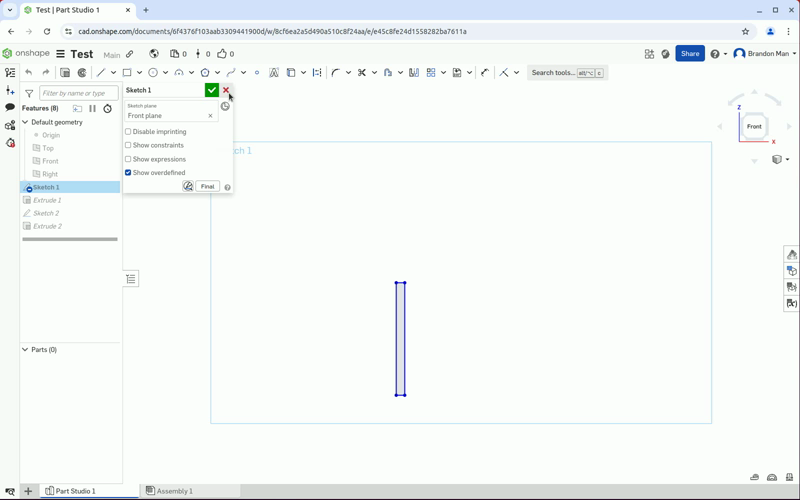
key(shift+s)
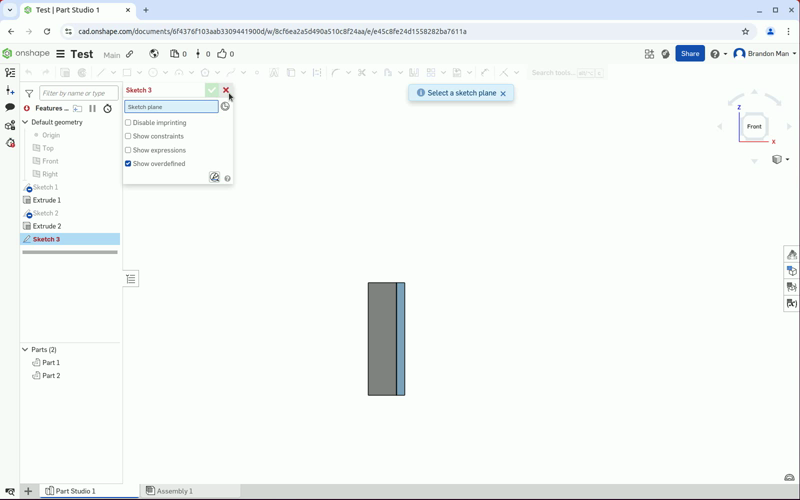
mouse_move(73, 163)
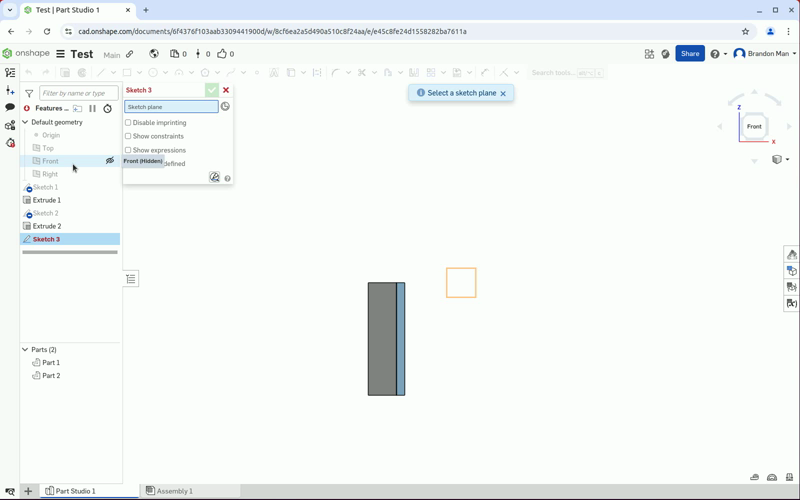
click(73, 163)
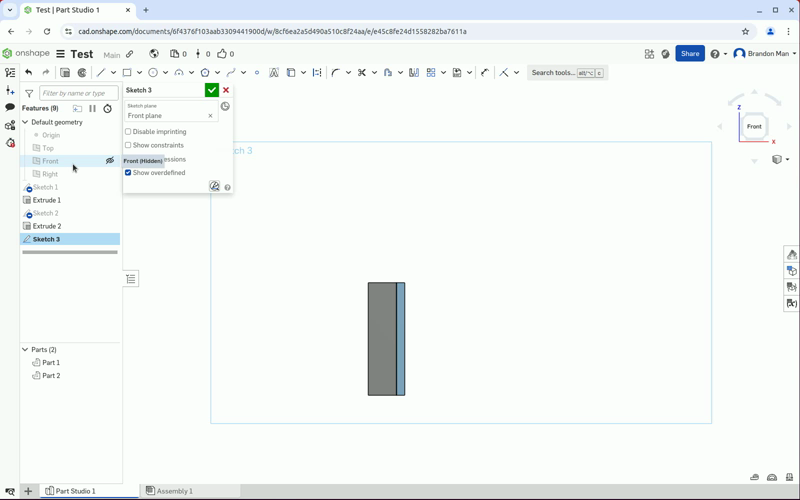
mouse_move(73, 352)
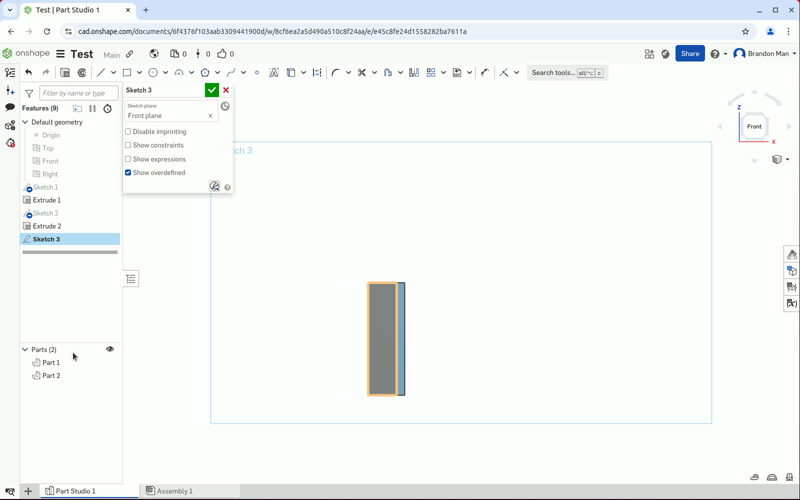
key(y)
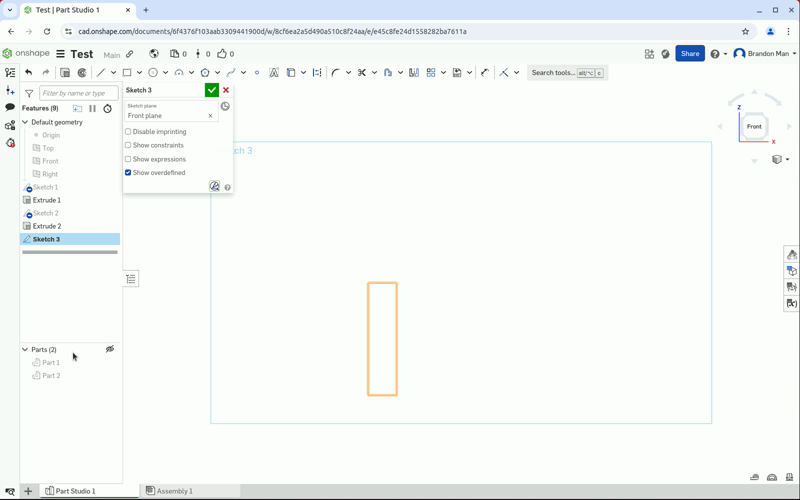
key(l)
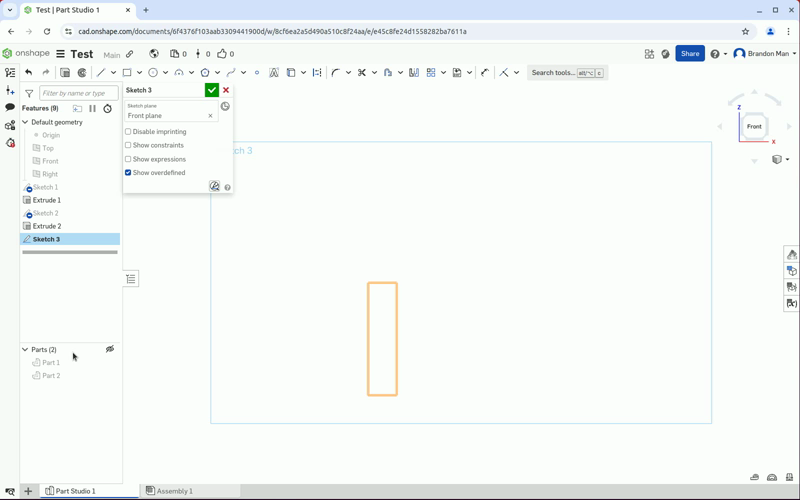
key_down(shift)
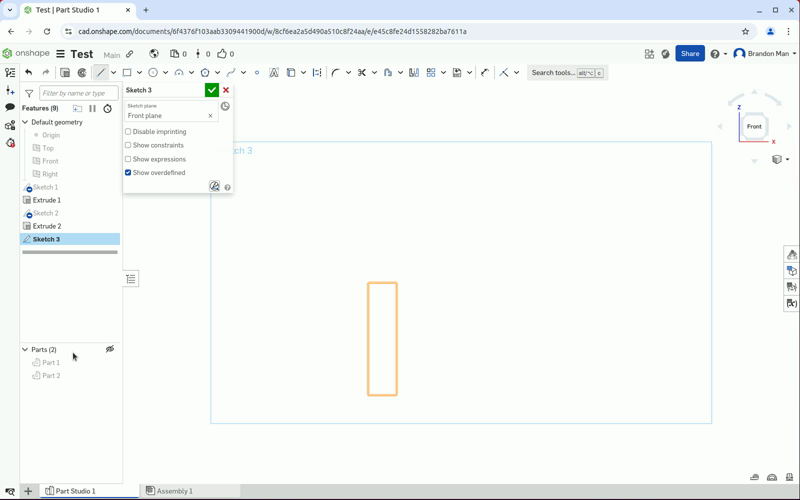
mouse_move(405, 395)
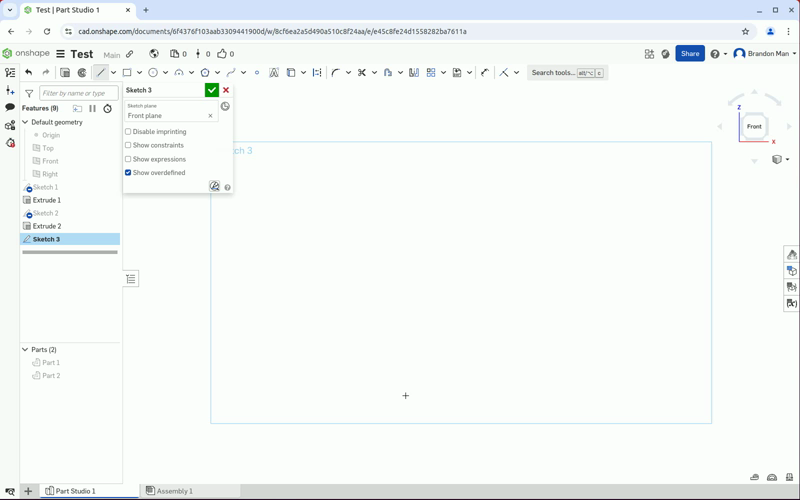
click(405, 395)
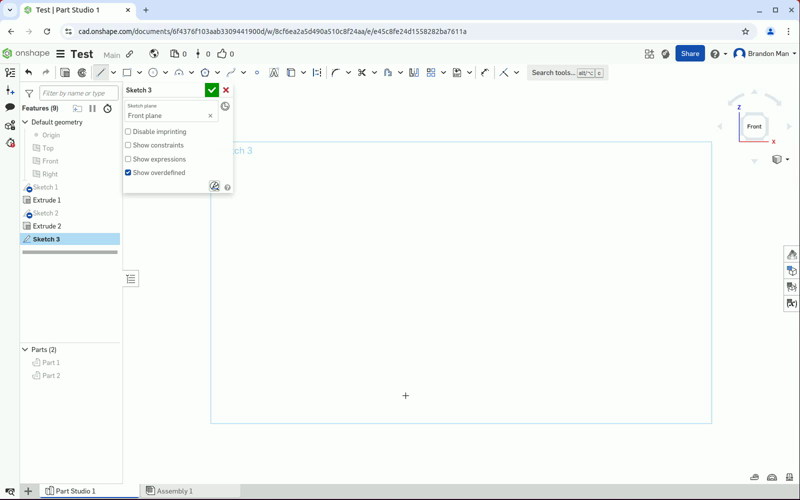
key_up(shift)
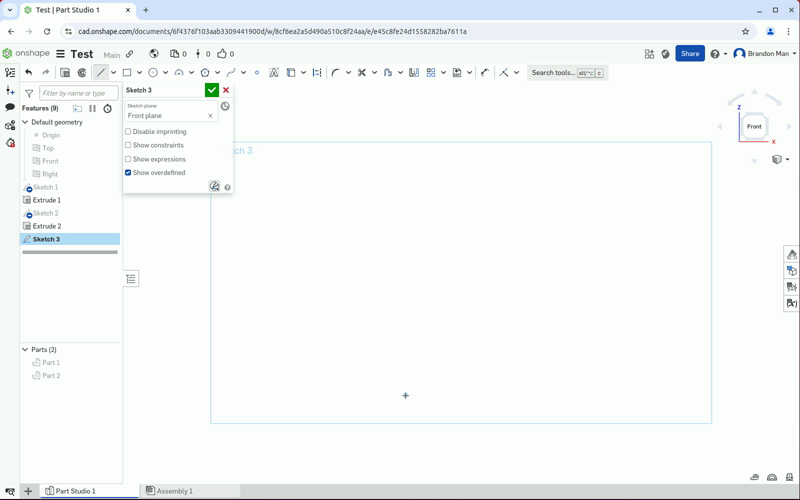
key_down(shift)
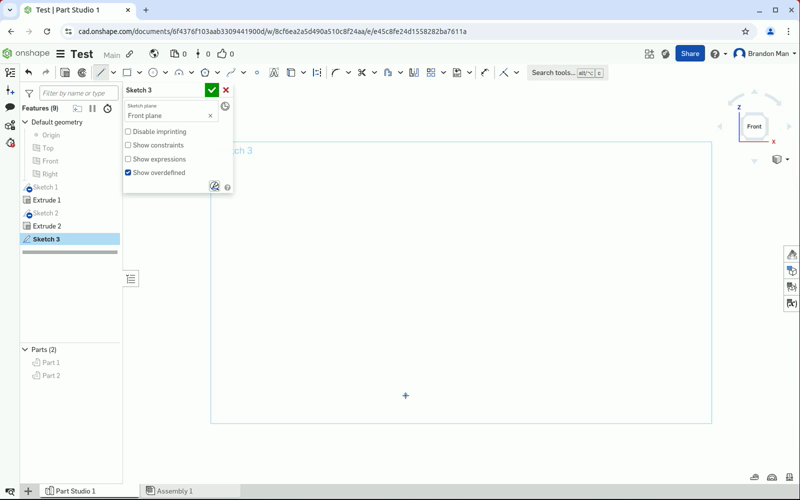
mouse_move(517, 395)
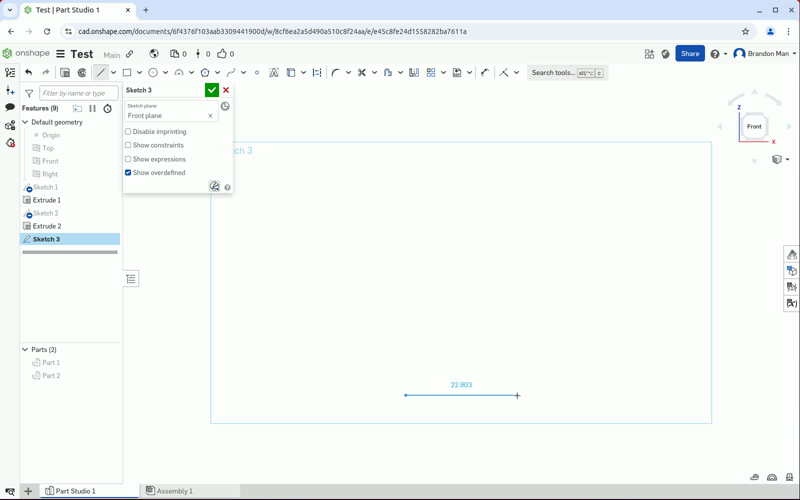
click(517, 395)
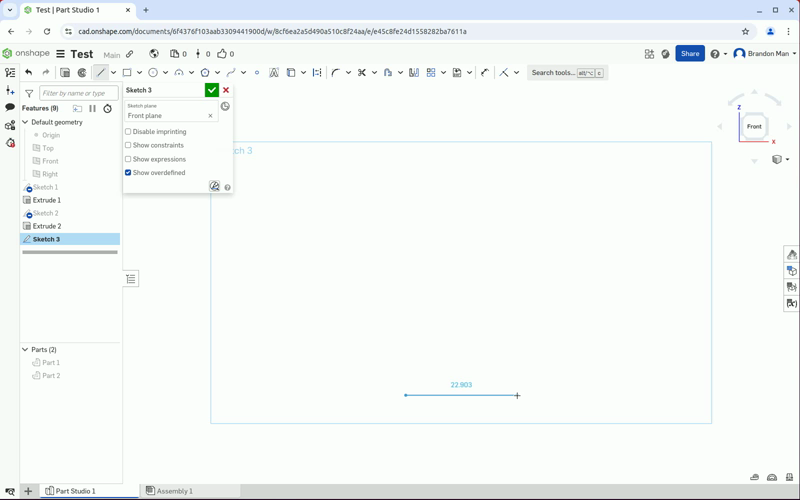
key_up(shift)
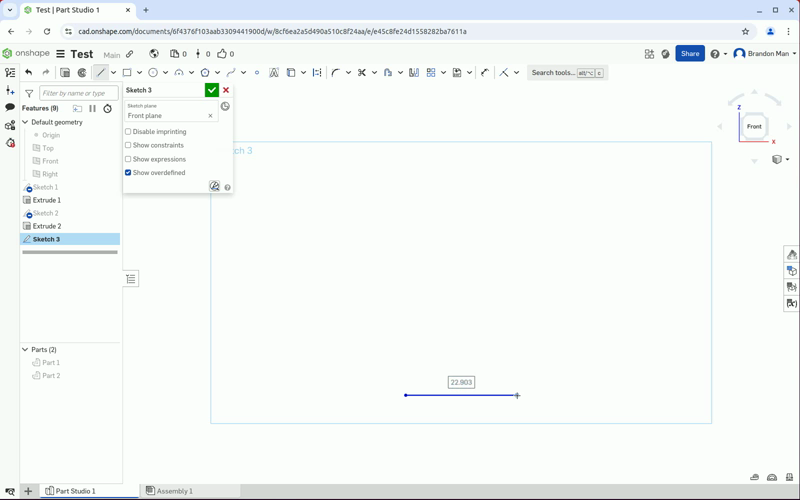
key_down(shift)
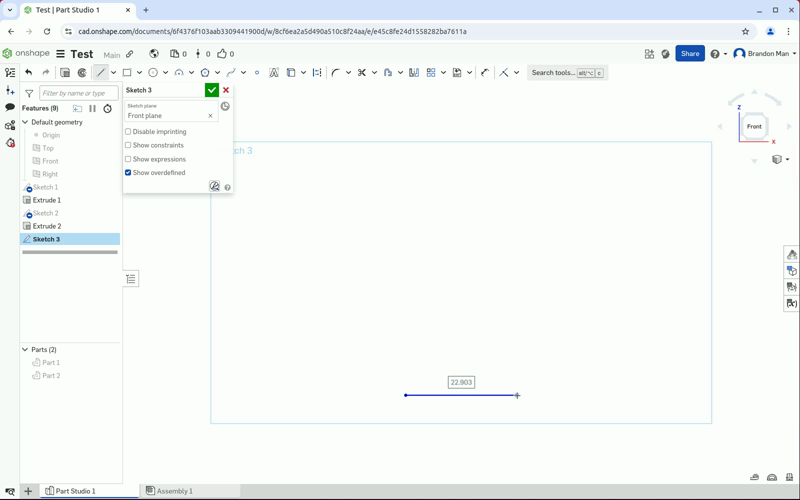
mouse_move(517, 282)
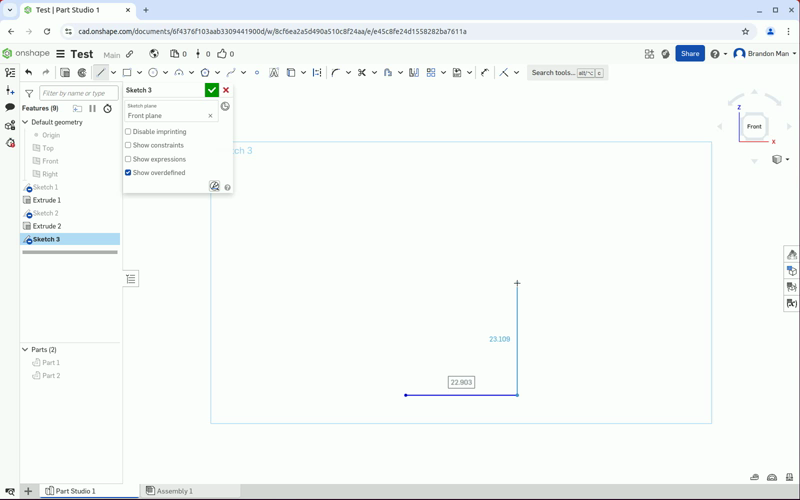
click(517, 282)
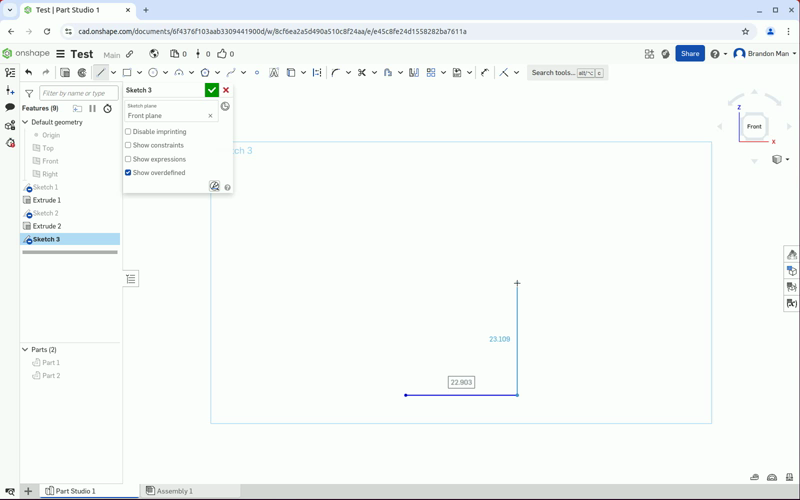
key_up(shift)
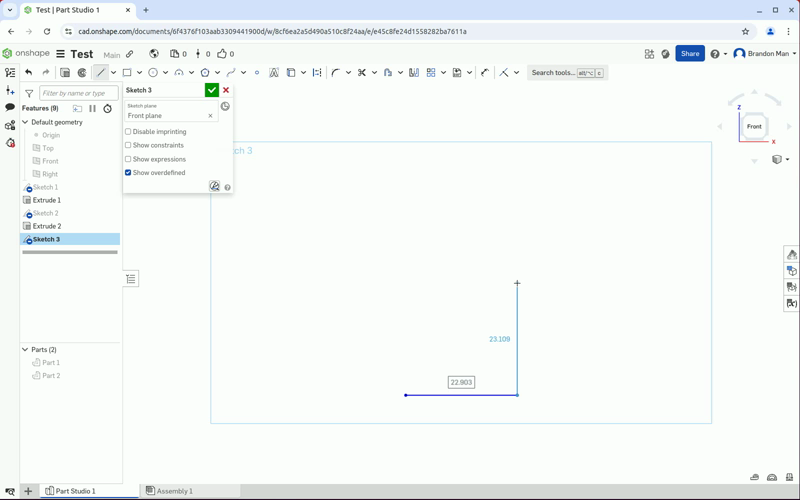
key_down(shift)
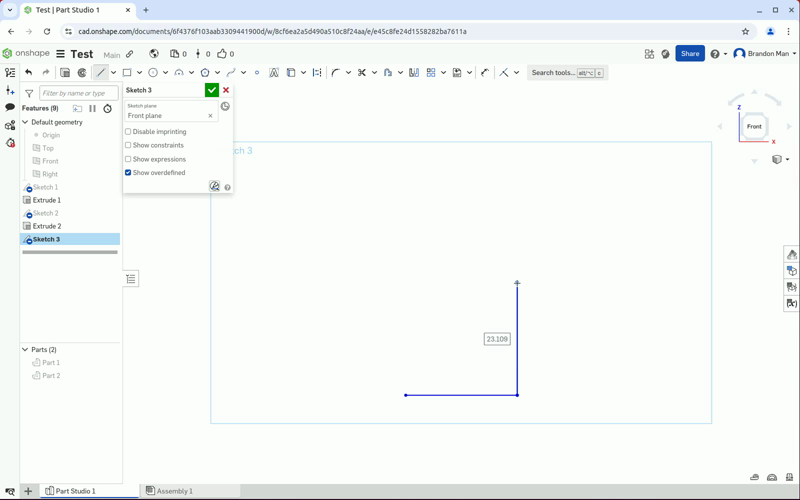
mouse_move(405, 282)
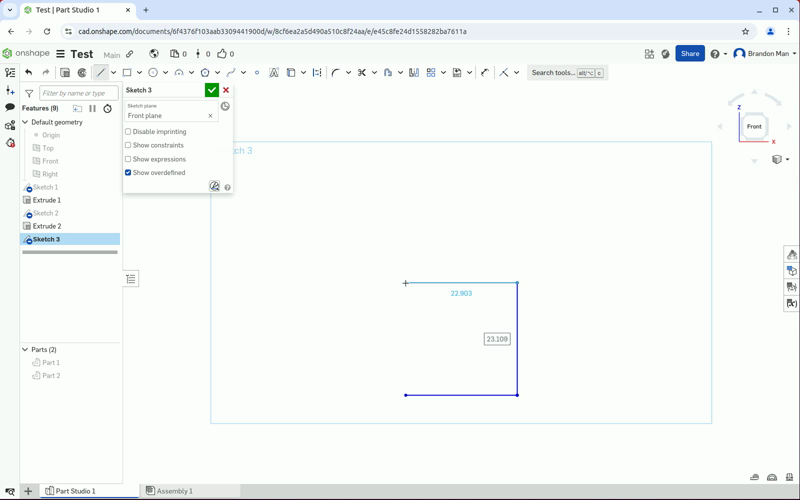
click(405, 282)
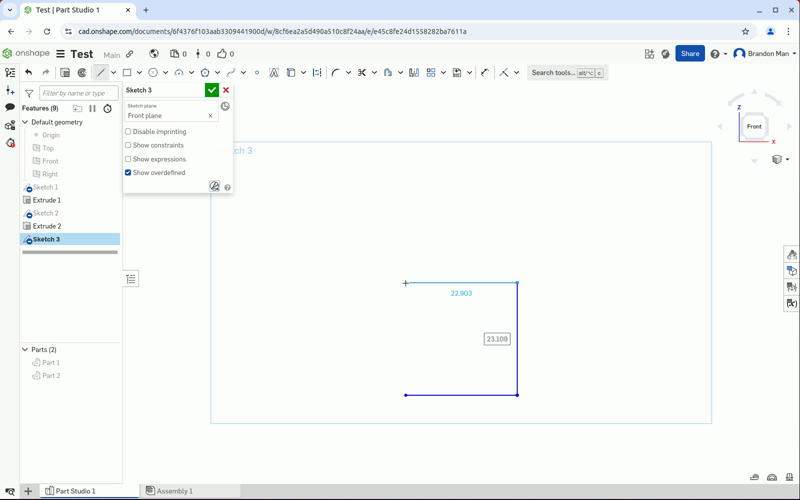
key_up(shift)
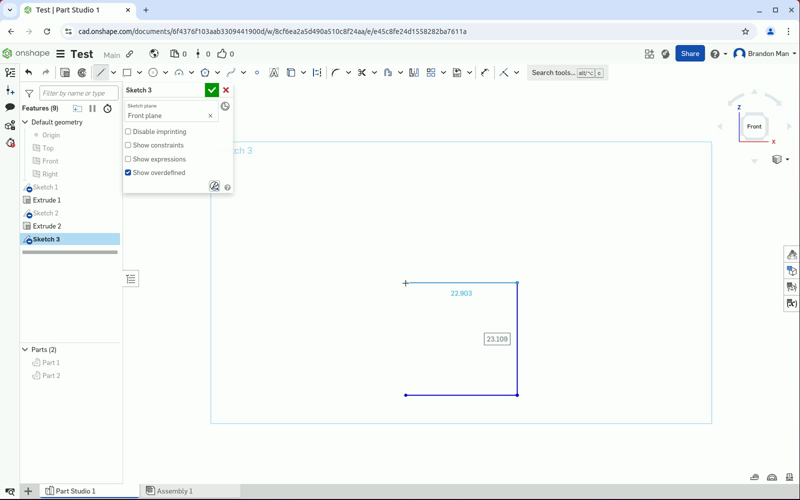
key_down(shift)
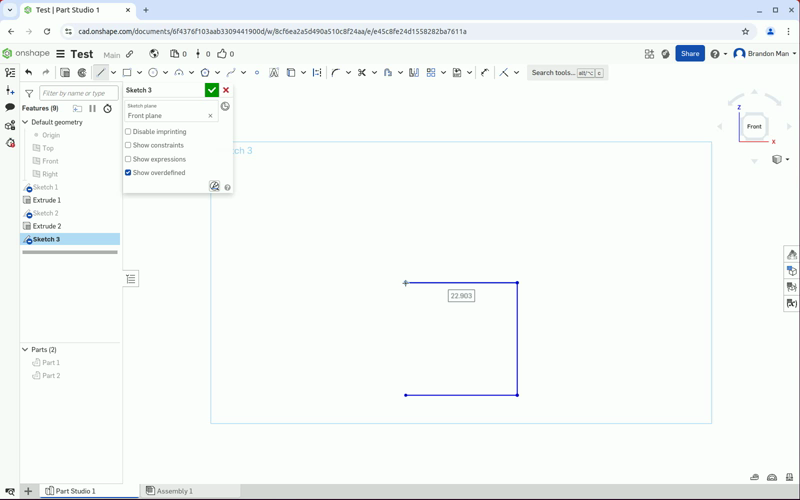
mouse_move(405, 395)
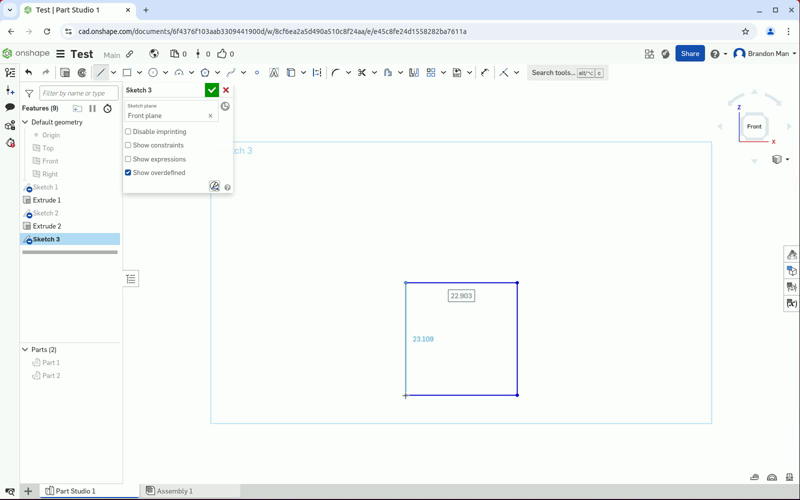
key_up(shift)
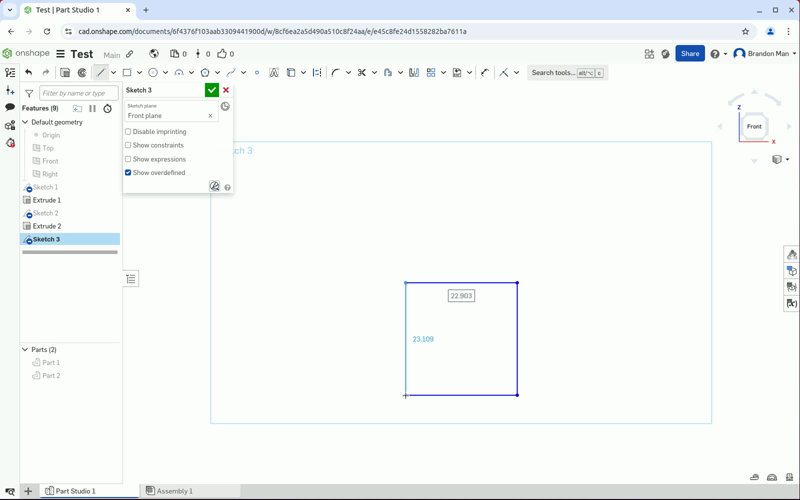
click(405, 395)
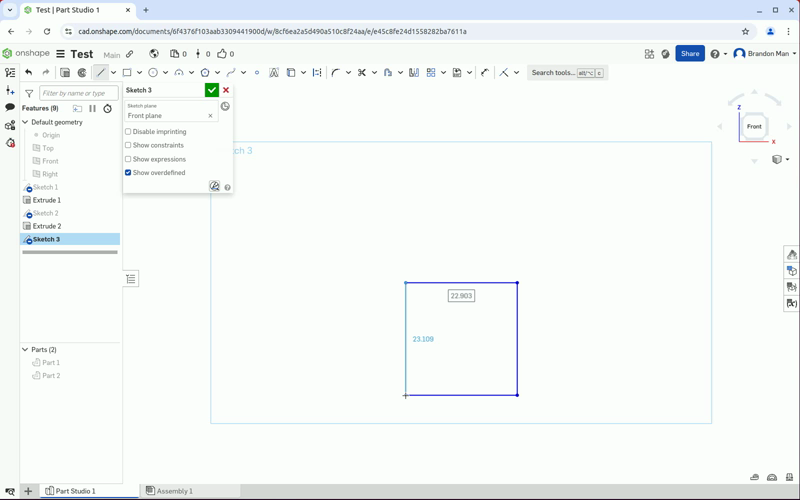
key(esc)
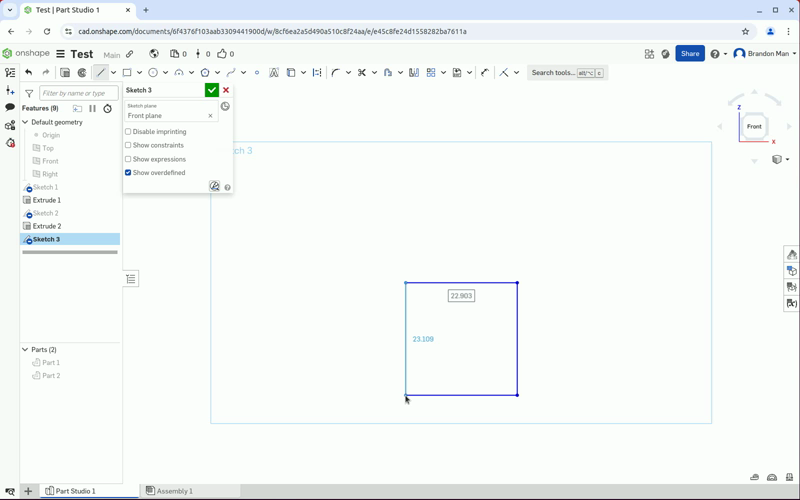
mouse_move(472, 329)
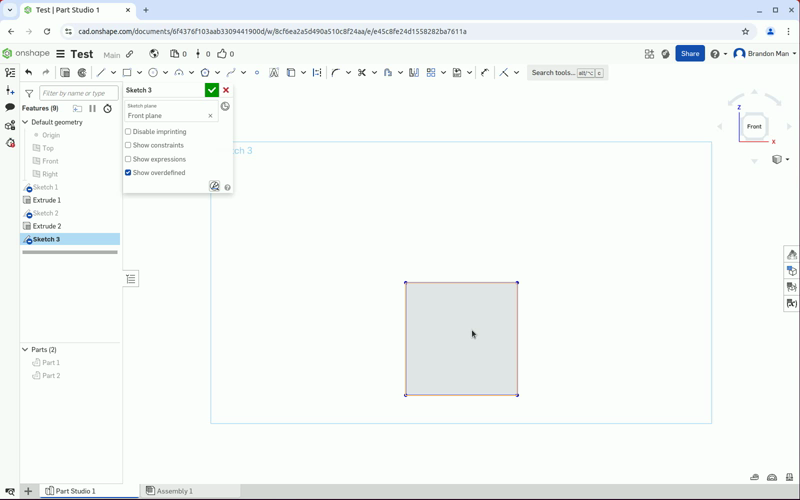
click(472, 329)
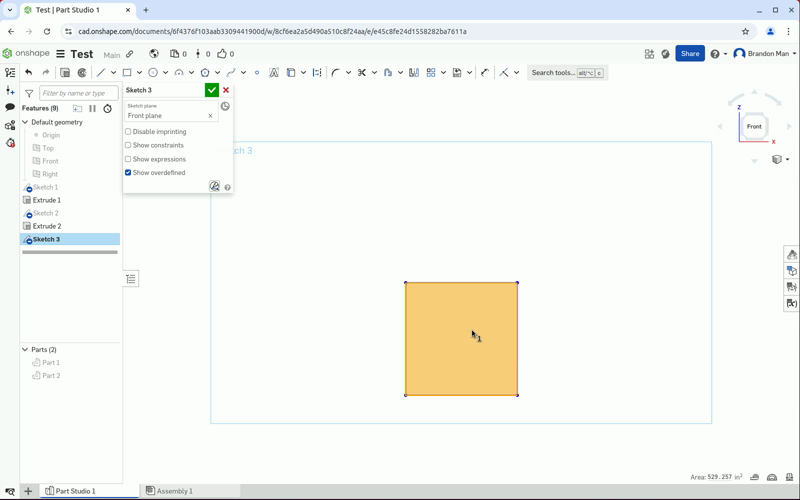
mouse_move(73, 352)
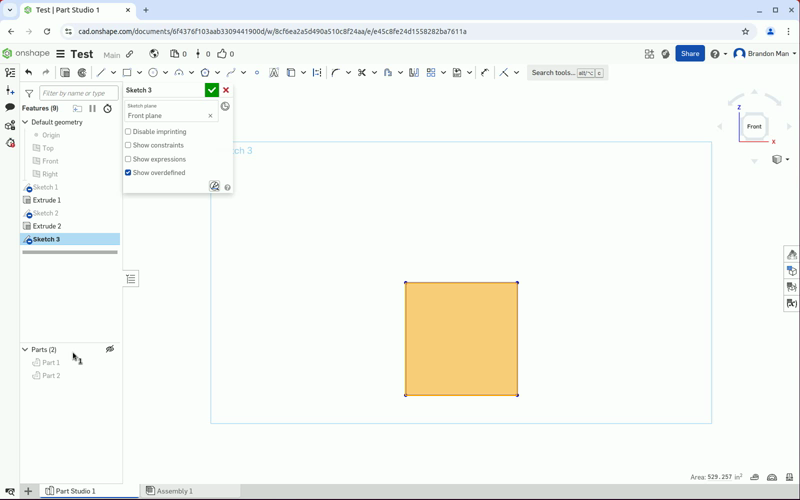
key(shift+y)
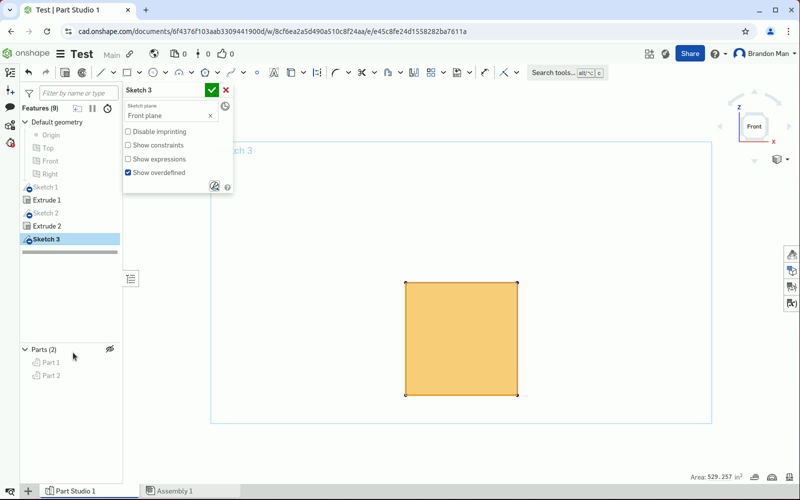
key(shift+e)
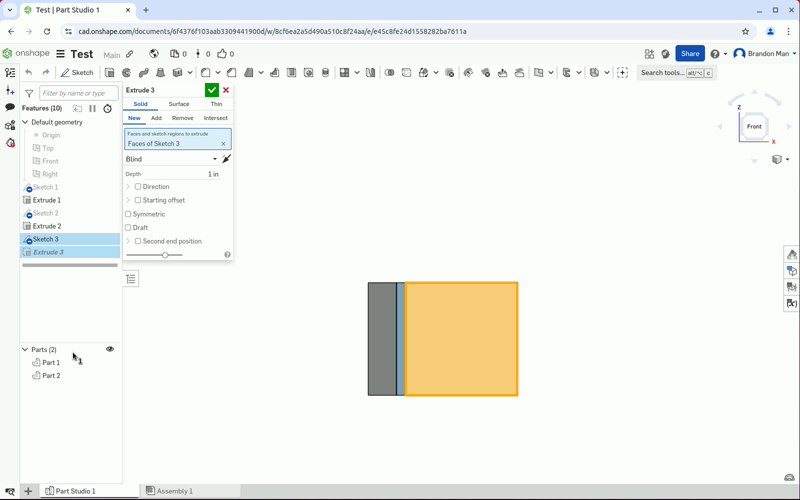
mouse_move(143, 106)
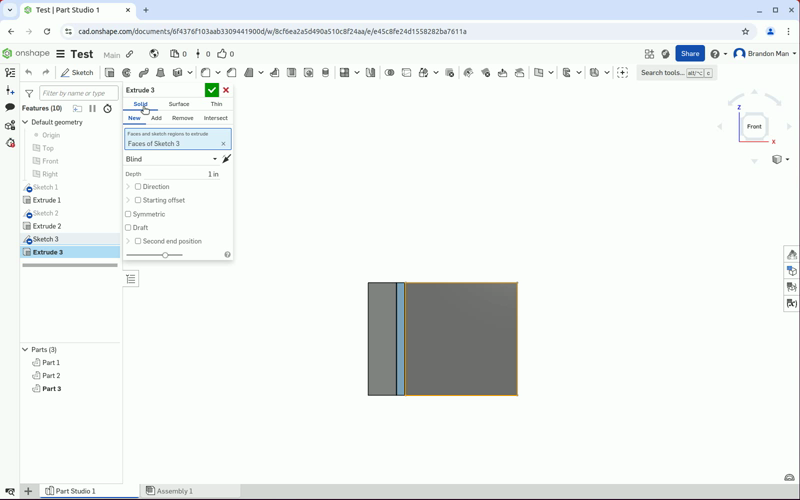
click(143, 106)
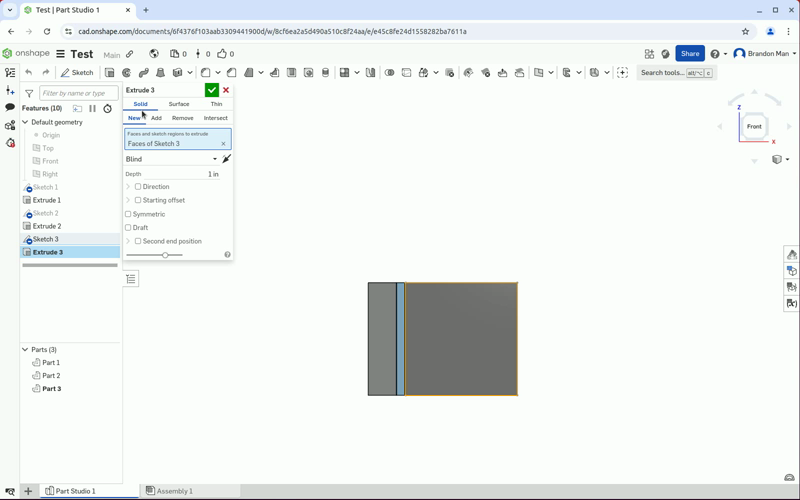
mouse_move(137, 120)
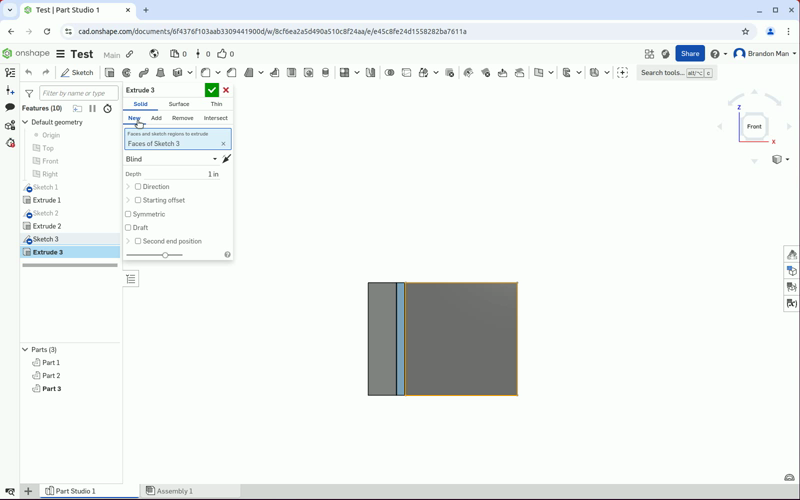
click(137, 120)
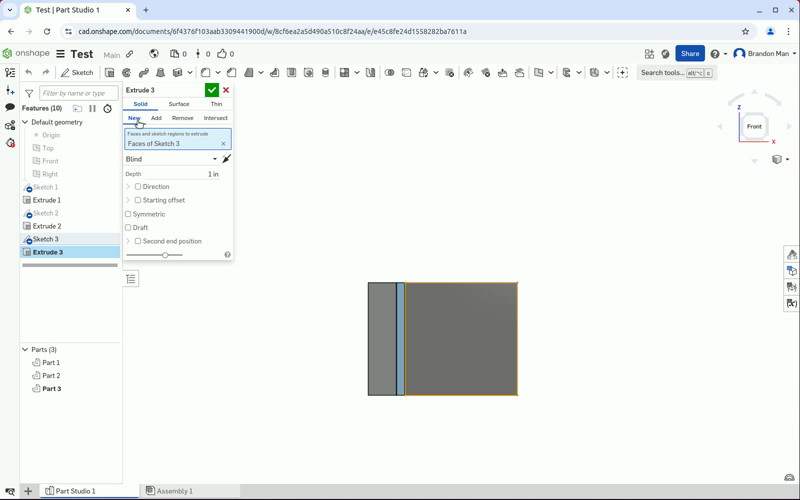
key(tab, 4)
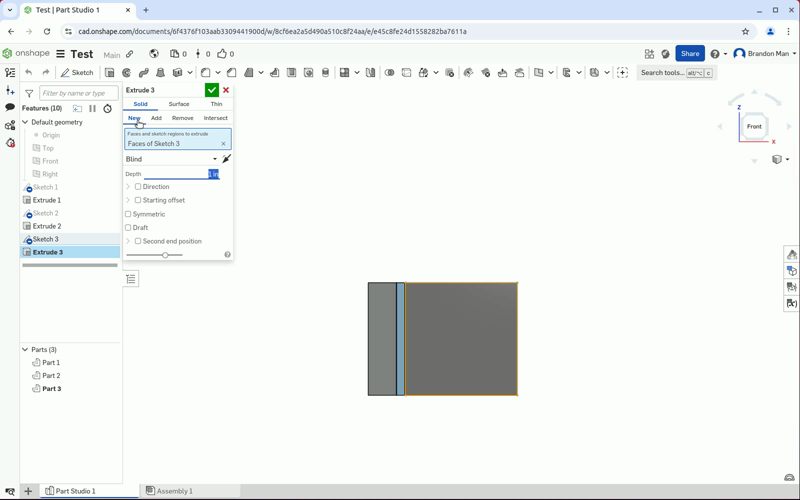
text(7.462)
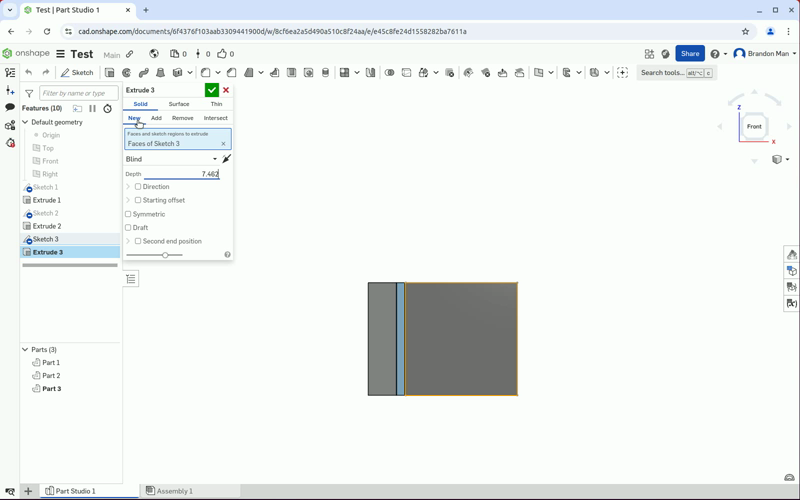
key(enter)
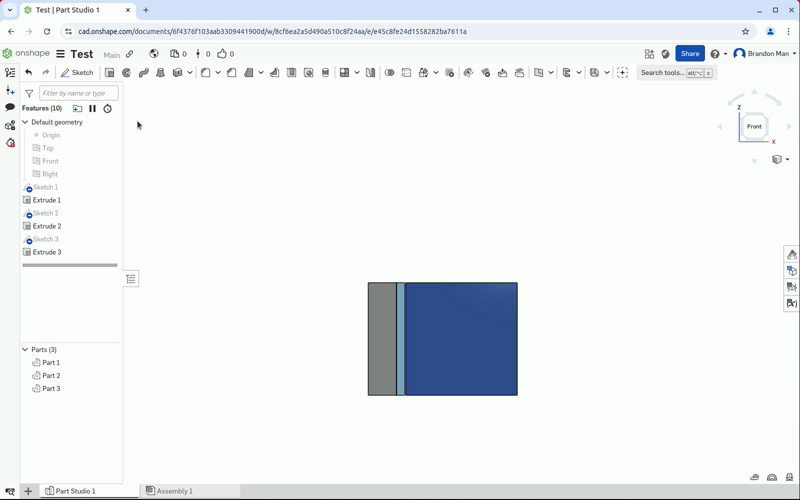
key(shift+h)
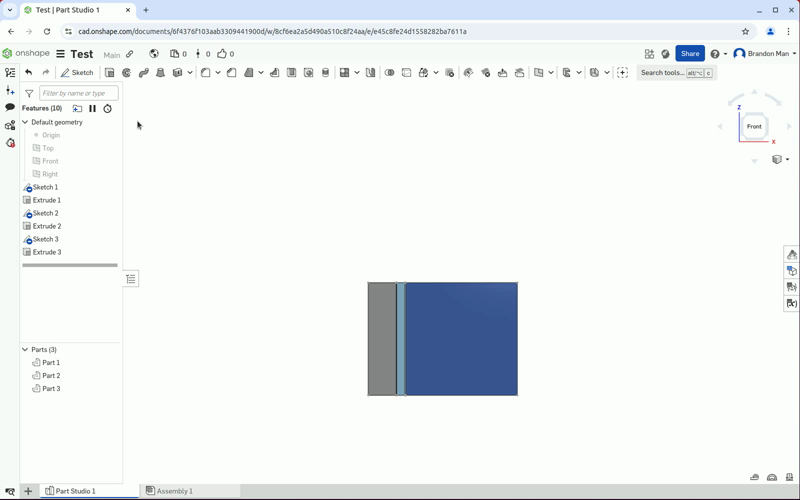
key(shift+h)
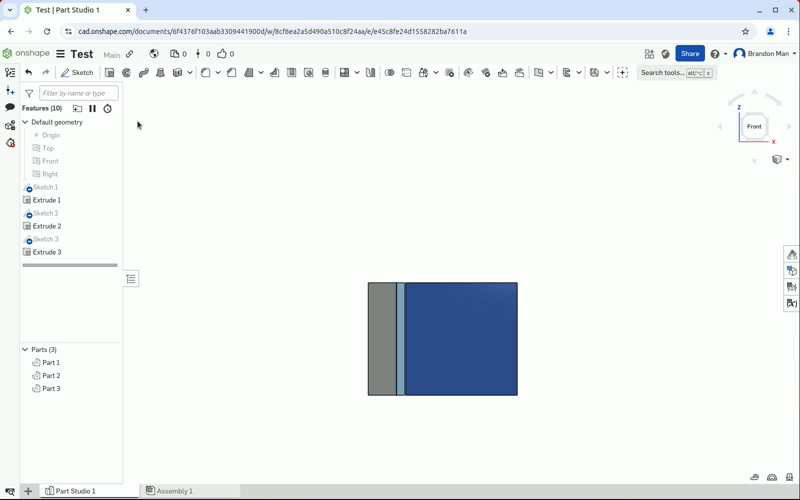
mouse_move(73, 189)
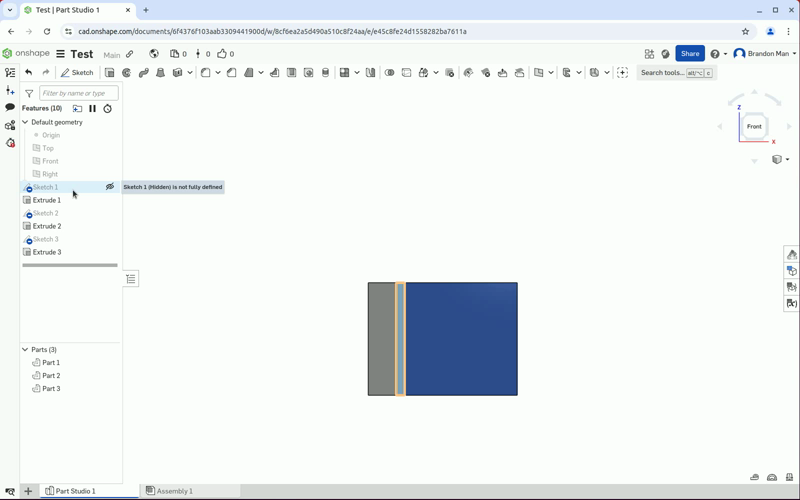
click(73, 189)
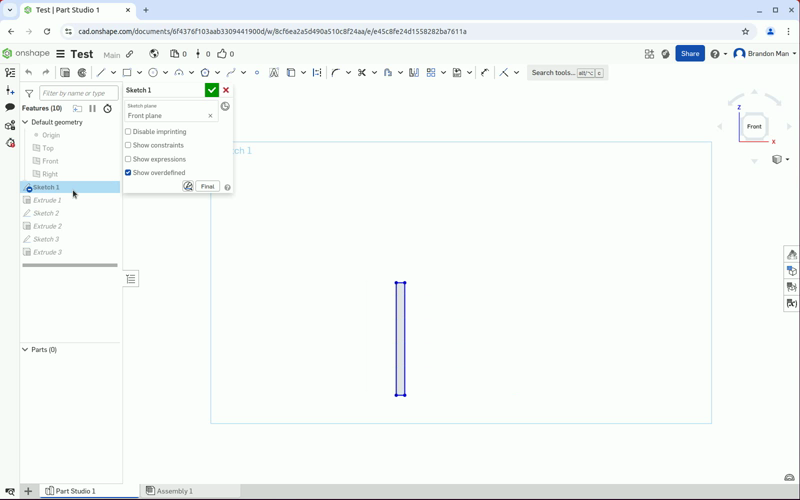
mouse_move(229, 92)
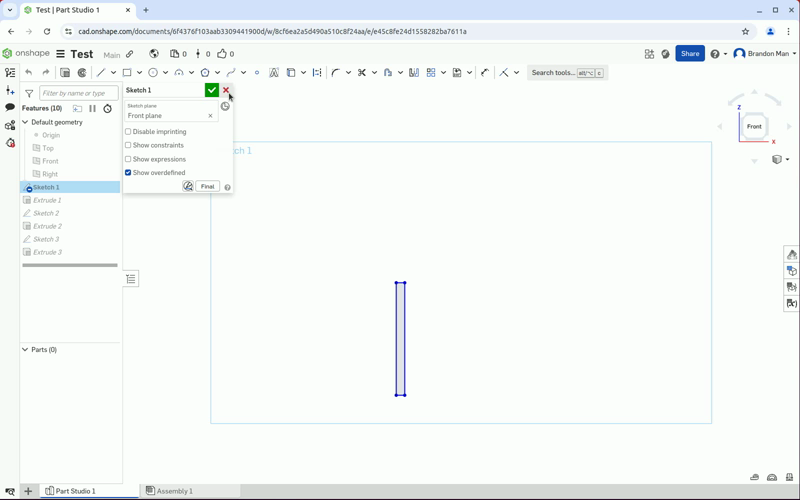
click(229, 92)
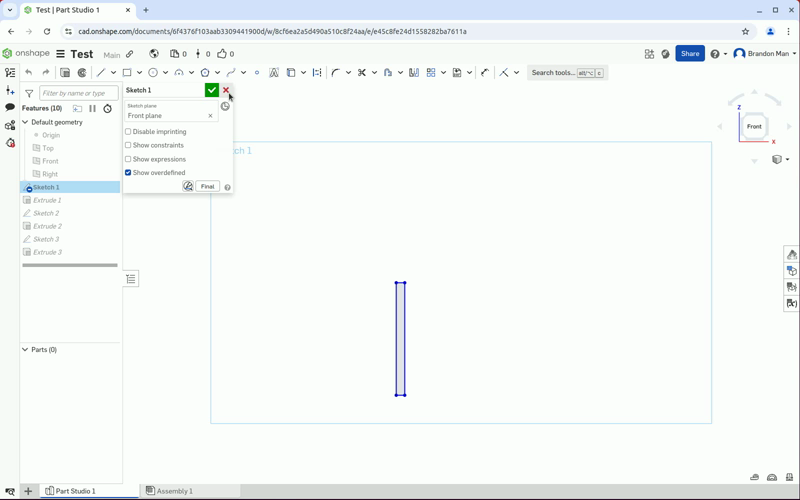
key(shift+s)
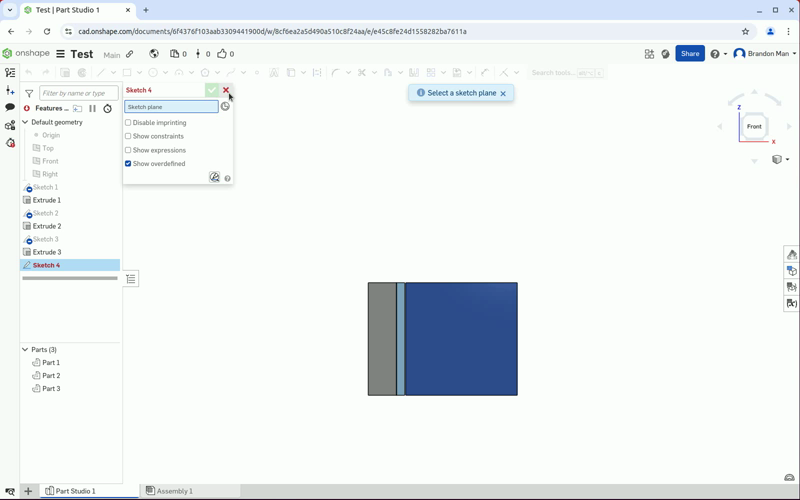
mouse_move(73, 163)
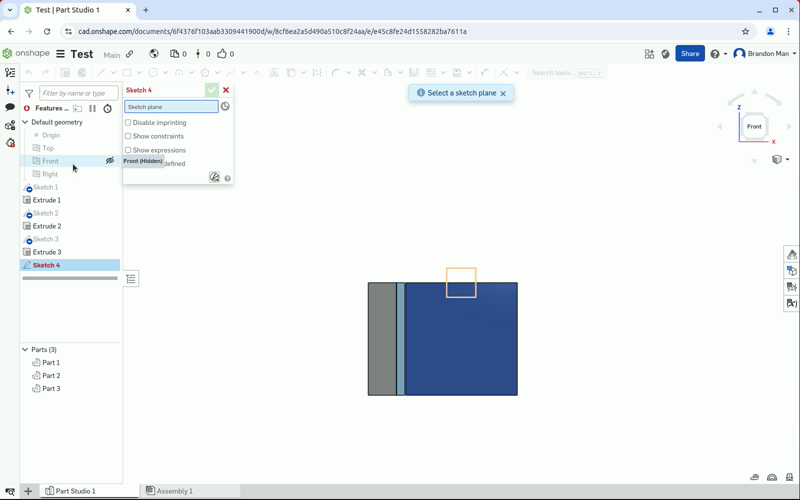
click(73, 163)
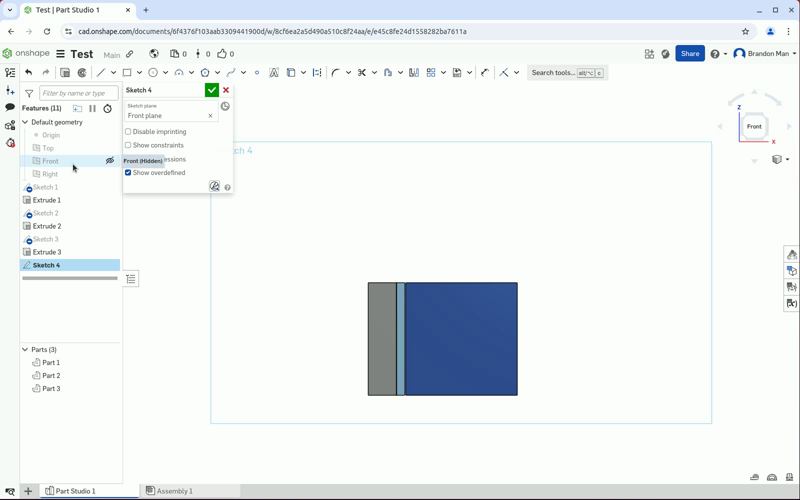
mouse_move(73, 352)
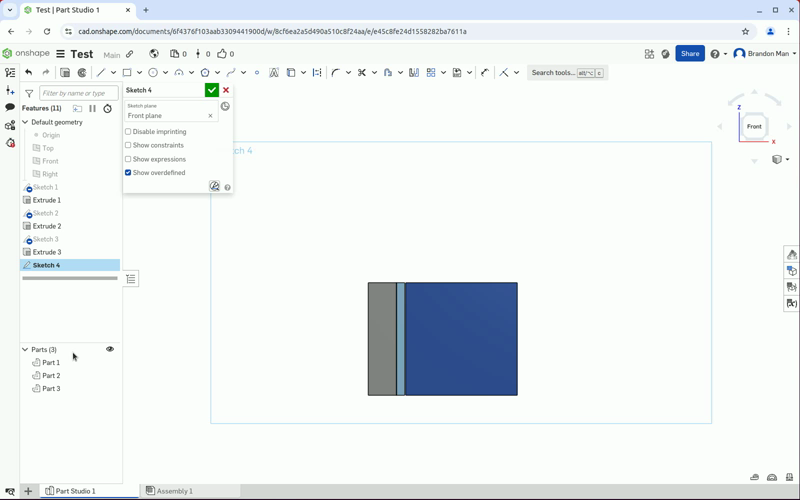
key(y)
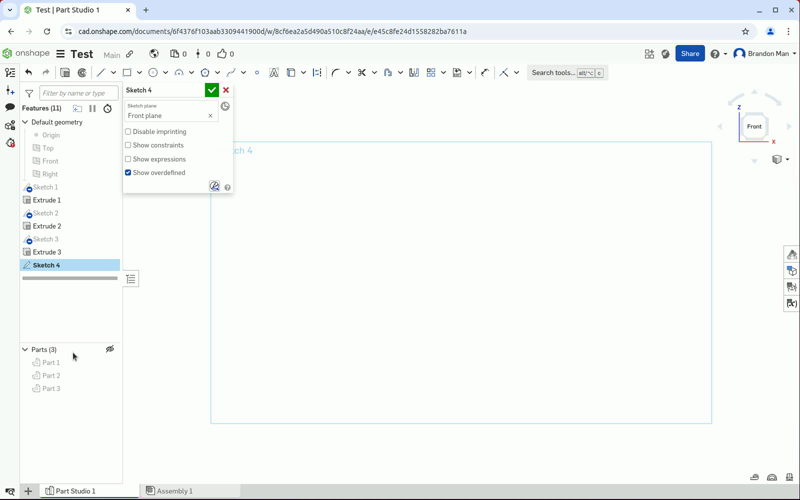
key(l)
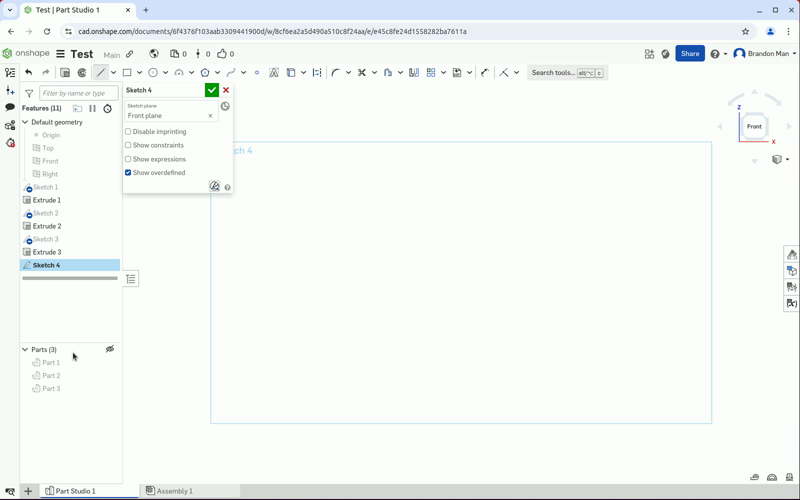
key_down(shift)
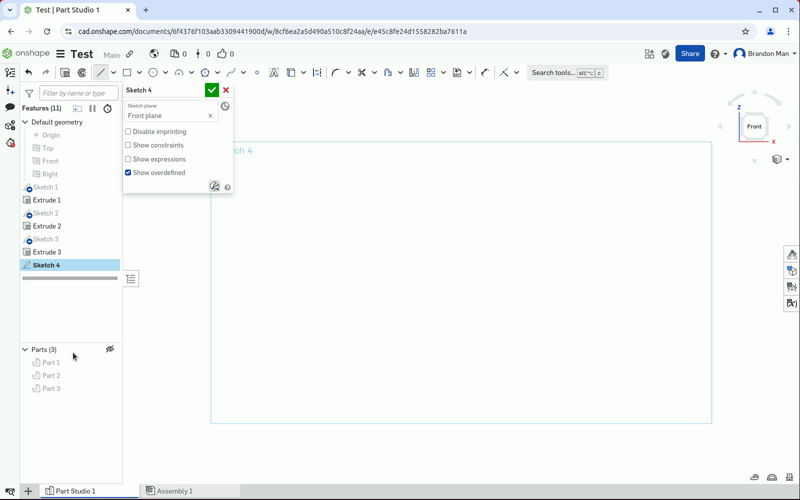
mouse_move(515, 395)
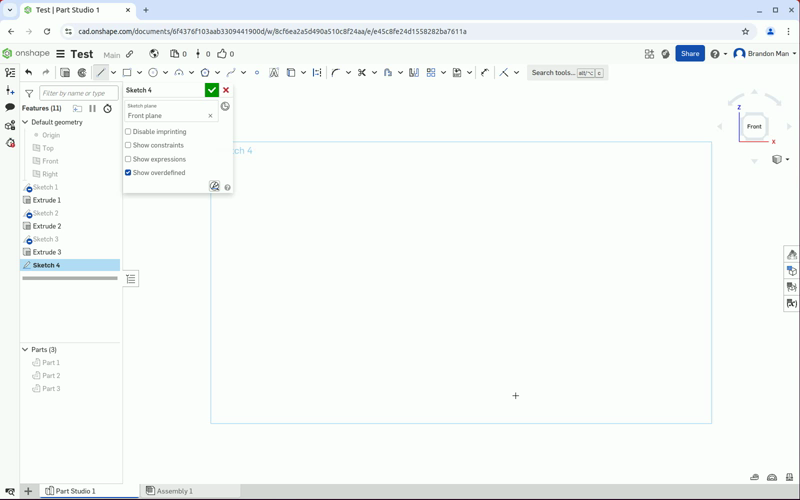
click(515, 395)
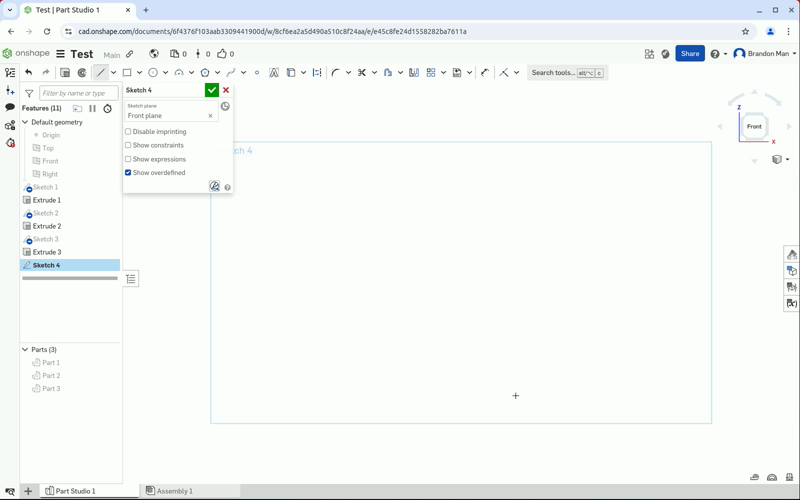
key_up(shift)
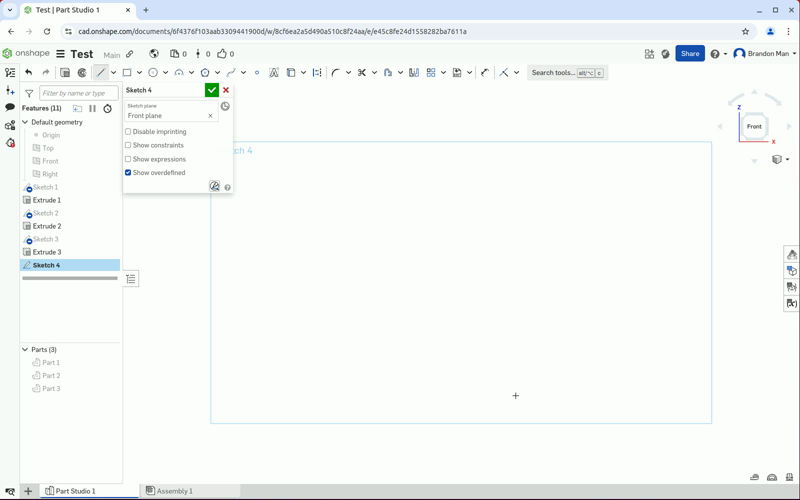
key_down(shift)
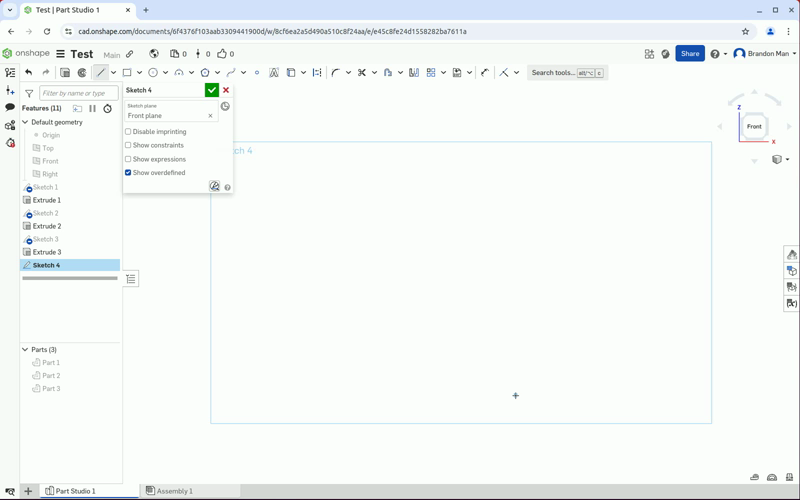
mouse_move(545, 395)
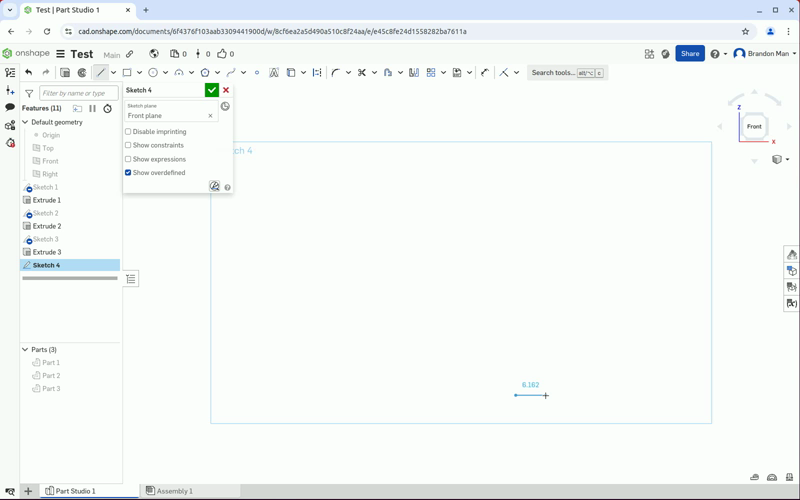
mouse_move(524, 395)
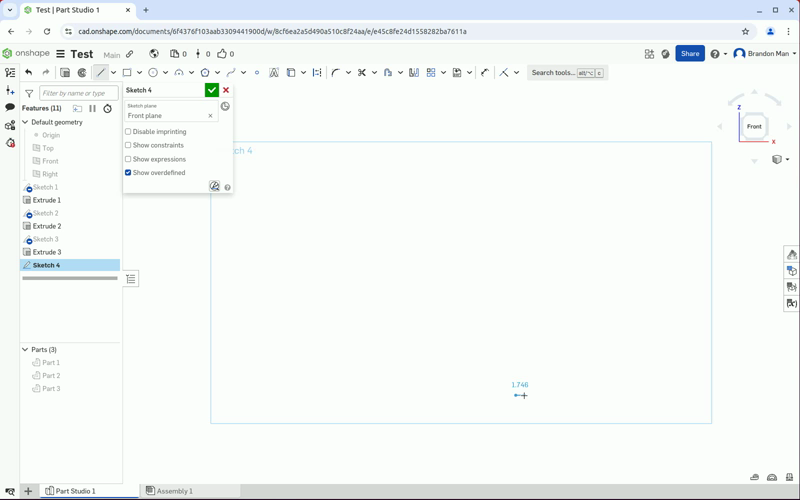
click(524, 395)
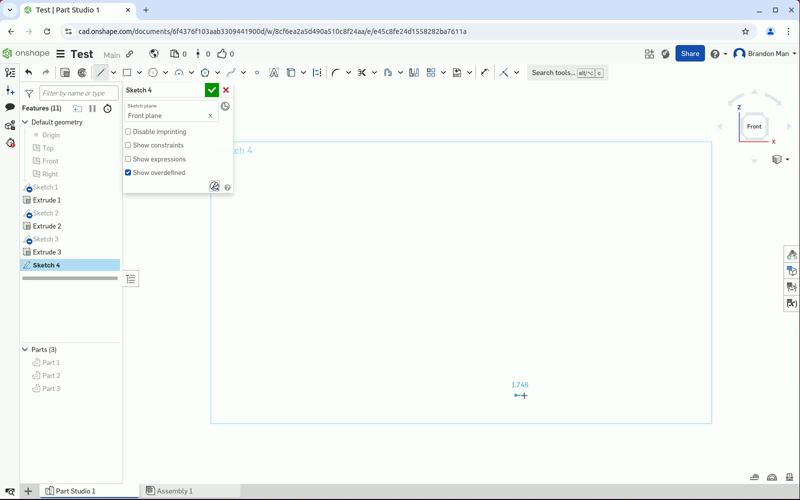
key_up(shift)
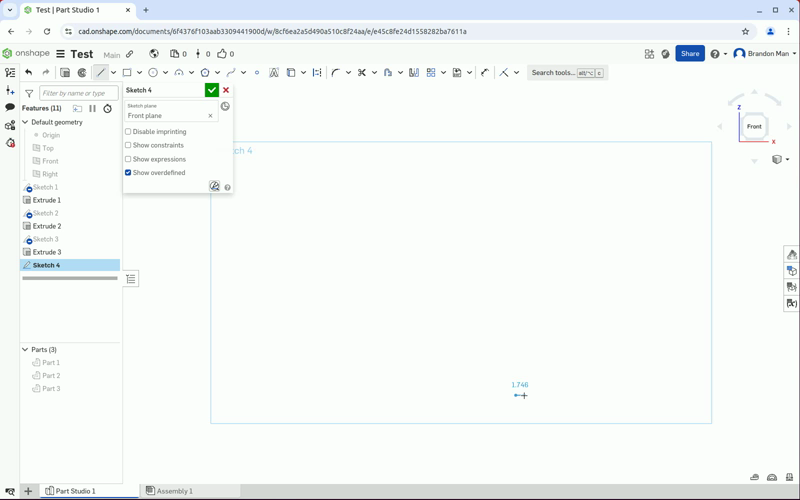
key_down(shift)
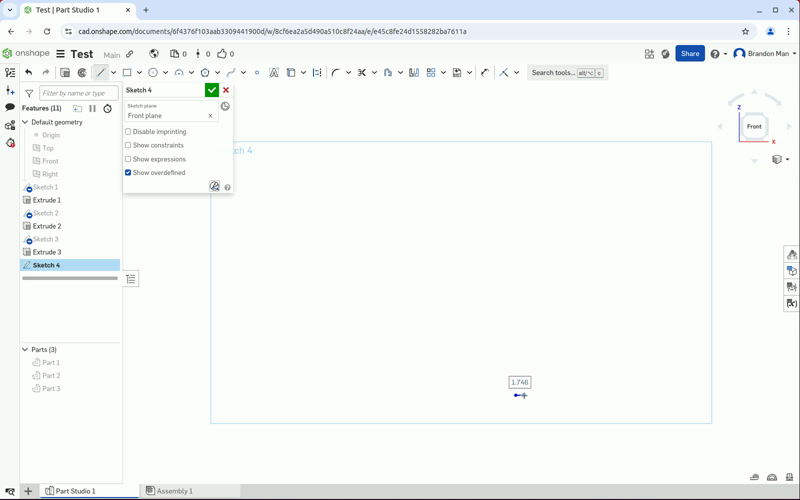
mouse_move(524, 282)
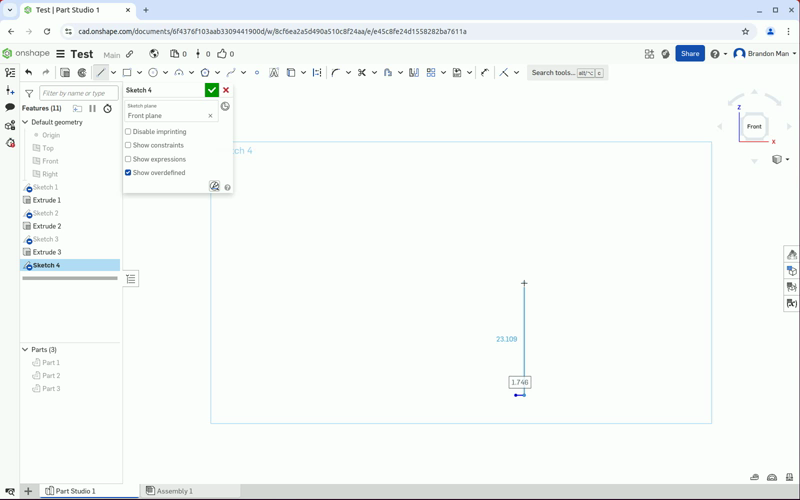
click(524, 282)
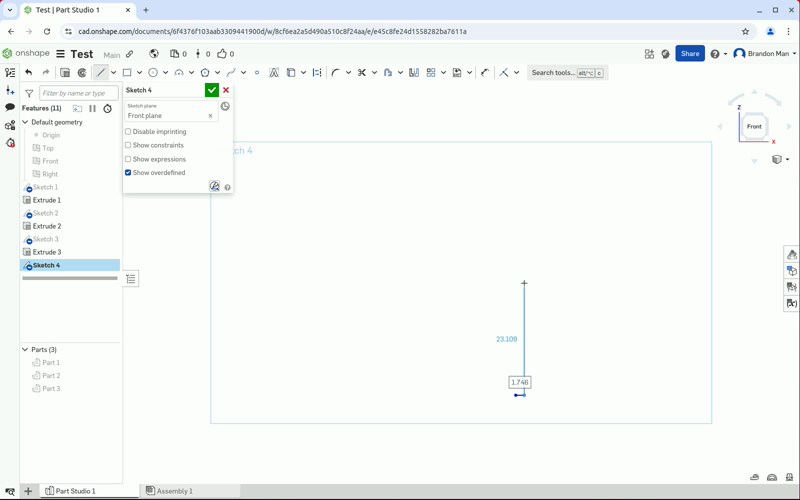
key_up(shift)
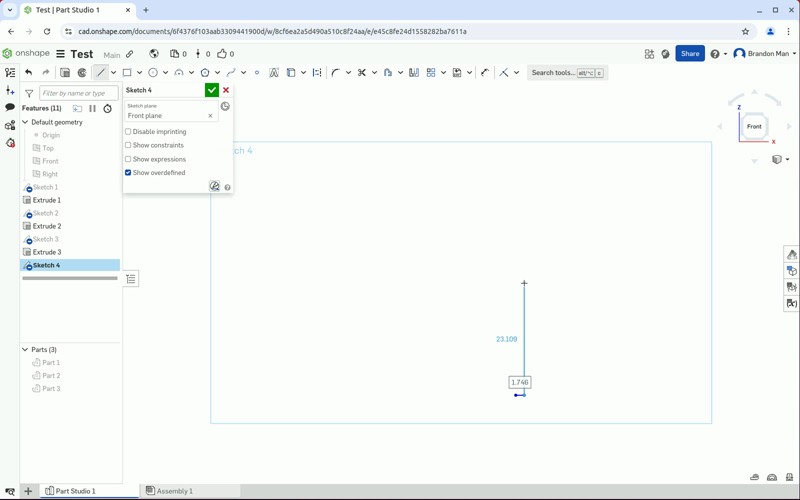
key_down(shift)
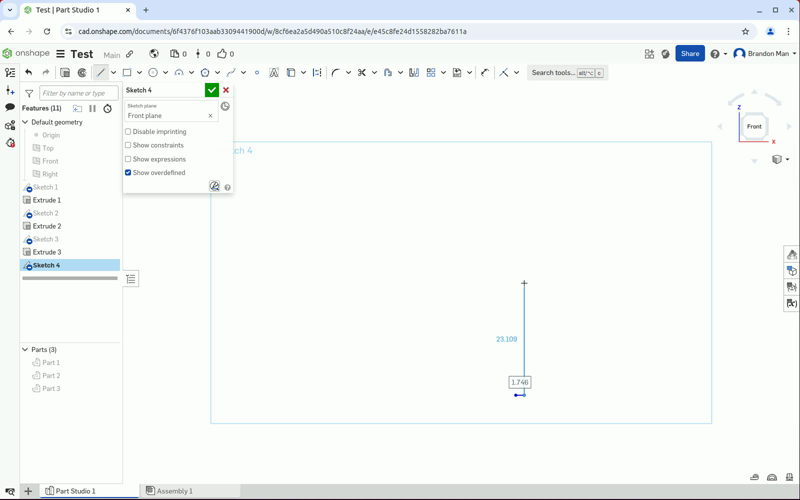
mouse_move(554, 282)
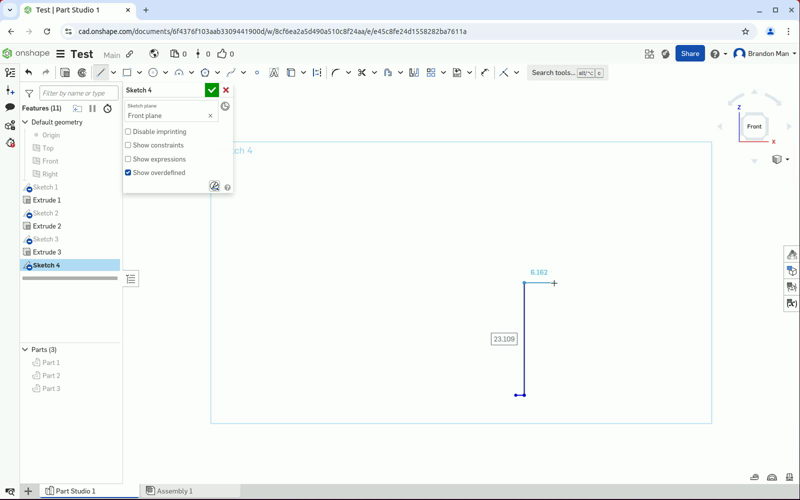
mouse_move(515, 282)
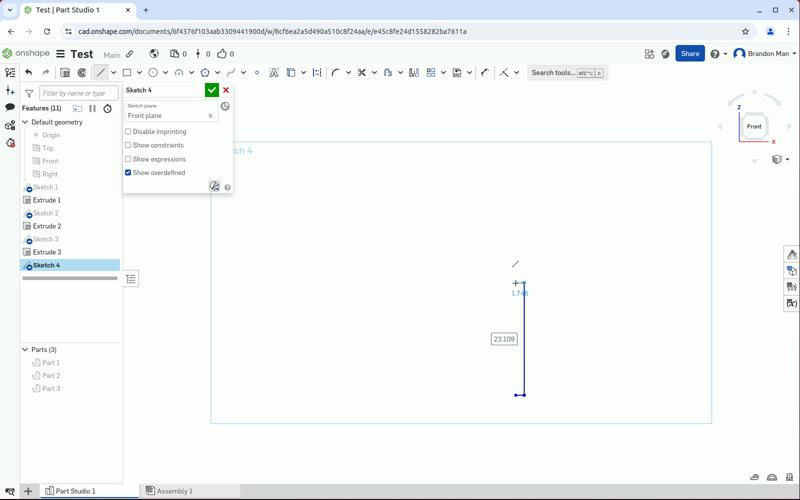
click(515, 282)
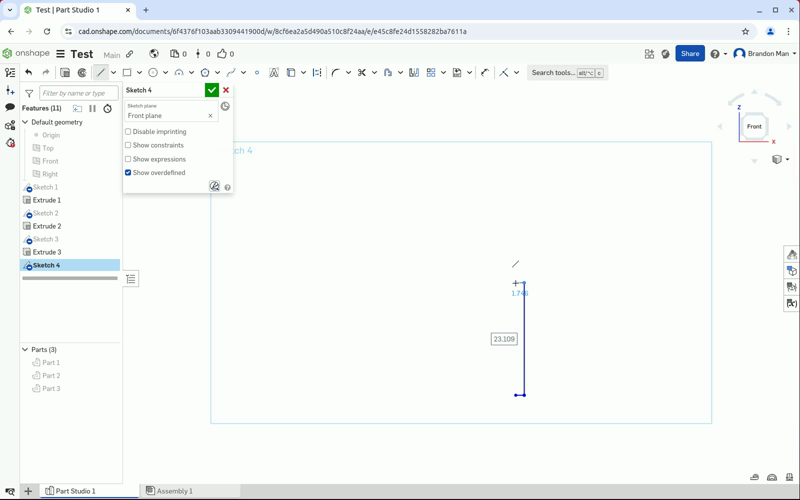
key_up(shift)
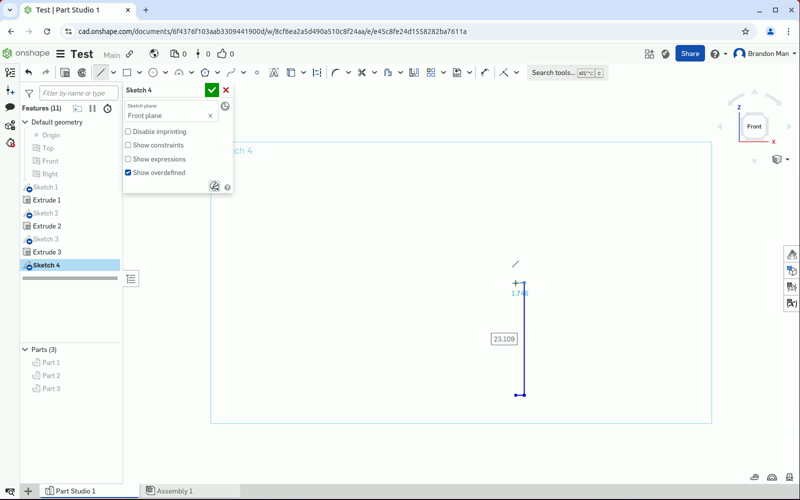
key_down(shift)
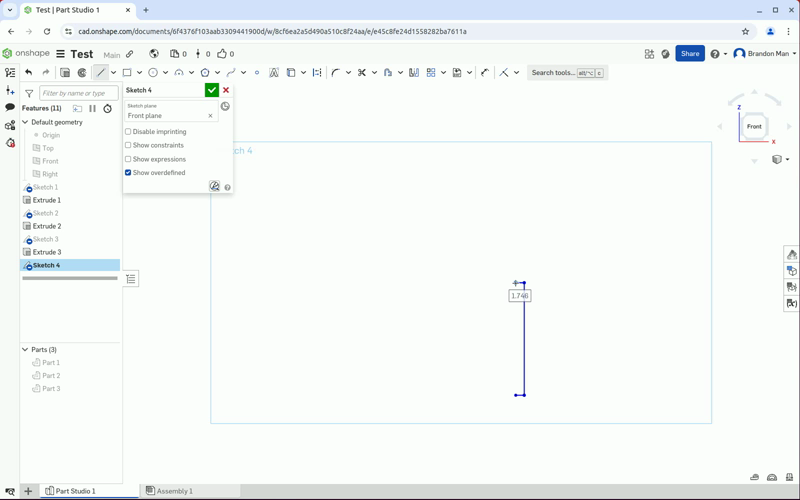
mouse_move(515, 395)
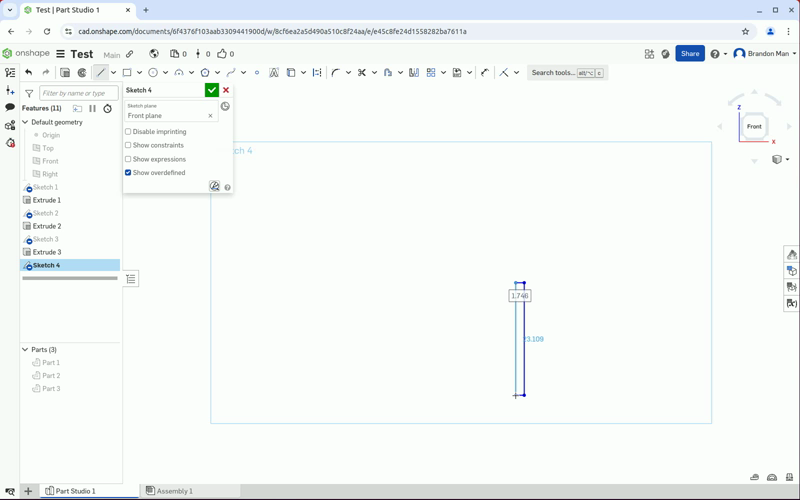
key_up(shift)
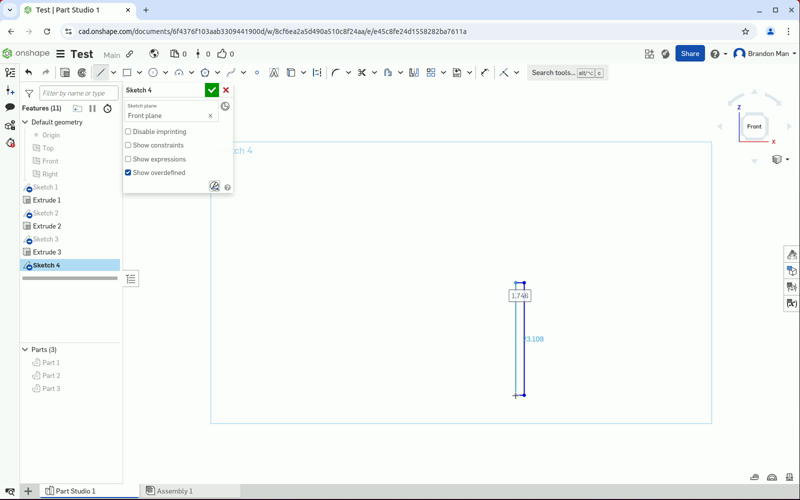
click(515, 395)
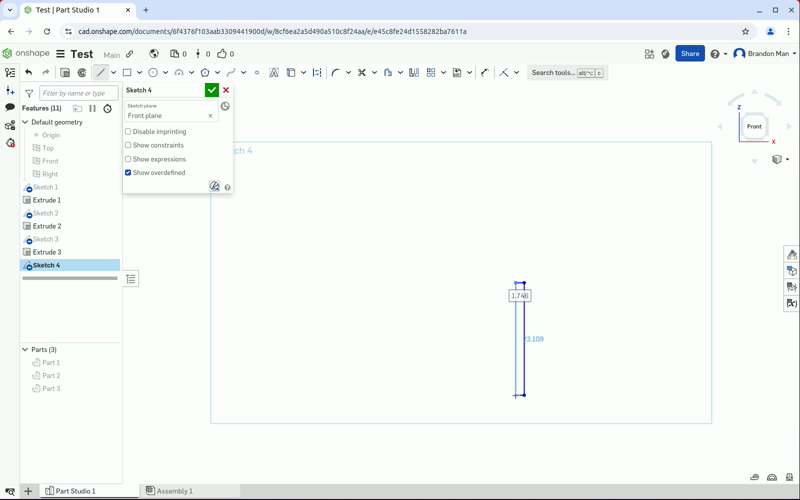
key(esc)
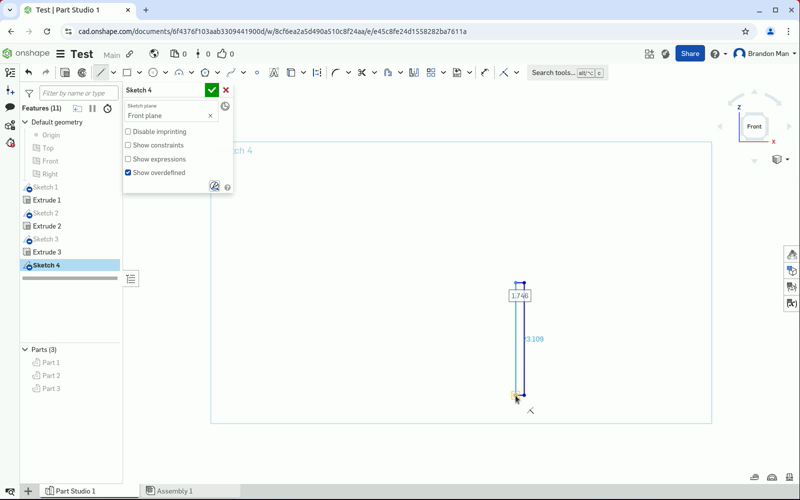
mouse_move(522, 297)
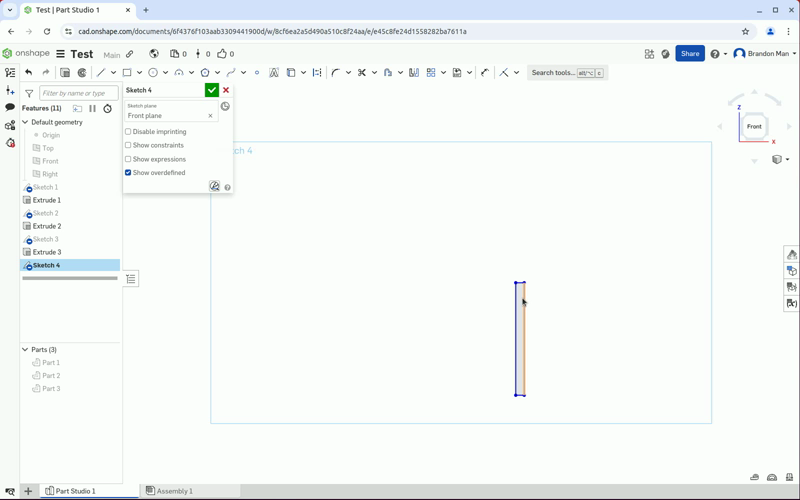
scroll(6)
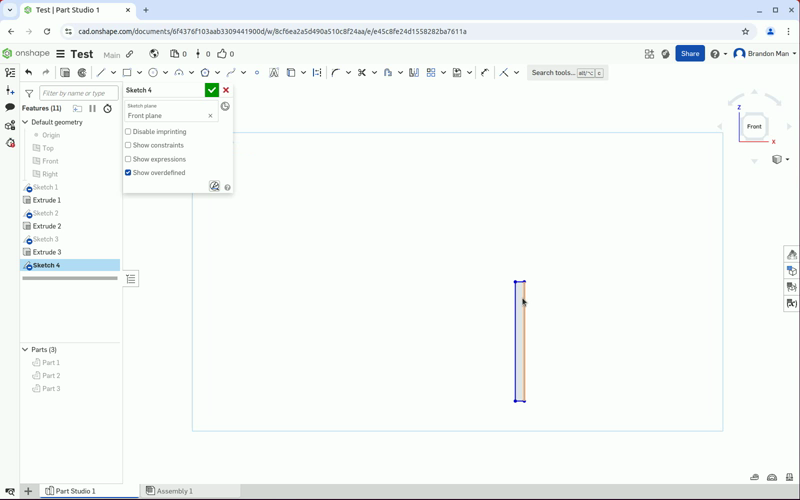
scroll(6)
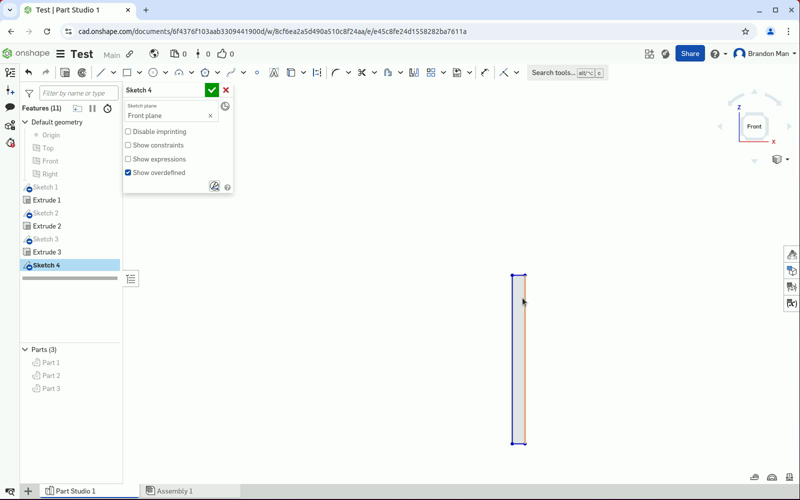
scroll(6)
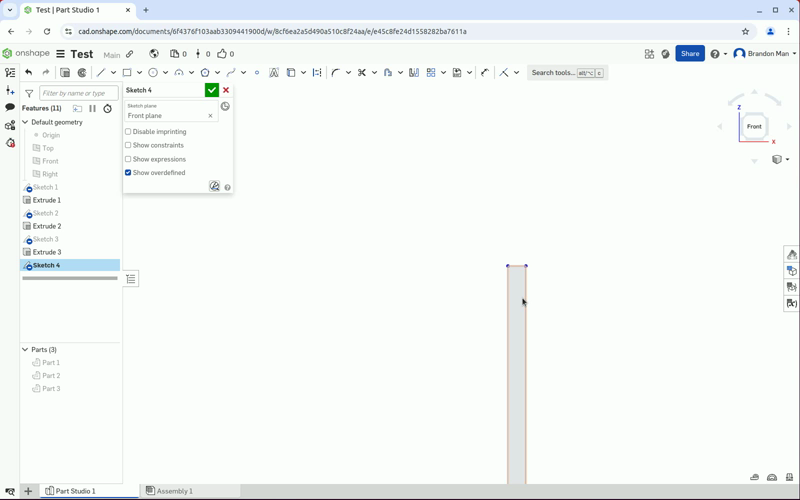
scroll(6)
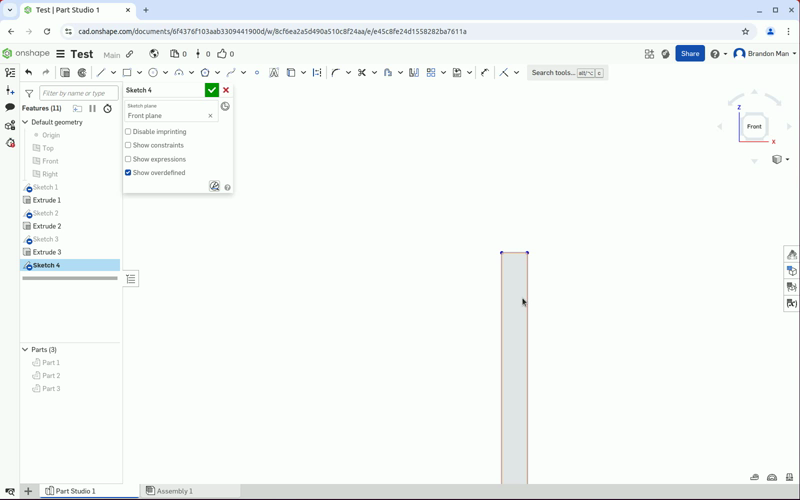
scroll(6)
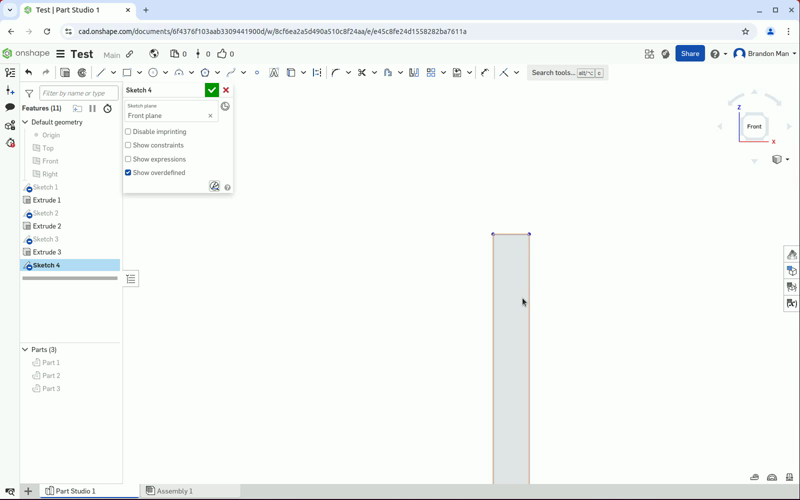
scroll(6)
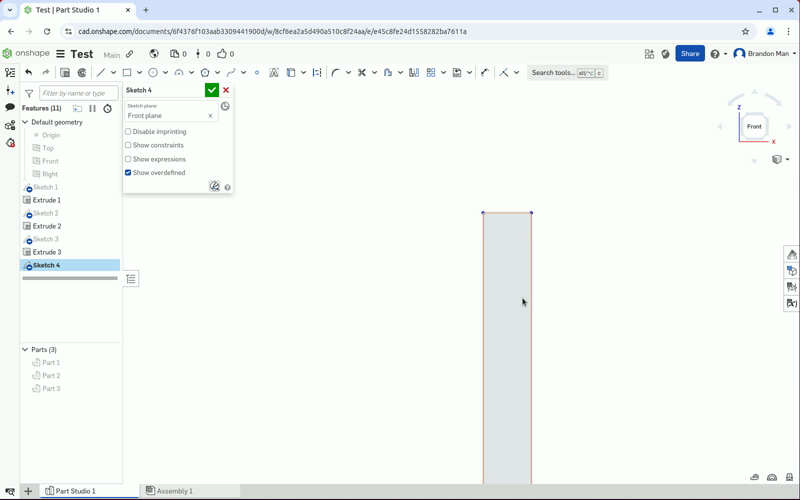
scroll(6)
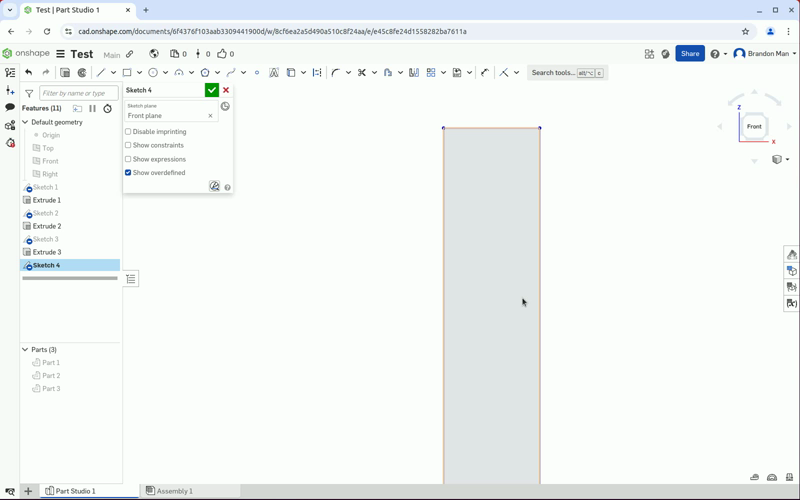
click(522, 297)
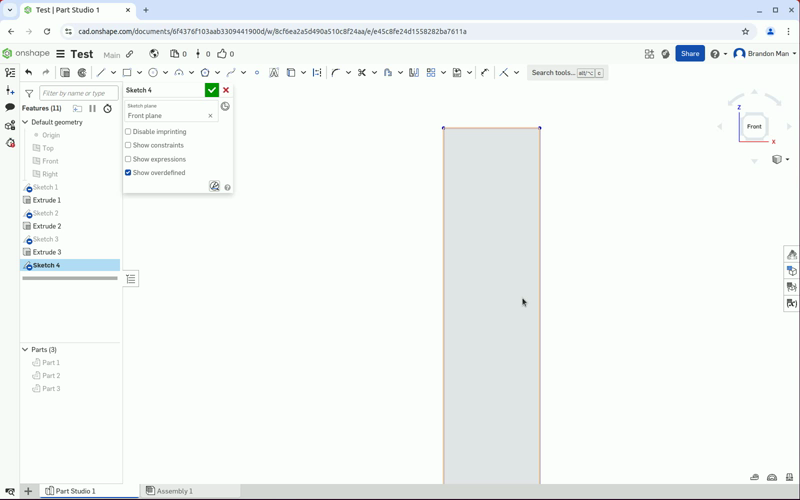
scroll(-6)
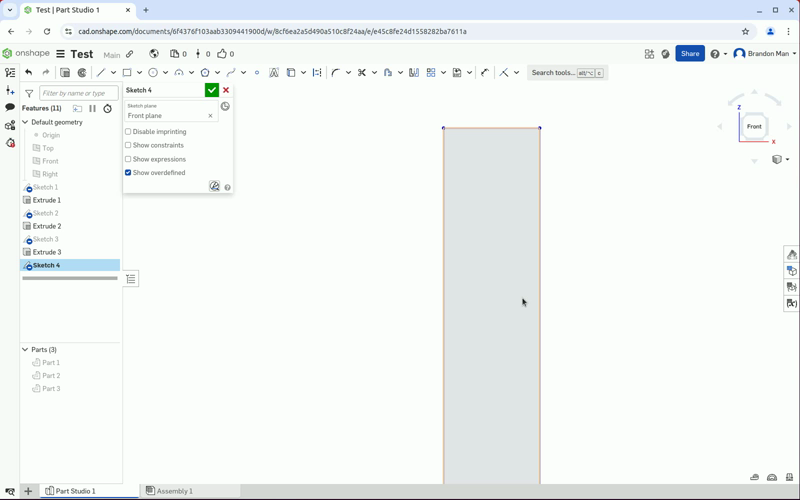
scroll(-6)
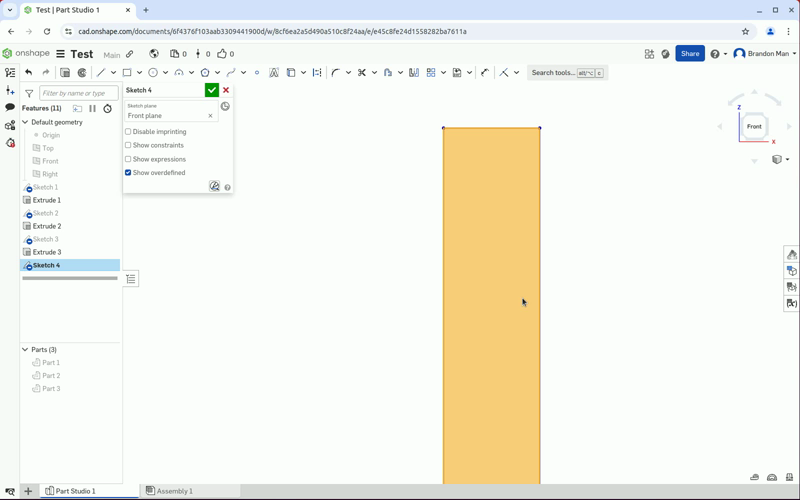
scroll(-6)
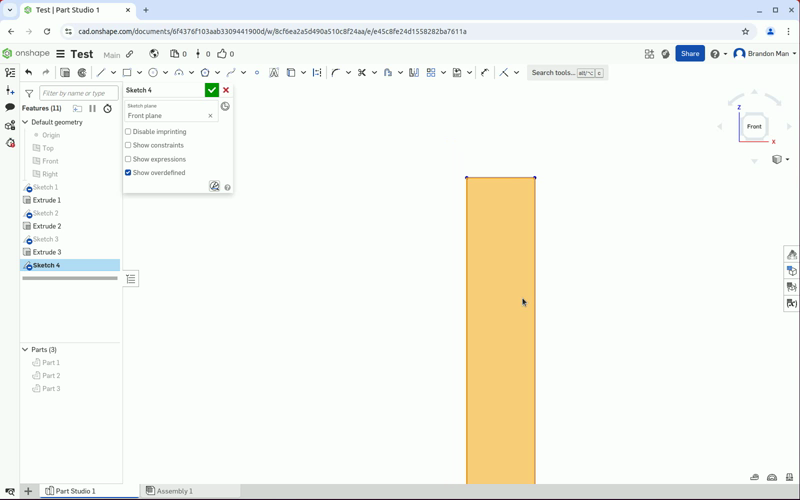
scroll(-6)
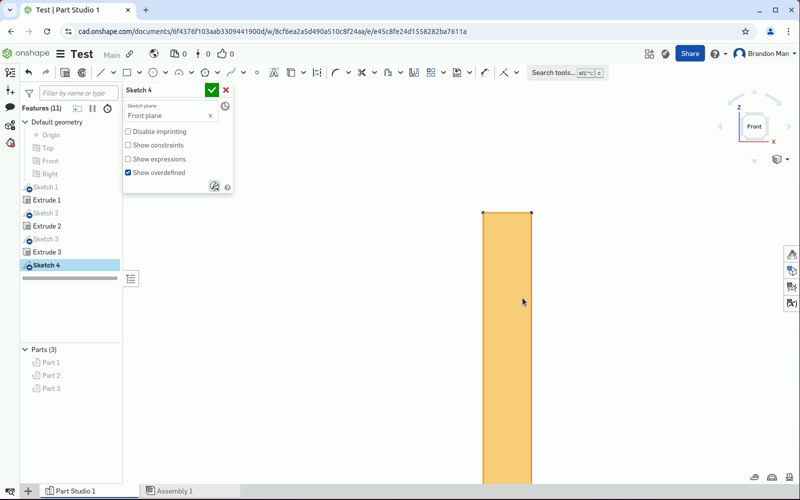
scroll(-6)
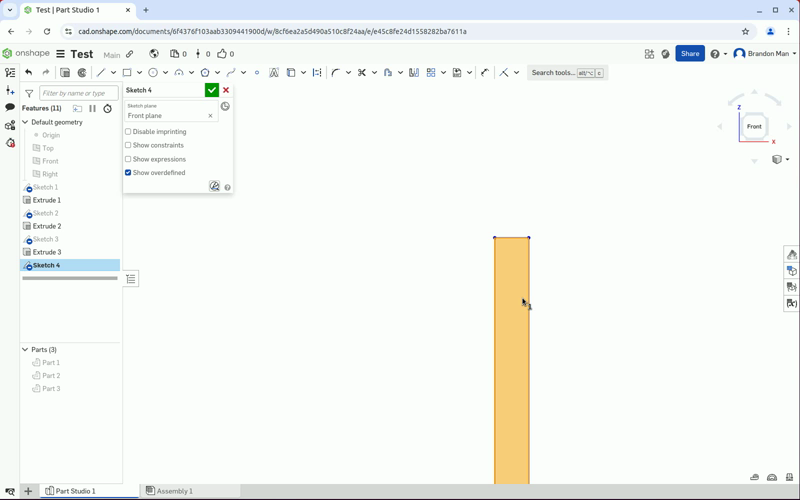
scroll(-6)
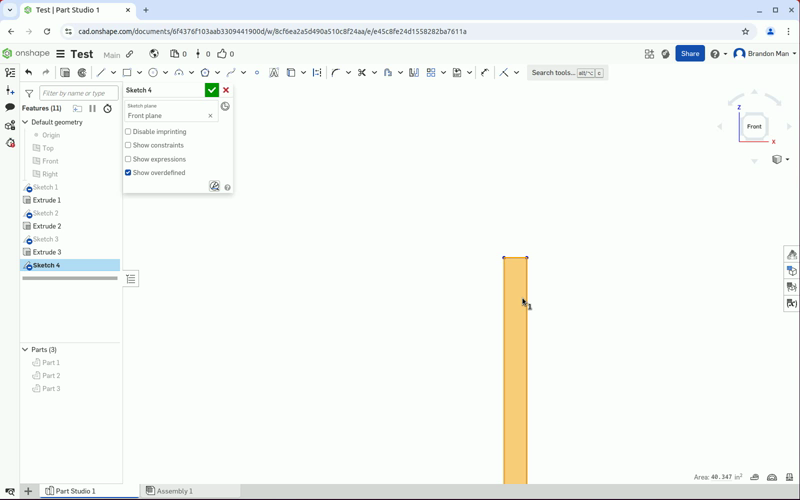
scroll(-6)
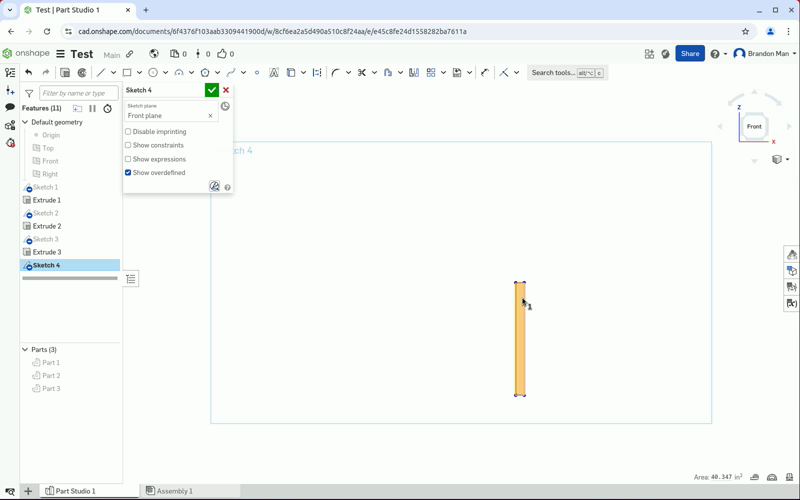
mouse_move(73, 352)
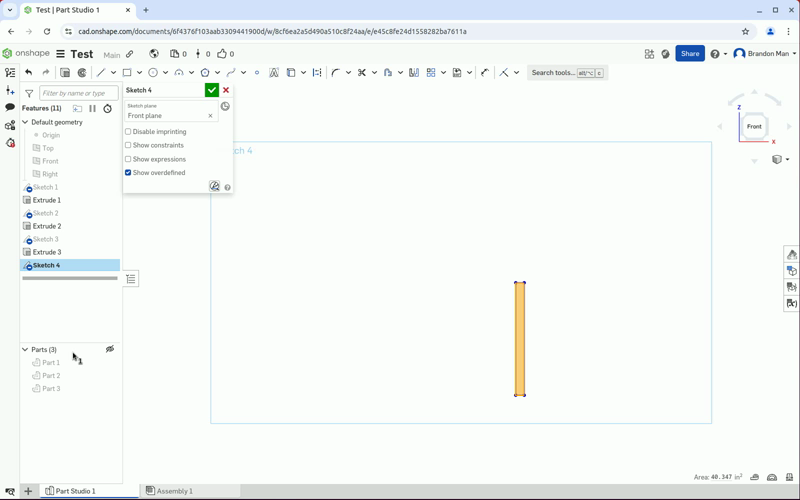
key(shift+y)
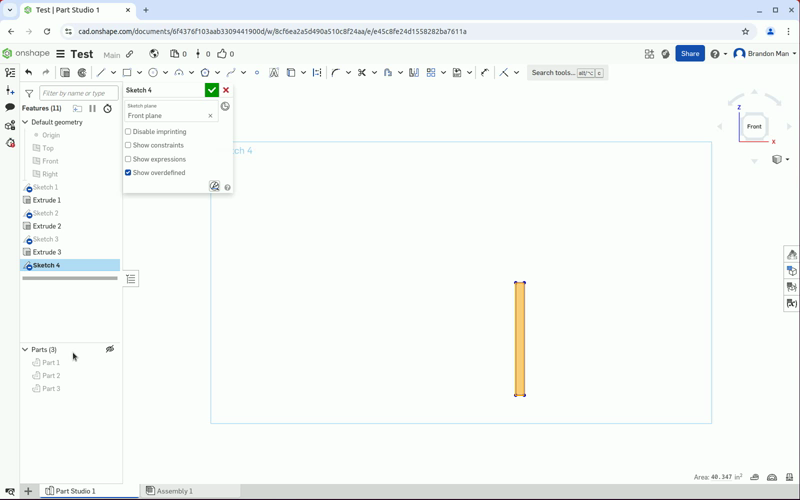
key(shift+e)
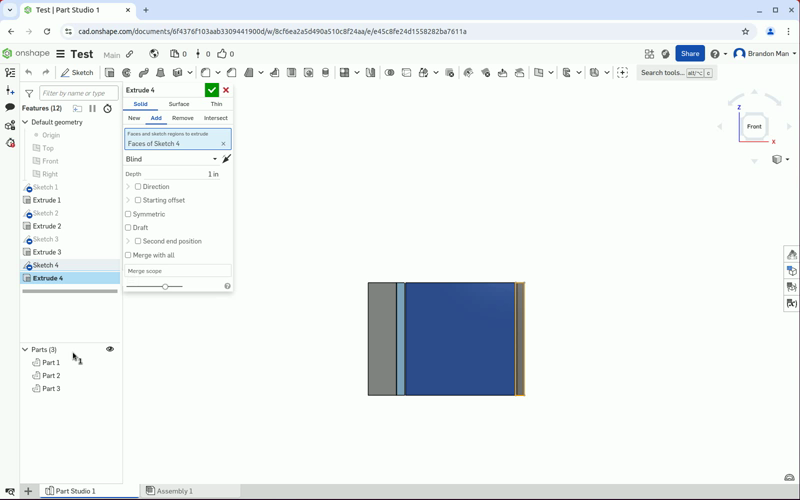
mouse_move(143, 106)
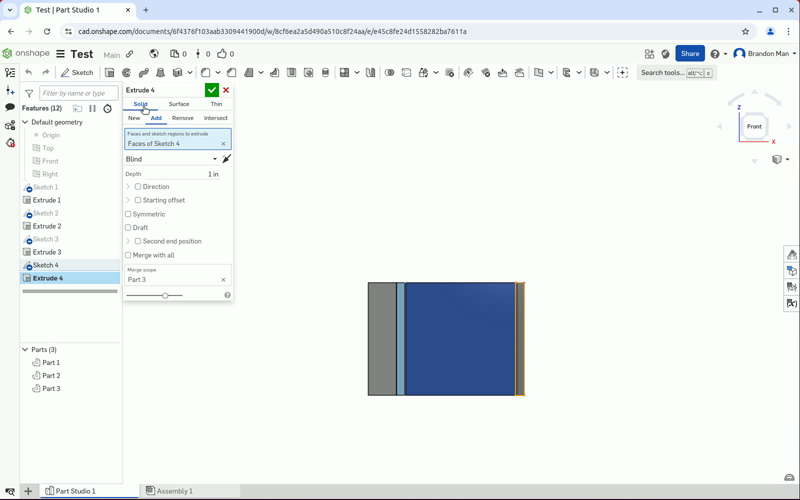
click(143, 106)
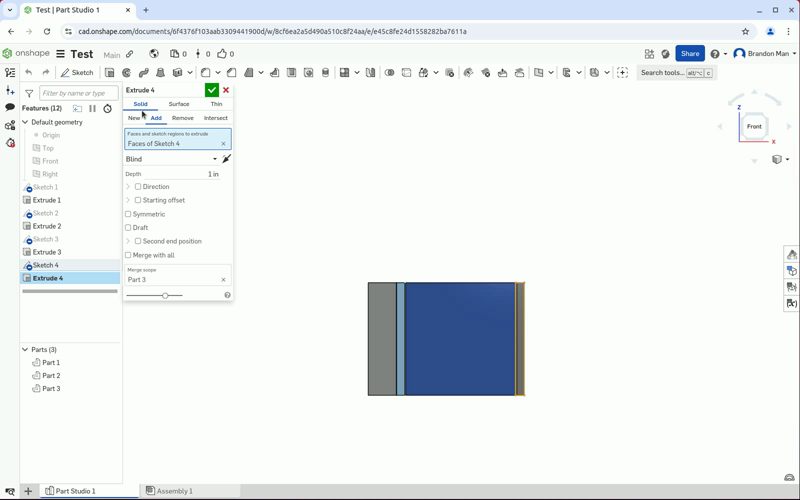
mouse_move(137, 120)
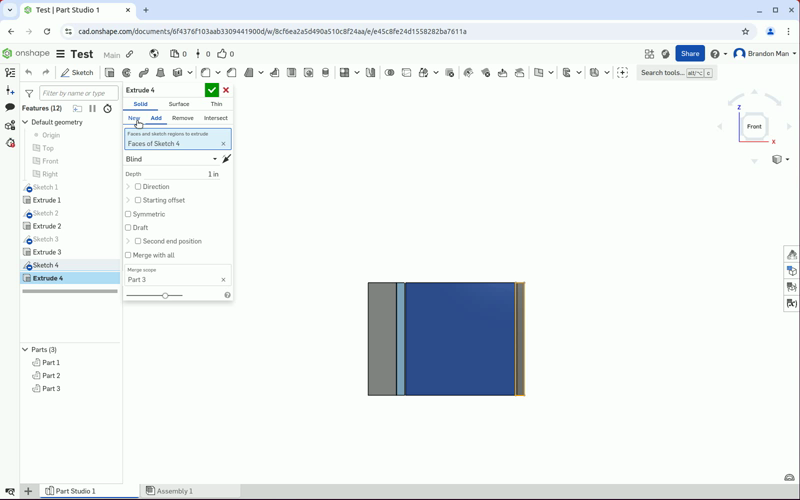
click(137, 120)
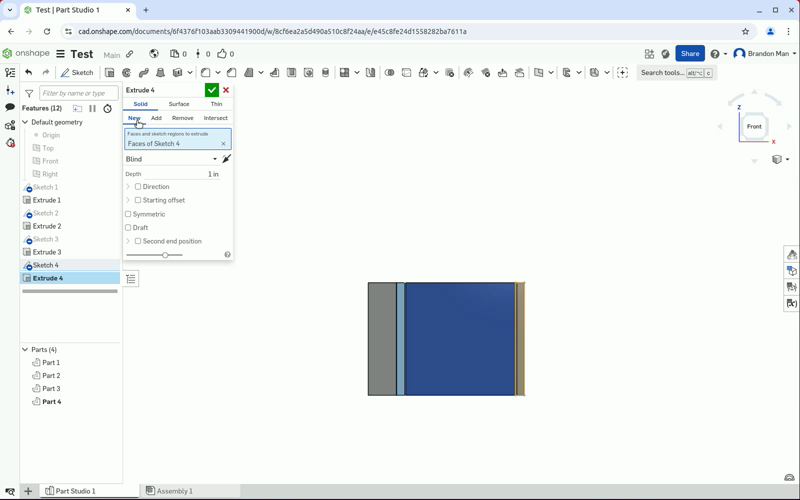
key(tab, 4)
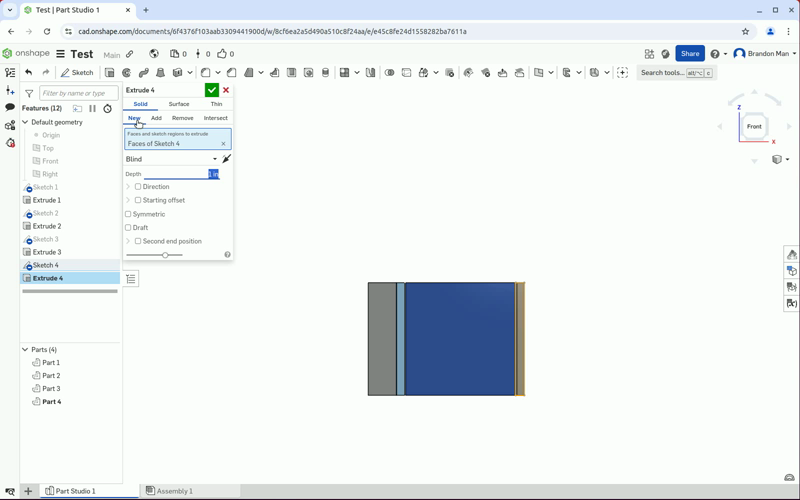
text(7.462)
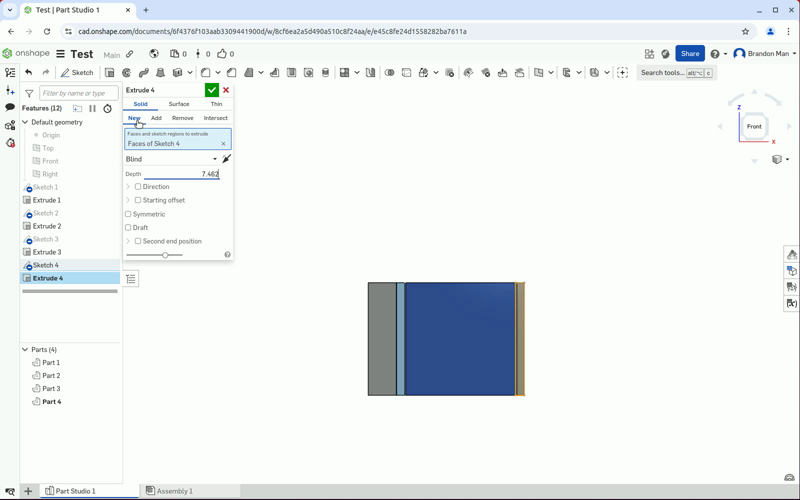
key(enter)
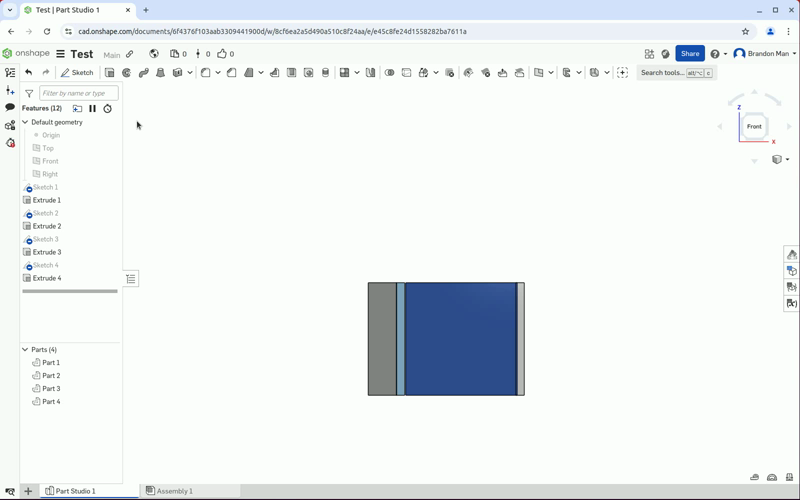
key(shift+h)
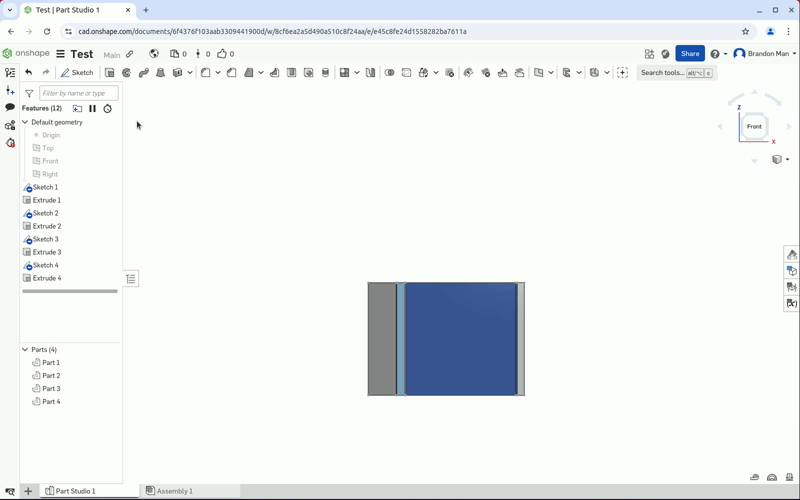
key(shift+h)
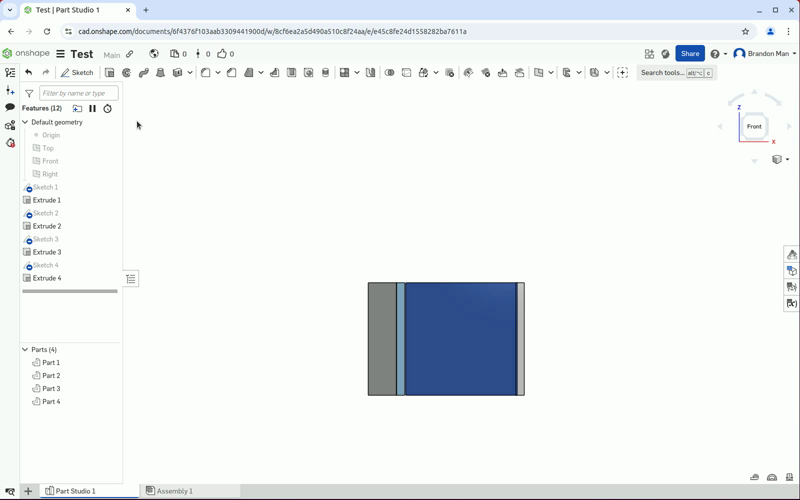
mouse_move(73, 189)
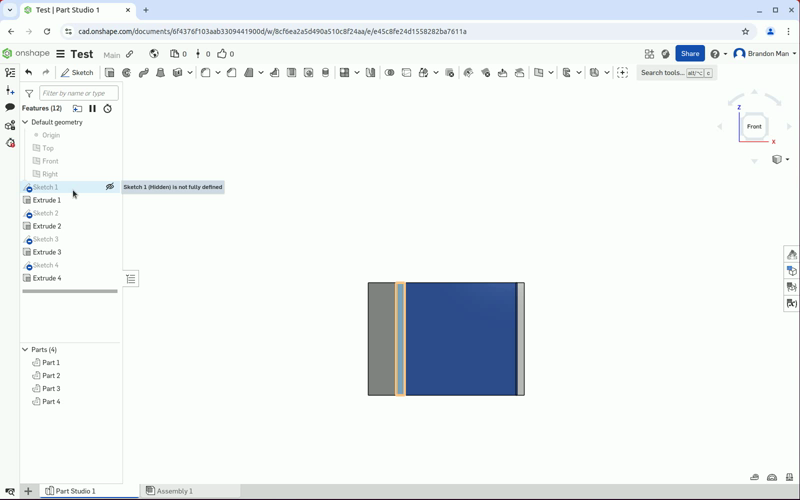
click(73, 189)
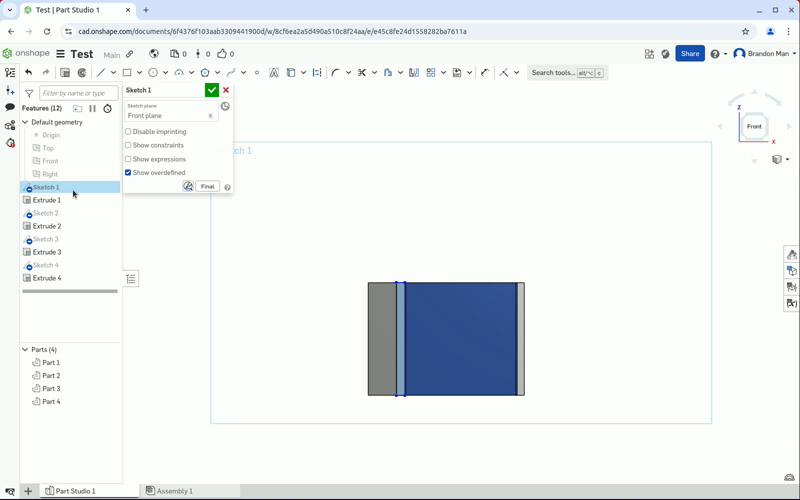
mouse_move(229, 92)
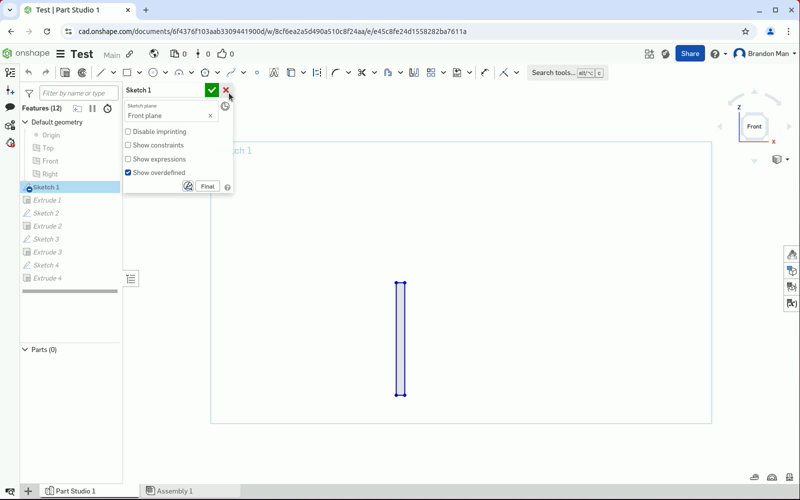
click(229, 92)
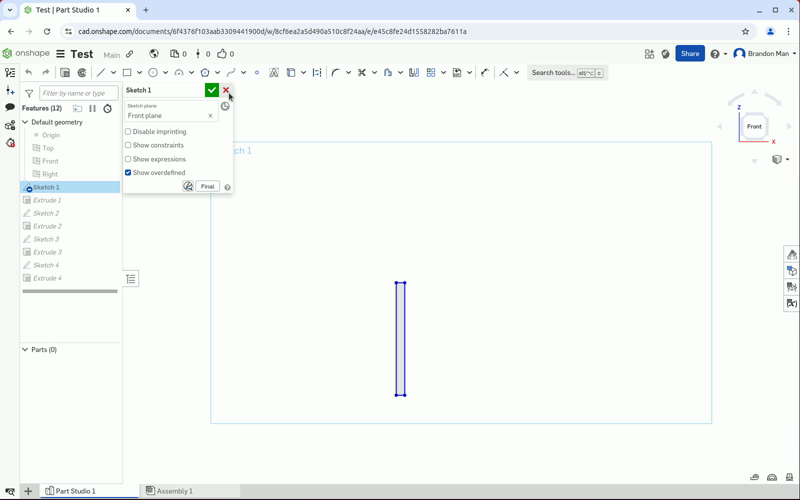
key(shift+s)
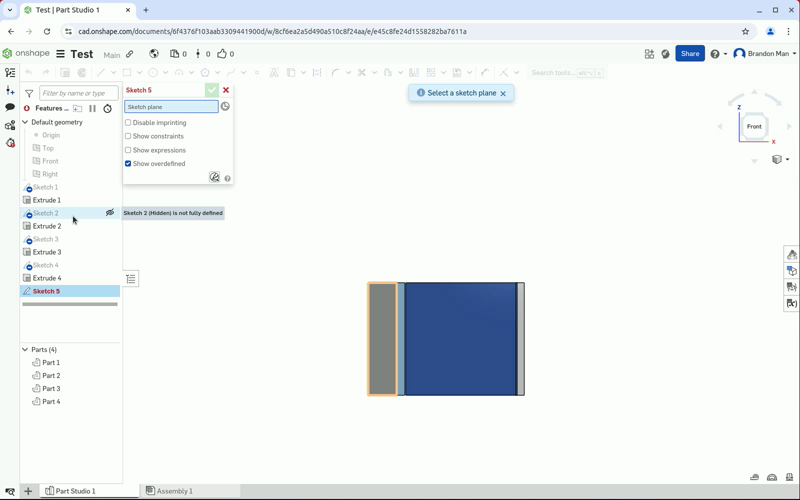
scroll(3)
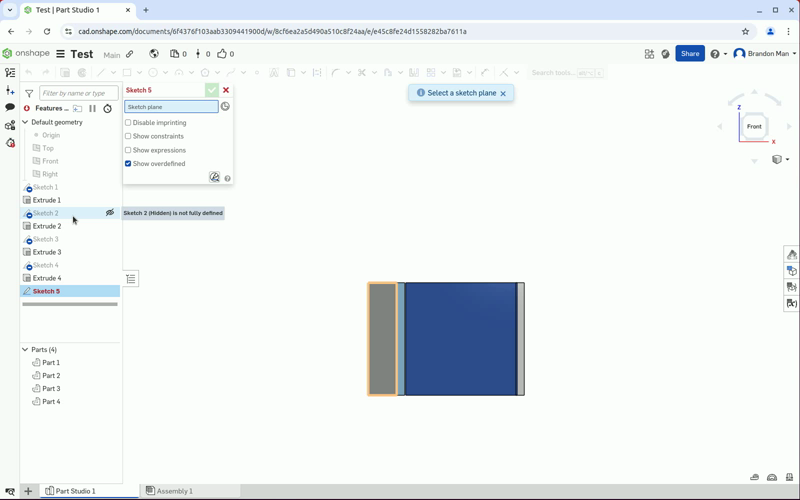
mouse_move(73, 163)
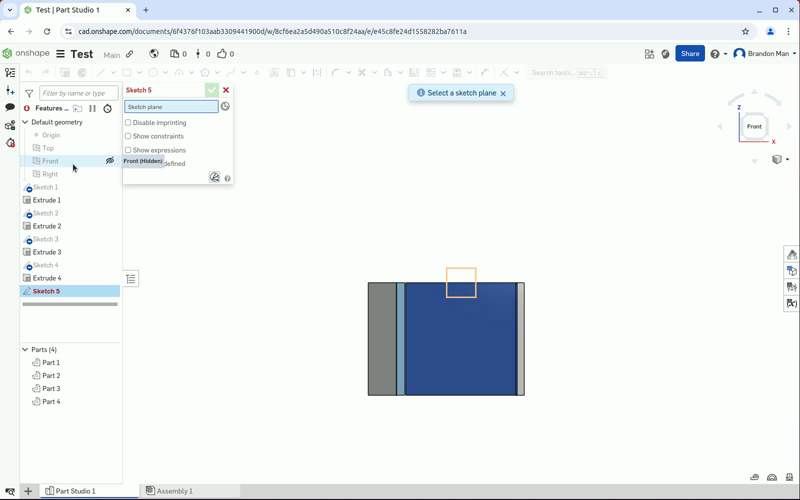
click(73, 163)
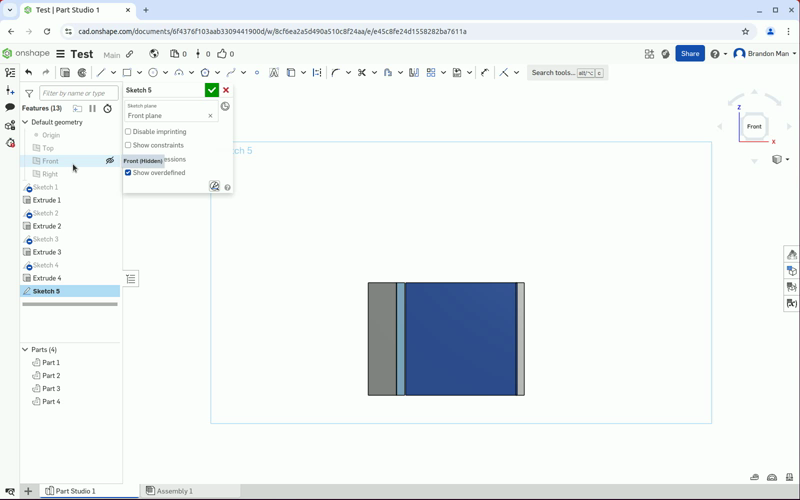
mouse_move(73, 352)
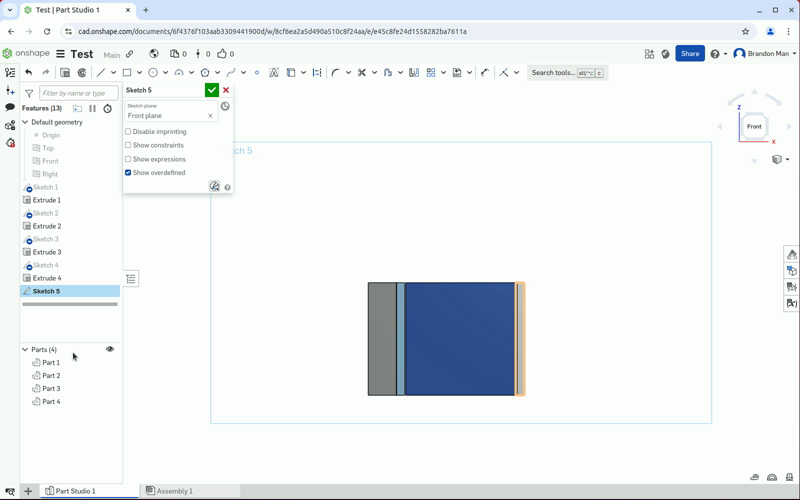
key(y)
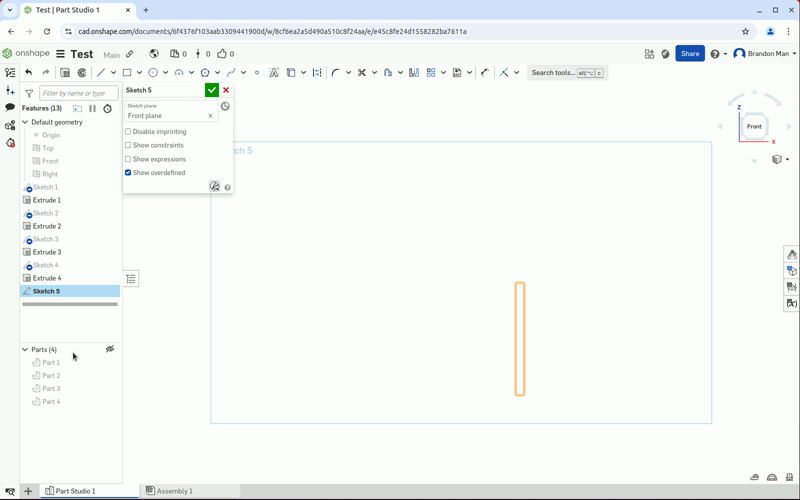
key(l)
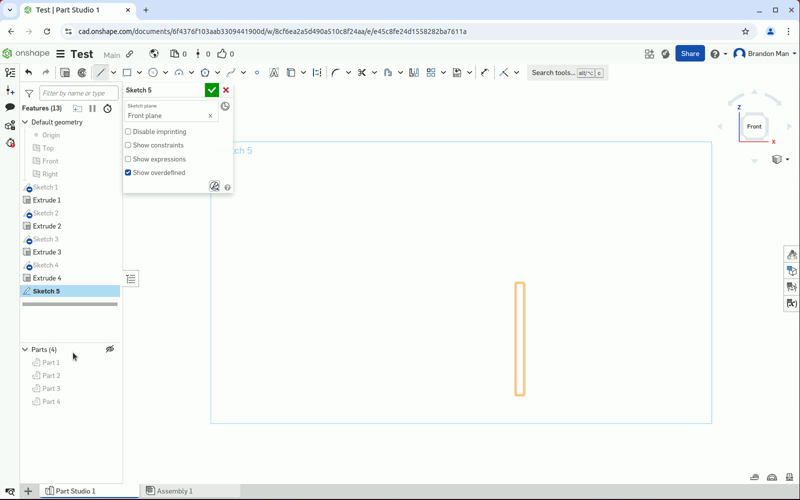
key_down(shift)
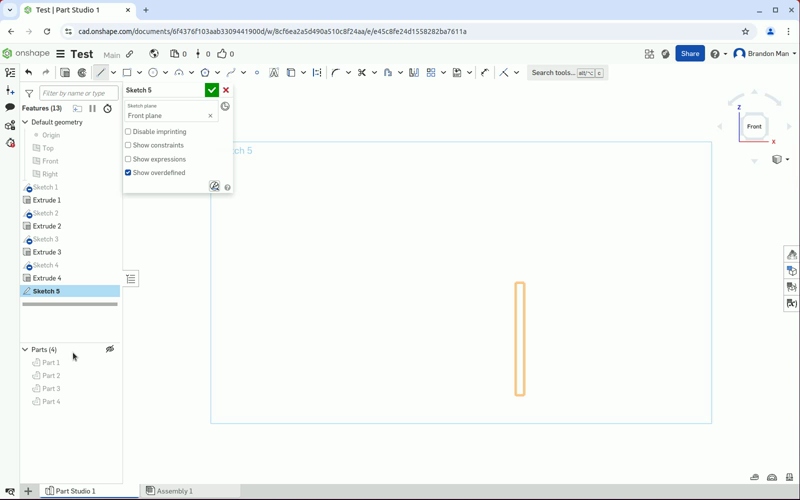
mouse_move(525, 395)
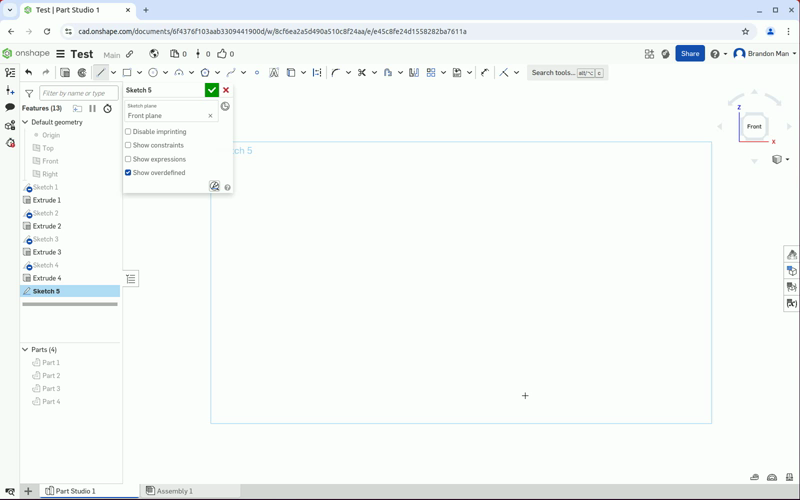
click(525, 395)
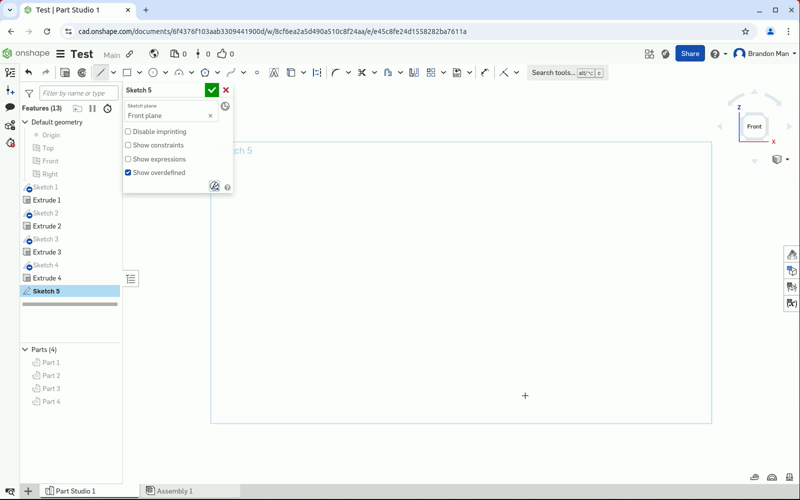
key_up(shift)
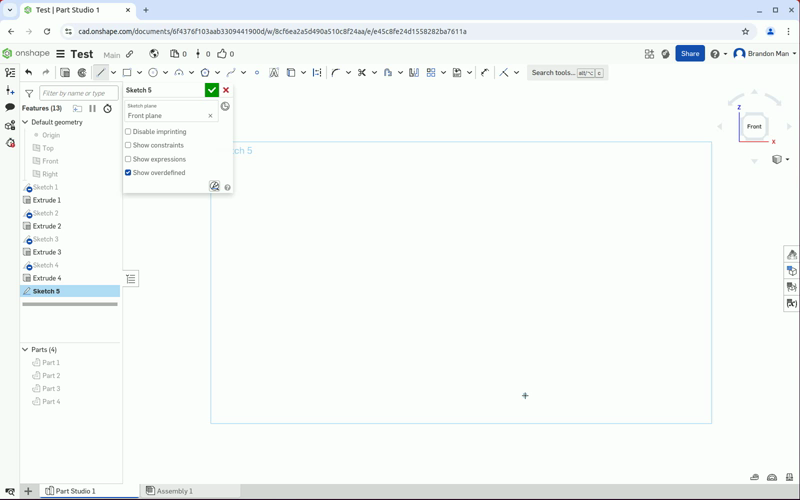
key_down(shift)
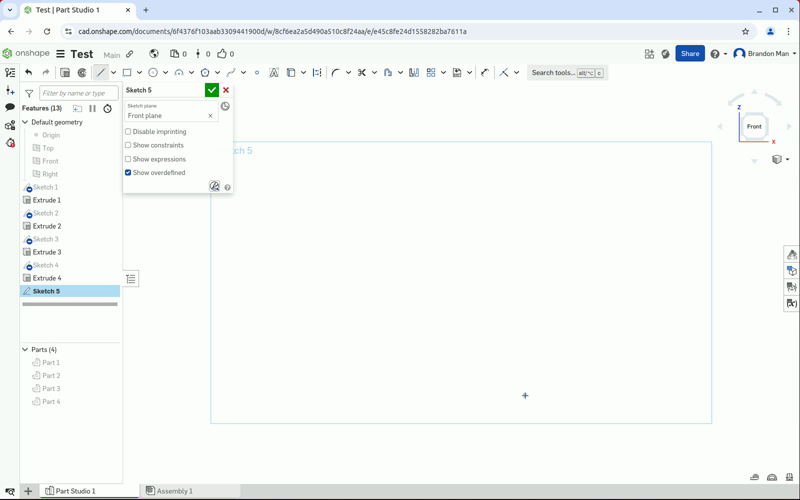
mouse_move(555, 395)
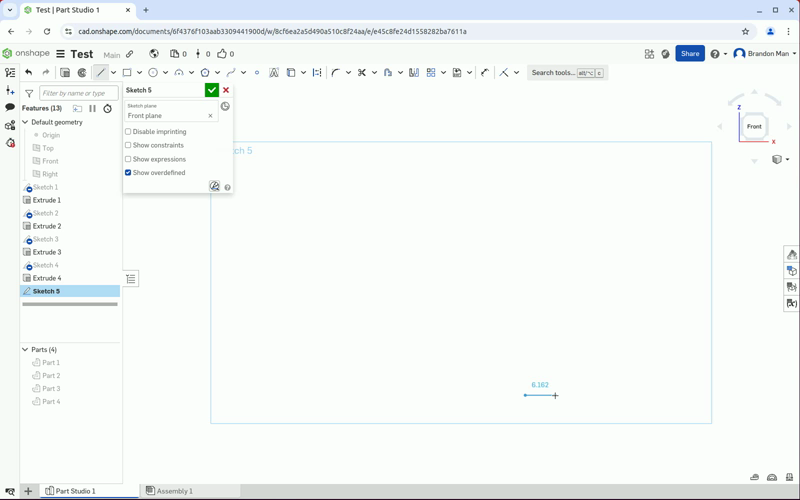
mouse_move(553, 395)
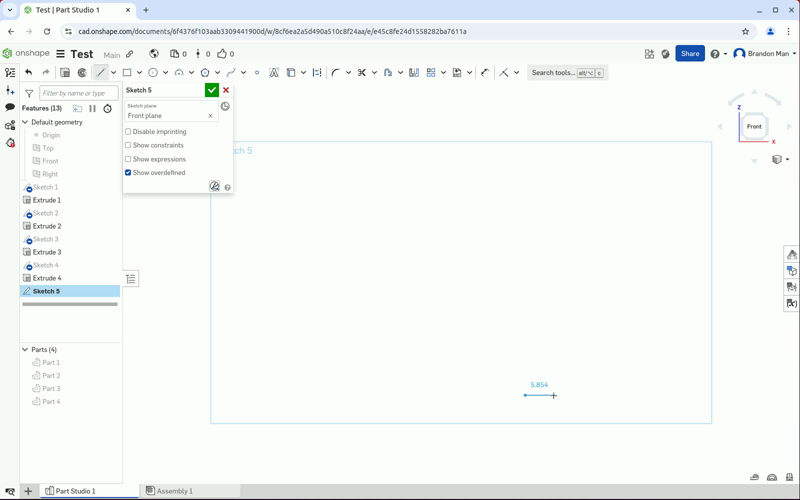
click(553, 395)
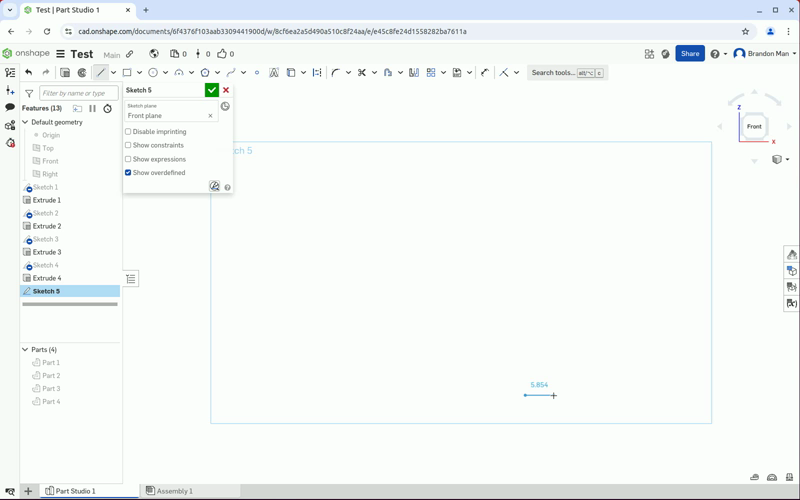
key_up(shift)
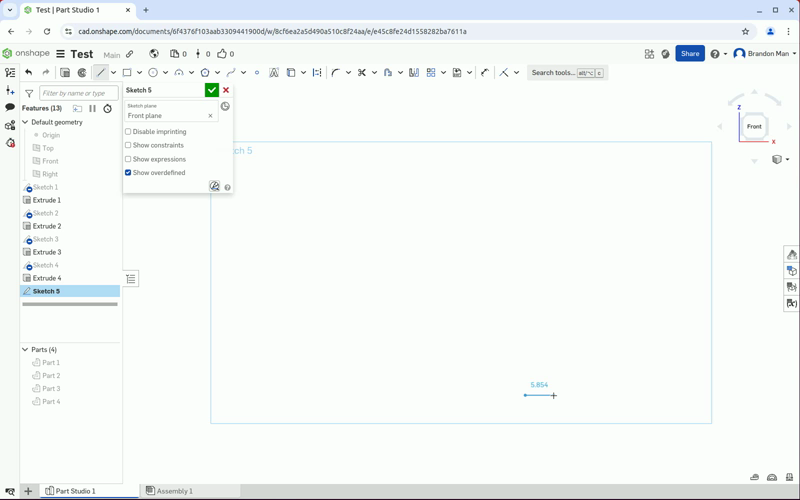
key_down(shift)
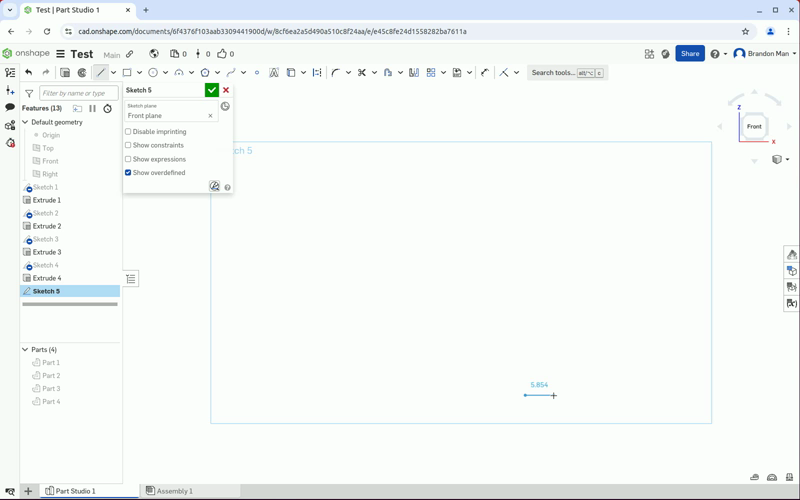
mouse_move(553, 282)
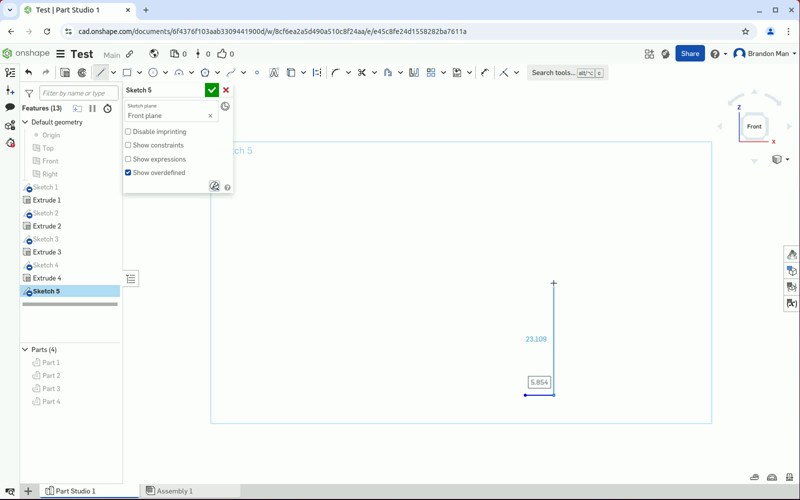
click(553, 282)
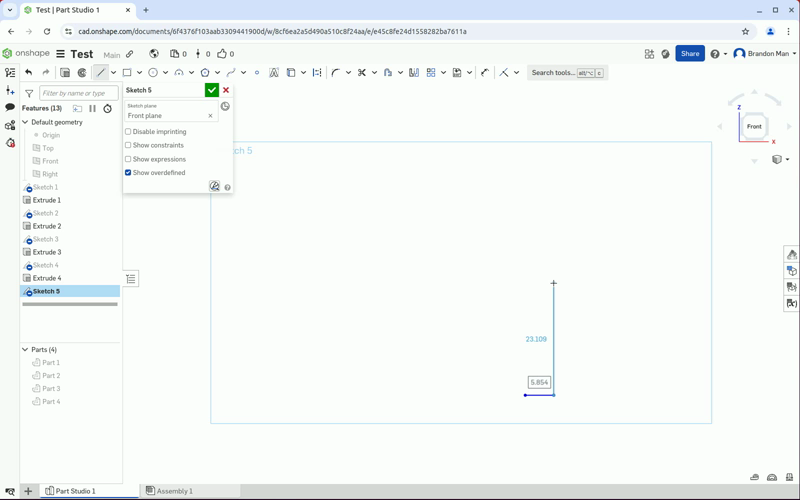
key_up(shift)
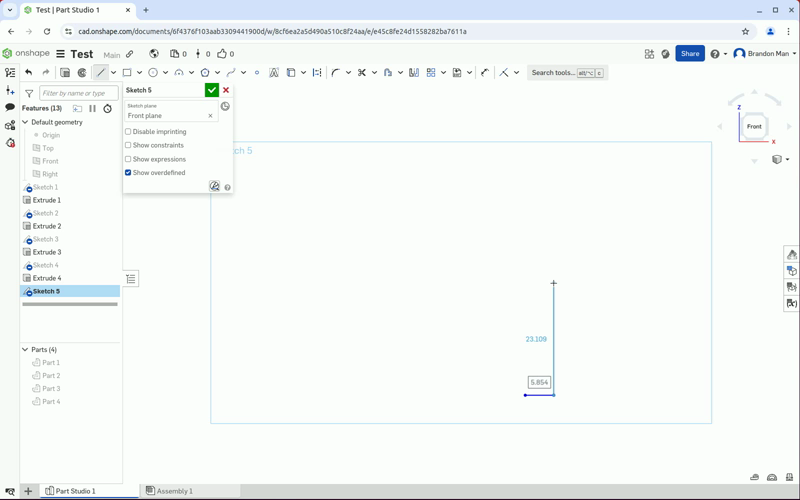
key_down(shift)
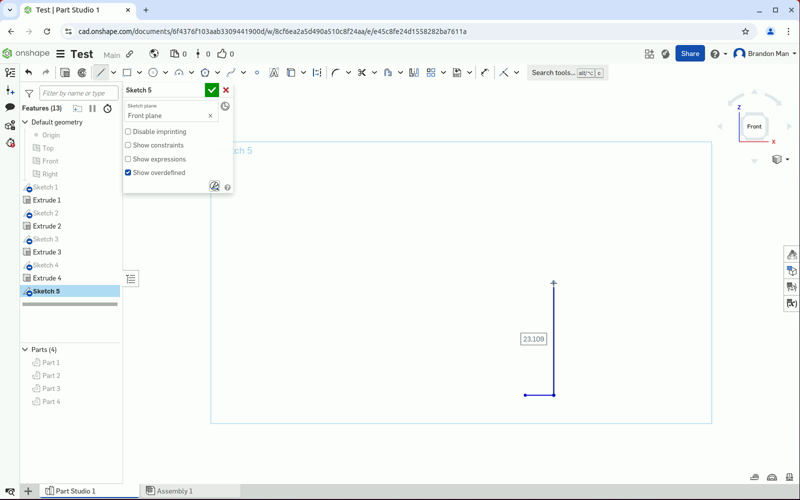
mouse_move(583, 282)
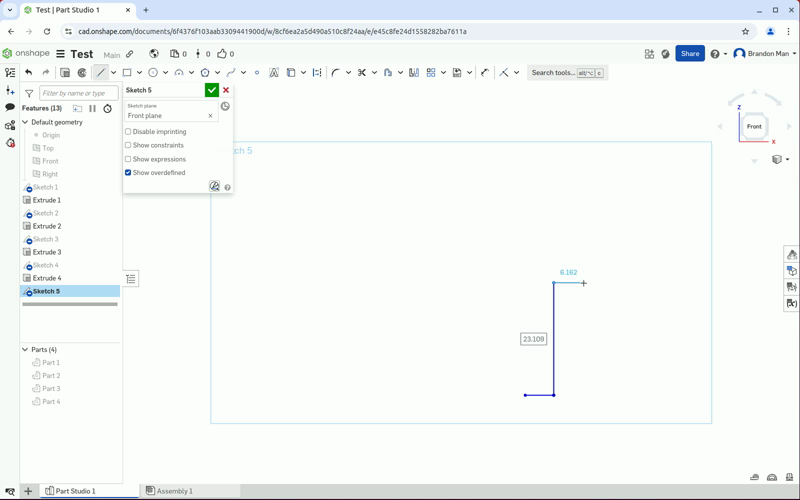
mouse_move(525, 282)
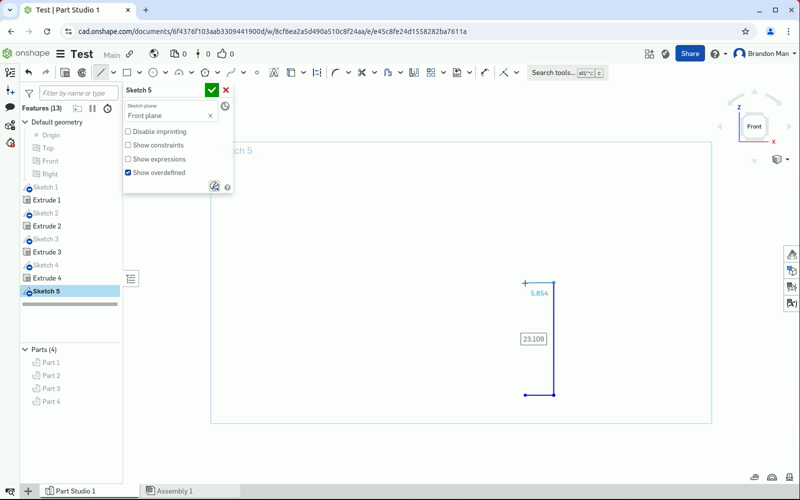
click(525, 282)
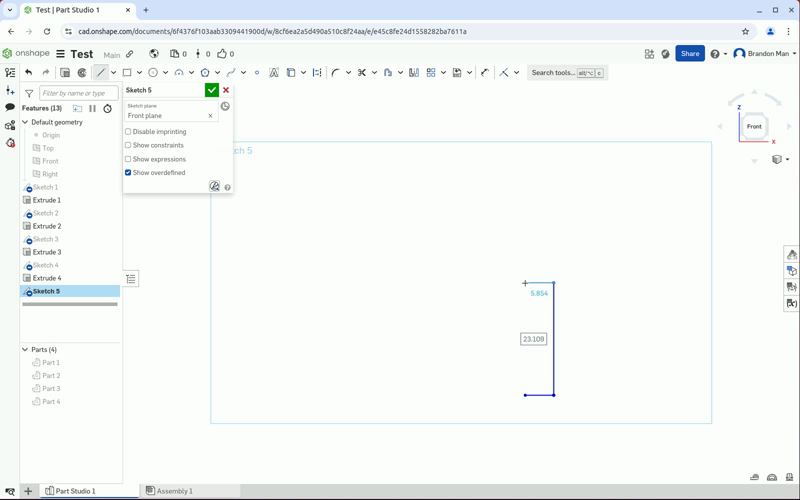
key_up(shift)
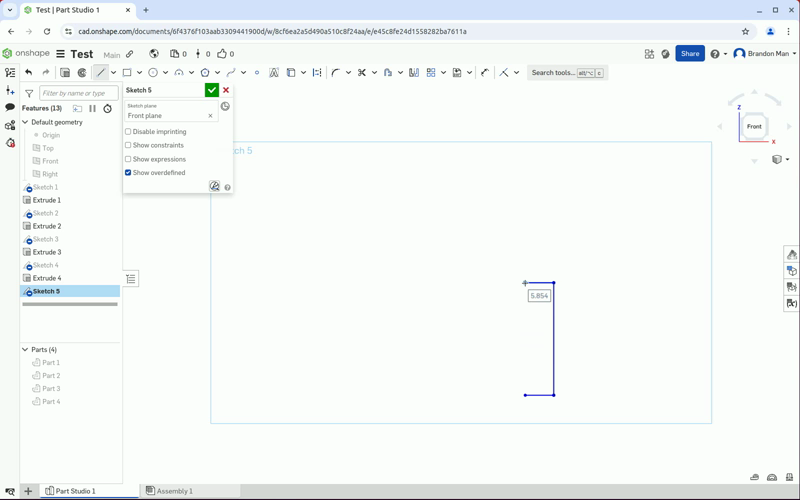
key_down(shift)
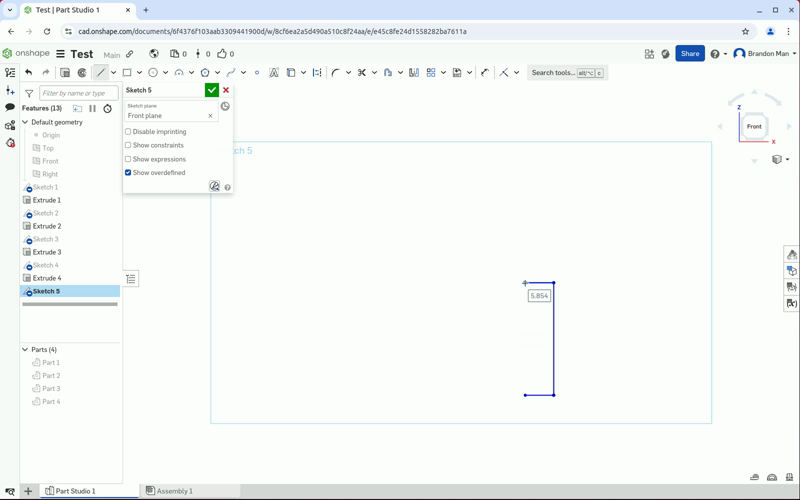
mouse_move(525, 395)
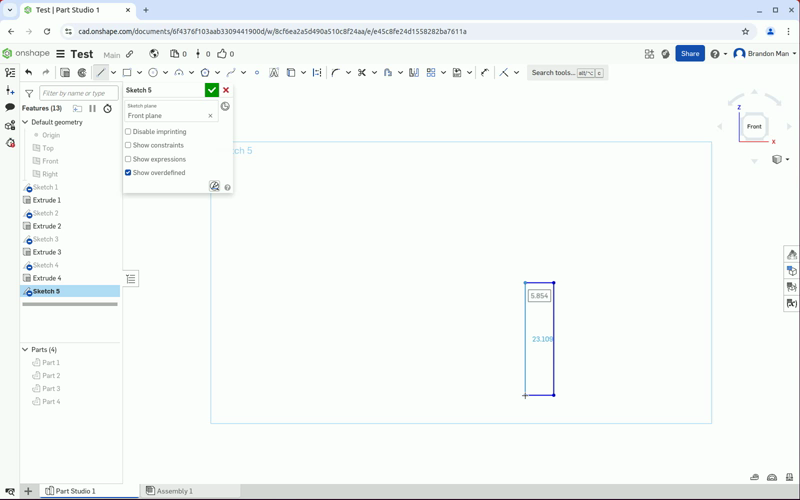
key_up(shift)
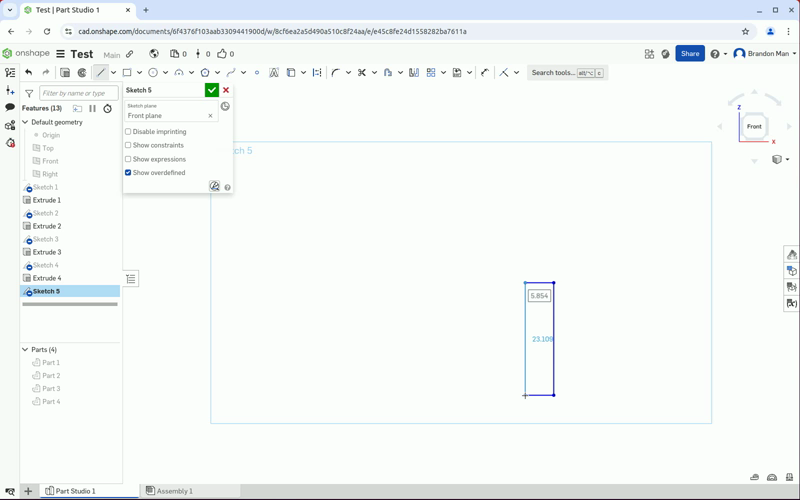
click(525, 395)
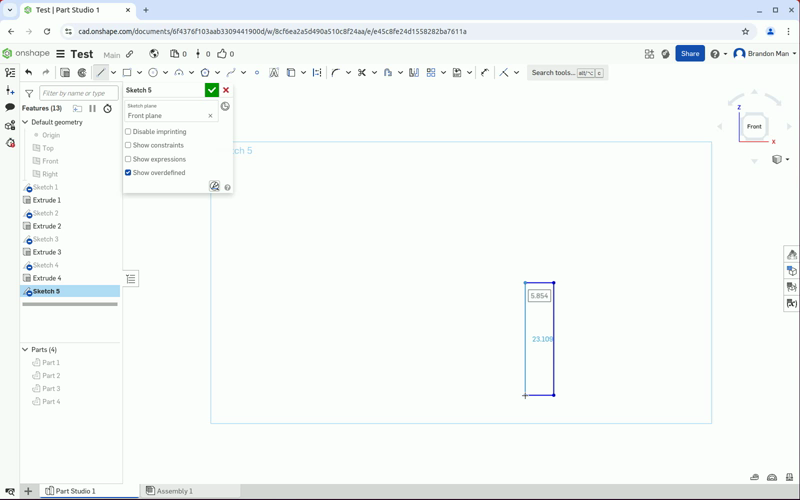
key(esc)
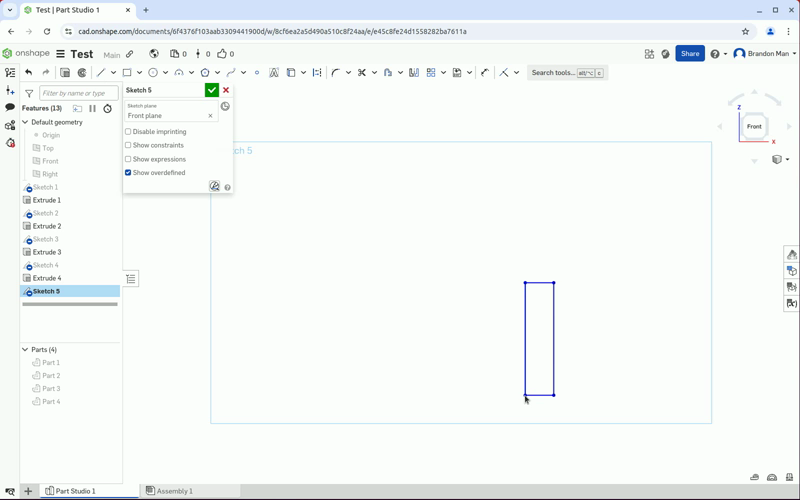
mouse_move(546, 386)
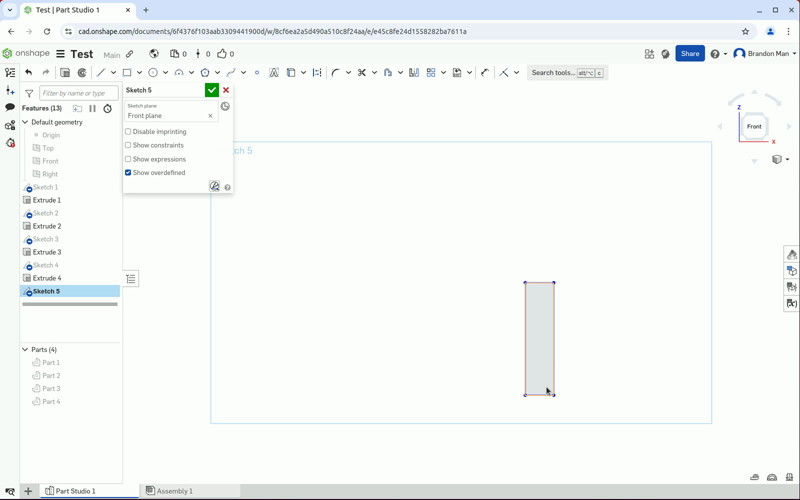
click(546, 386)
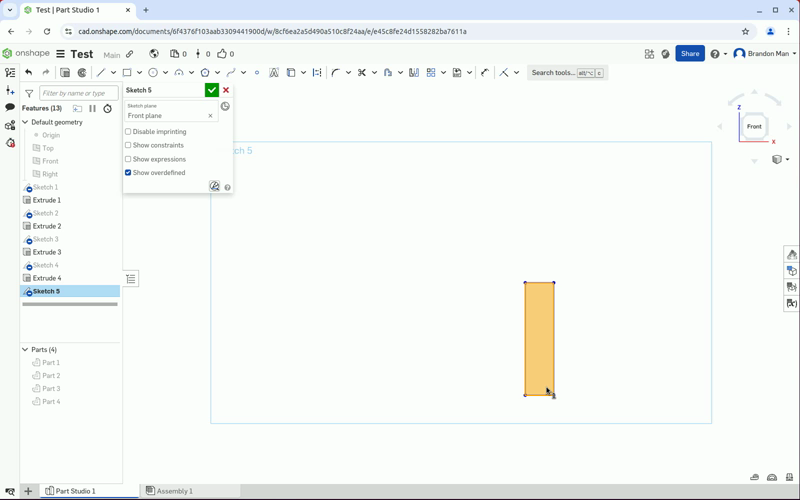
mouse_move(73, 352)
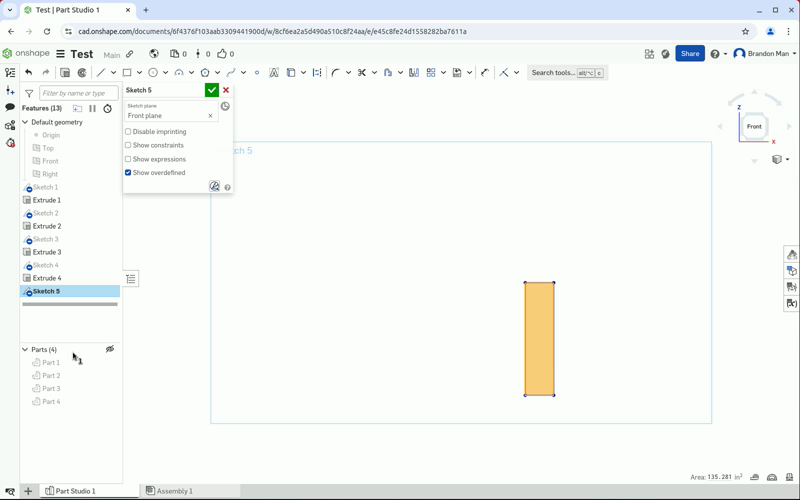
key(shift+y)
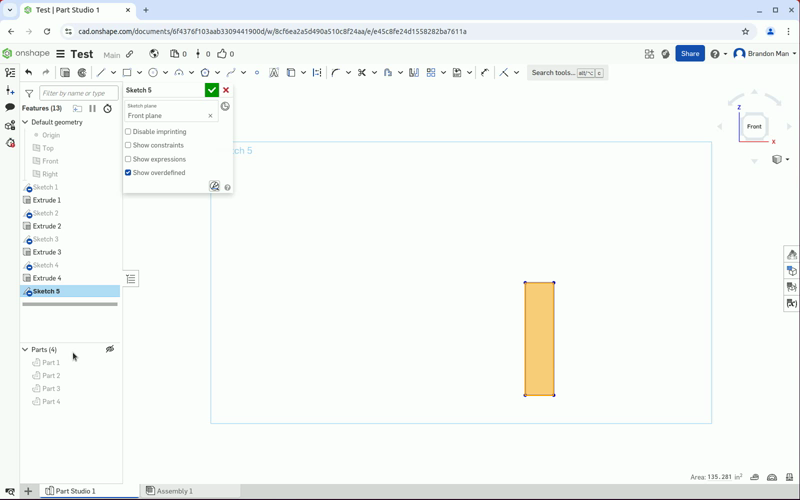
key(shift+e)
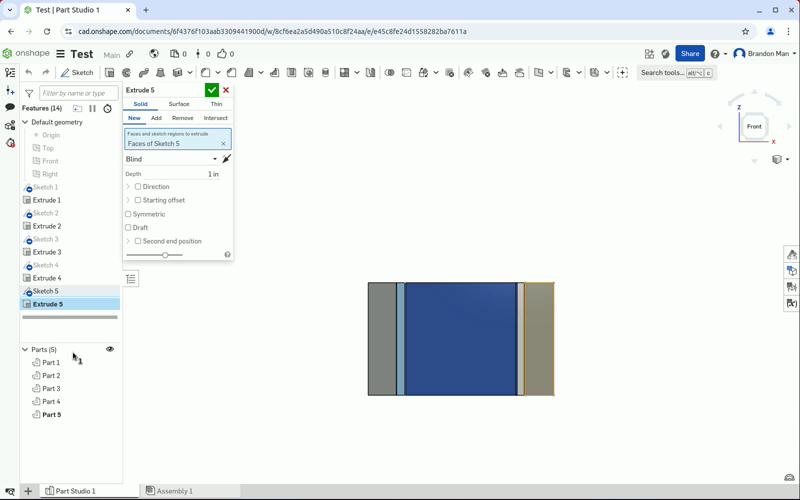
mouse_move(143, 106)
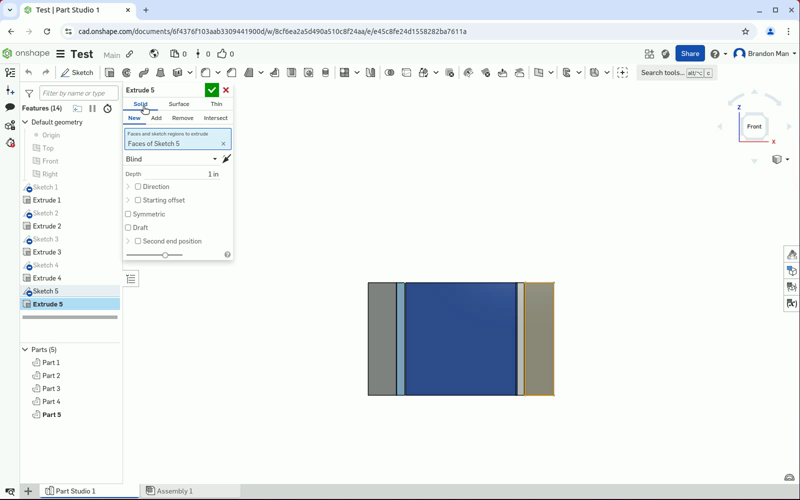
click(143, 106)
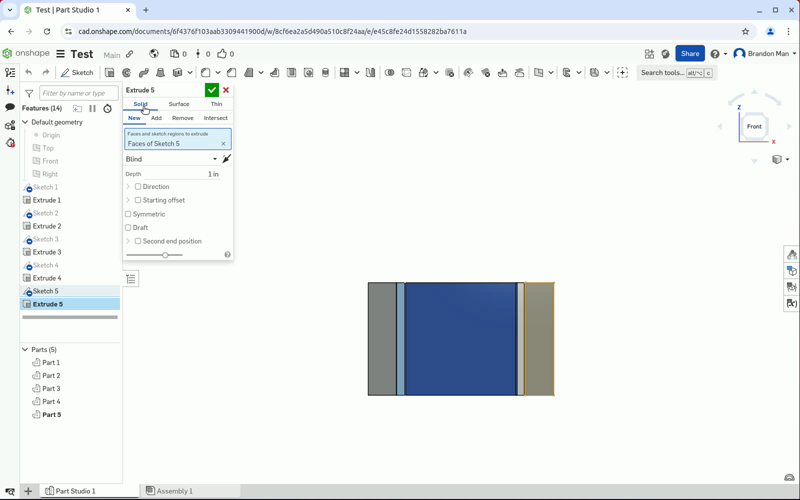
mouse_move(137, 120)
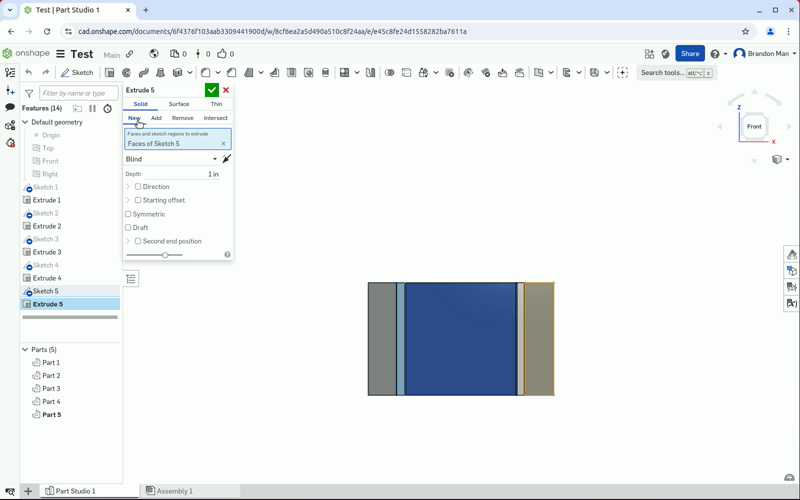
click(137, 120)
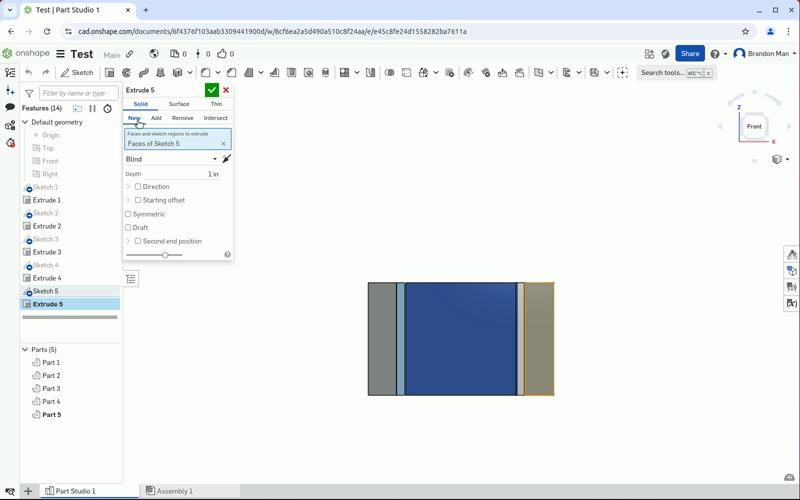
key(tab, 4)
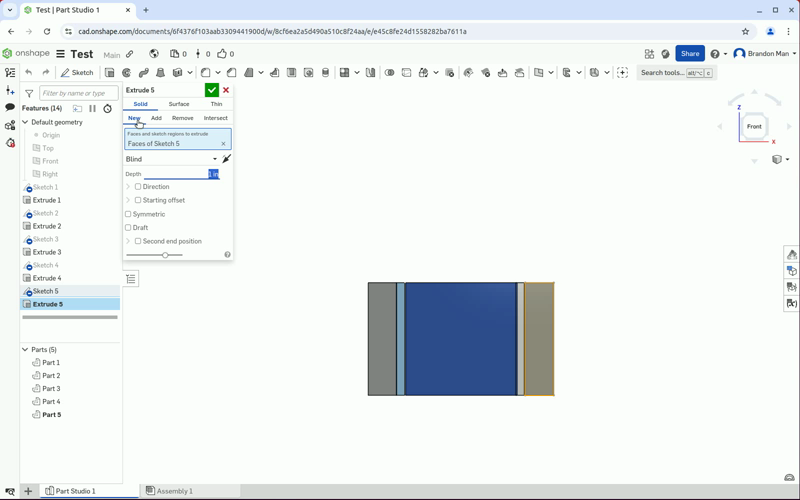
text(7.462)
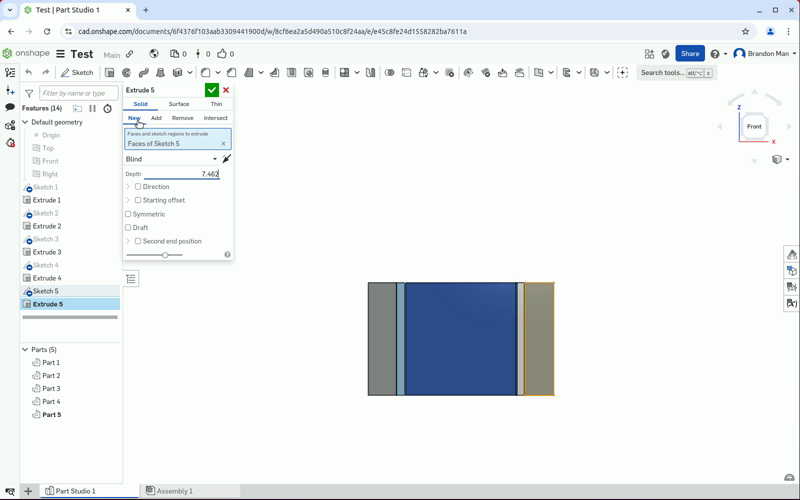
key(enter)
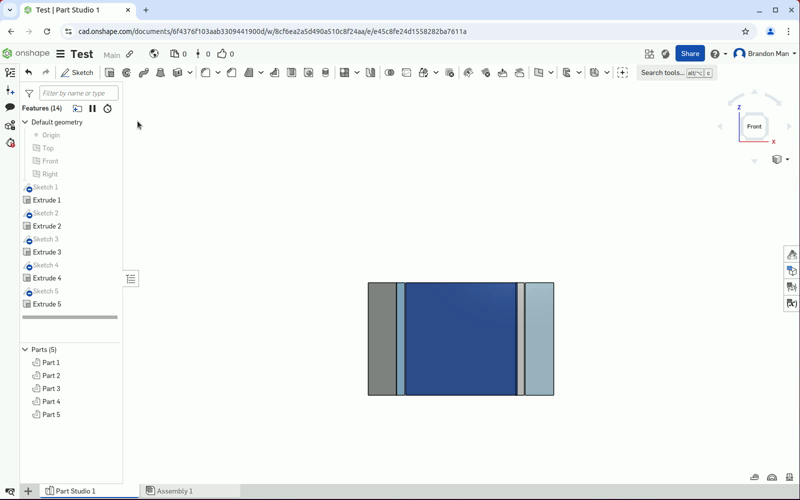
key(shift+h)
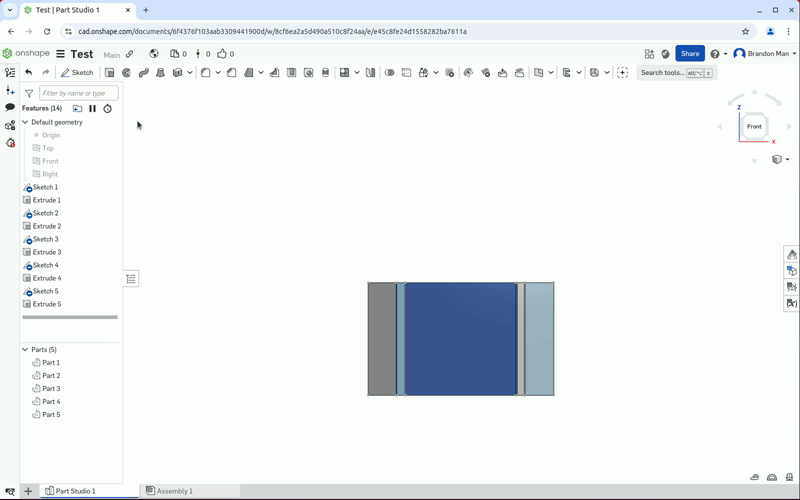
key(shift+h)
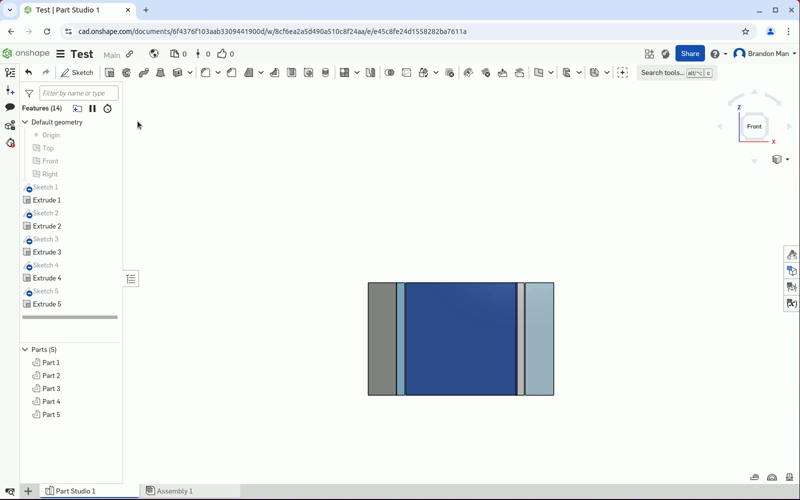
mouse_move(73, 189)
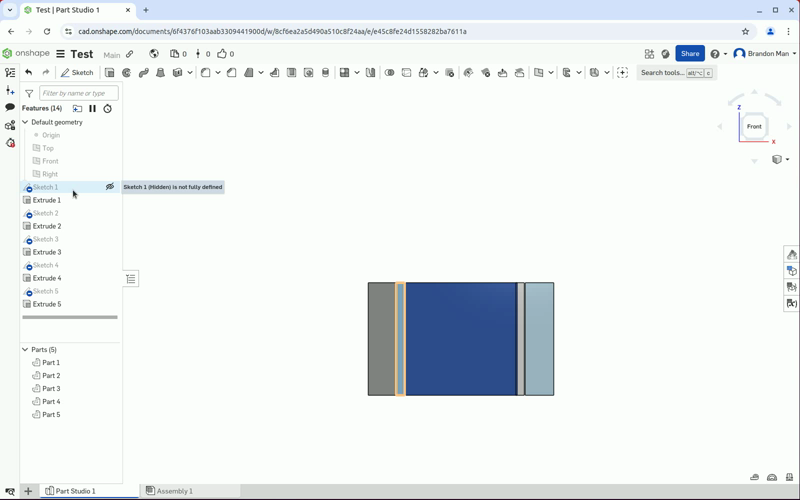
click(73, 189)
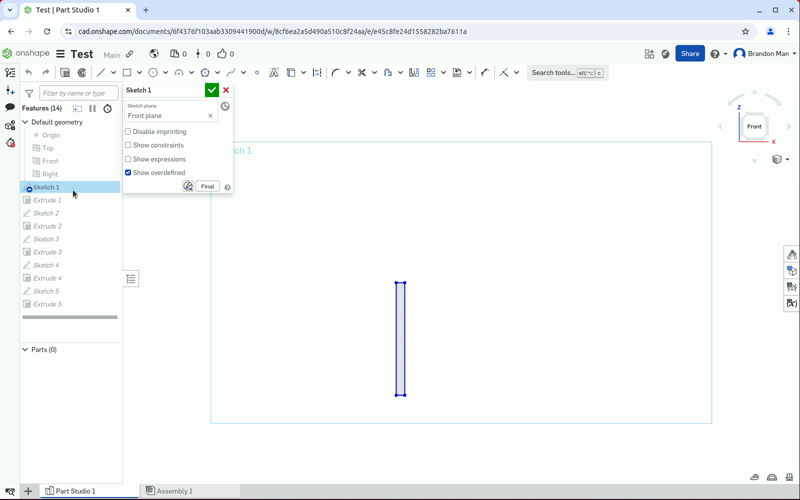
mouse_move(229, 92)
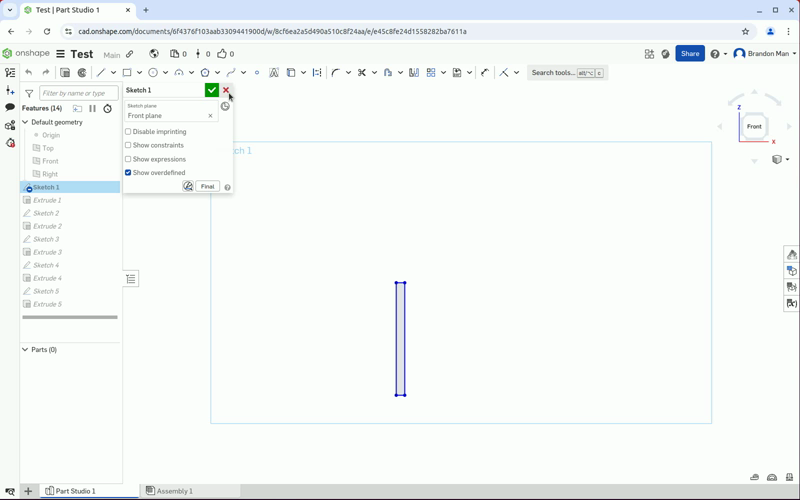
click(229, 92)
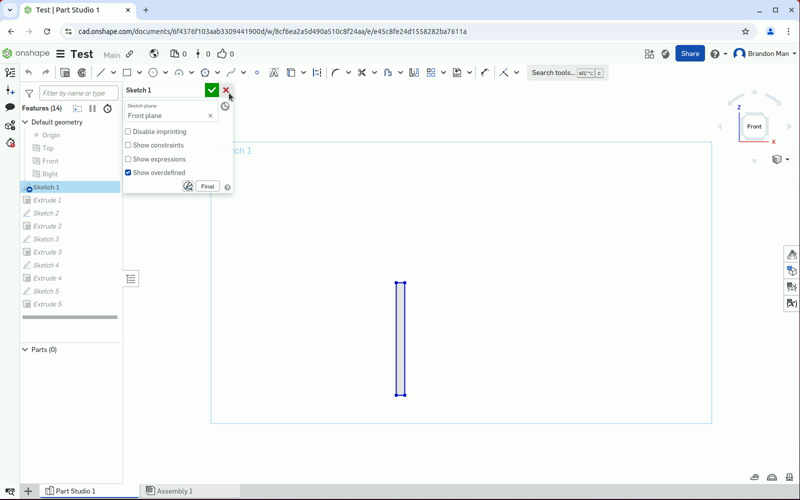
key(shift+s)
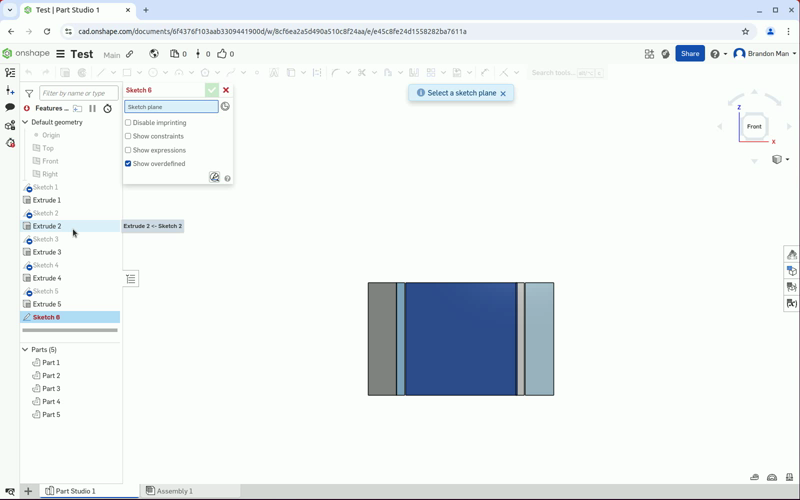
scroll(3)
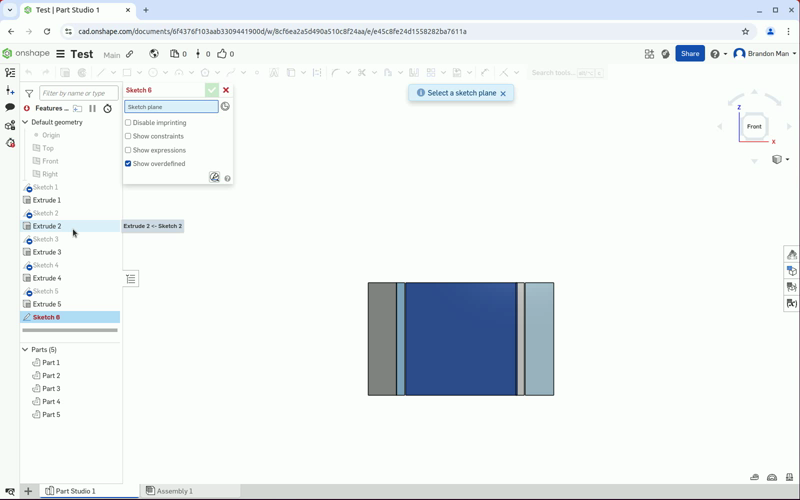
mouse_move(73, 163)
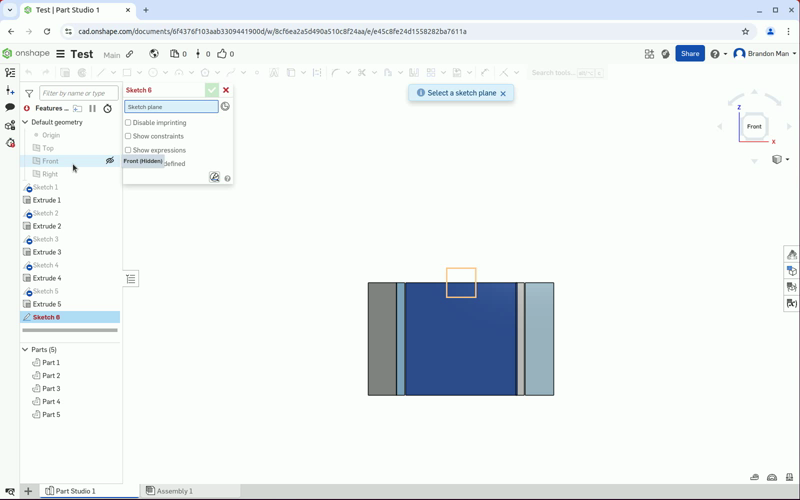
click(73, 163)
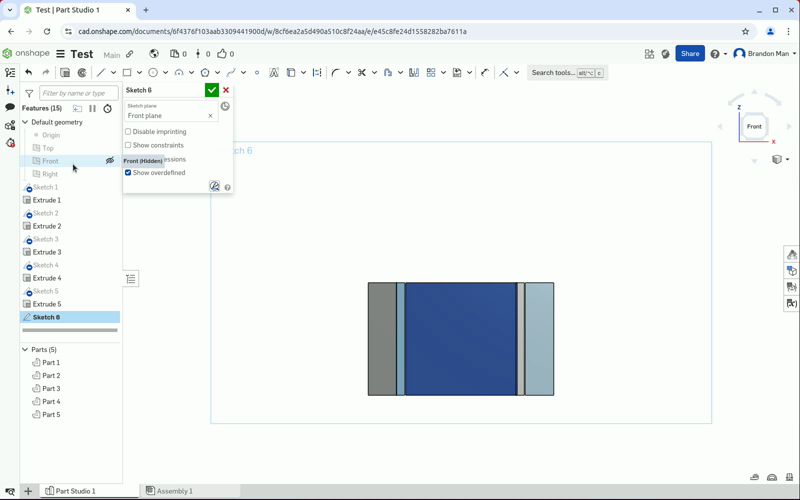
mouse_move(73, 352)
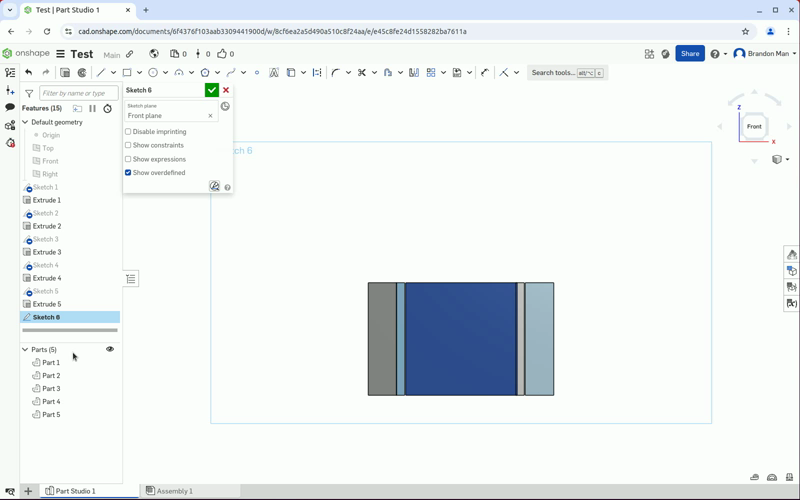
key(y)
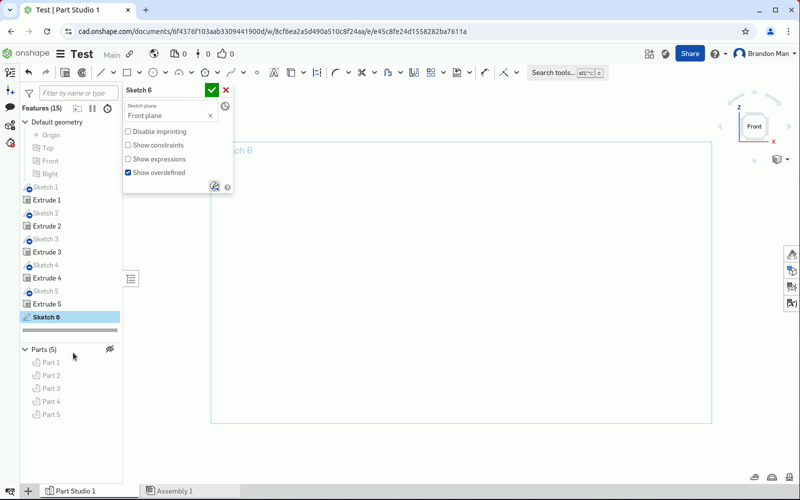
key(l)
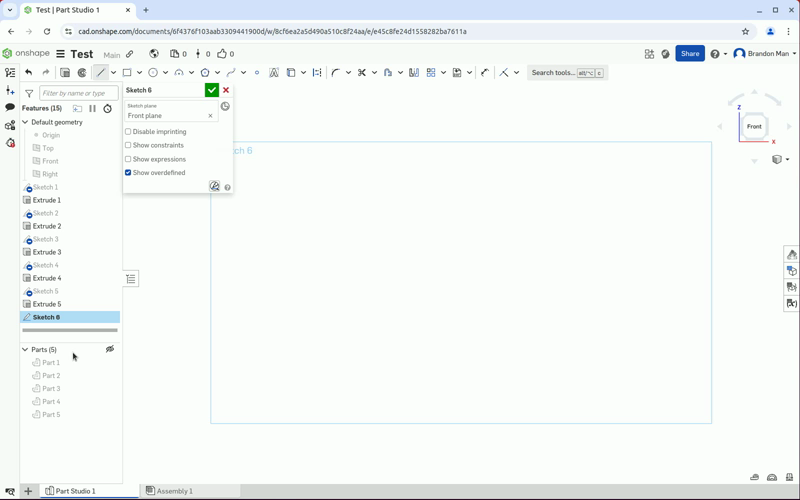
key_down(shift)
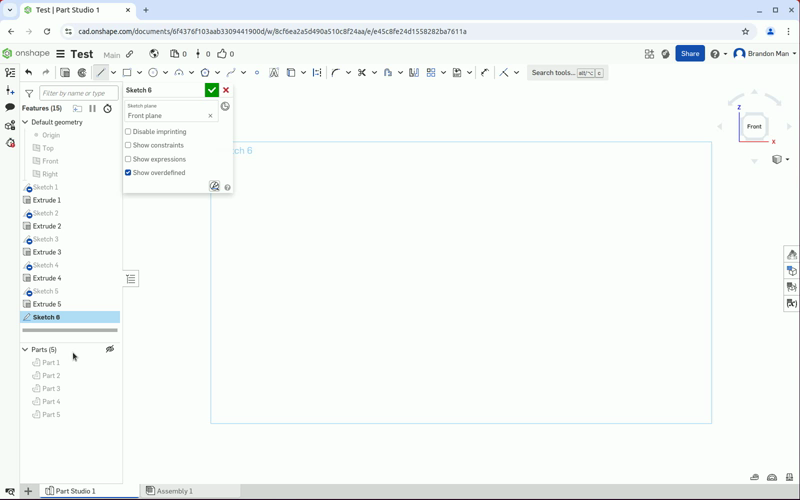
mouse_move(515, 395)
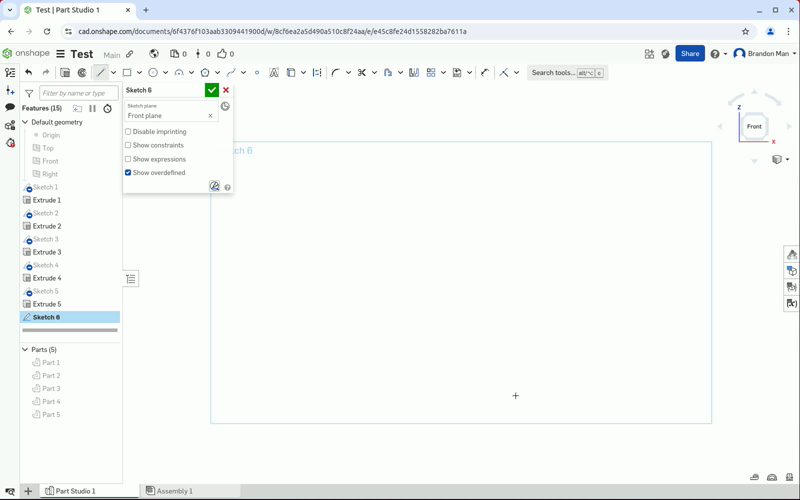
click(515, 395)
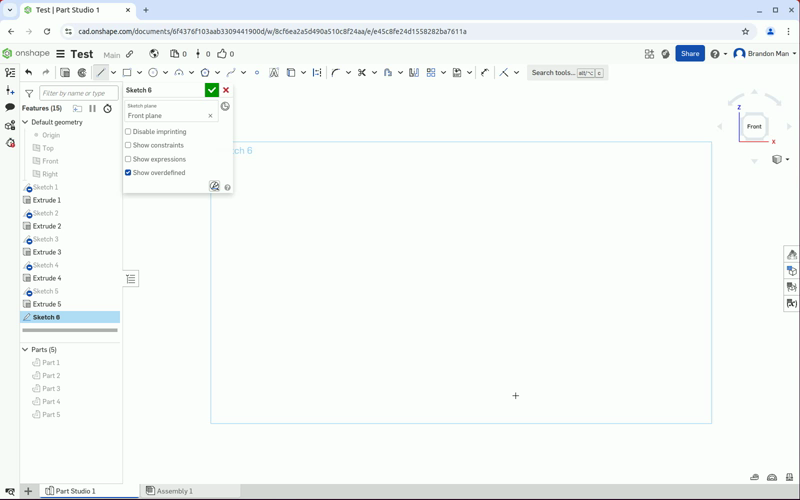
key_up(shift)
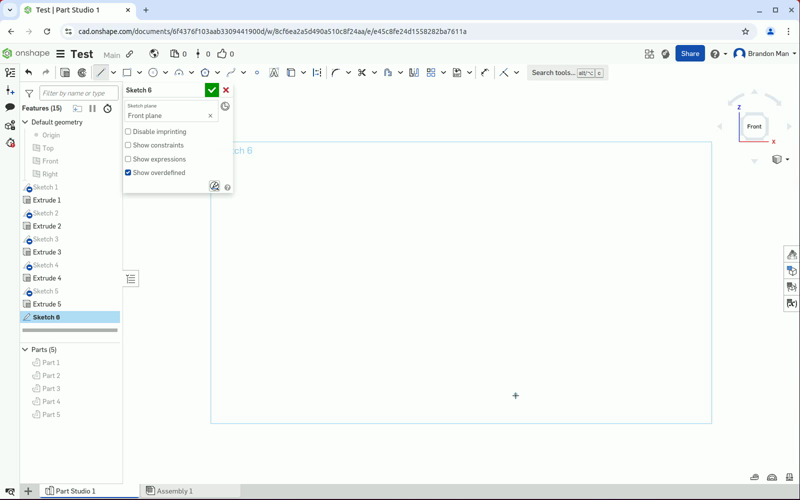
key_down(shift)
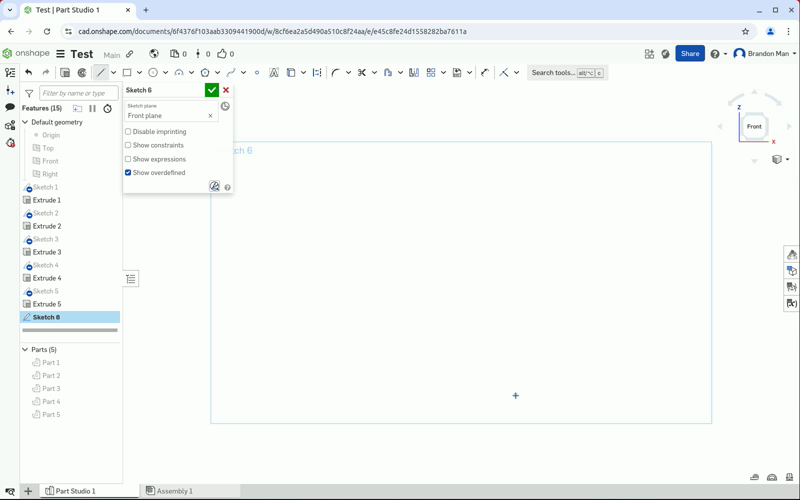
mouse_move(545, 395)
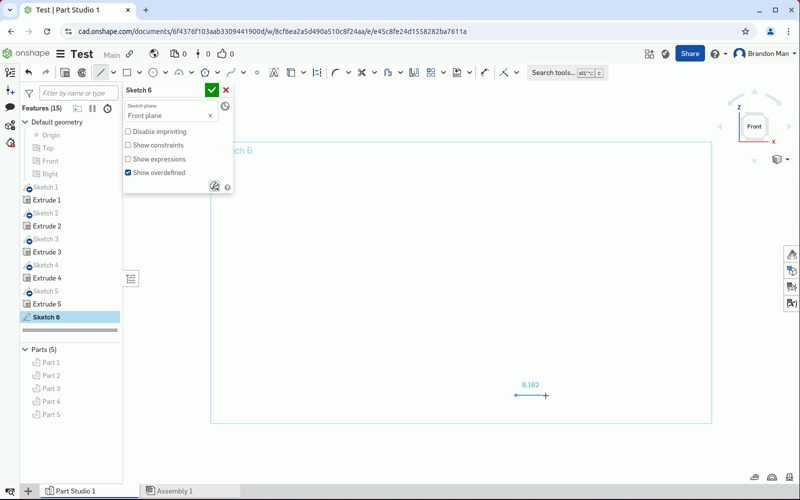
mouse_move(524, 395)
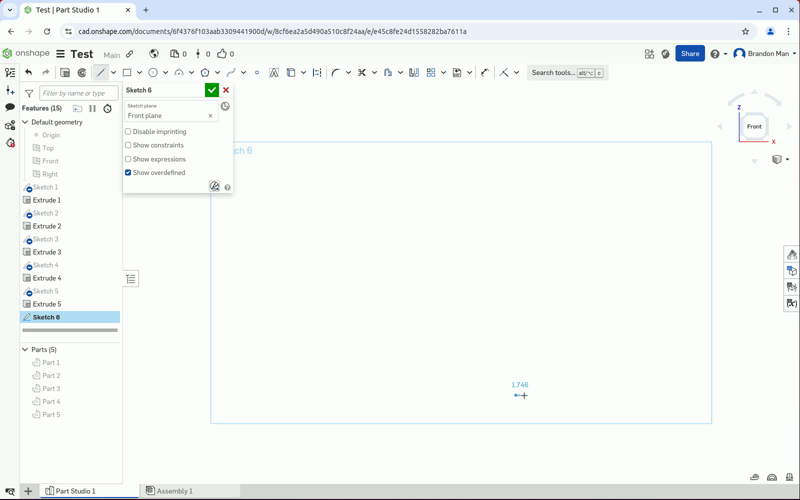
click(524, 395)
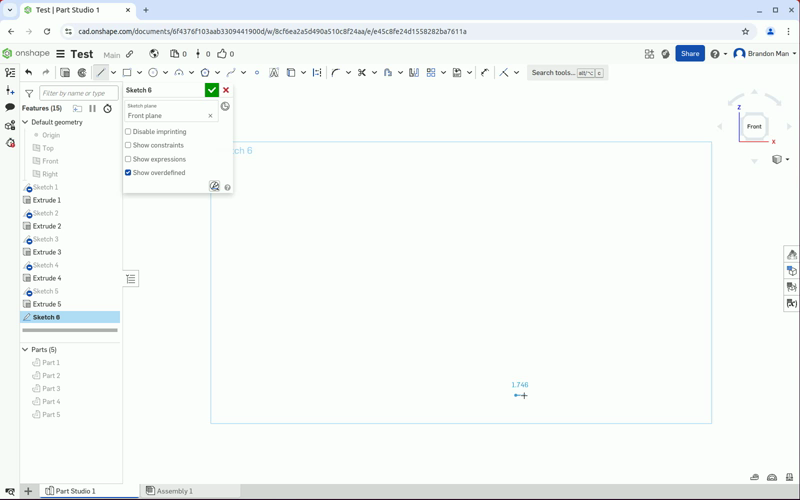
key_up(shift)
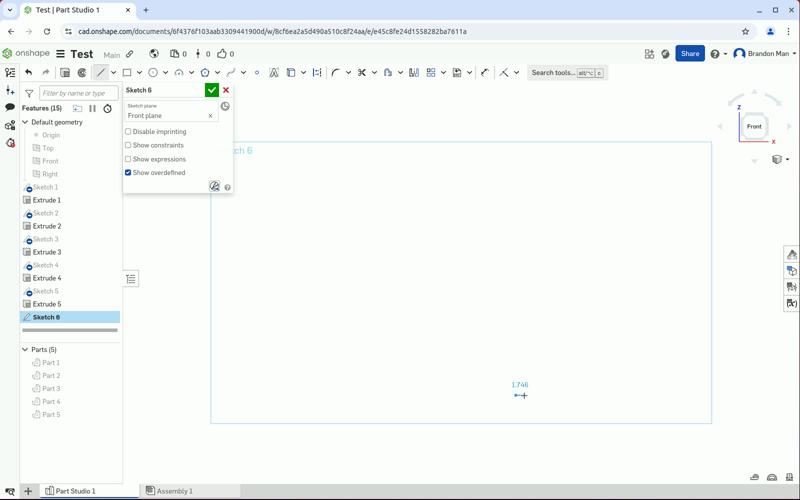
key_down(shift)
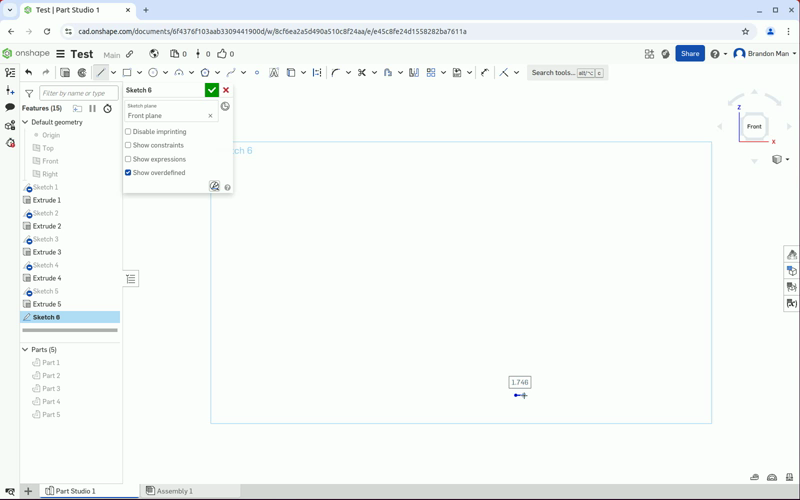
mouse_move(524, 282)
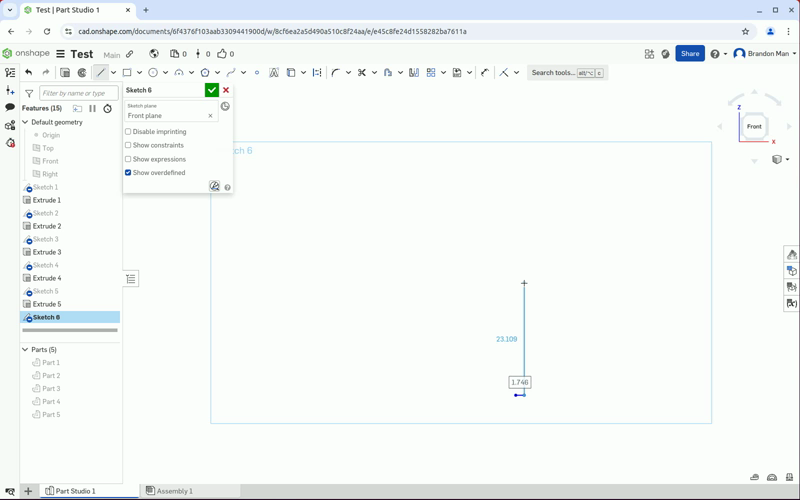
click(524, 282)
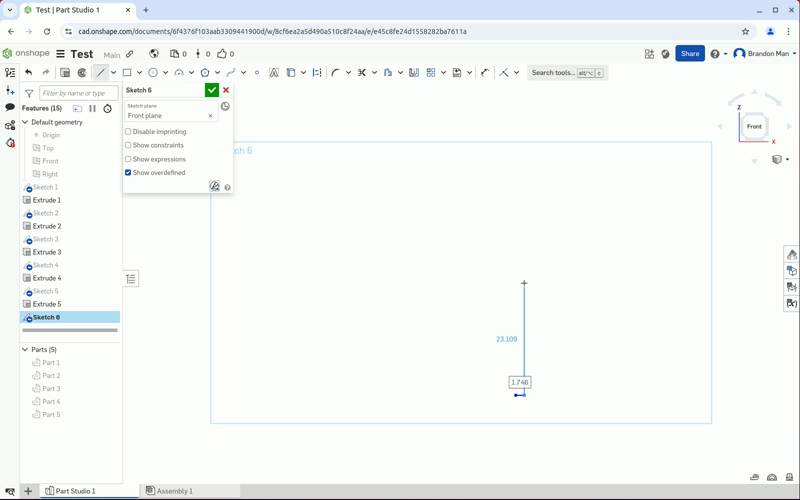
key_up(shift)
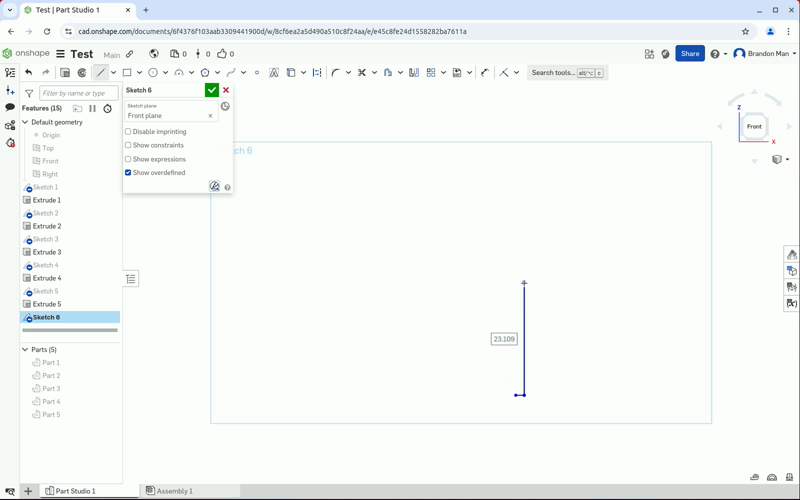
key_down(shift)
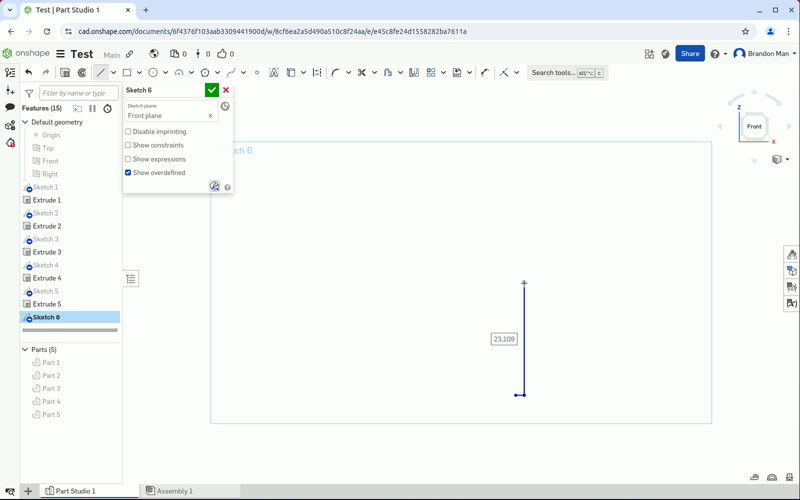
mouse_move(554, 282)
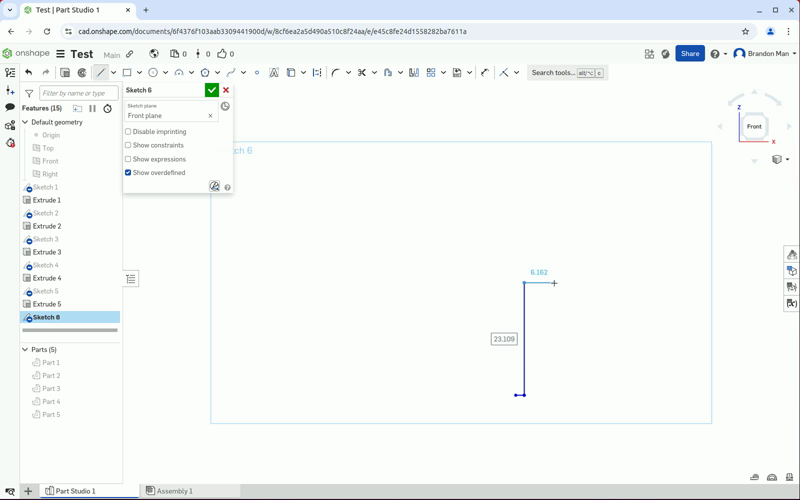
mouse_move(515, 282)
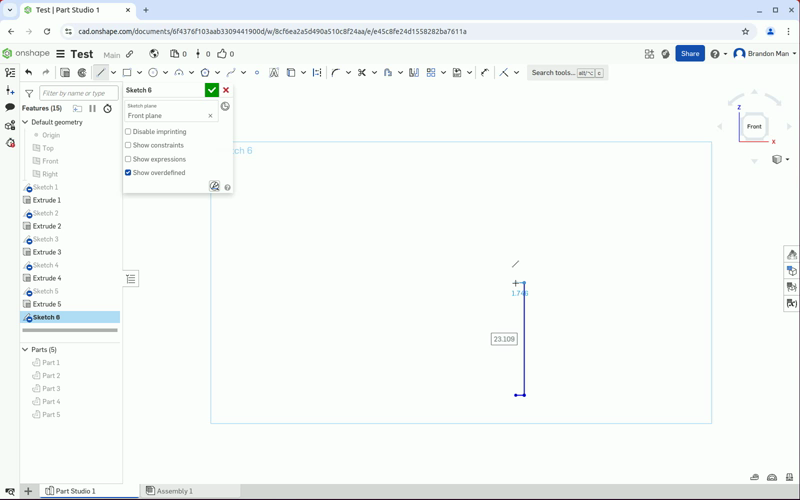
click(515, 282)
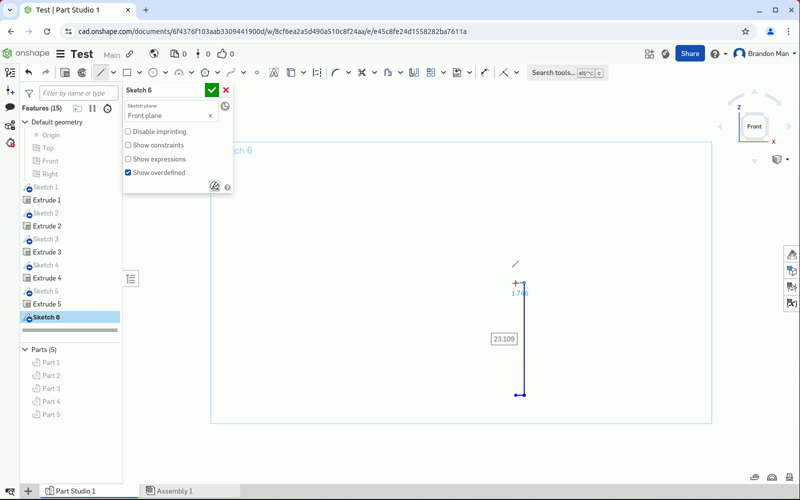
key_up(shift)
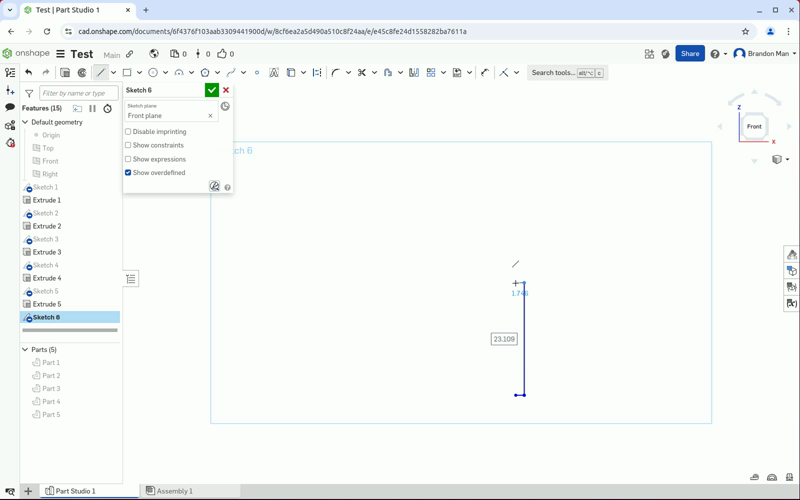
key_down(shift)
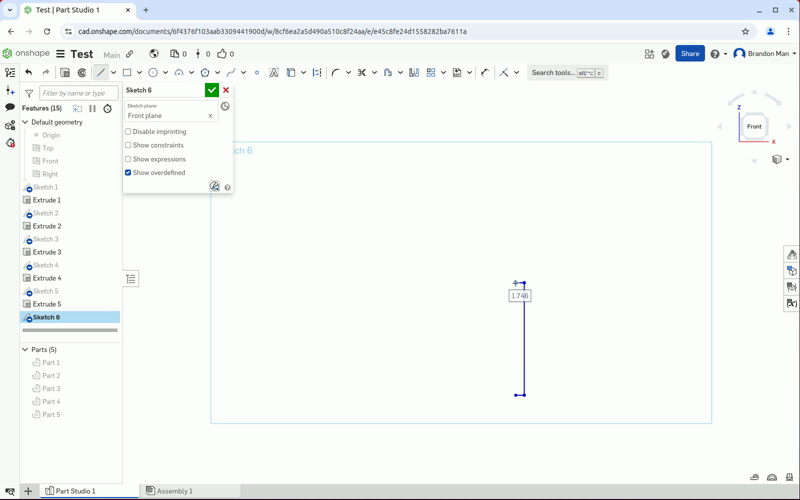
mouse_move(515, 395)
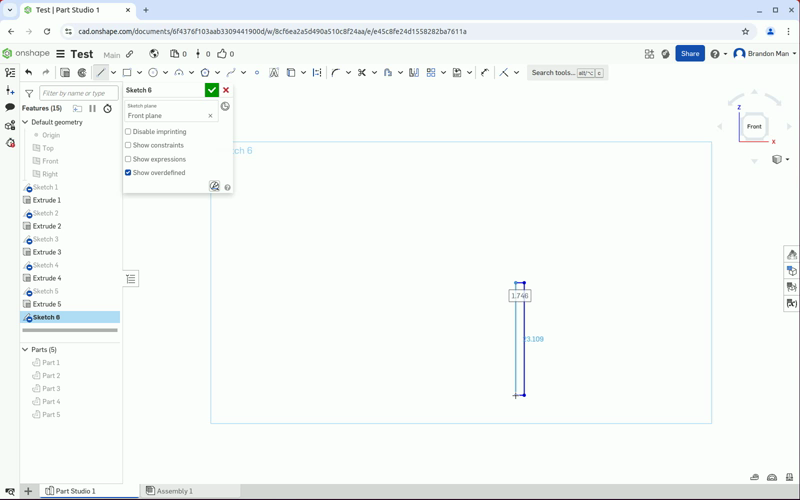
key_up(shift)
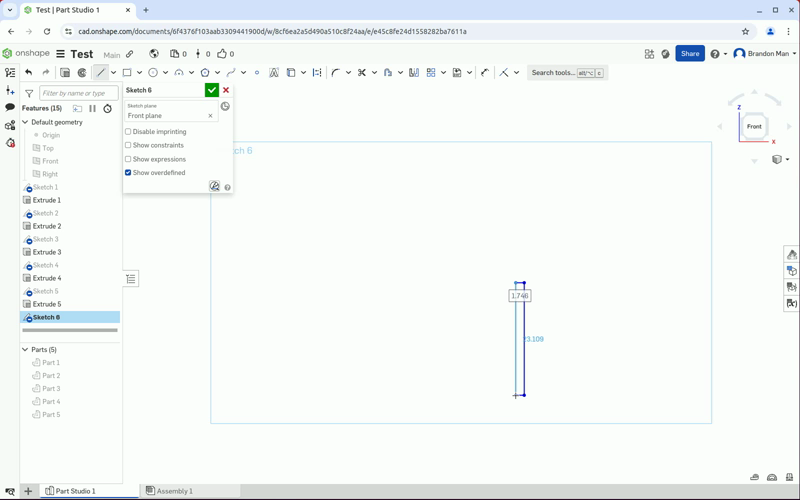
click(515, 395)
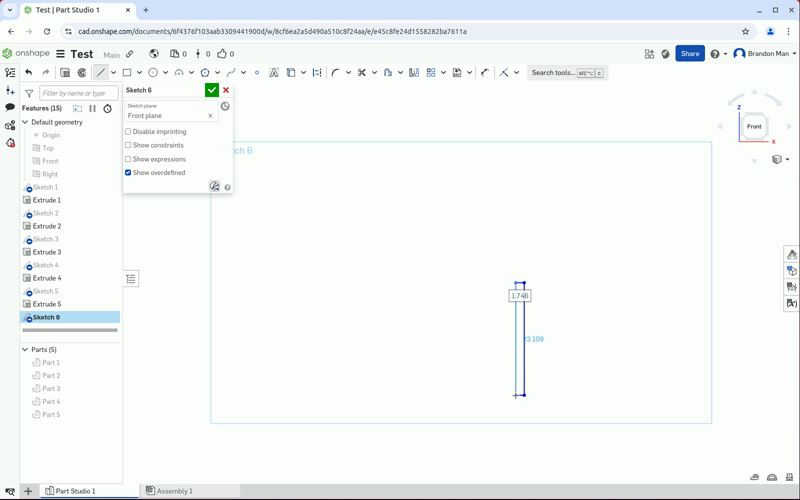
key(esc)
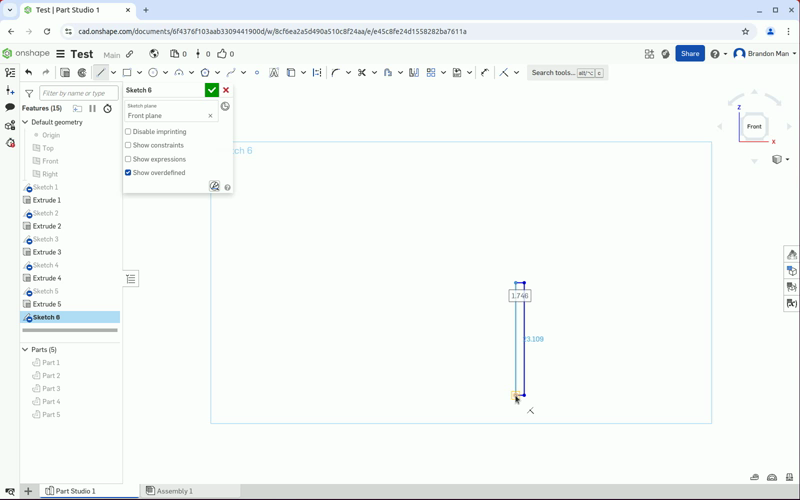
mouse_move(518, 285)
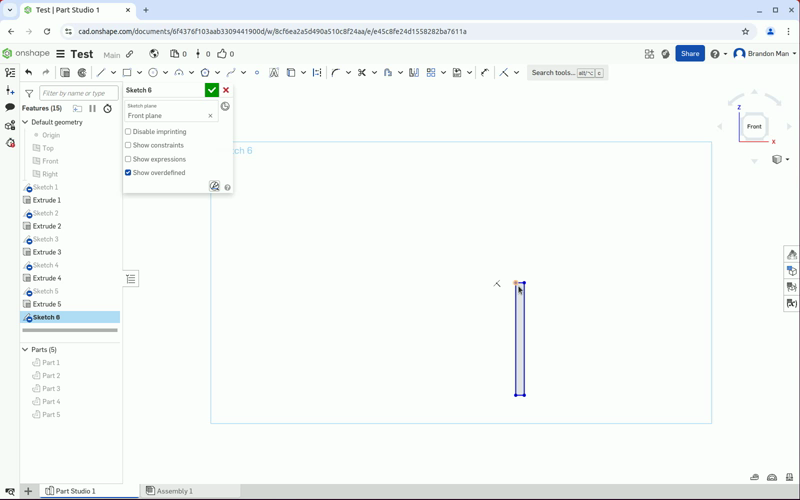
scroll(6)
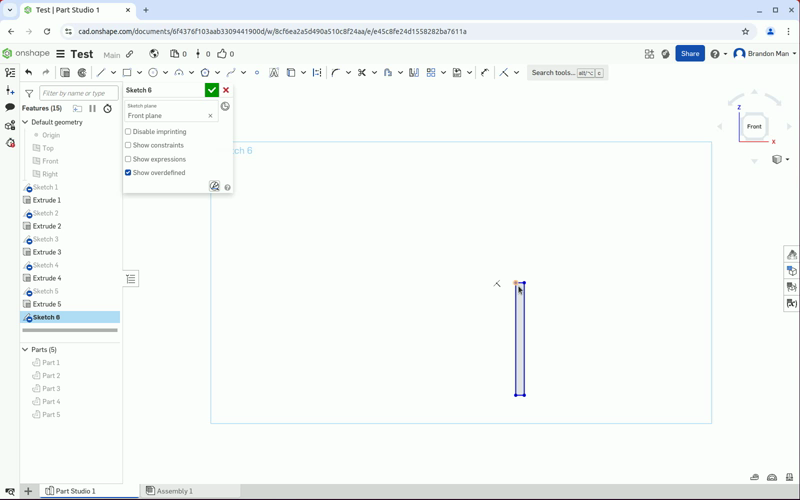
scroll(6)
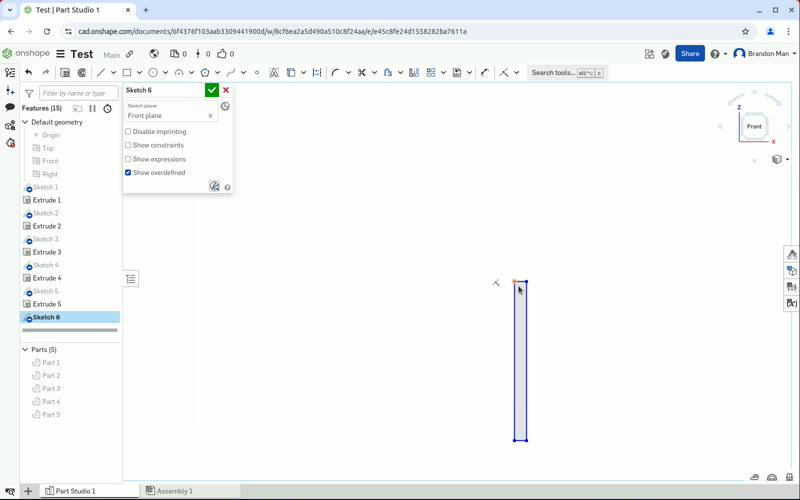
scroll(6)
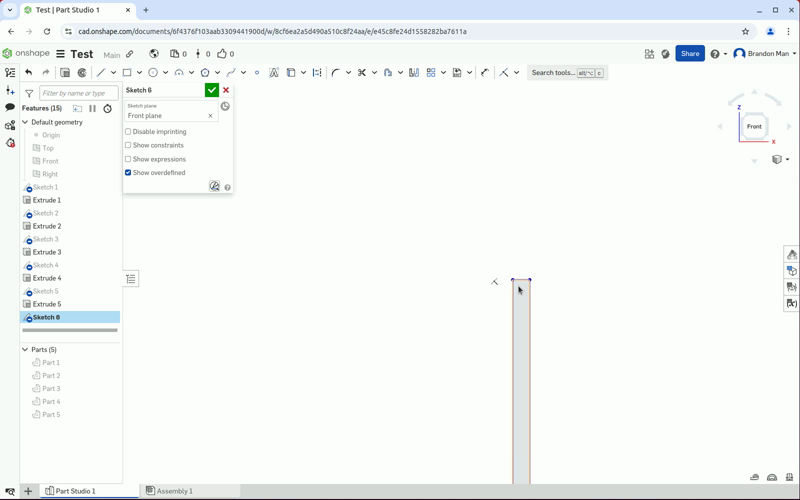
scroll(6)
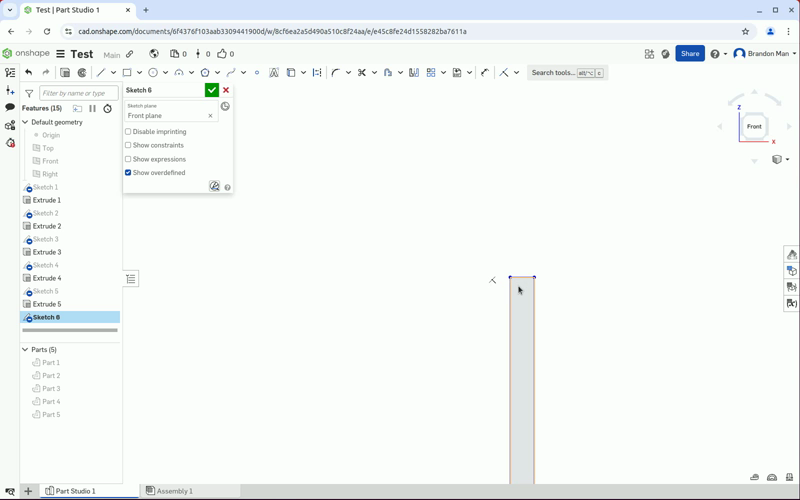
scroll(6)
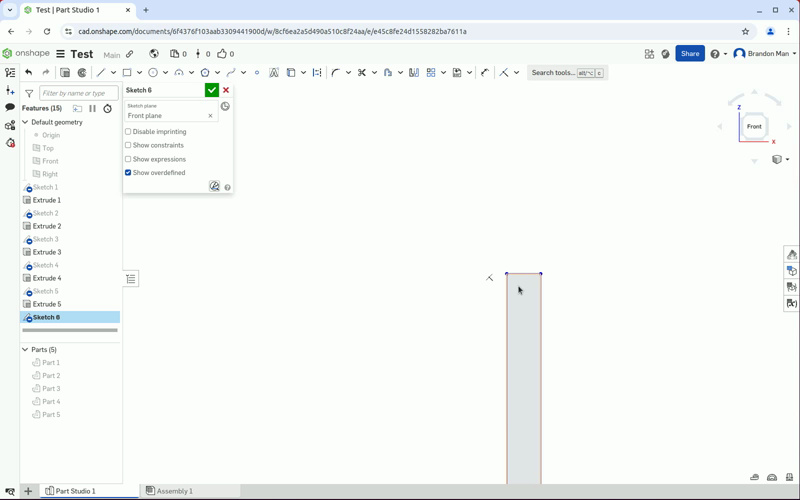
scroll(6)
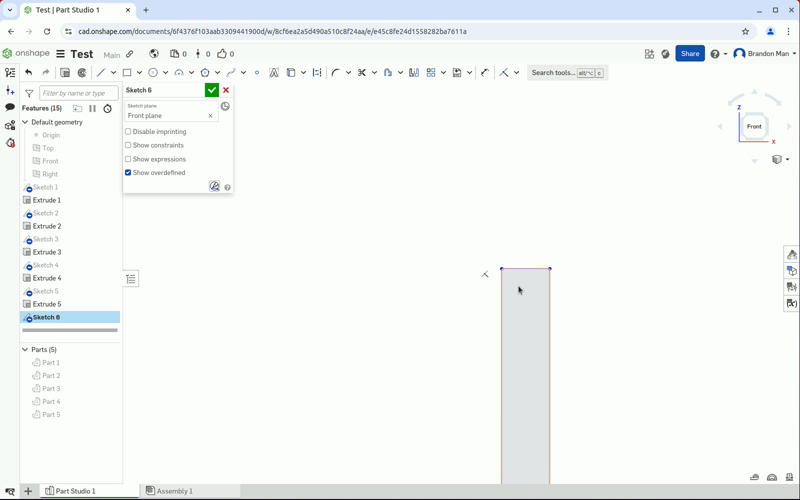
scroll(6)
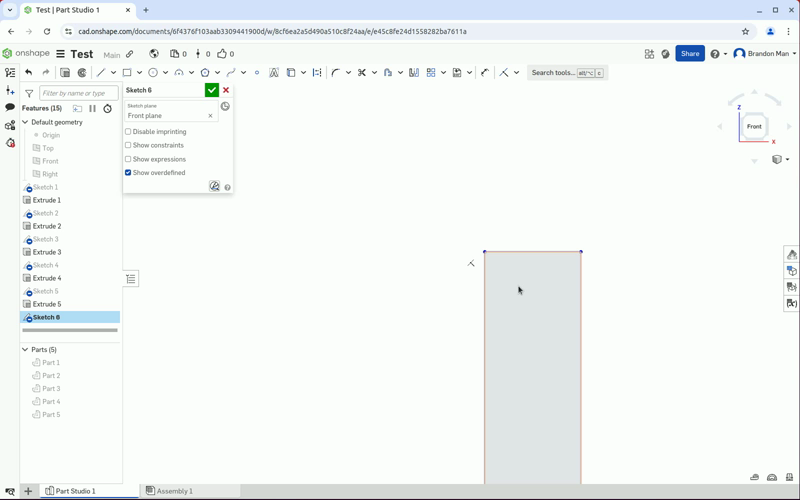
click(518, 285)
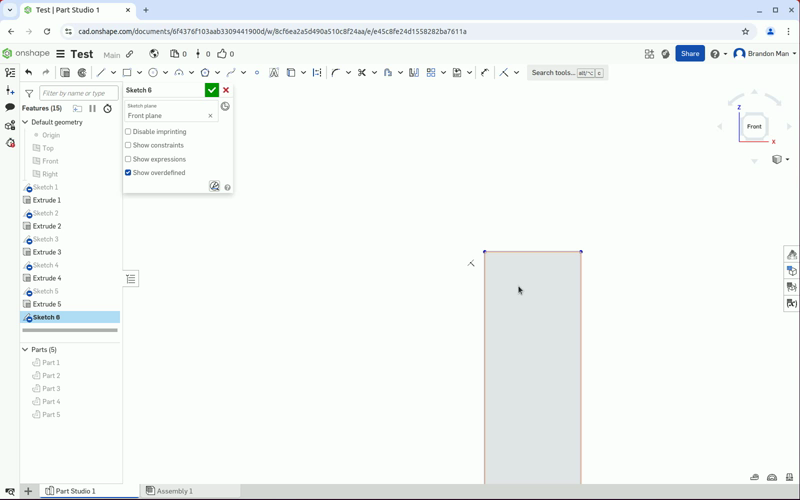
scroll(-6)
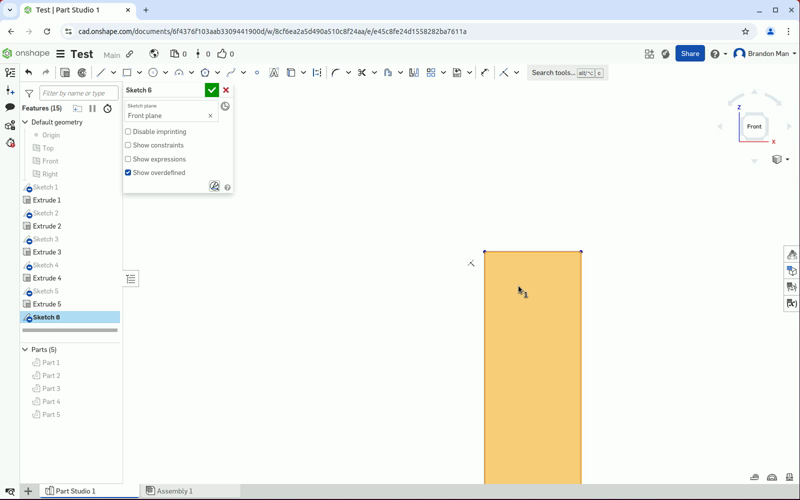
scroll(-6)
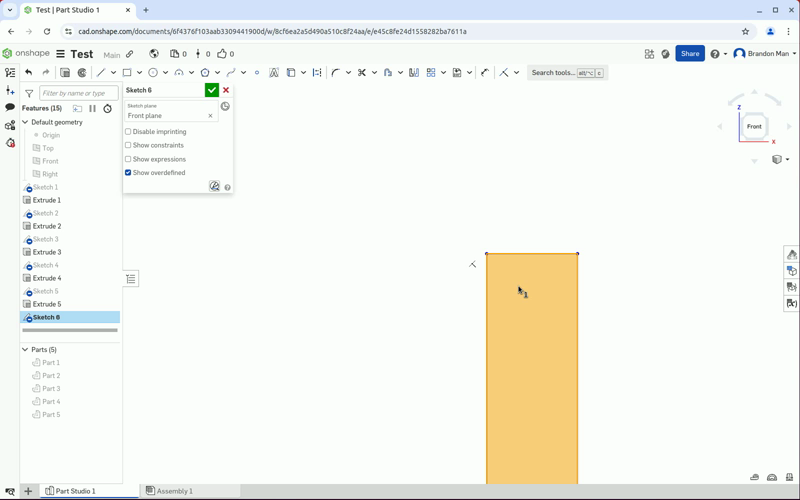
scroll(-6)
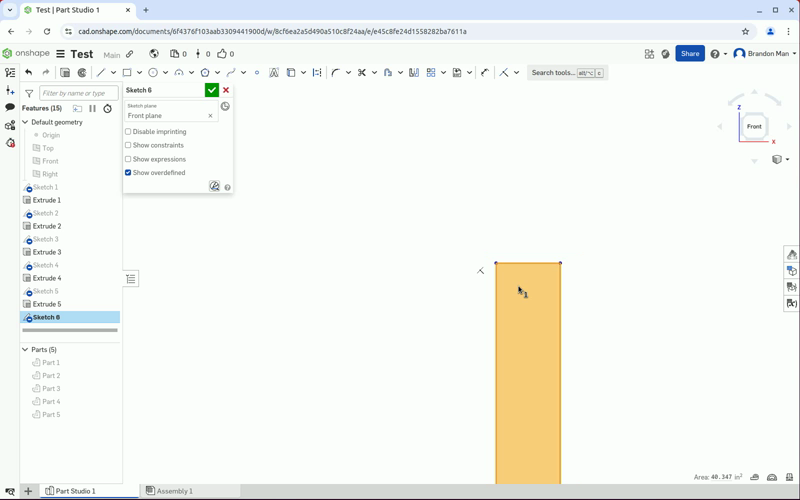
scroll(-6)
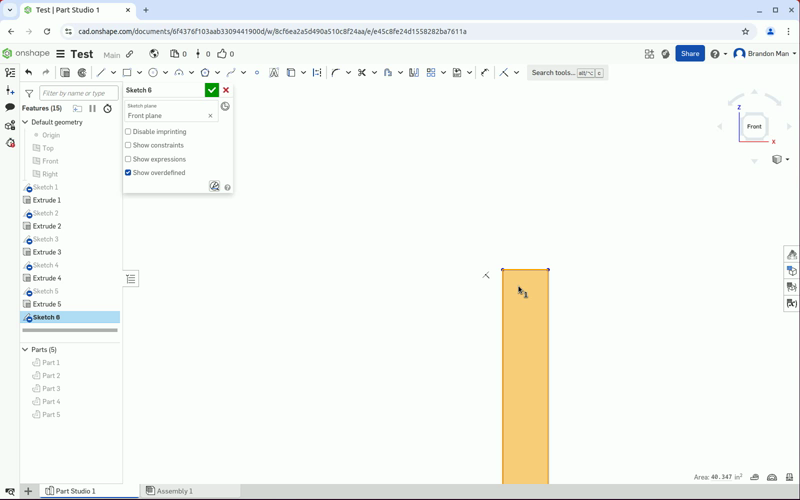
scroll(-6)
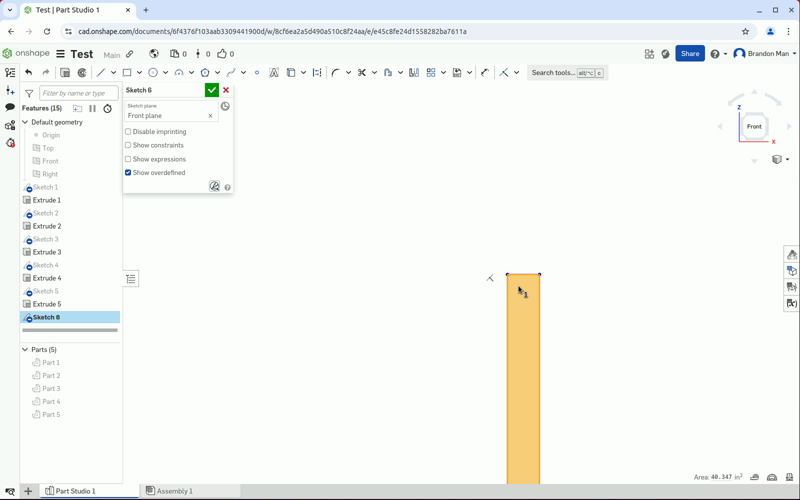
scroll(-6)
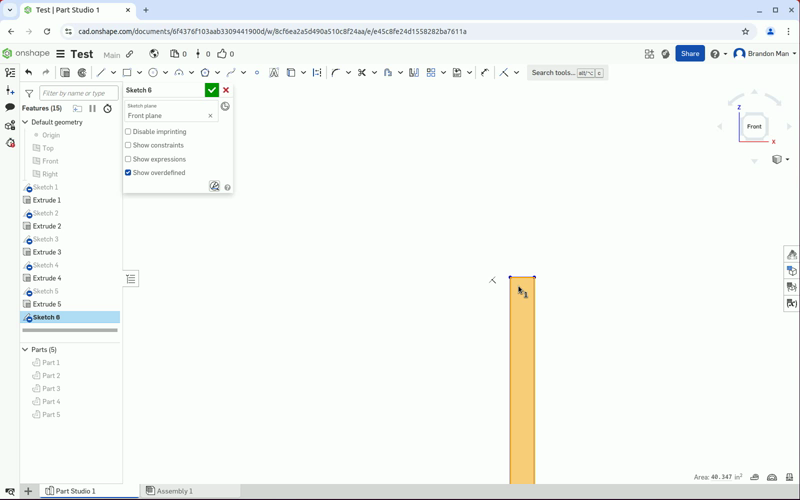
scroll(-6)
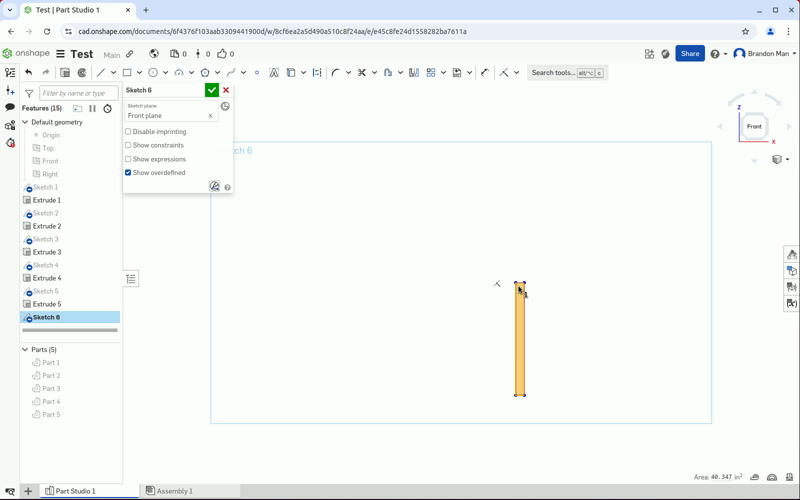
mouse_move(73, 352)
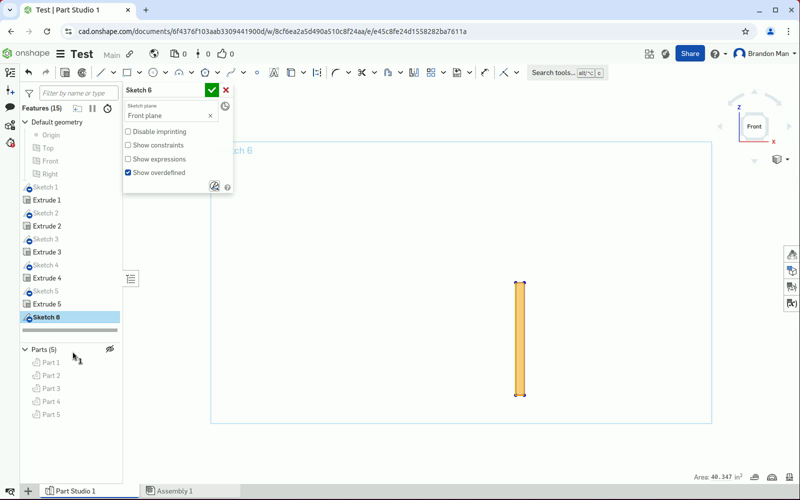
key(shift+y)
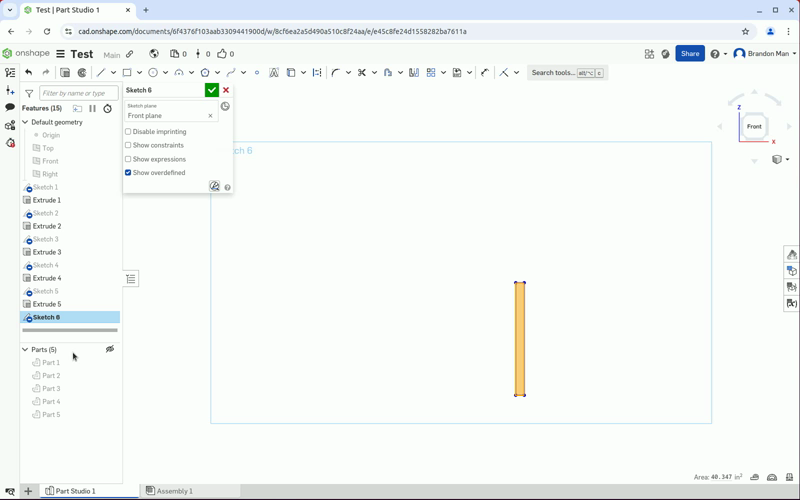
key(shift+e)
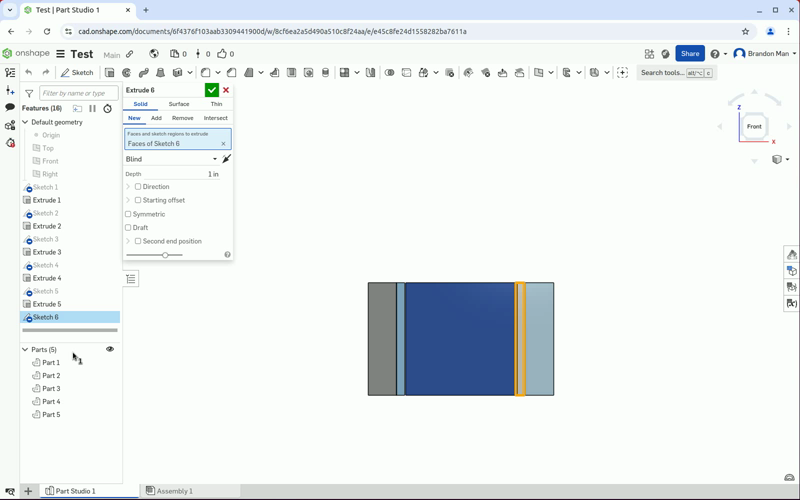
mouse_move(143, 106)
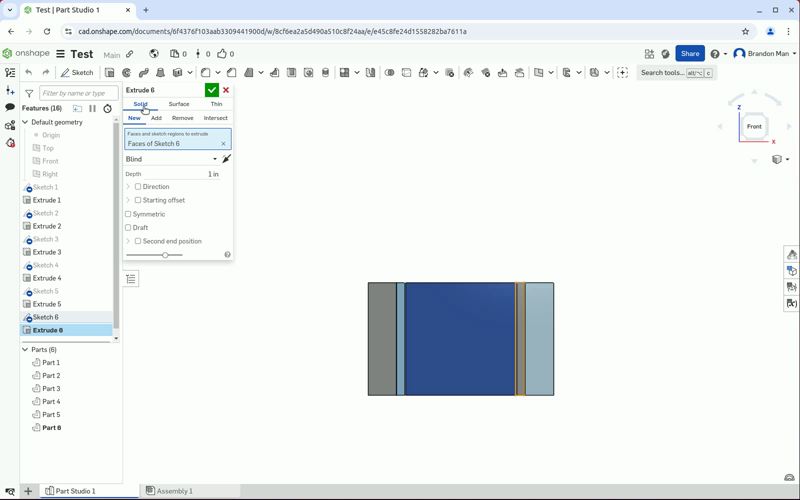
click(143, 106)
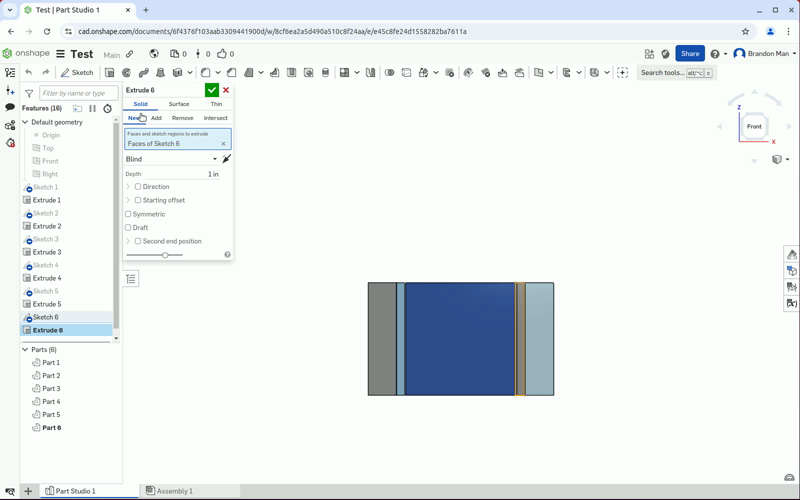
mouse_move(137, 120)
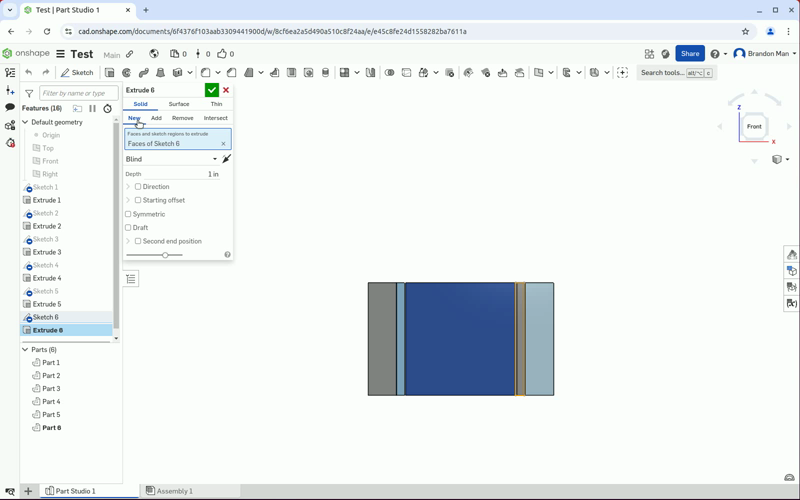
click(137, 120)
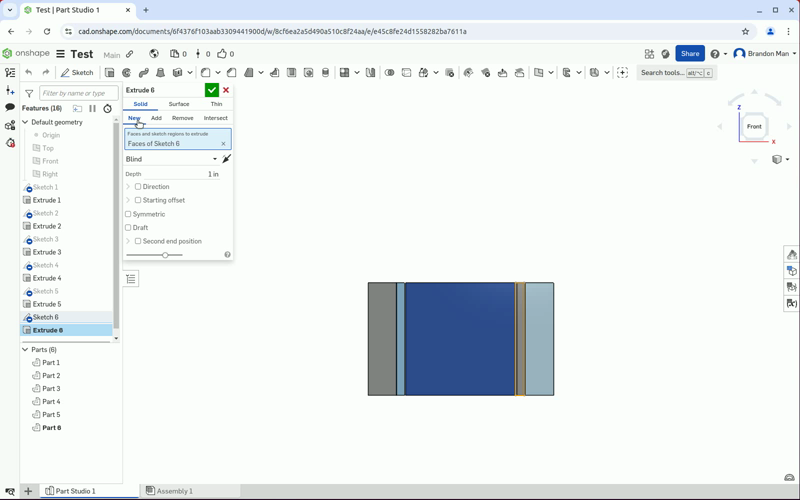
key(tab, 4)
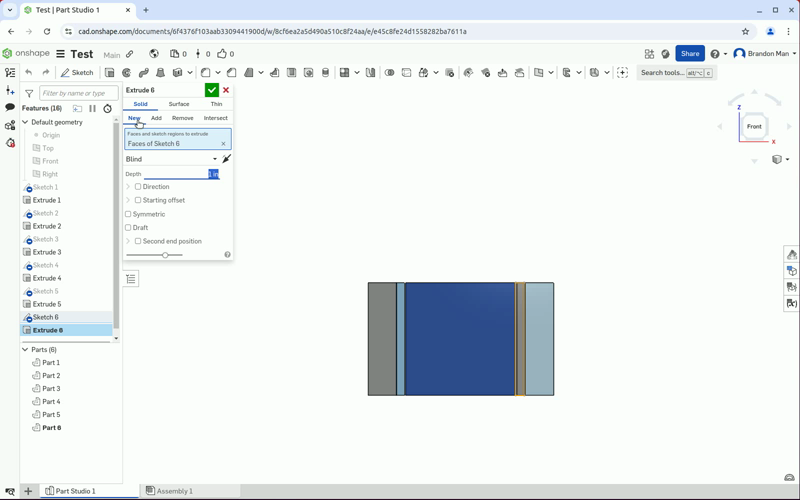
text(-1.444)
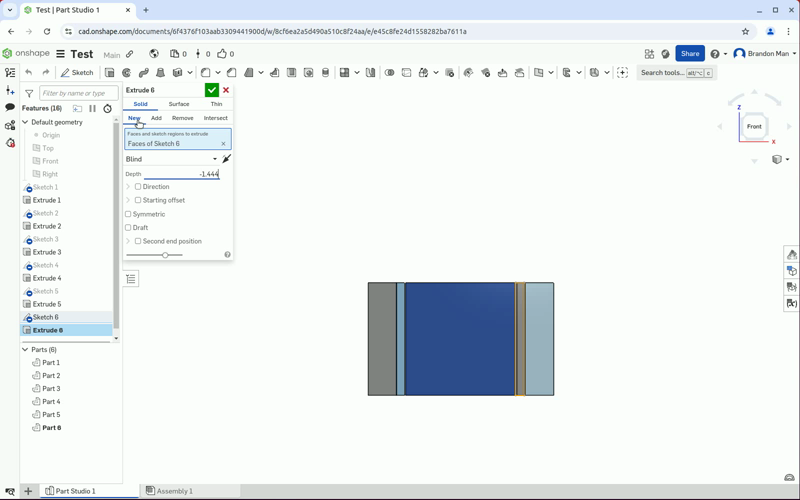
key(enter)
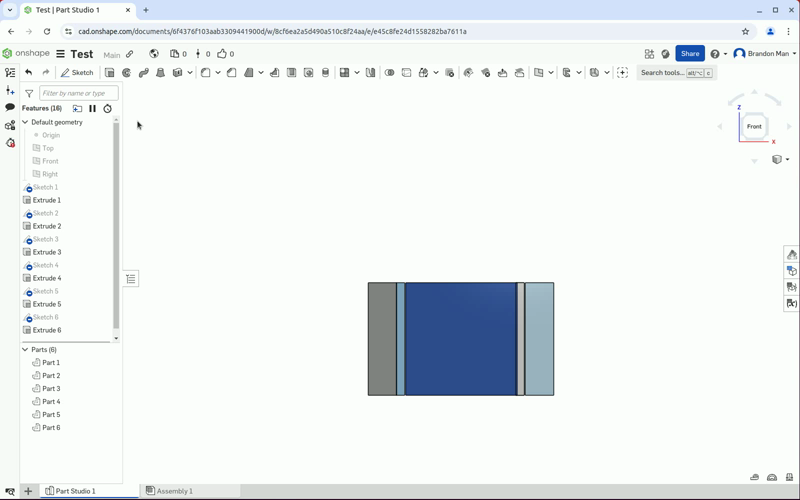
key(shift+h)
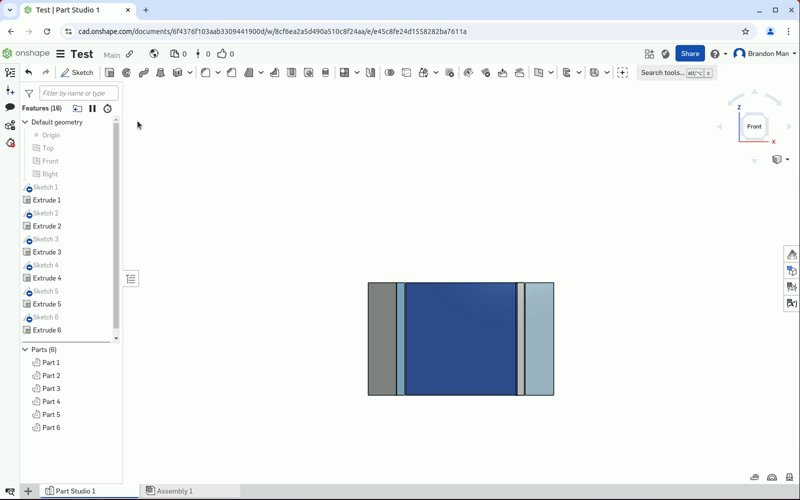
key(shift+h)
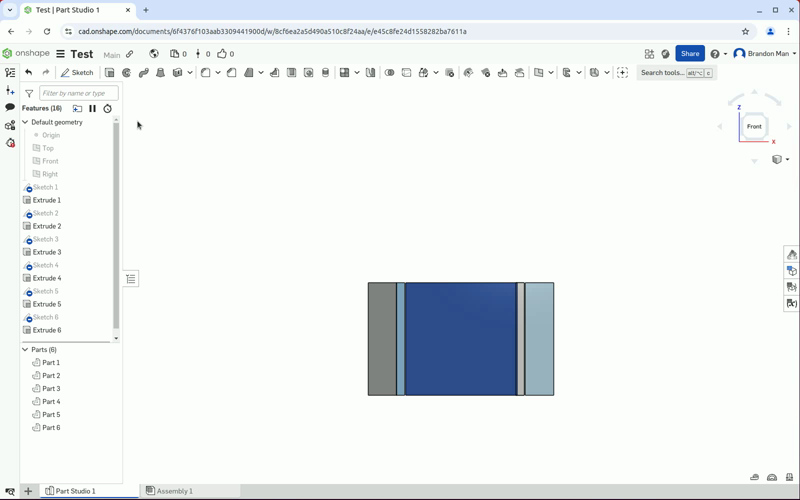
mouse_move(69, 189)
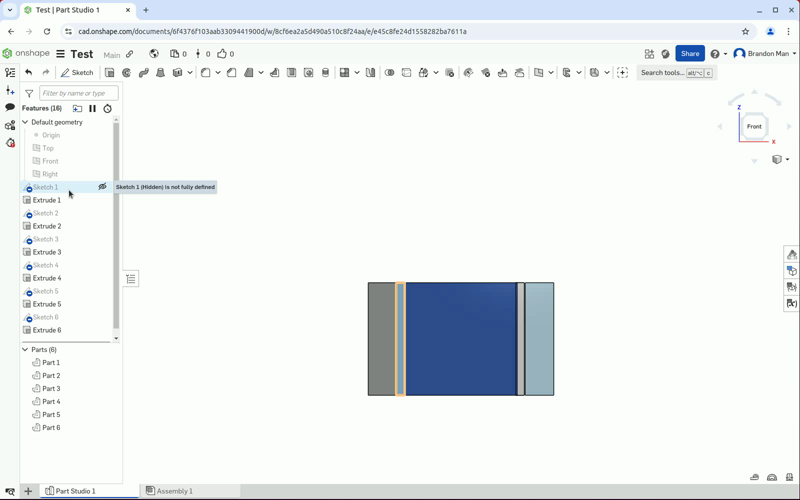
click(69, 189)
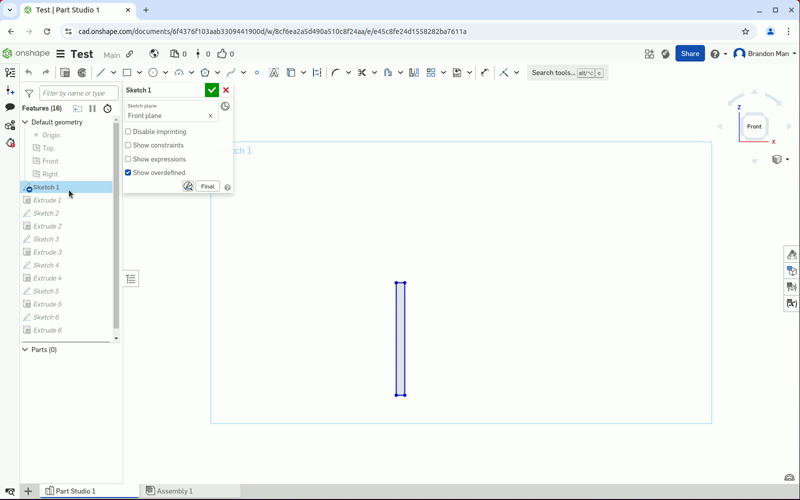
mouse_move(229, 92)
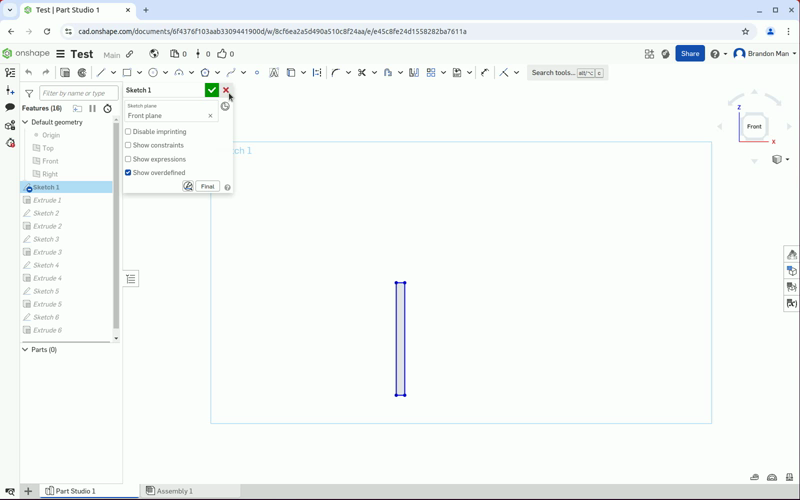
click(229, 92)
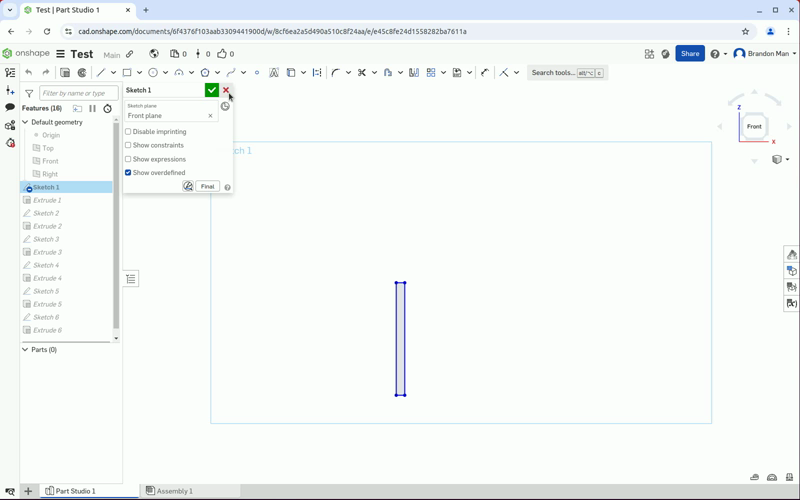
key(shift+s)
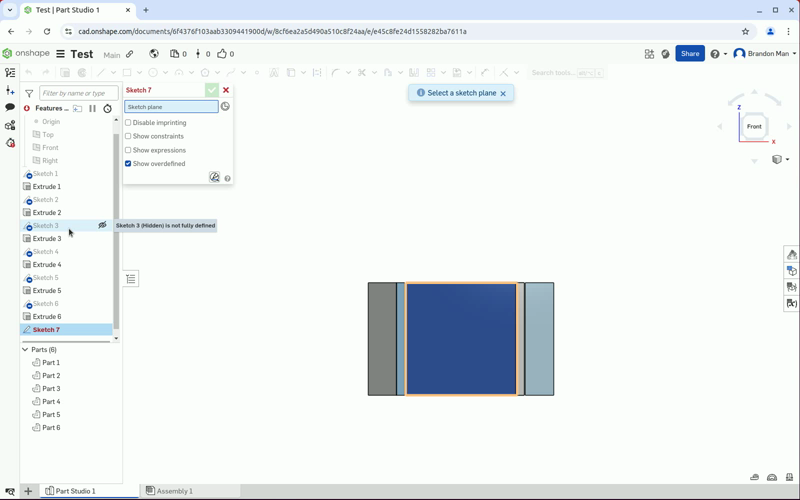
scroll(3)
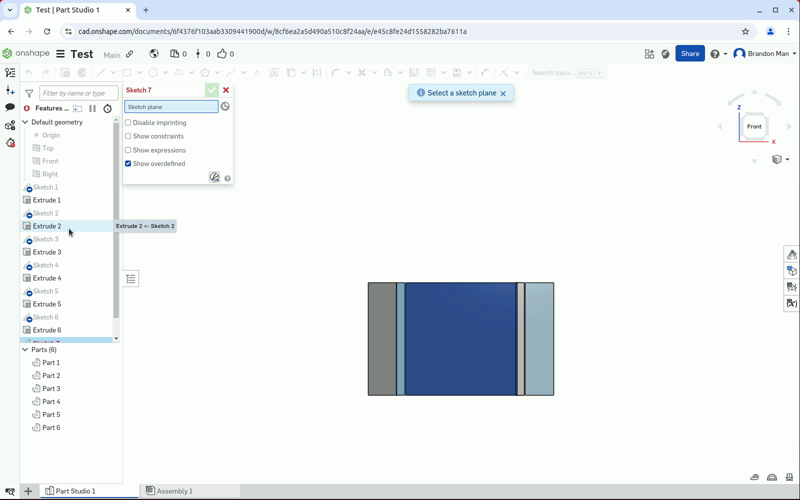
mouse_move(69, 163)
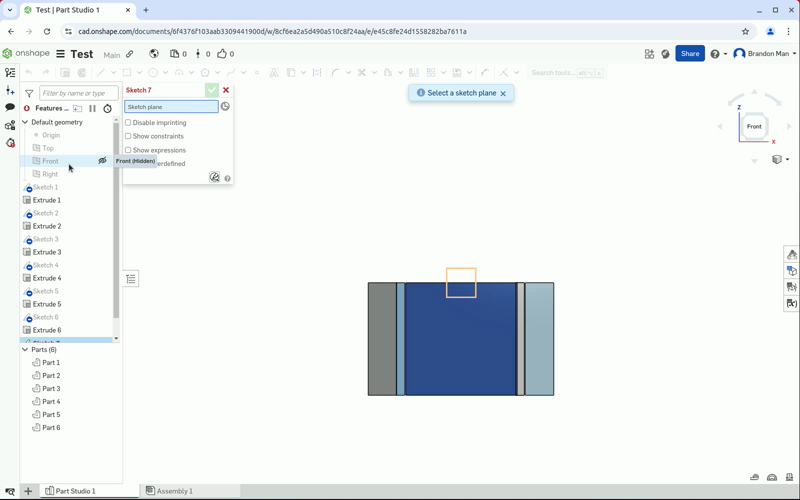
click(69, 163)
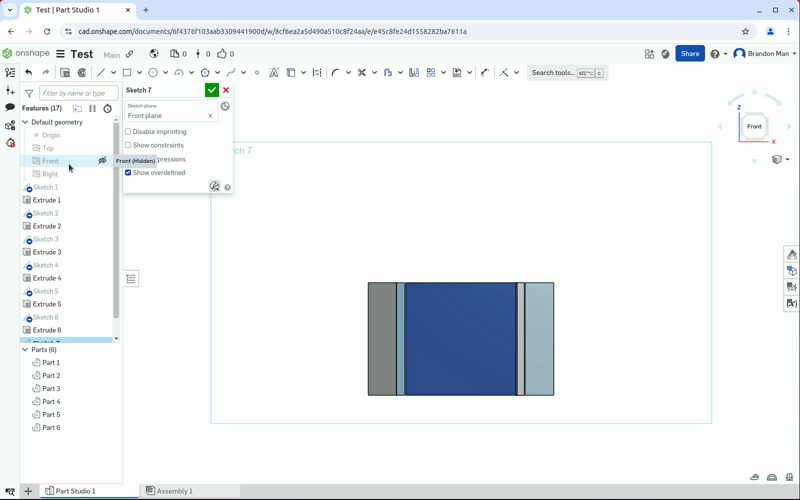
mouse_move(73, 352)
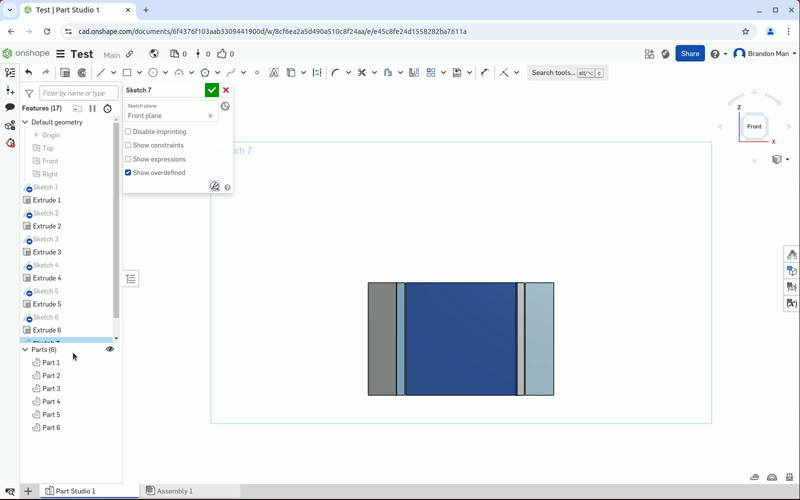
key(y)
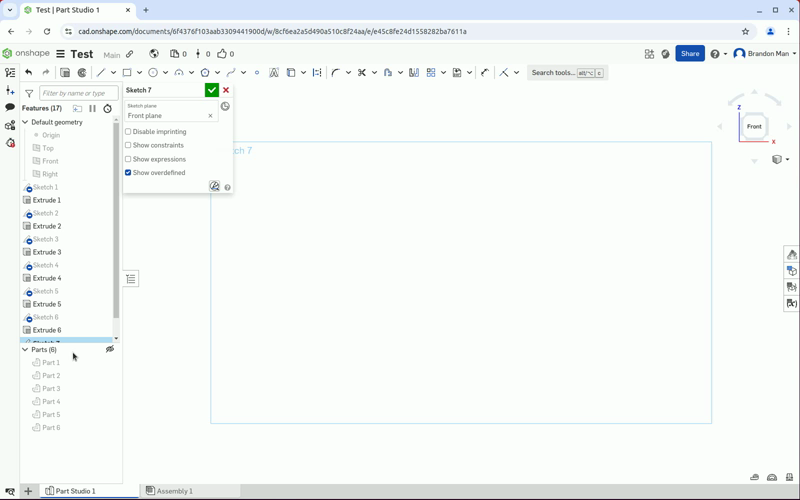
key(l)
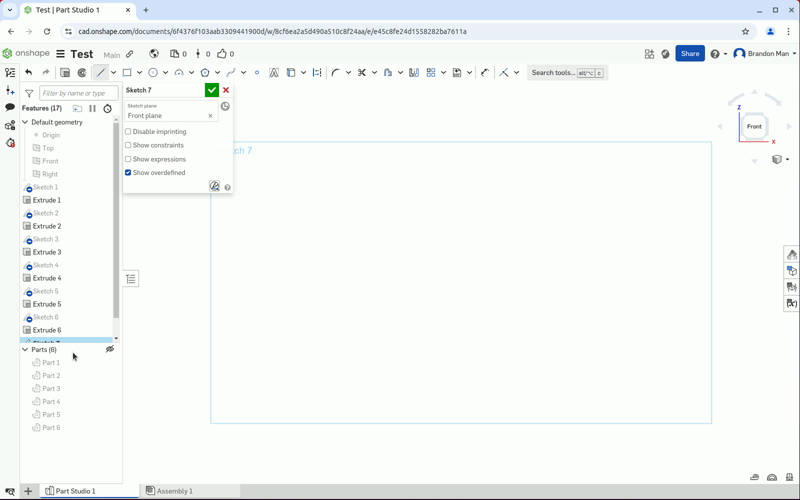
key_down(shift)
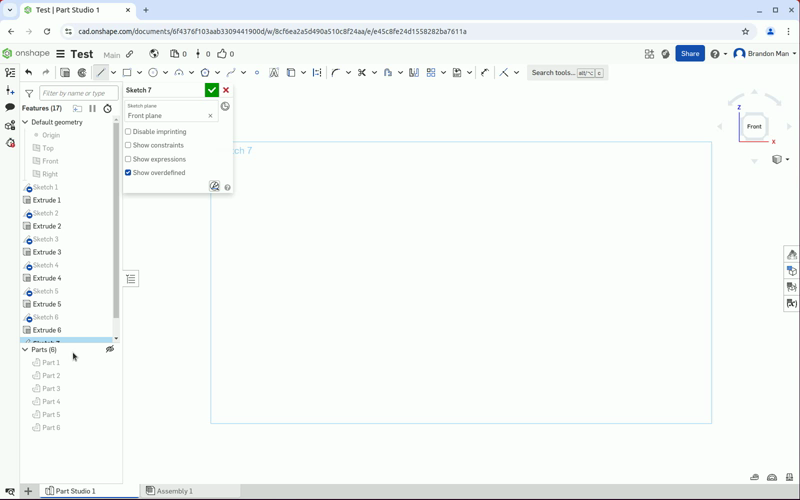
mouse_move(396, 395)
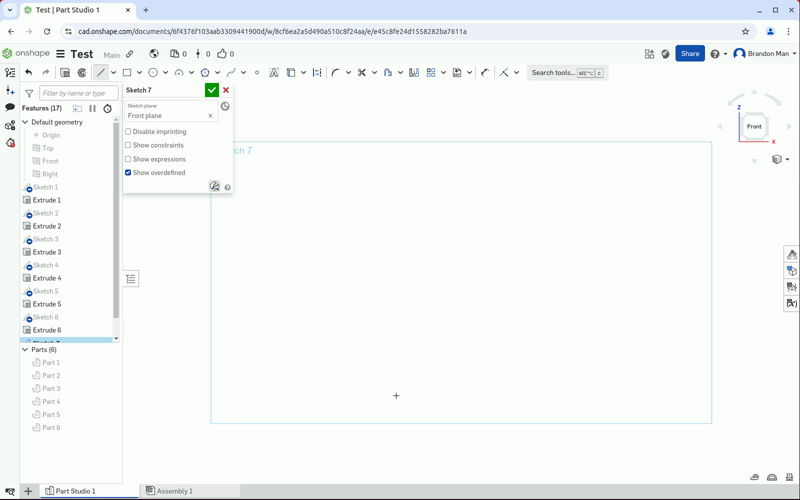
click(396, 395)
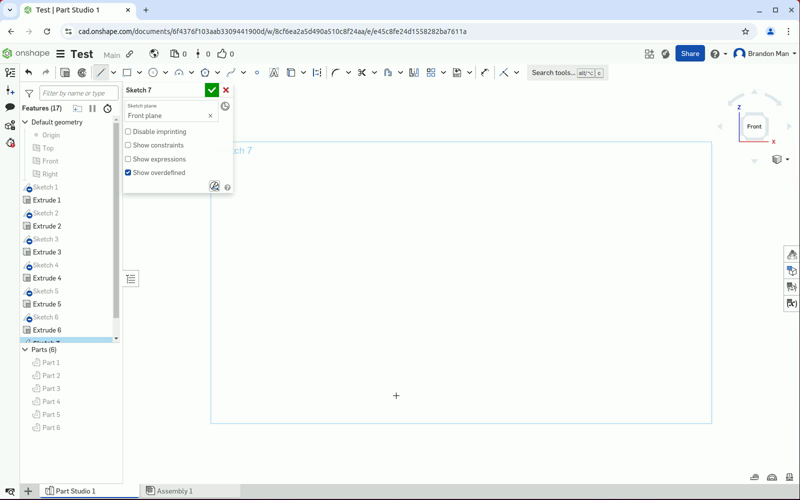
key_up(shift)
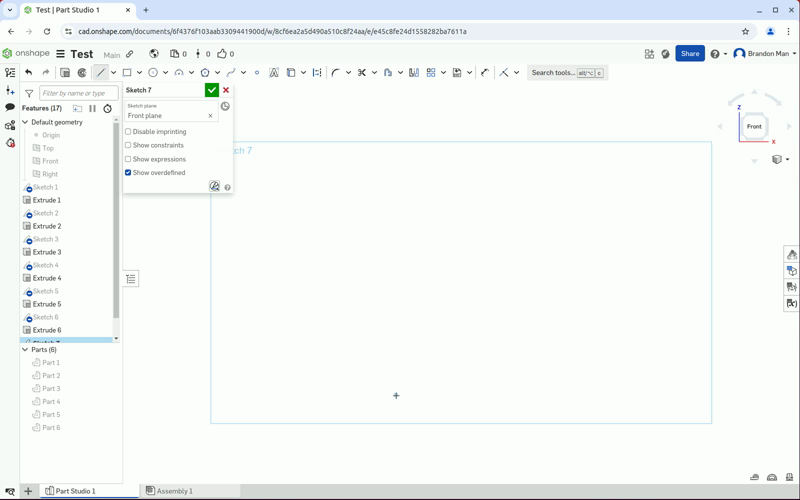
key_down(shift)
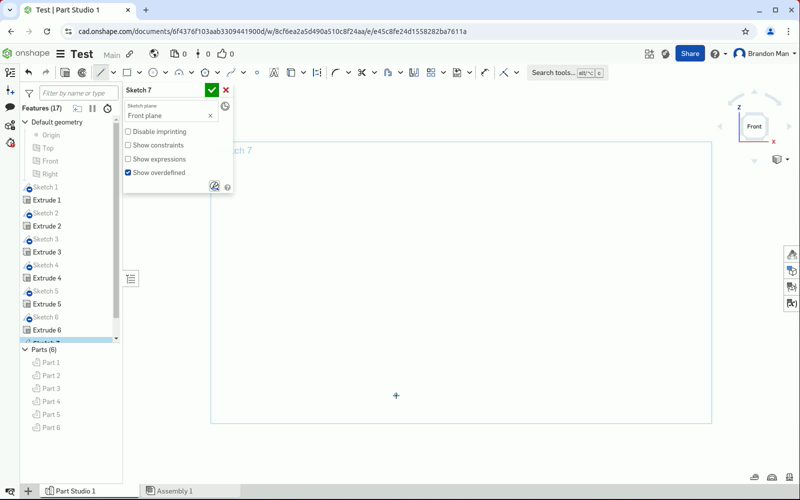
mouse_move(426, 395)
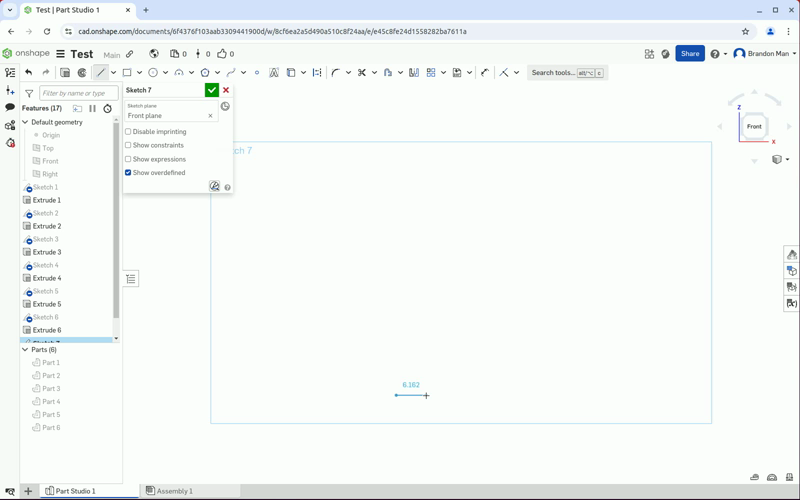
mouse_move(404, 395)
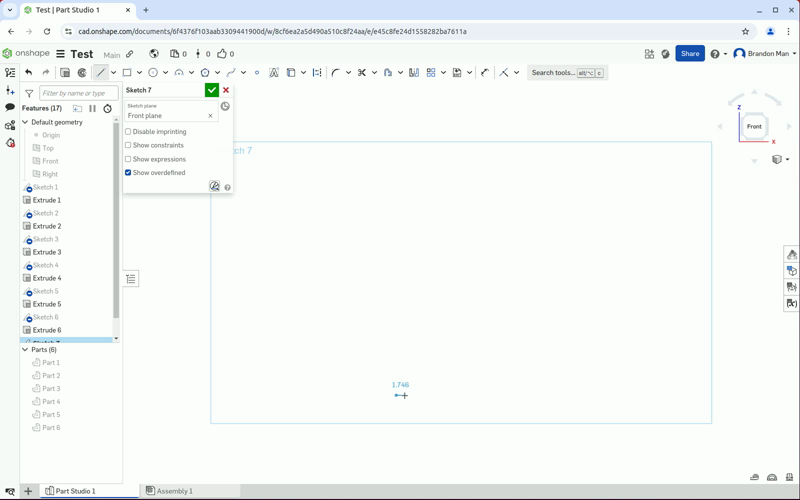
click(404, 395)
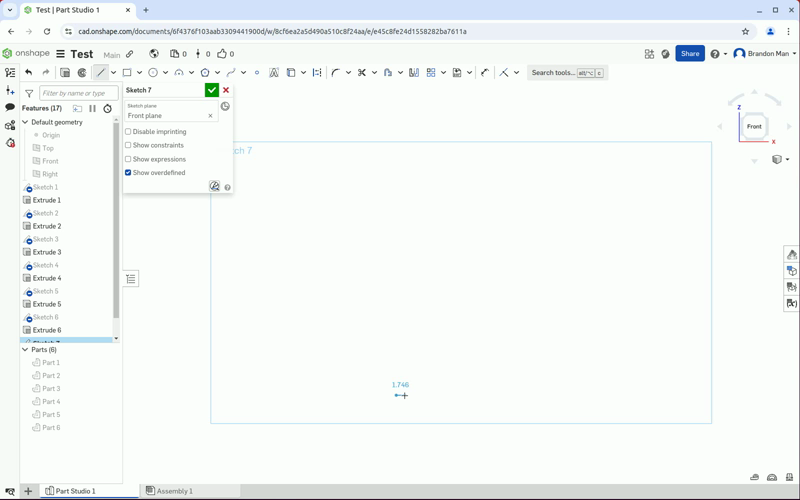
key_up(shift)
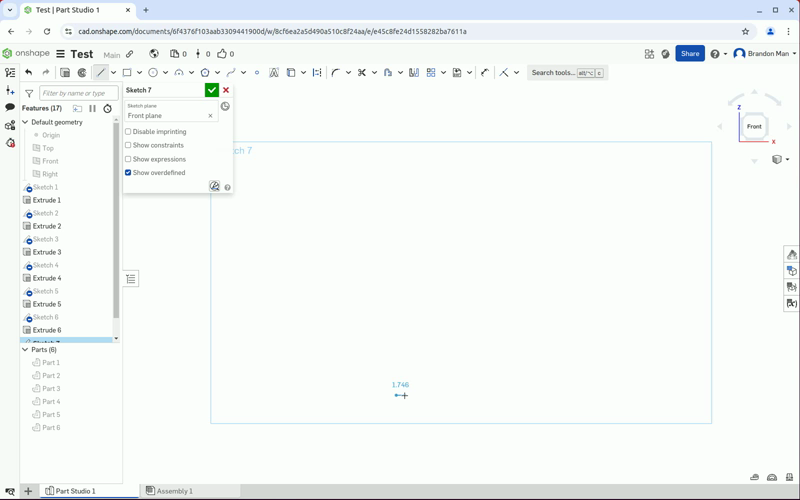
key_down(shift)
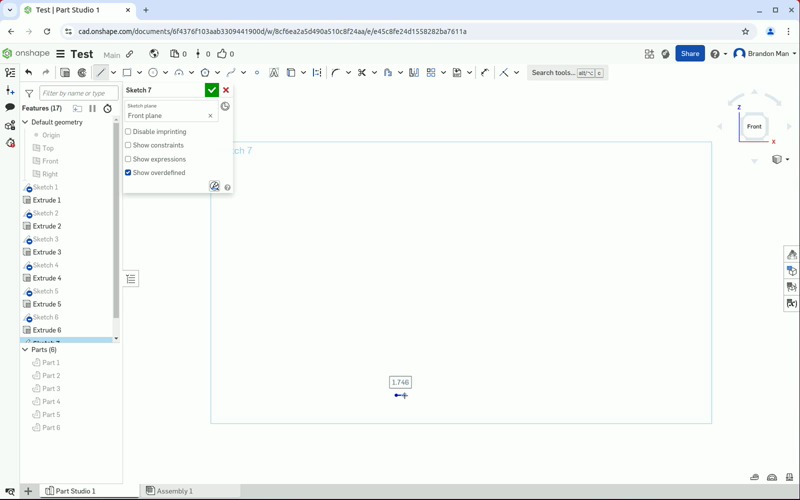
mouse_move(404, 282)
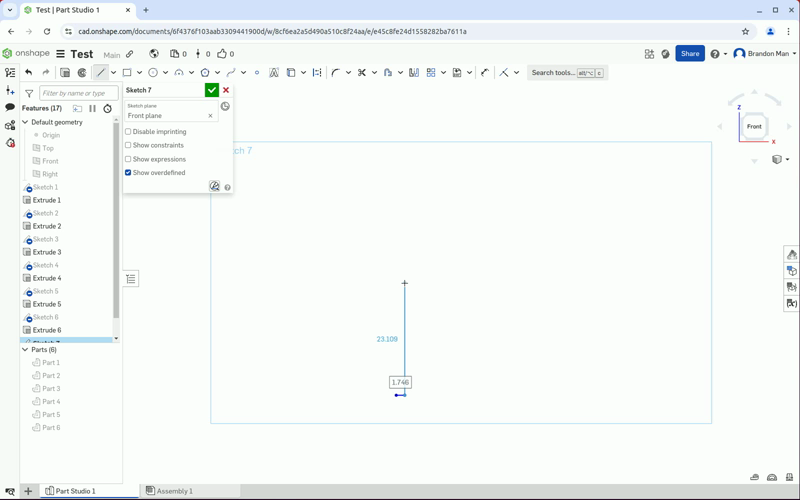
click(404, 282)
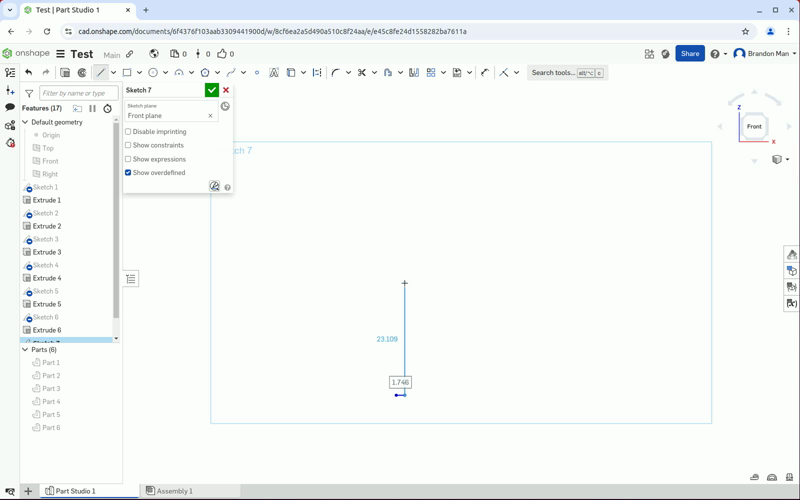
key_up(shift)
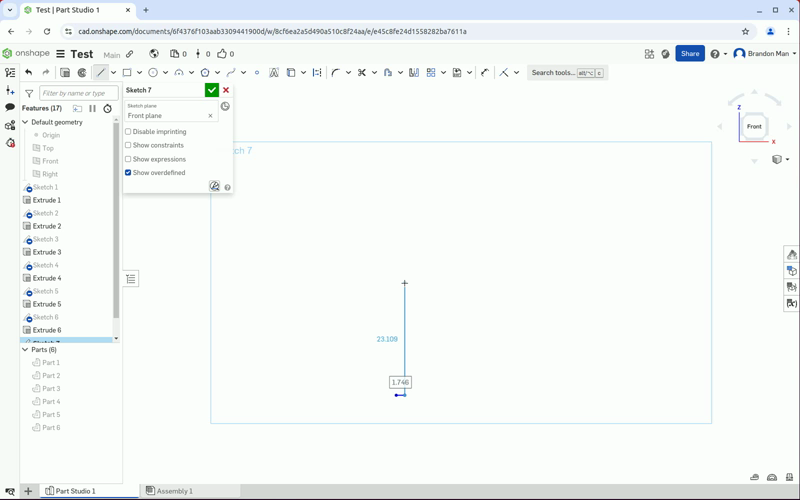
key_down(shift)
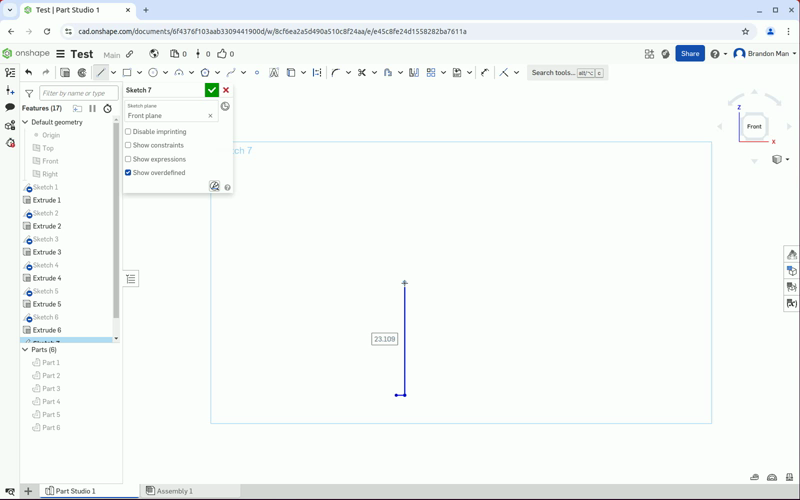
mouse_move(434, 282)
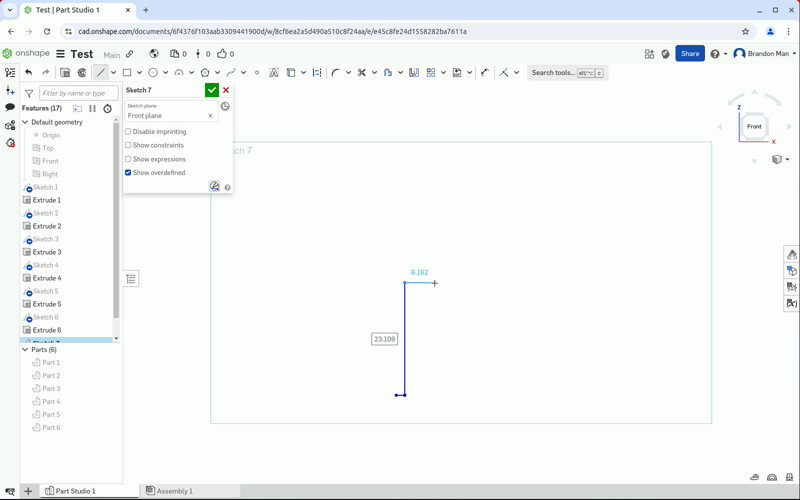
mouse_move(396, 282)
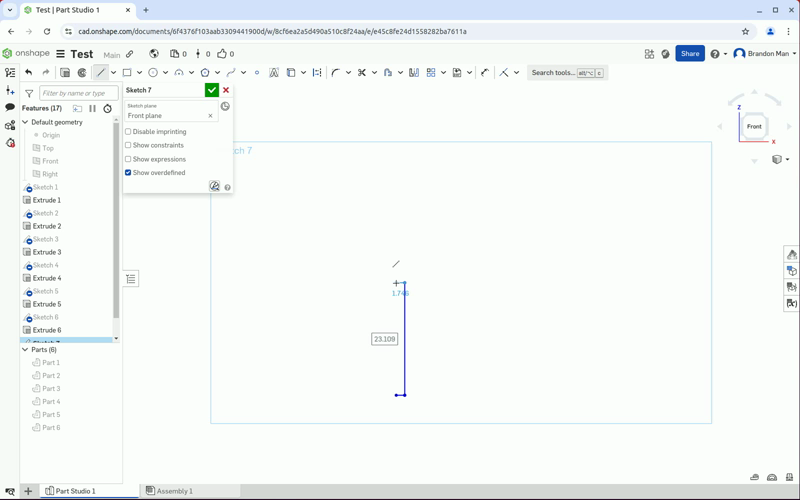
click(396, 282)
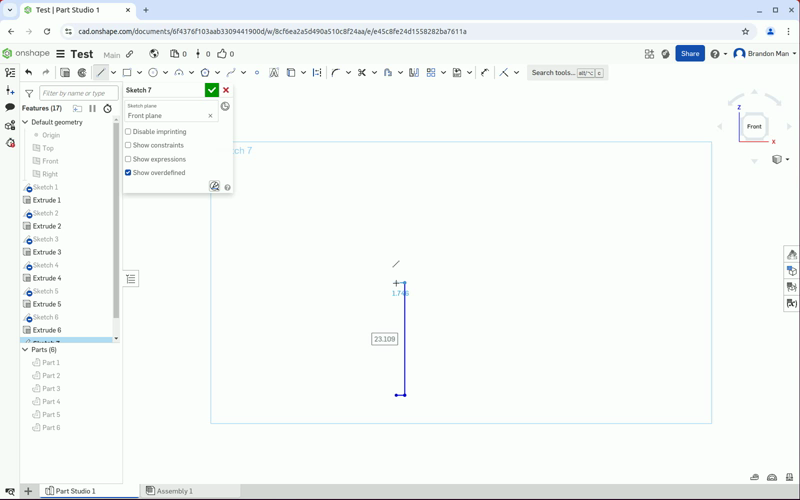
key_up(shift)
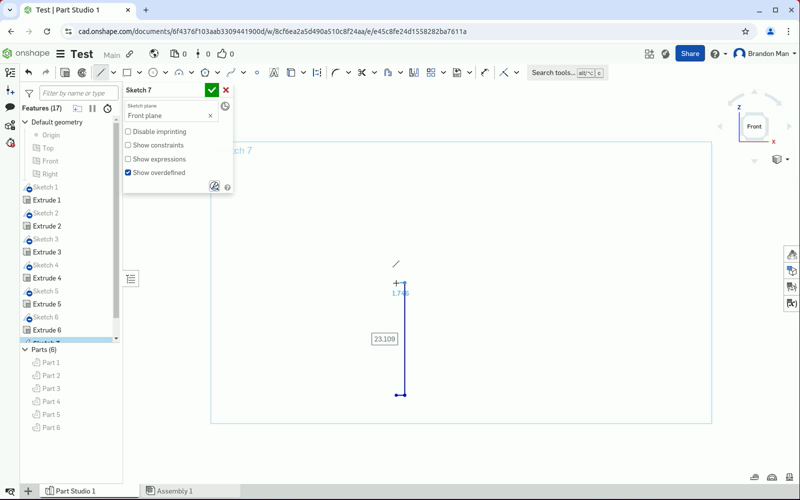
key_down(shift)
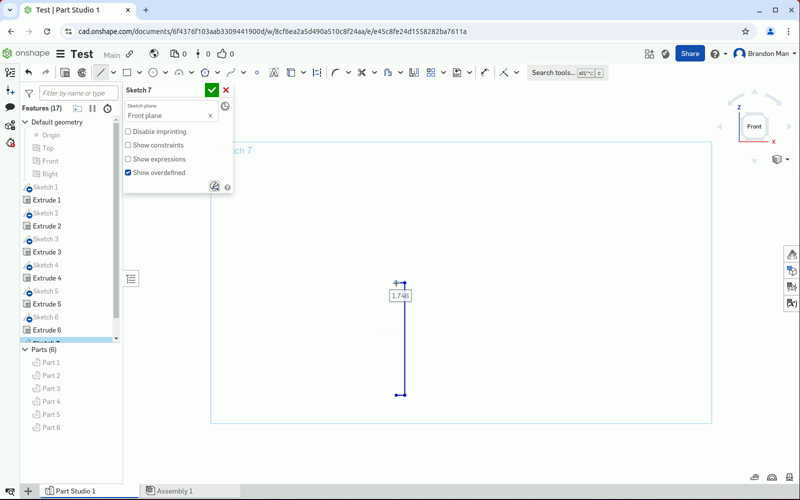
mouse_move(396, 395)
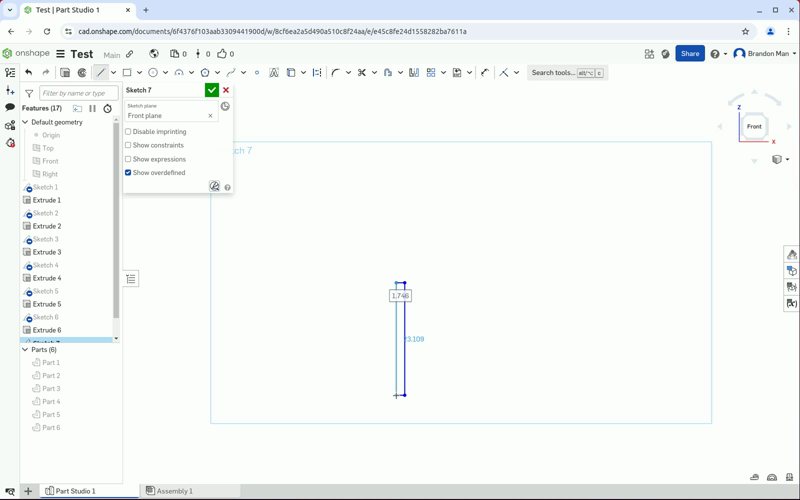
key_up(shift)
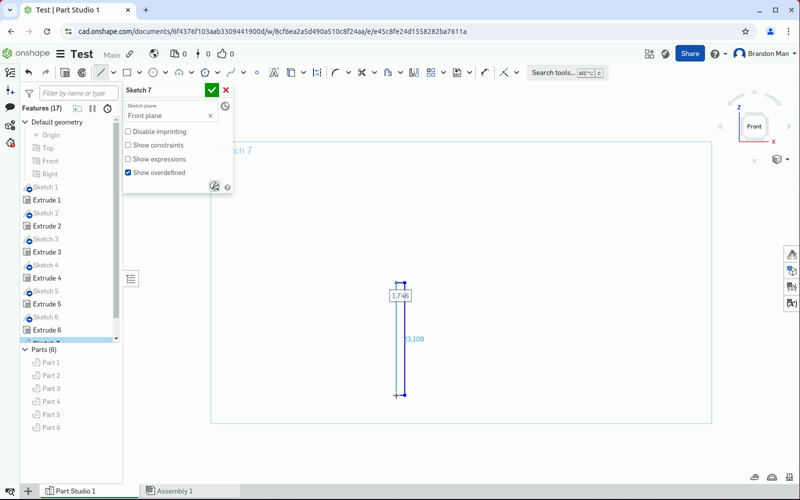
click(396, 395)
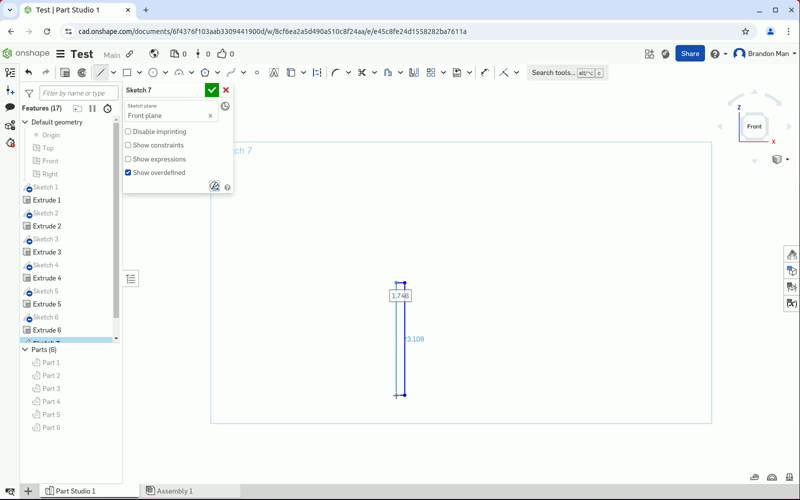
key(esc)
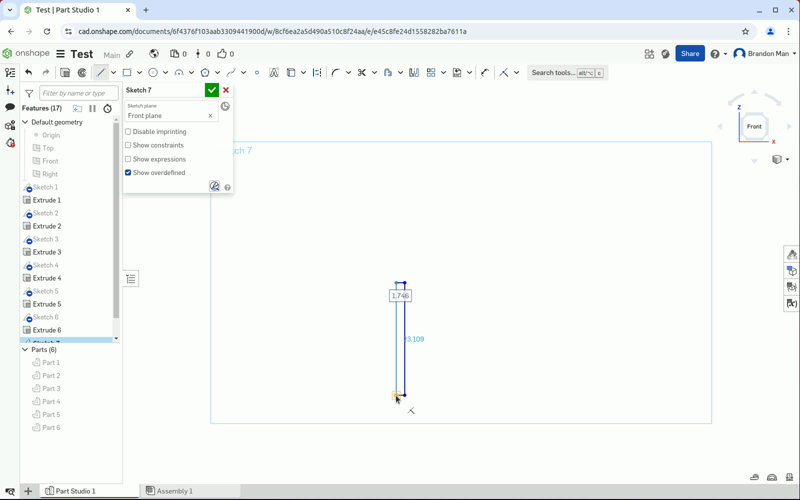
mouse_move(403, 394)
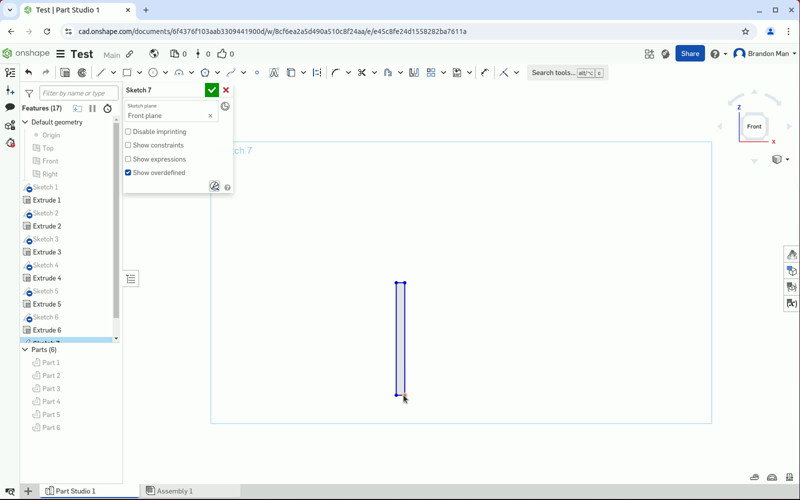
scroll(6)
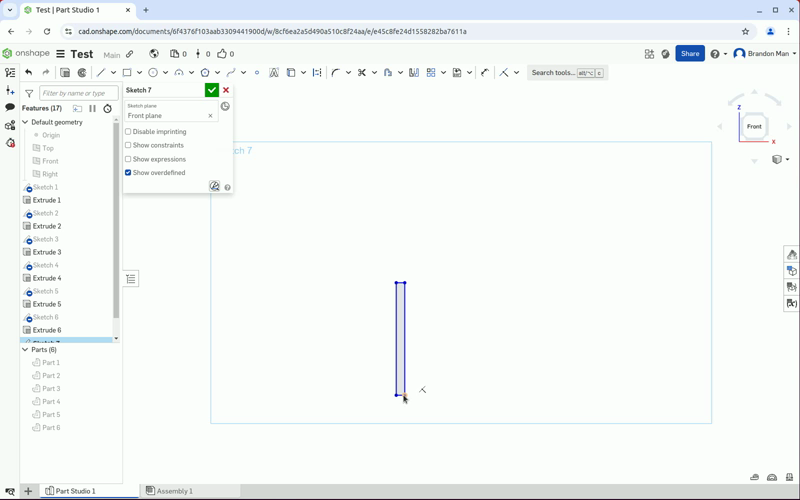
scroll(6)
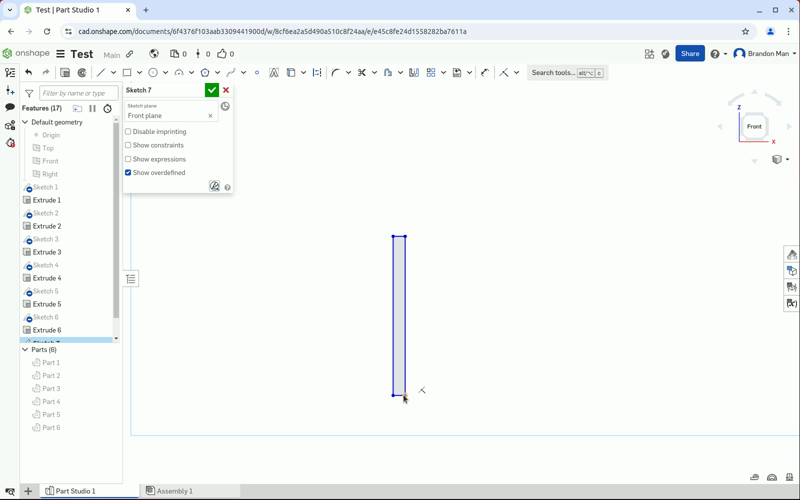
scroll(6)
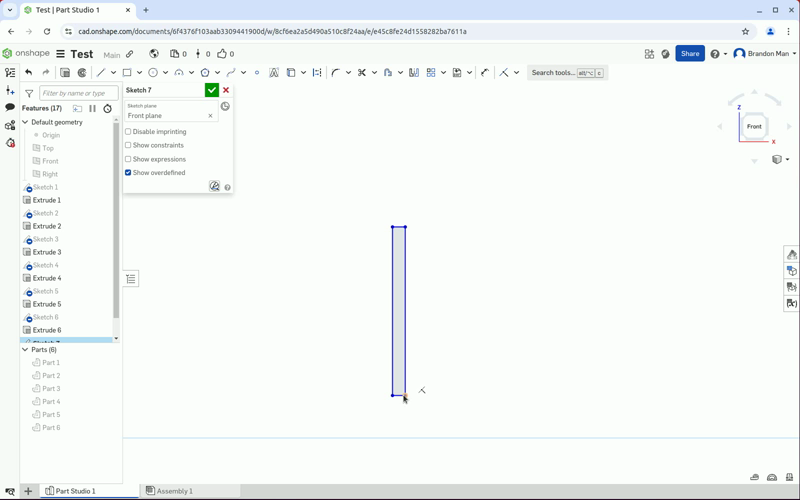
scroll(6)
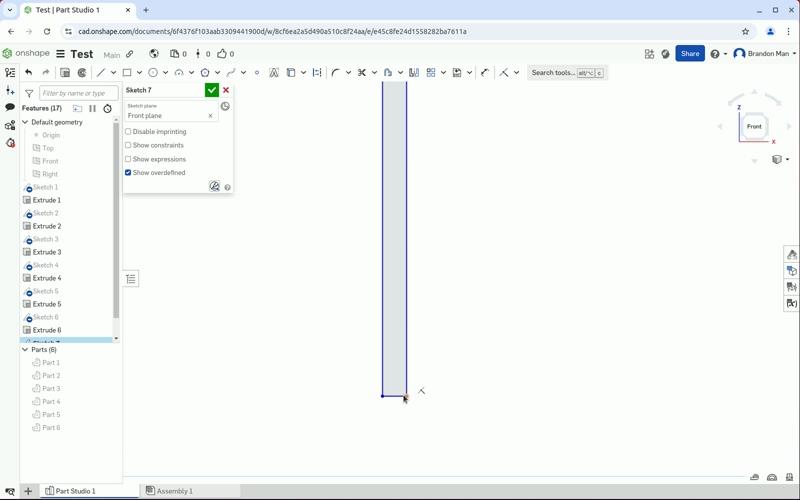
scroll(6)
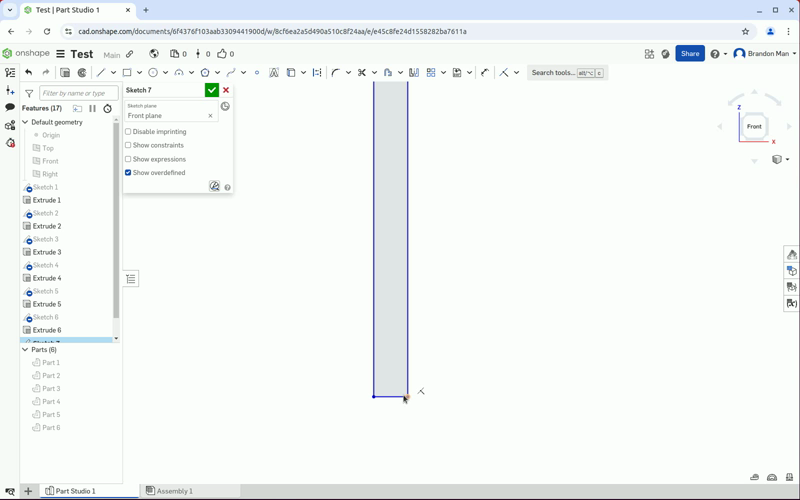
scroll(6)
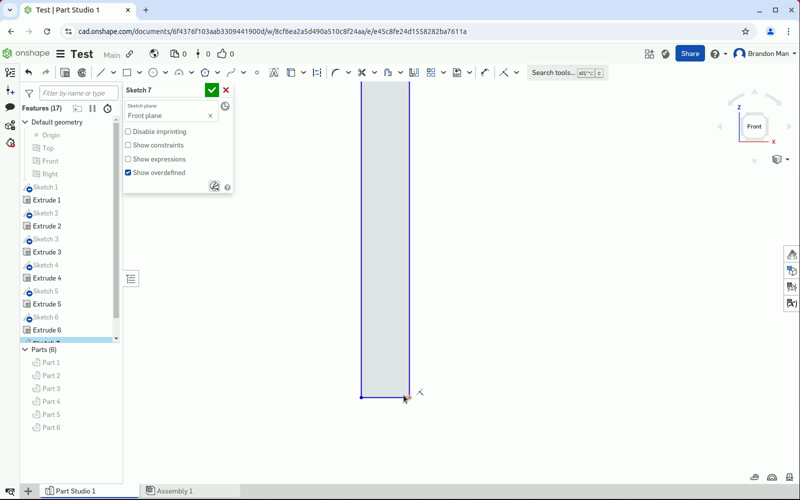
scroll(6)
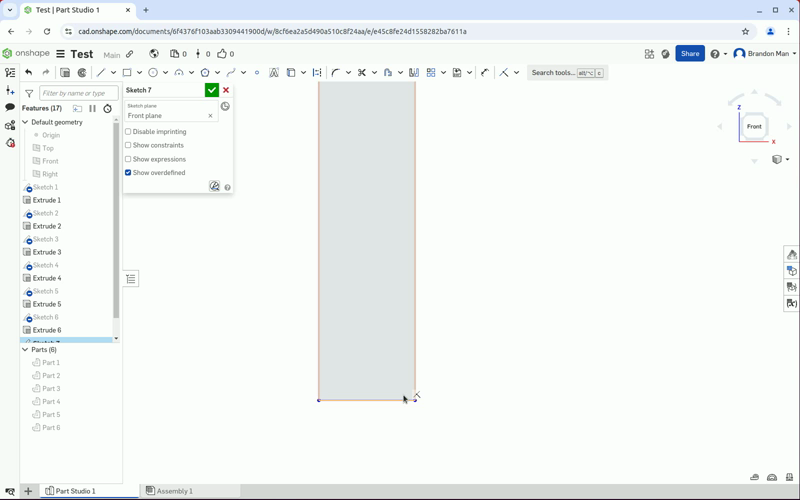
click(403, 394)
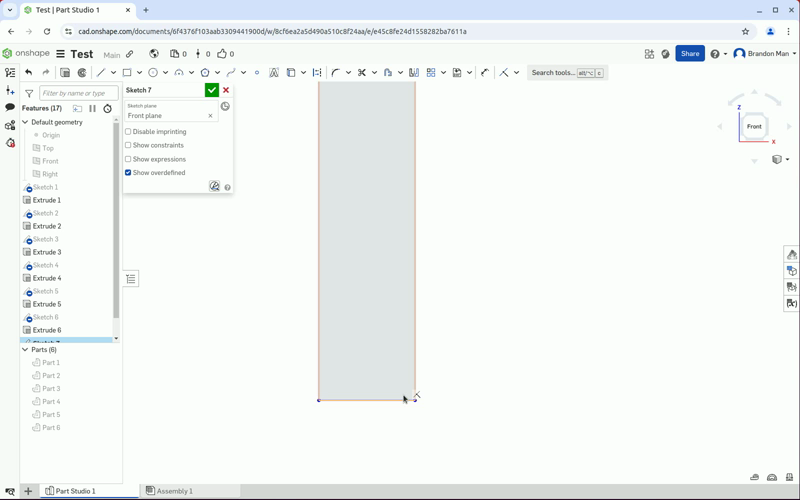
scroll(-6)
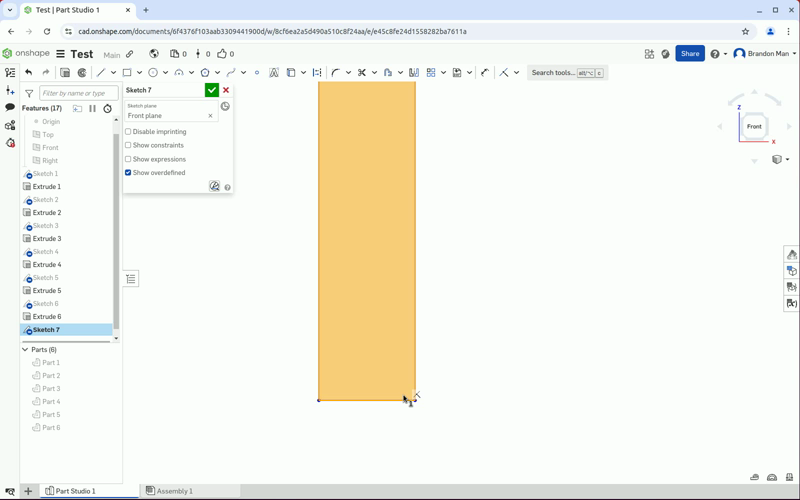
scroll(-6)
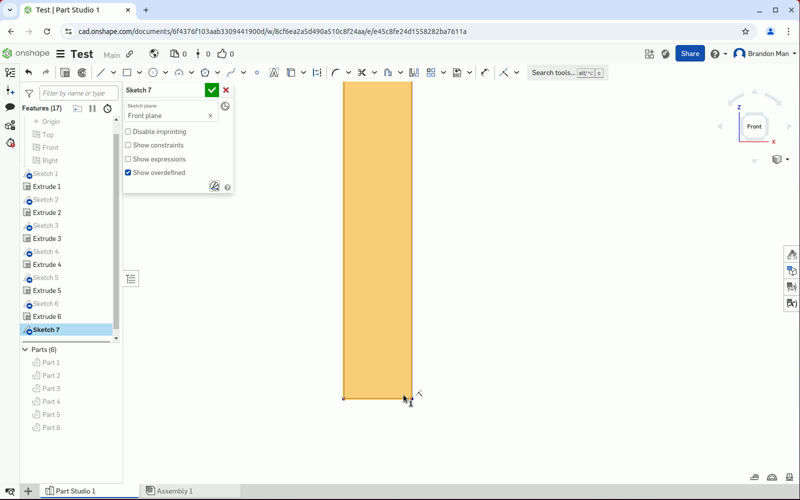
scroll(-6)
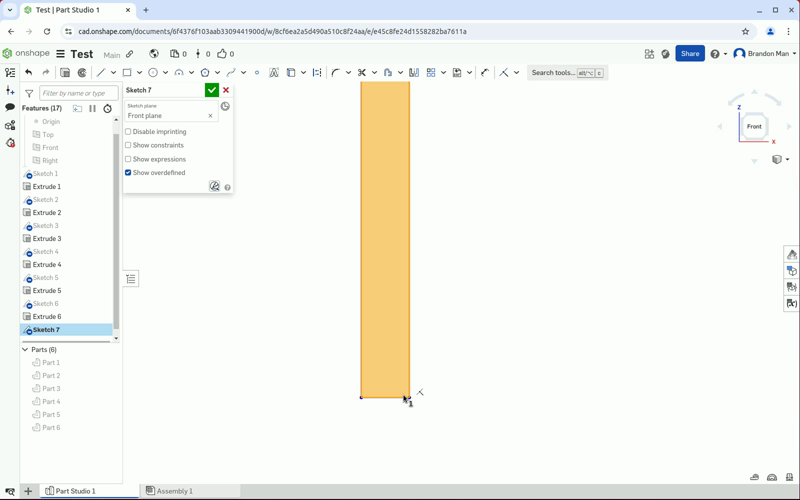
scroll(-6)
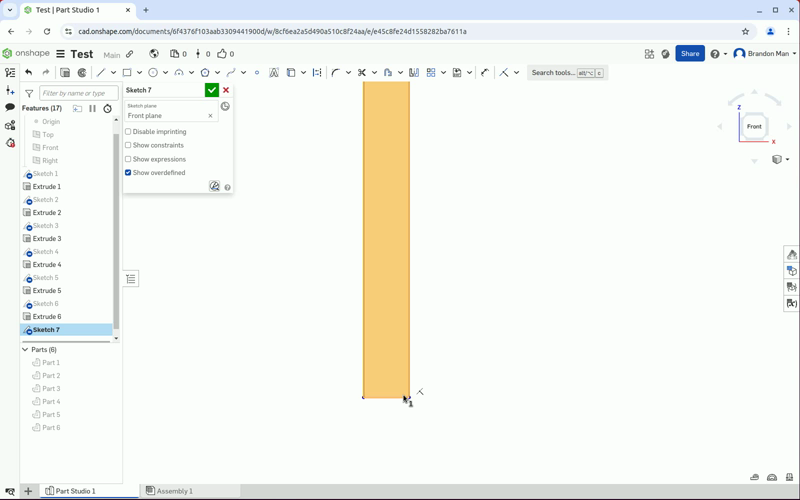
scroll(-6)
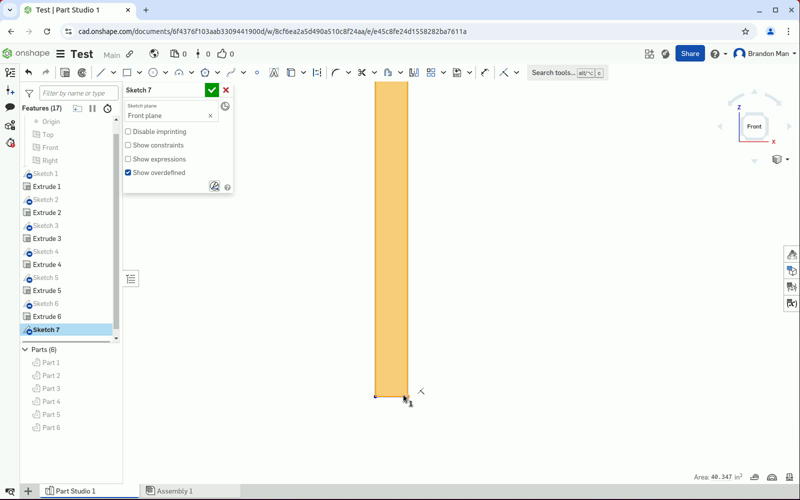
scroll(-6)
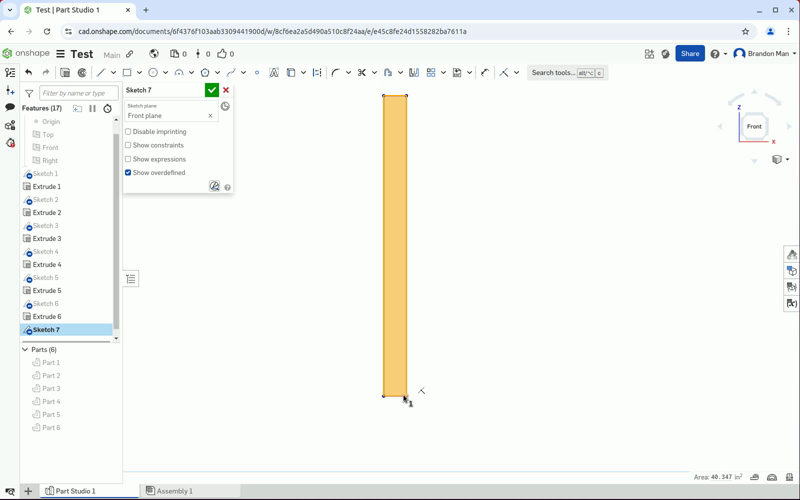
scroll(-6)
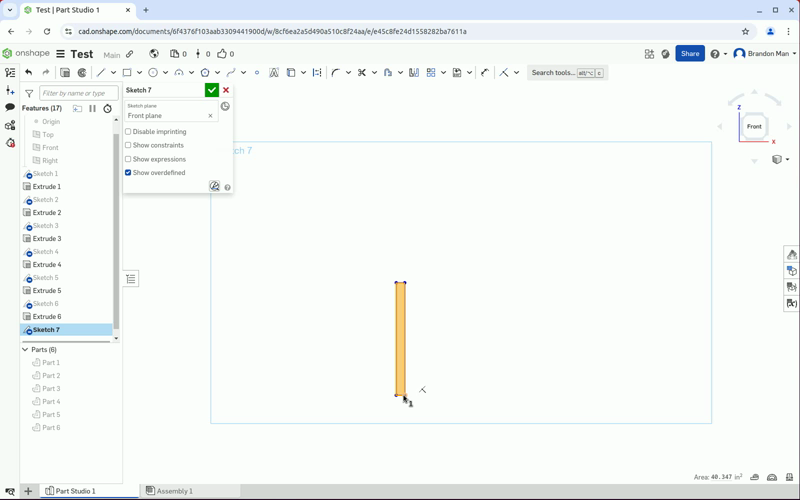
mouse_move(73, 352)
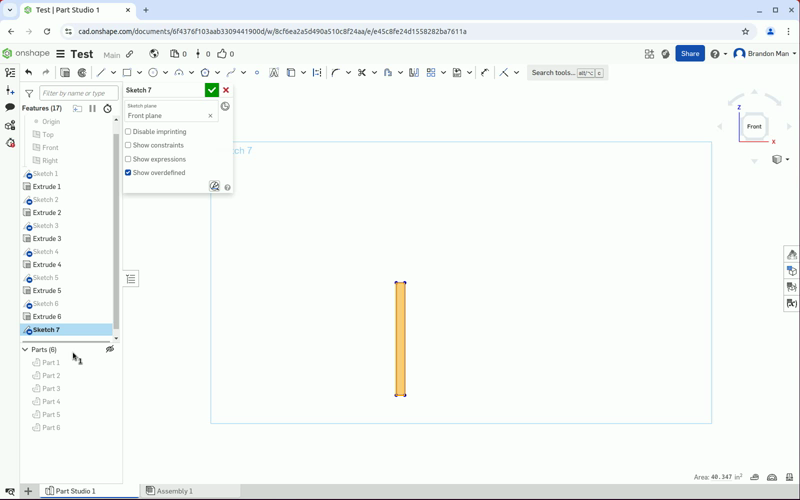
key(shift+y)
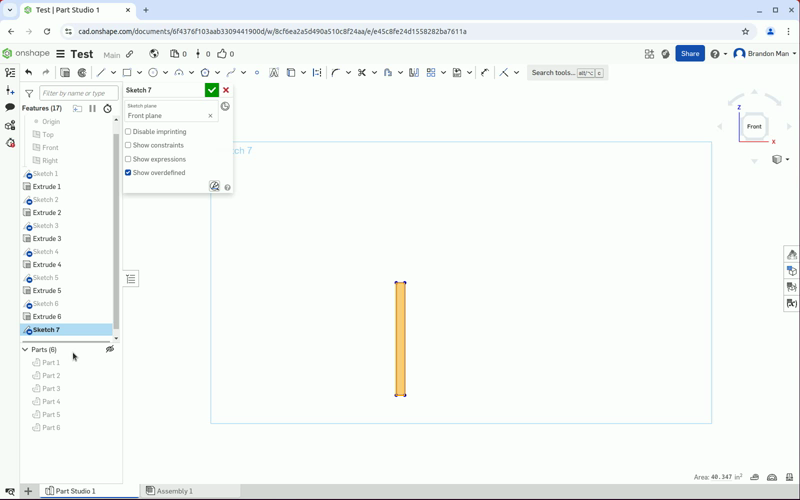
key(shift+e)
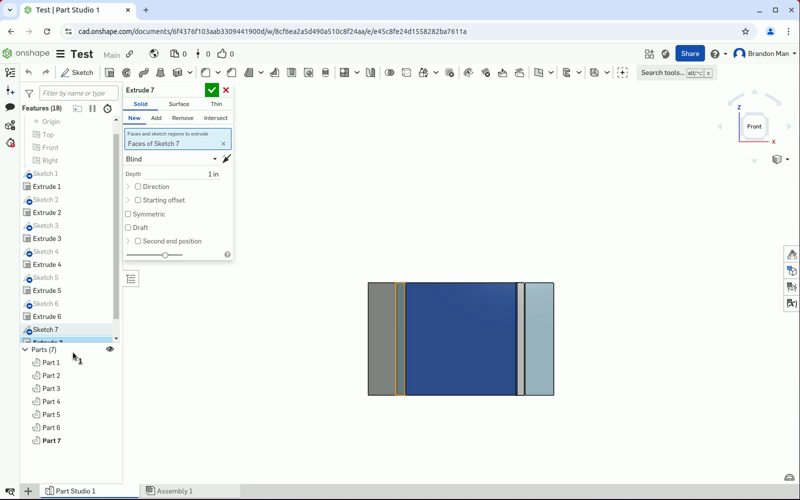
mouse_move(143, 106)
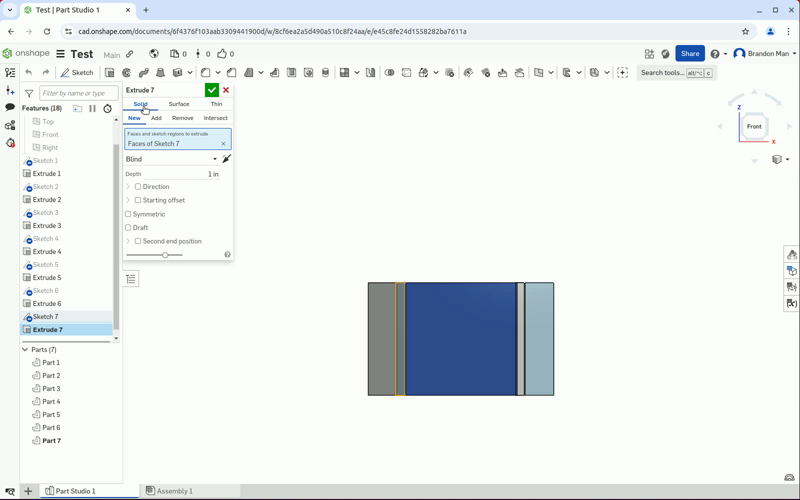
click(143, 106)
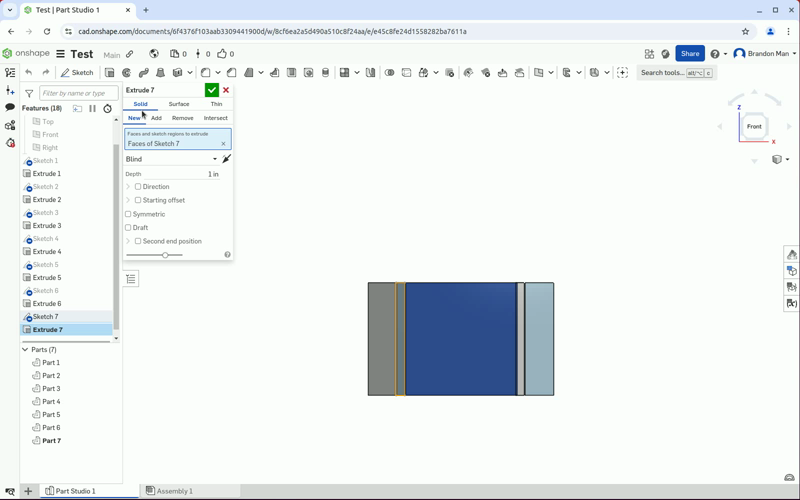
mouse_move(137, 120)
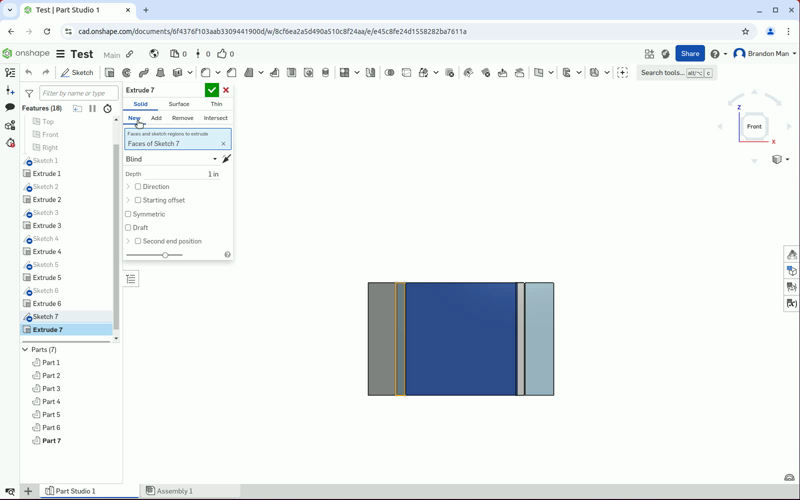
click(137, 120)
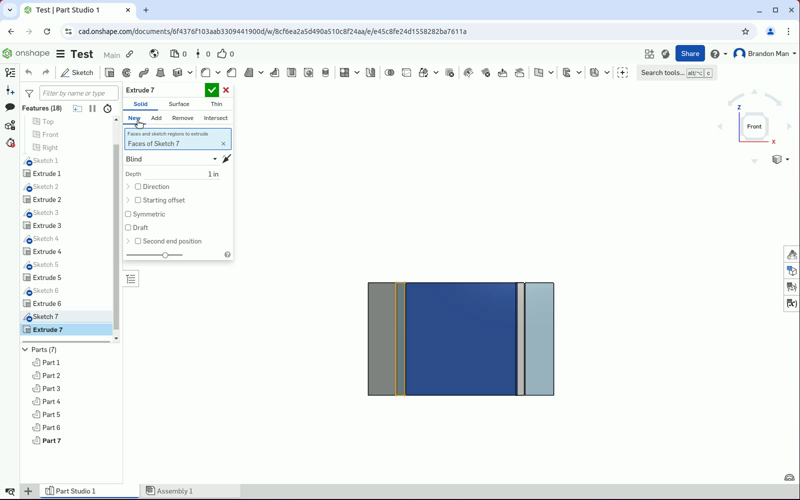
key(tab, 4)
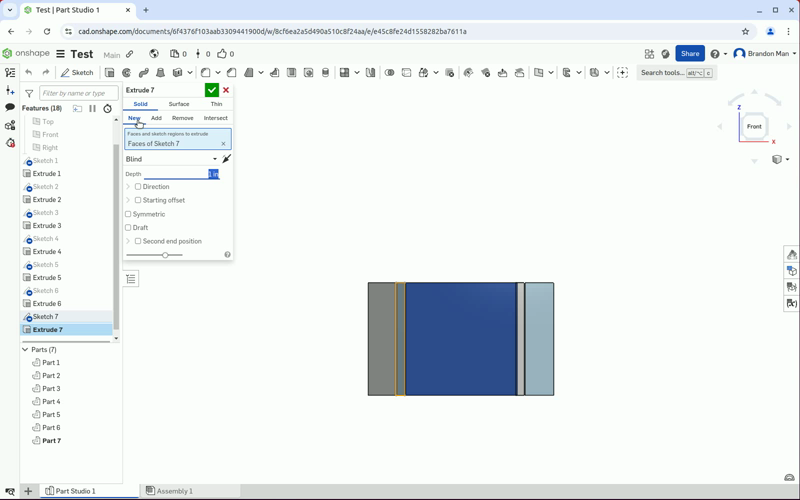
text(-1.444)
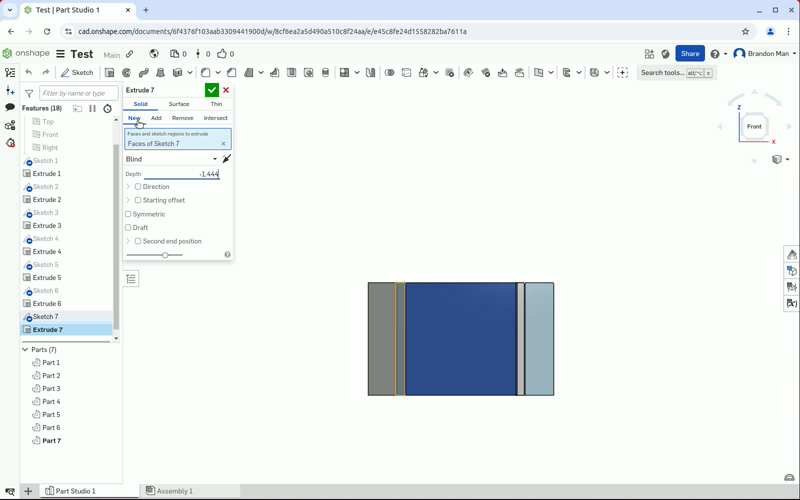
key(enter)
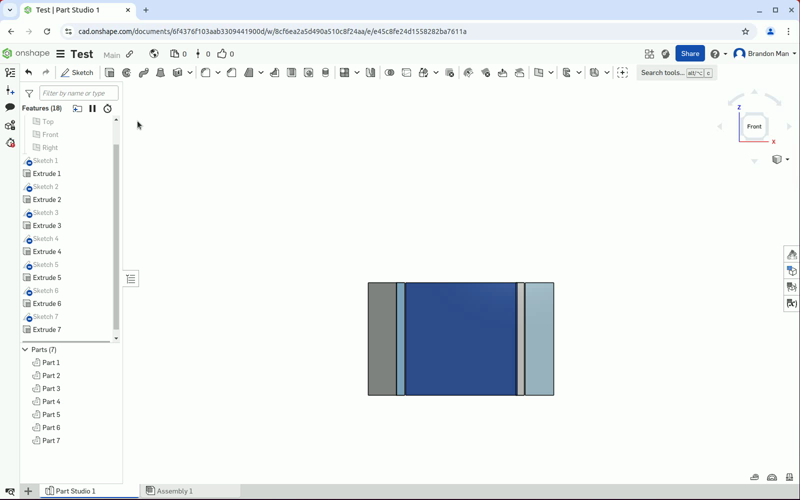
key(shift+h)
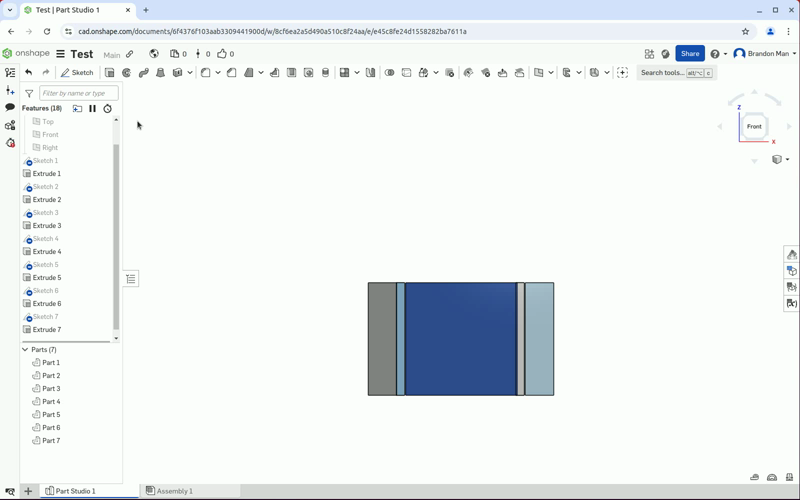
key(shift+h)
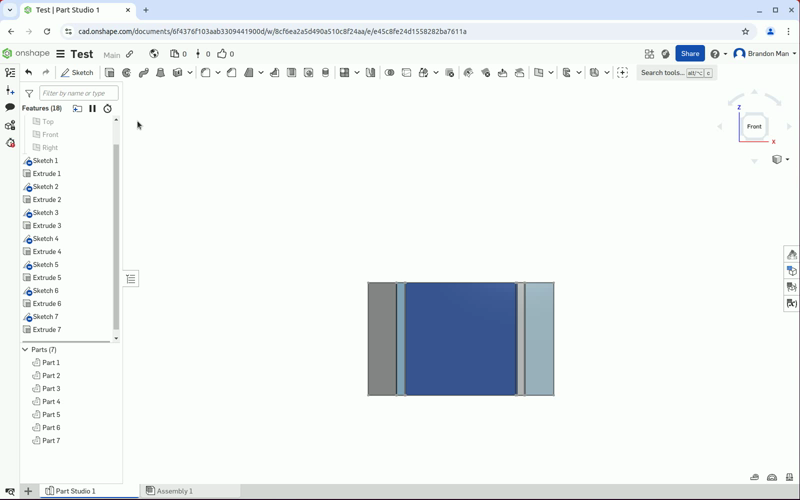
key(shift+7)
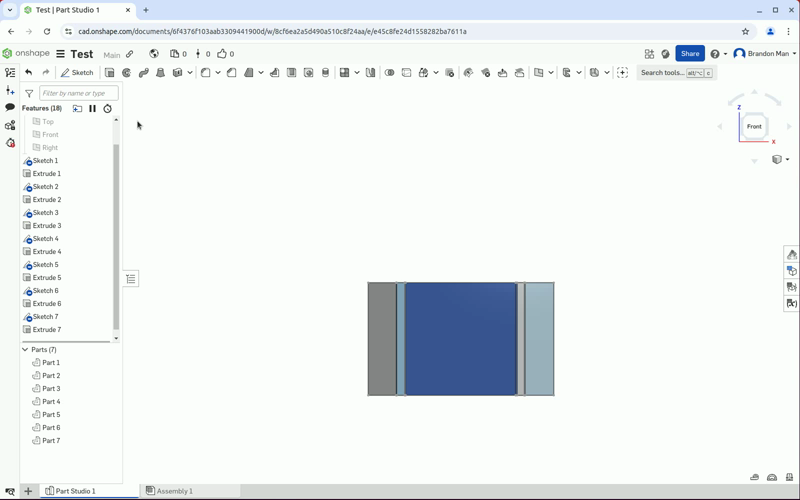
key(left, 2)
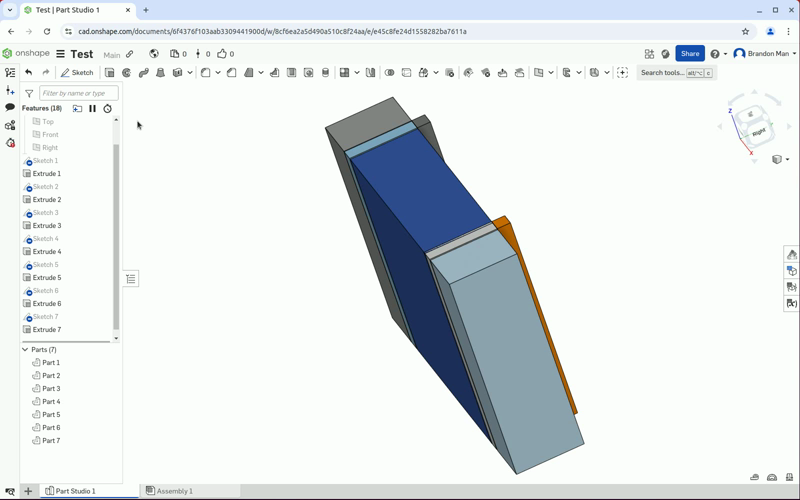
key(down, 2)
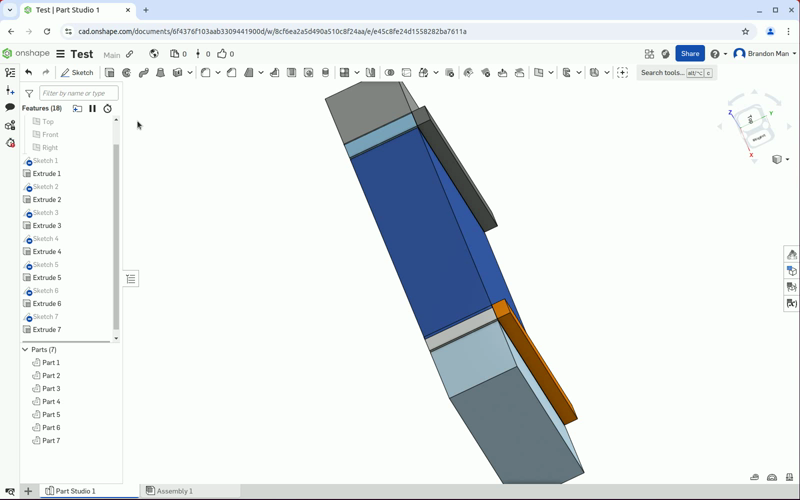
key(up, 2)
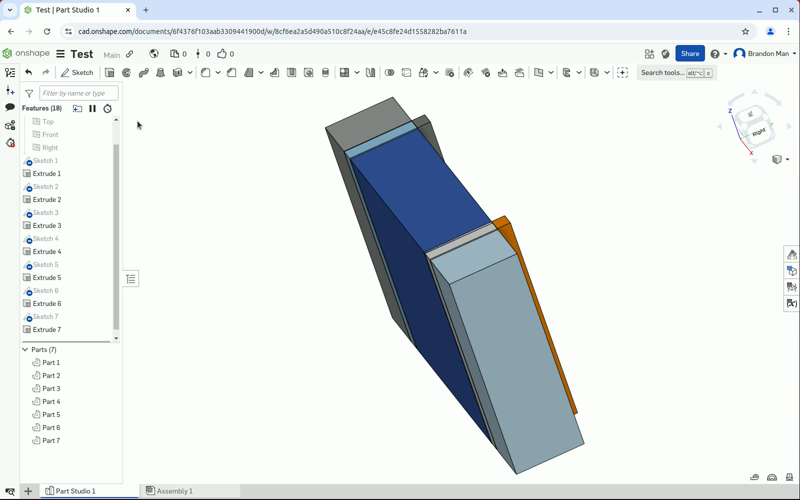
key(right, 2)
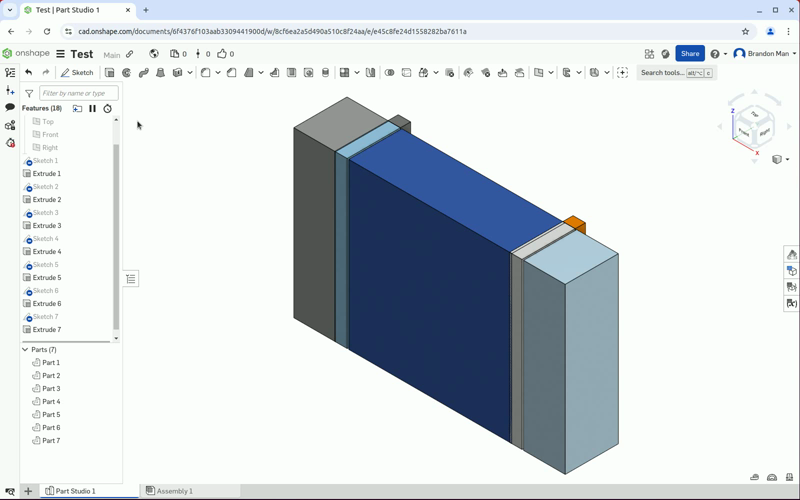
mouse_move(69, 163)
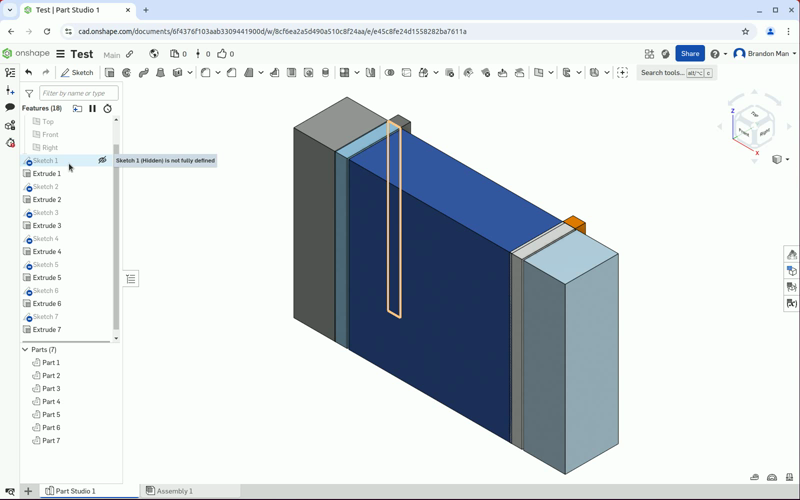
click(69, 163)